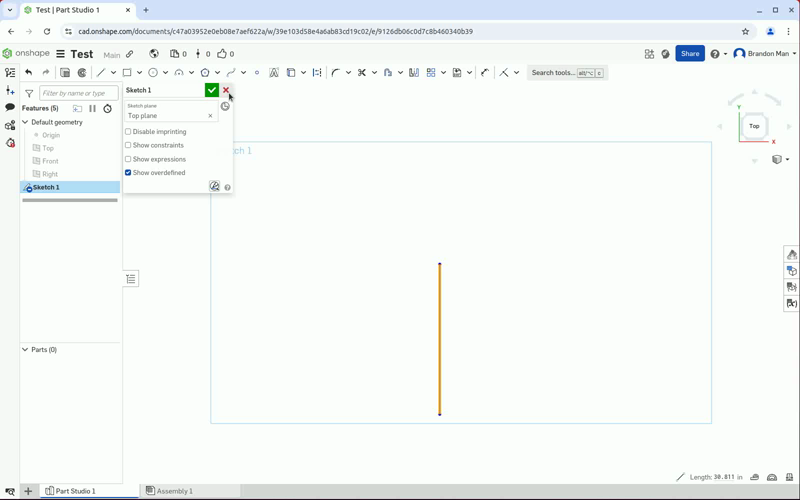
key(shift+h)
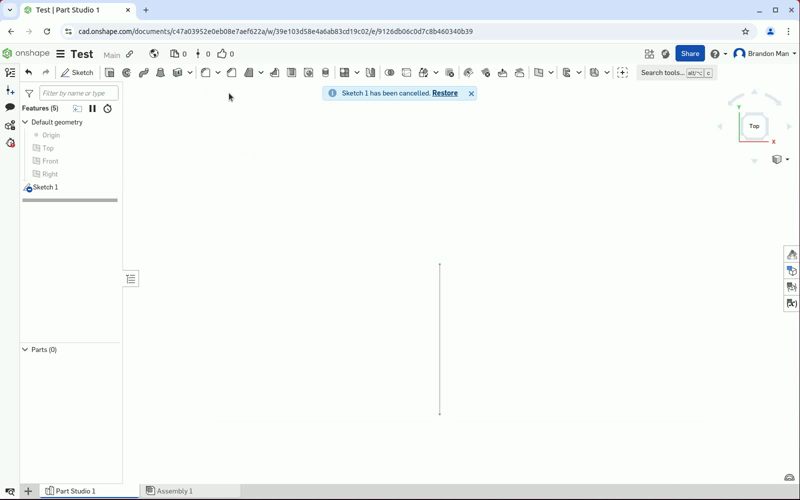
key(shift+s)
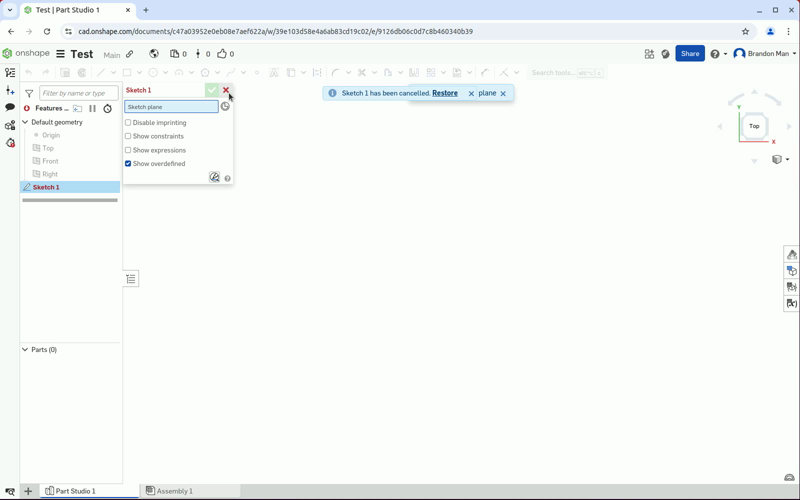
mouse_move(73, 150)
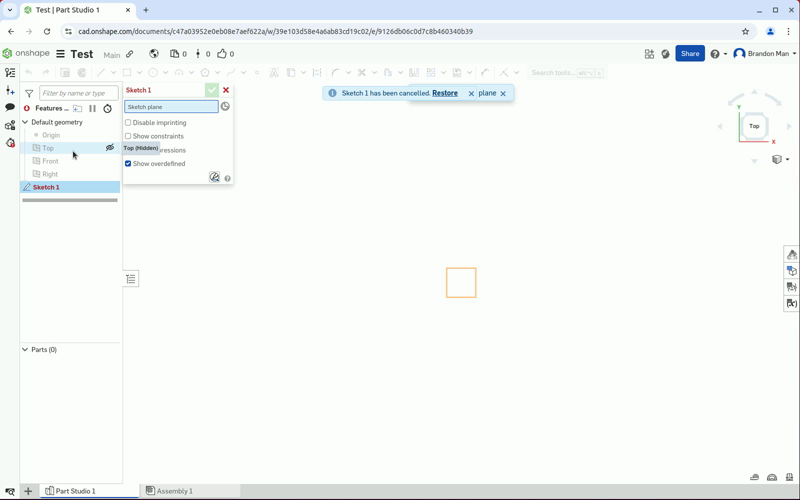
click(73, 150)
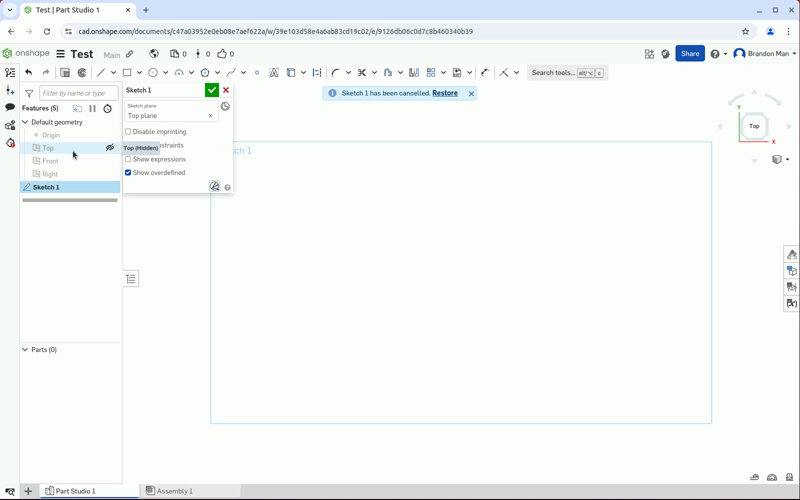
mouse_move(73, 352)
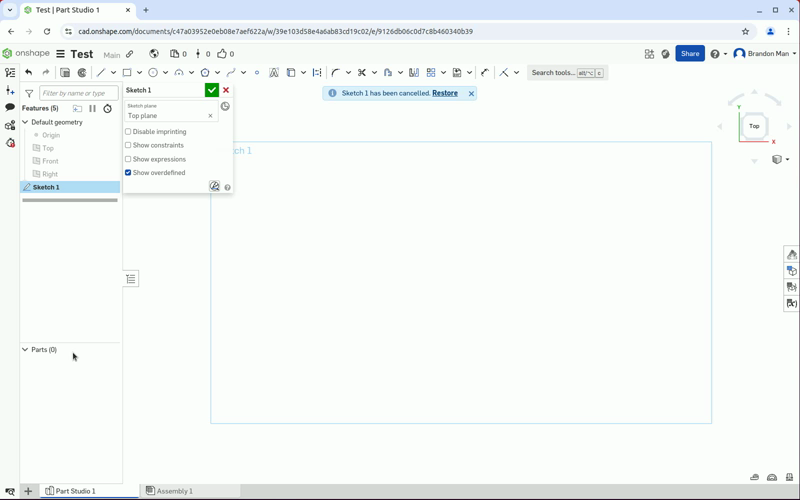
key(y)
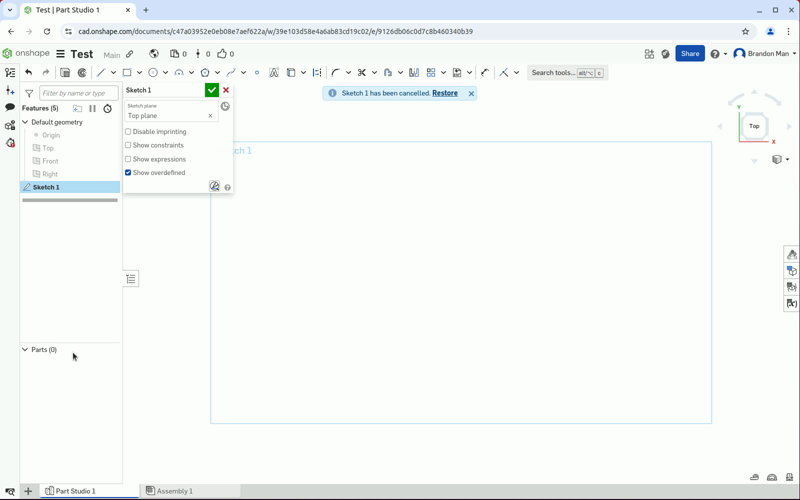
key(l)
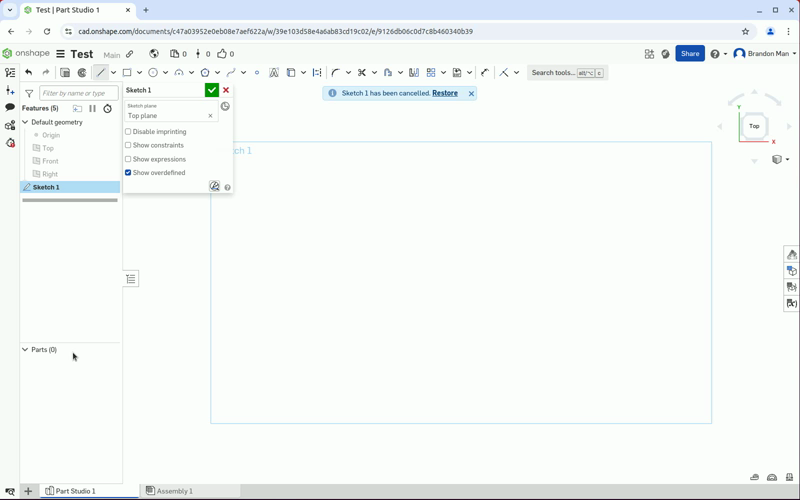
key_down(shift)
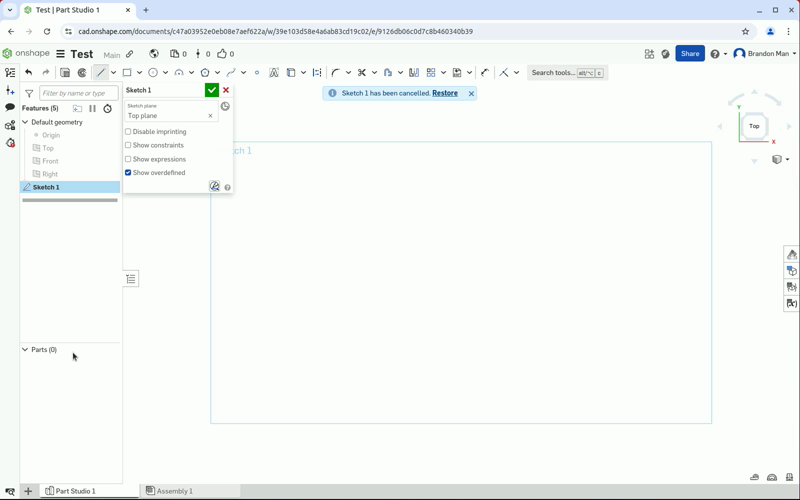
mouse_move(348, 361)
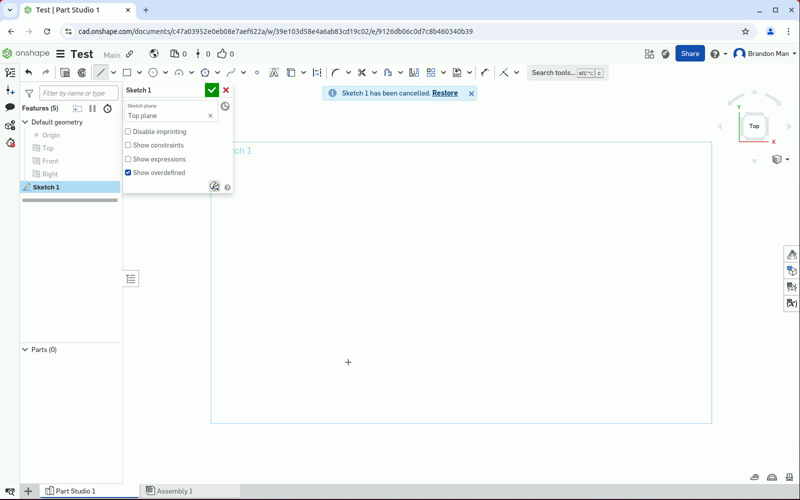
click(348, 361)
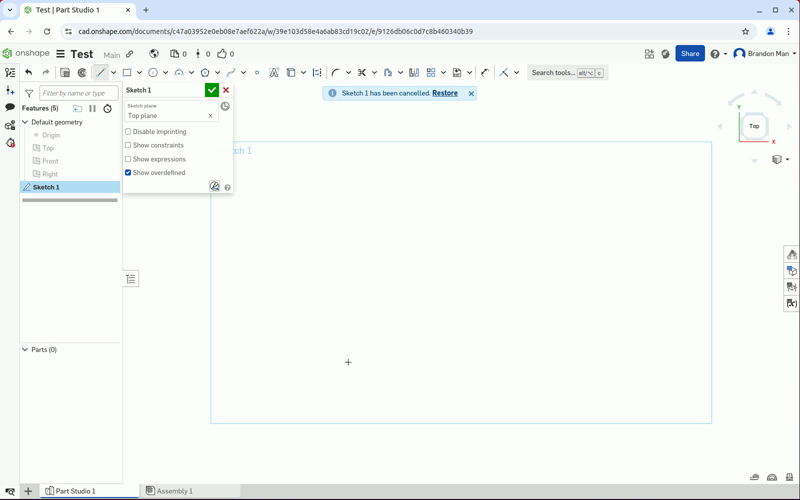
key_up(shift)
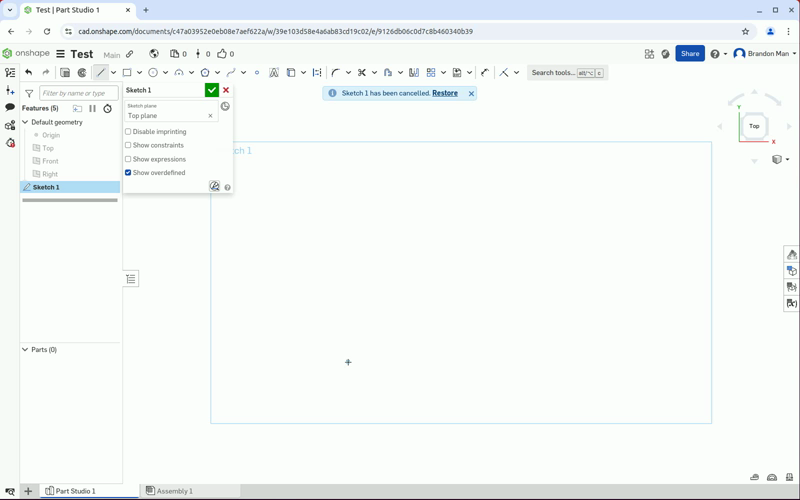
key_down(shift)
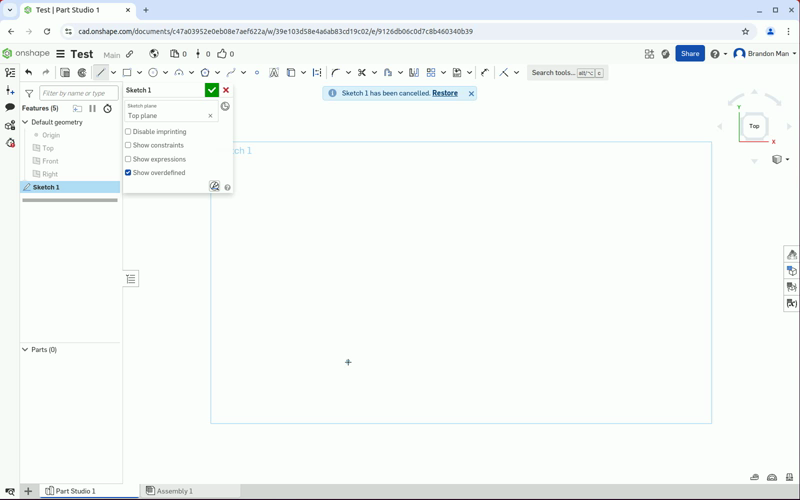
mouse_move(572, 361)
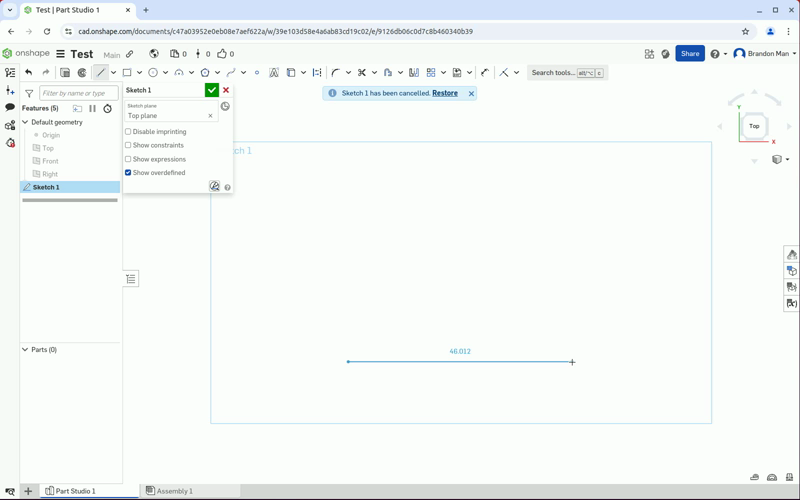
click(572, 361)
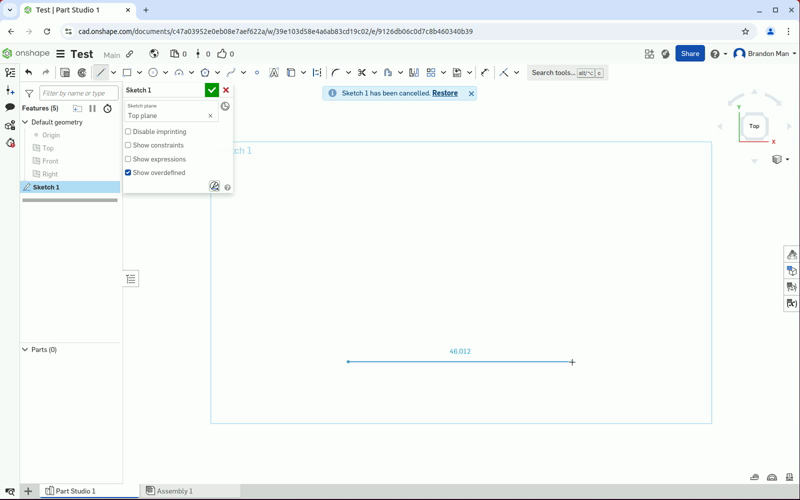
key_up(shift)
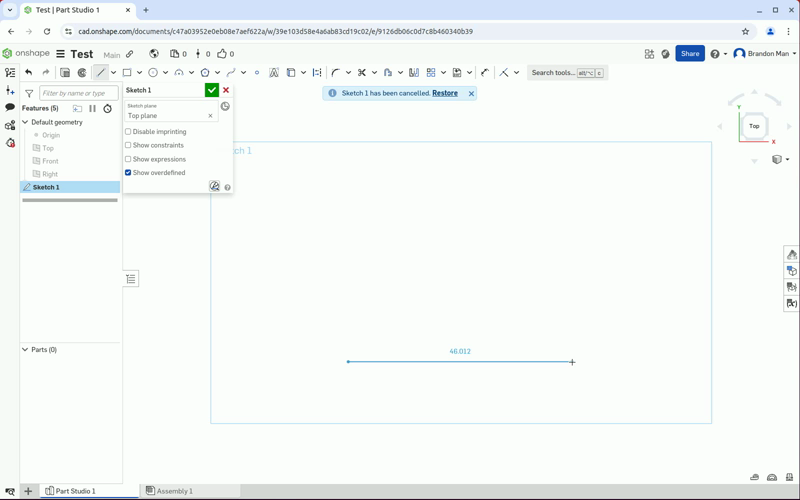
key_down(shift)
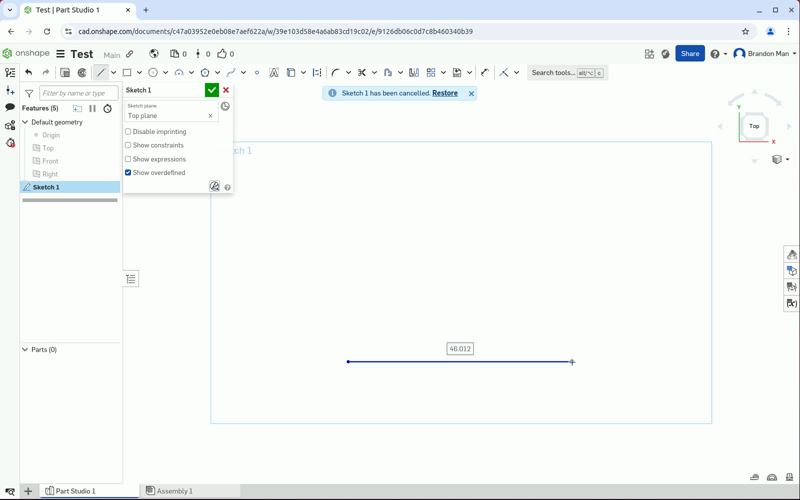
mouse_move(572, 205)
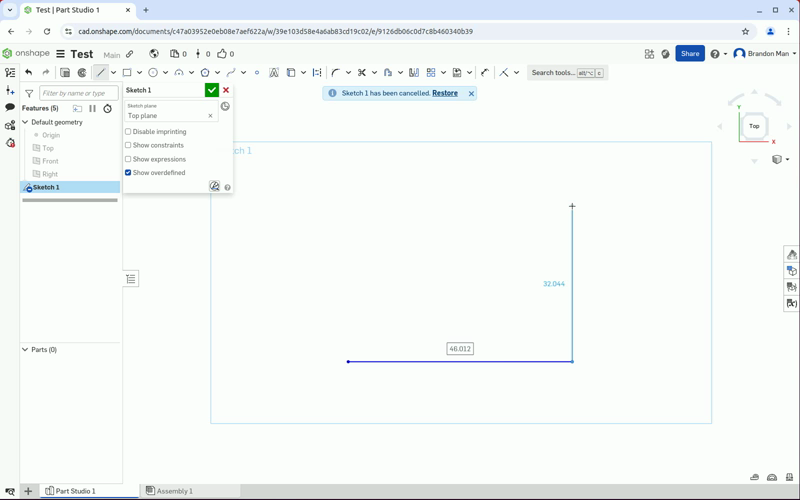
click(572, 205)
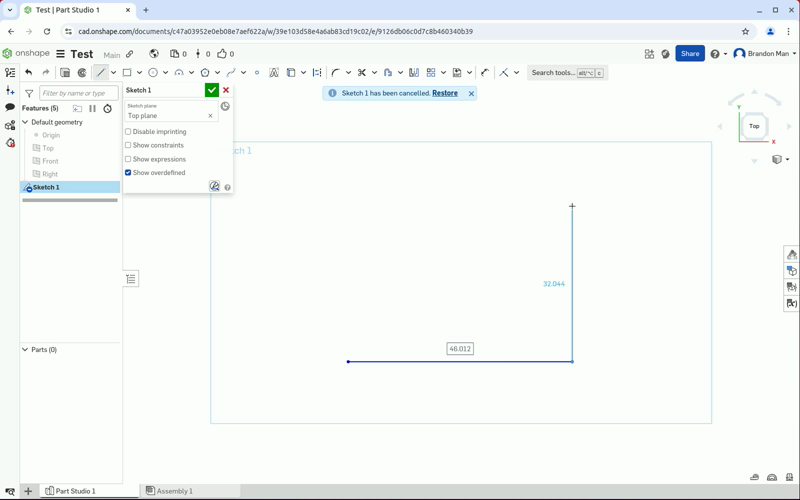
key_up(shift)
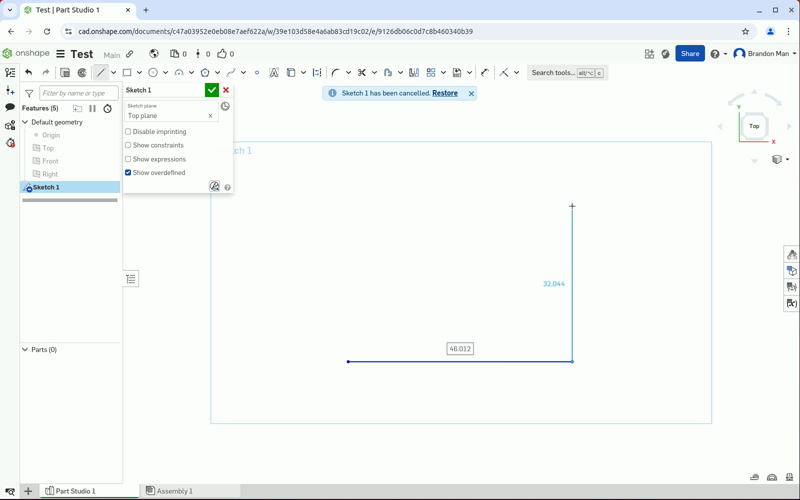
key_down(shift)
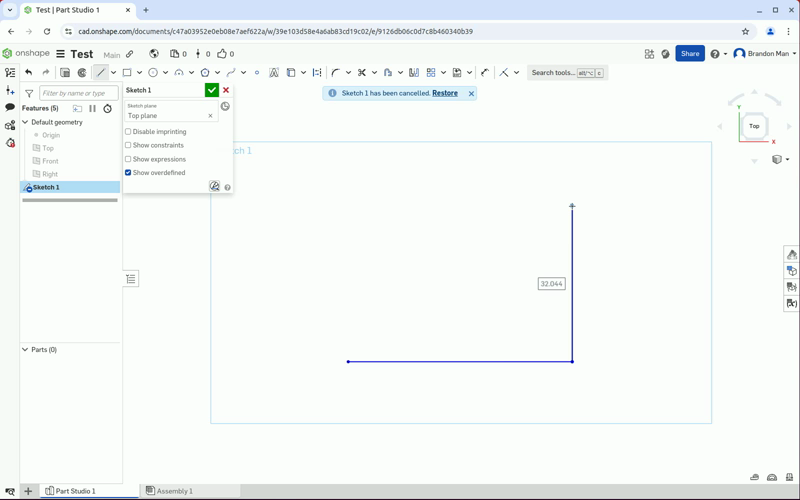
mouse_move(348, 205)
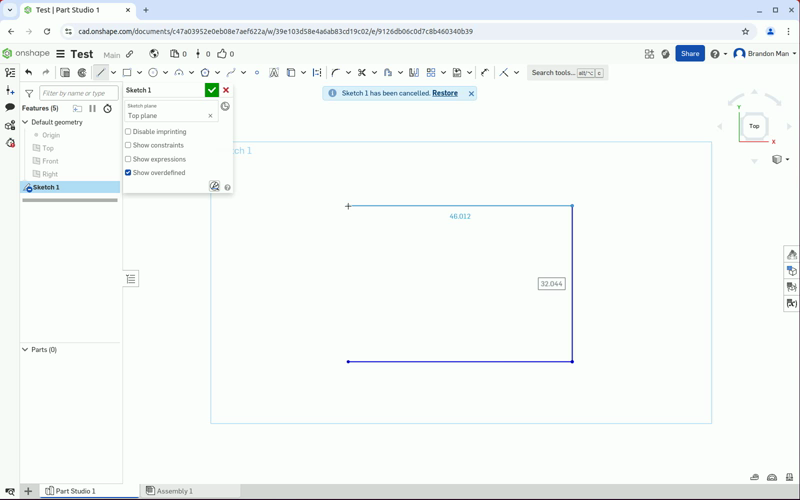
click(348, 205)
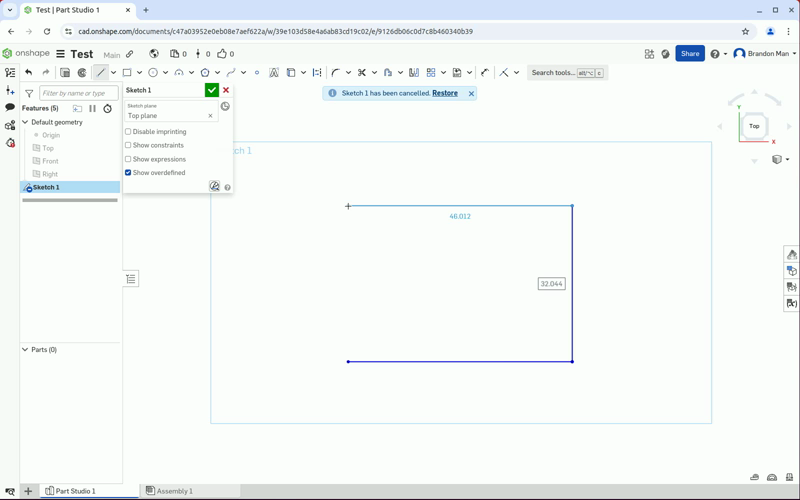
key_up(shift)
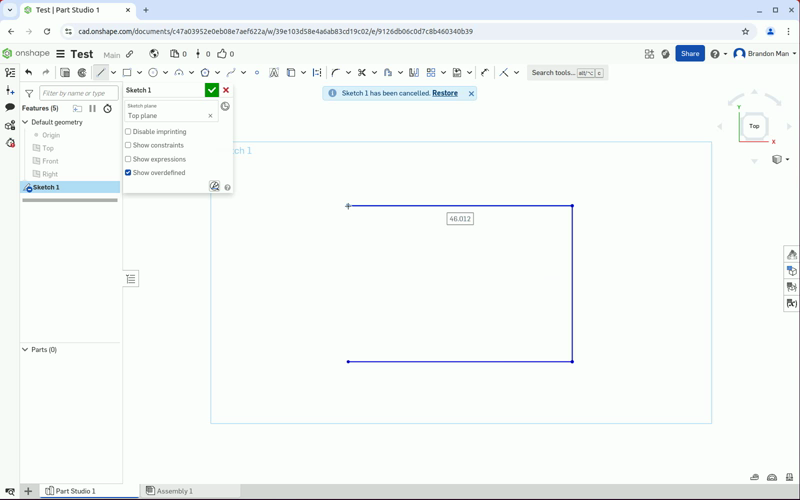
key_down(shift)
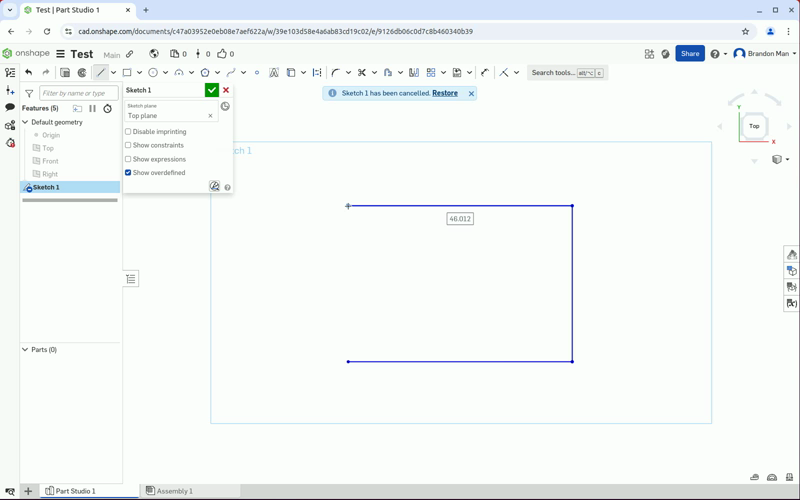
mouse_move(348, 361)
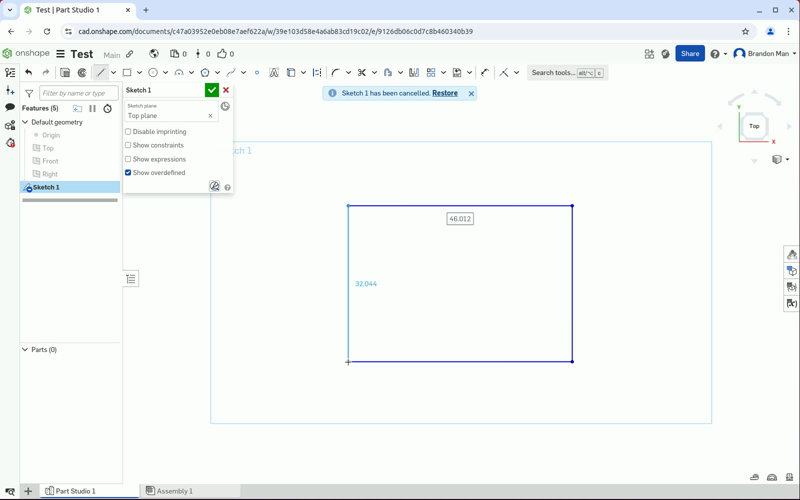
key_up(shift)
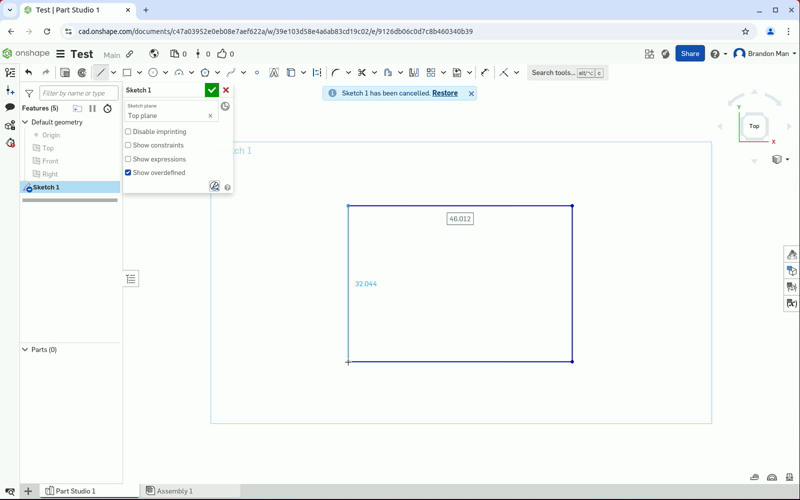
click(348, 361)
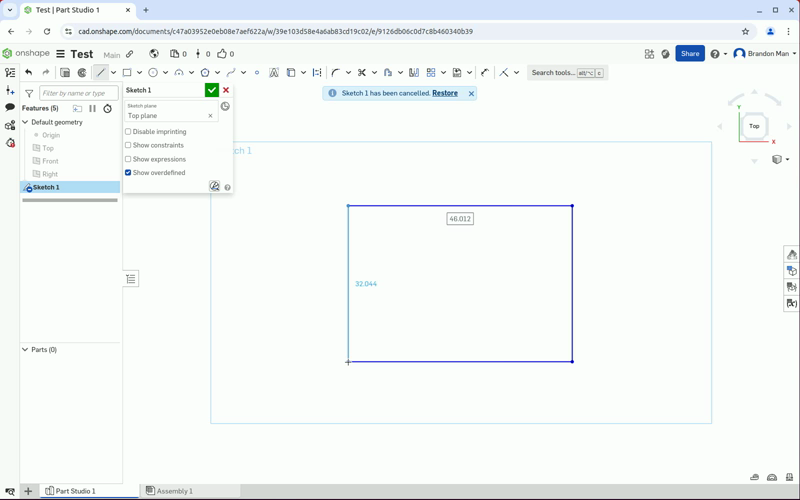
key(esc)
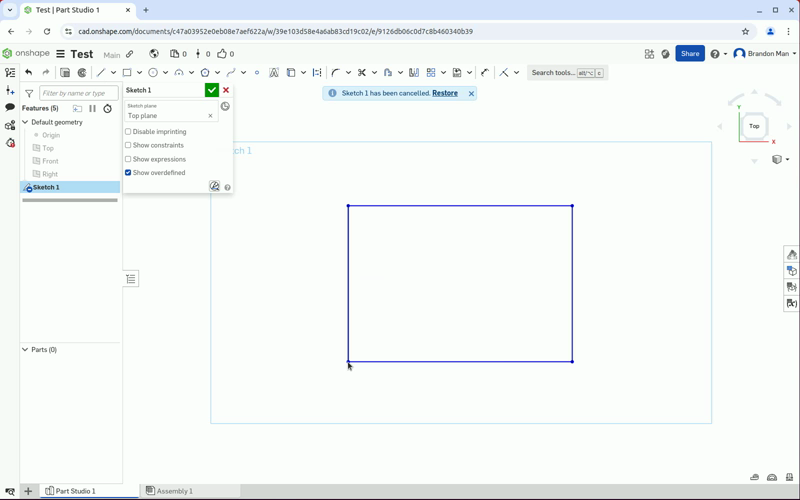
key(l)
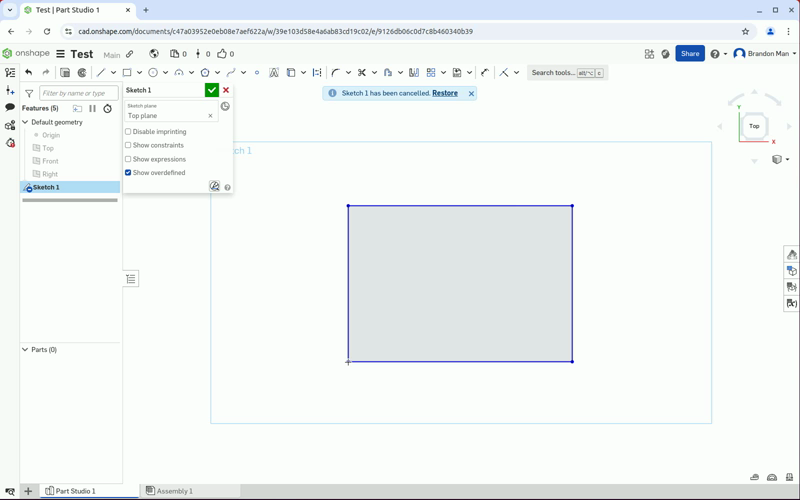
key_down(shift)
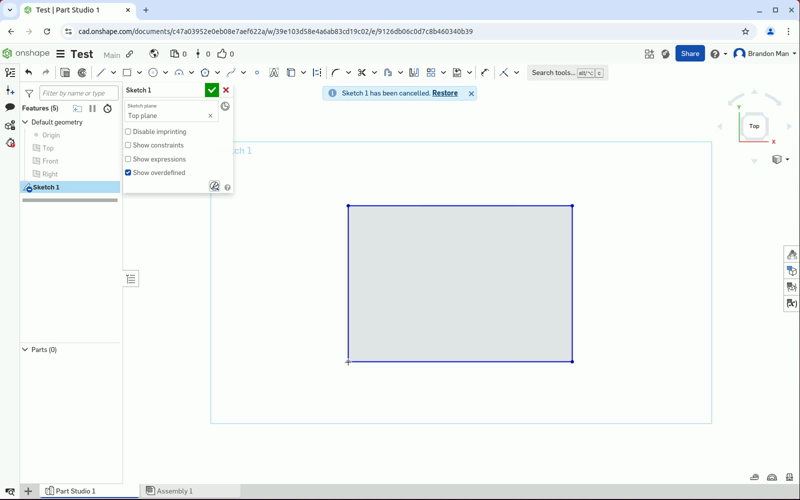
mouse_move(400, 318)
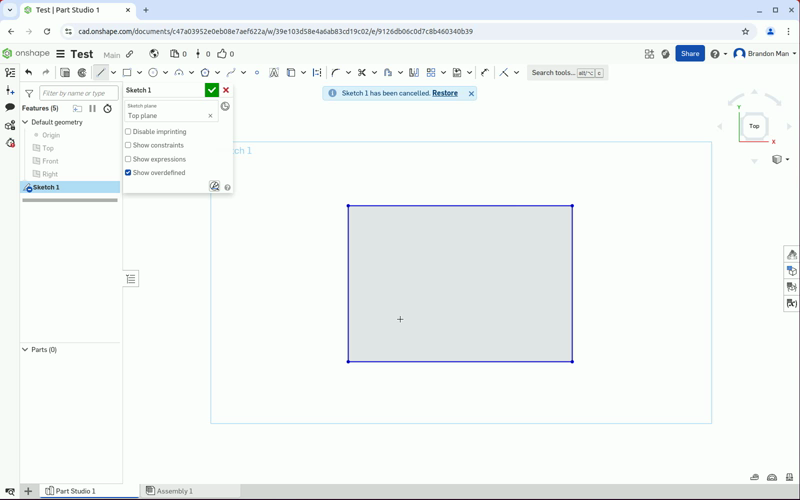
click(400, 318)
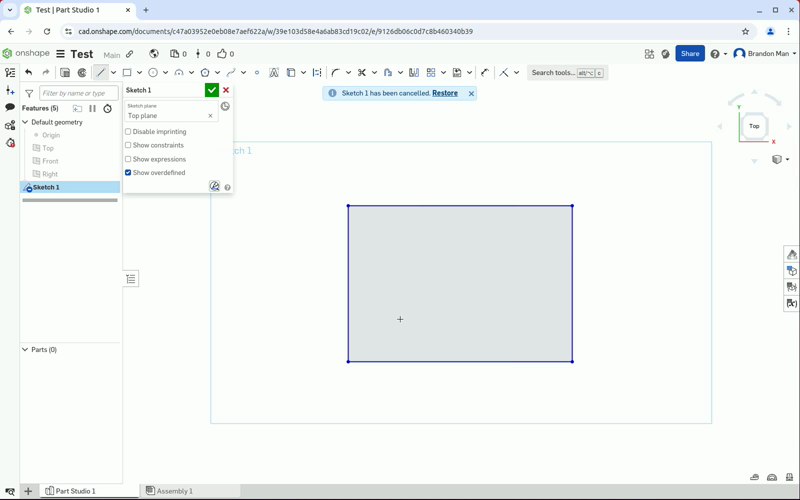
key_up(shift)
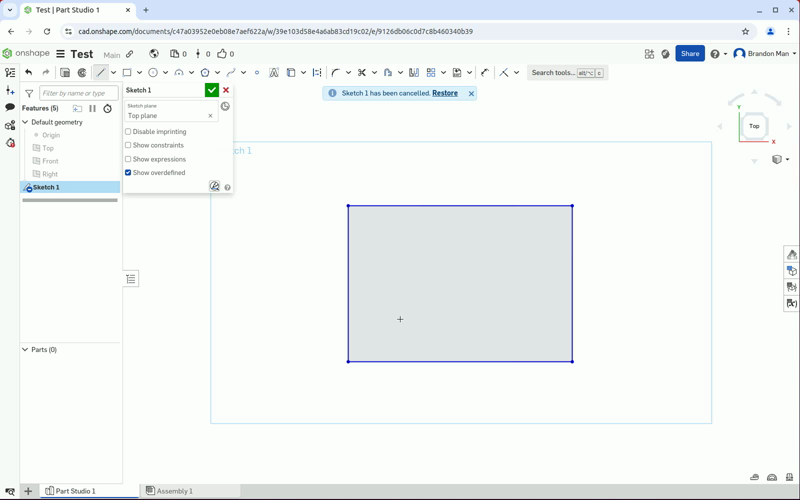
key_down(shift)
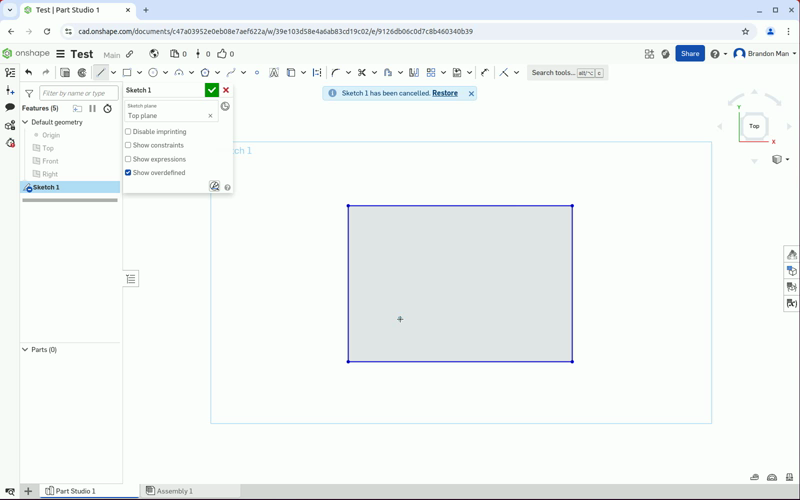
mouse_move(520, 318)
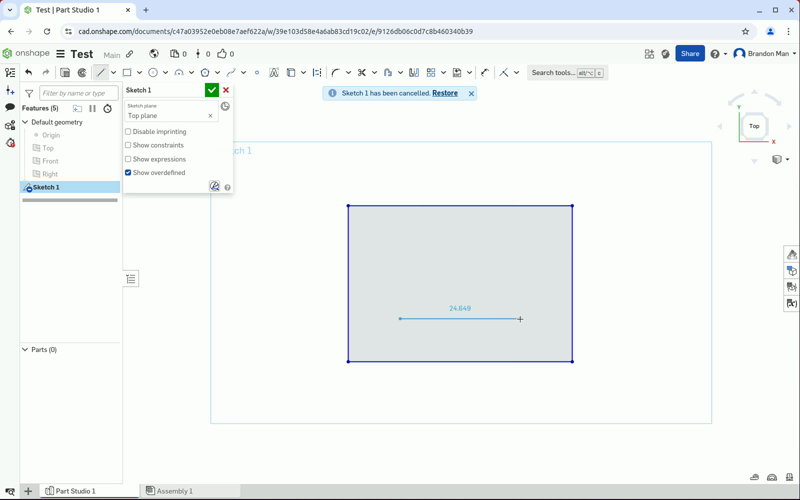
click(520, 318)
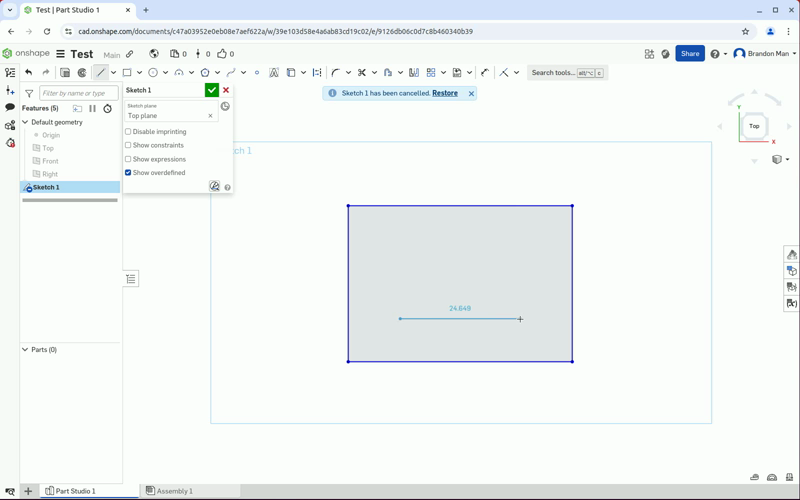
key_up(shift)
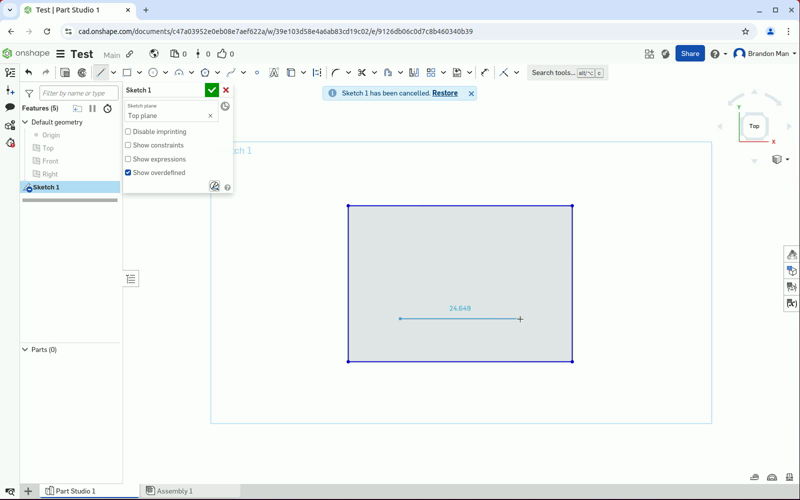
key_down(shift)
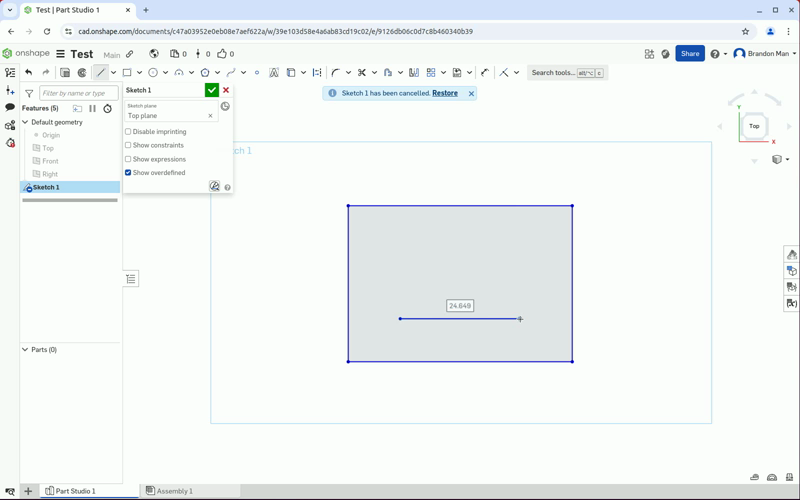
mouse_move(520, 248)
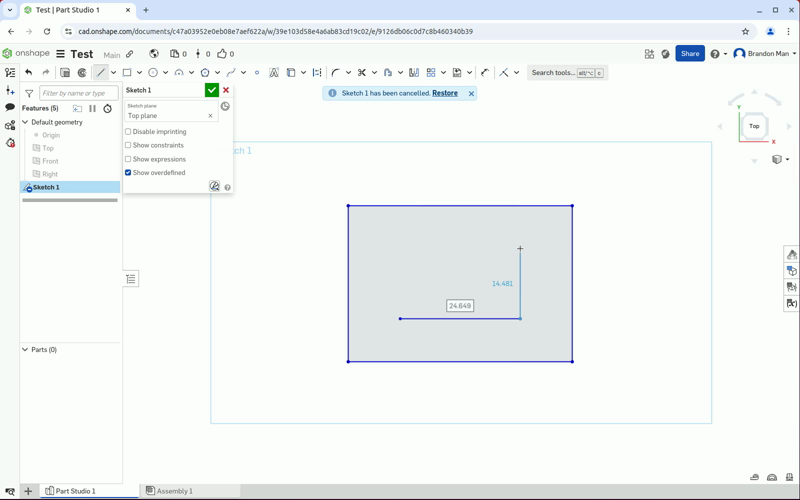
click(520, 248)
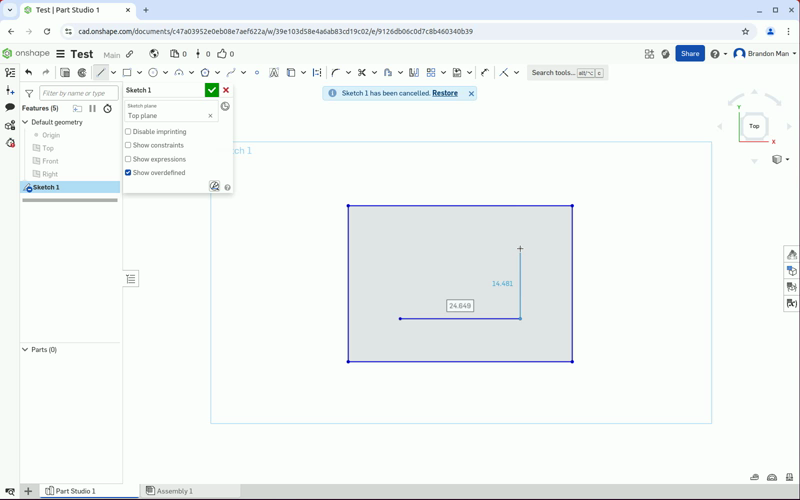
key_up(shift)
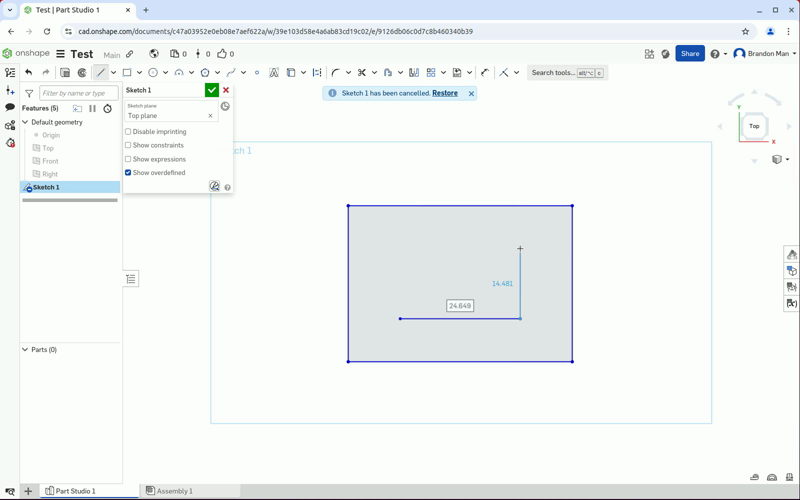
key_down(shift)
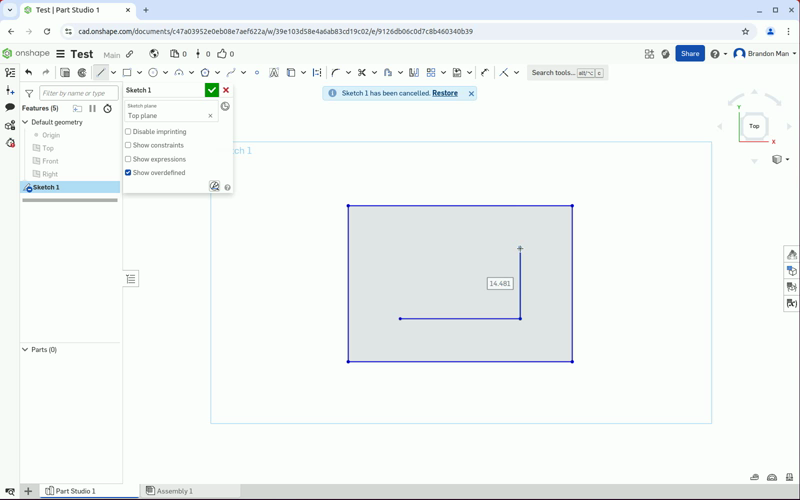
mouse_move(400, 248)
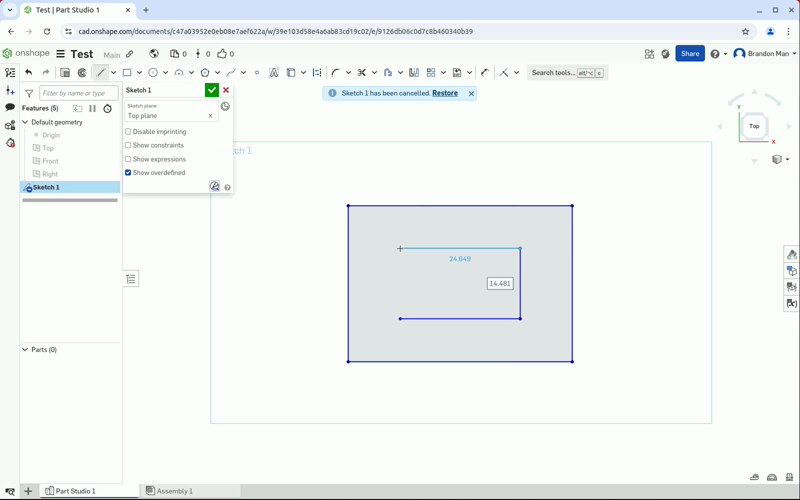
click(400, 248)
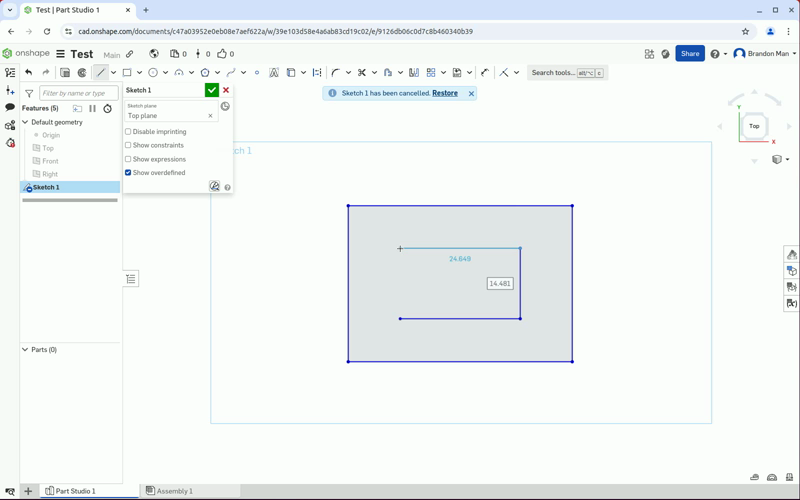
key_up(shift)
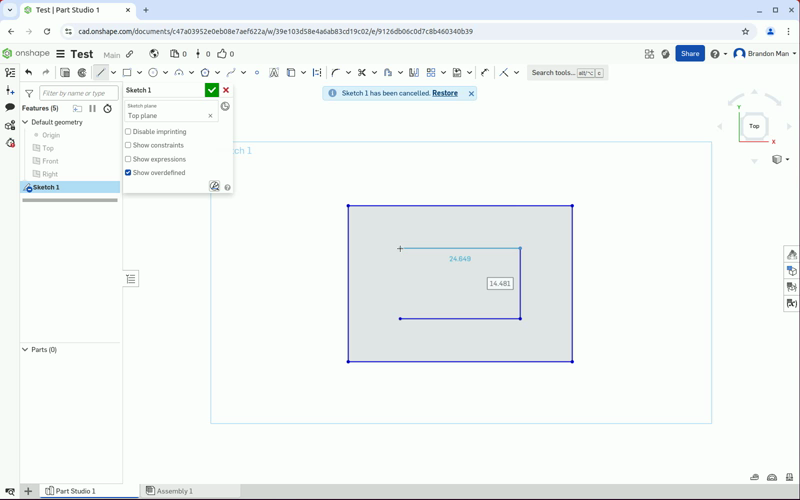
key_down(shift)
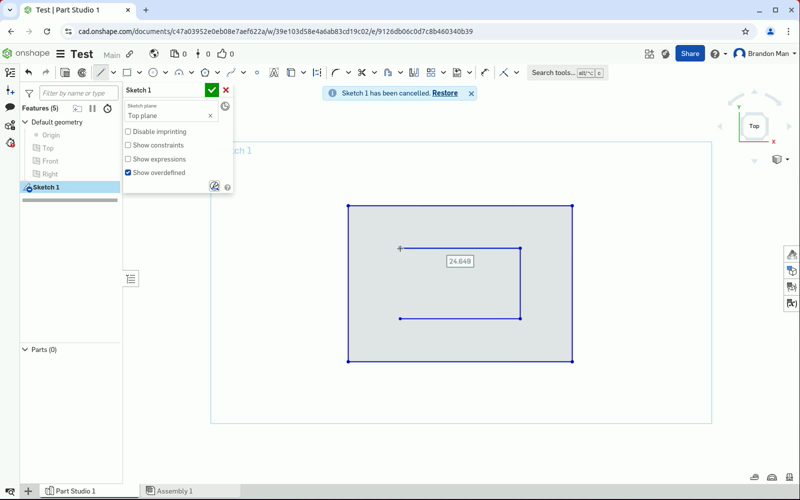
mouse_move(400, 318)
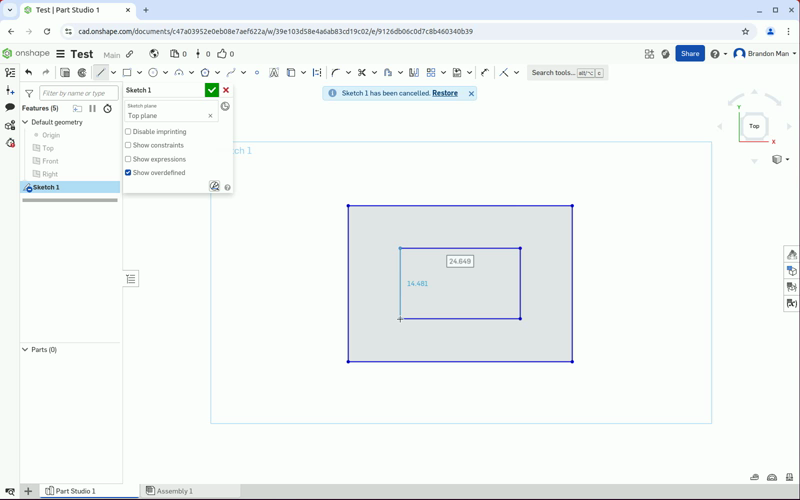
key_up(shift)
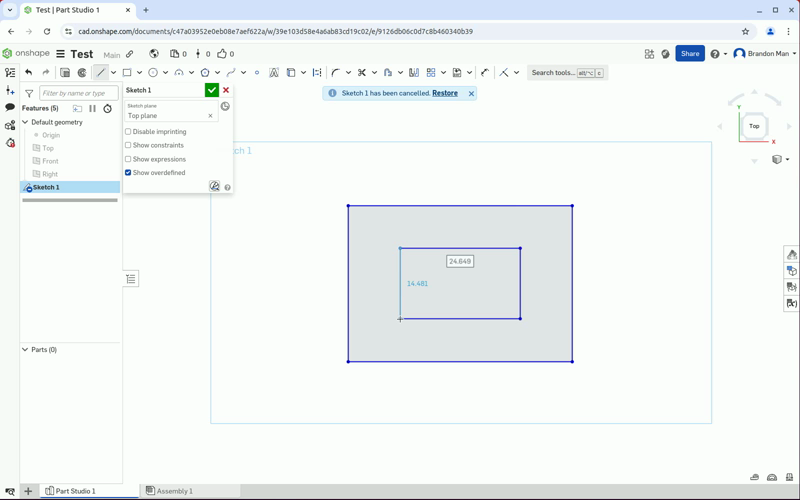
click(400, 318)
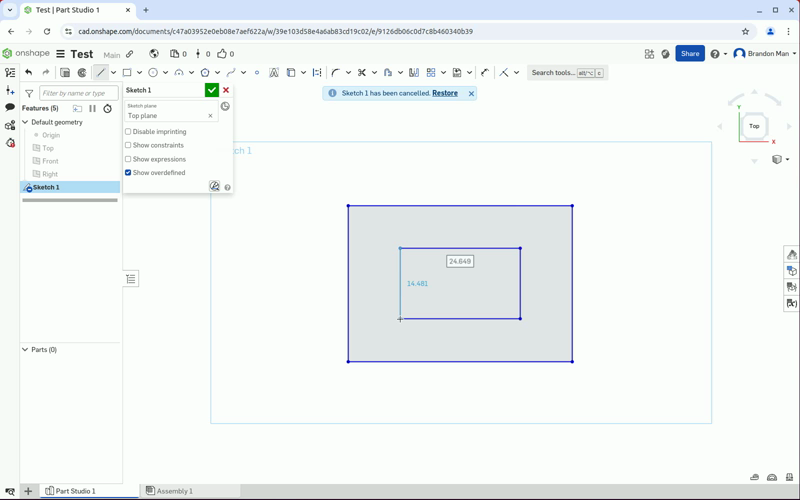
key(esc)
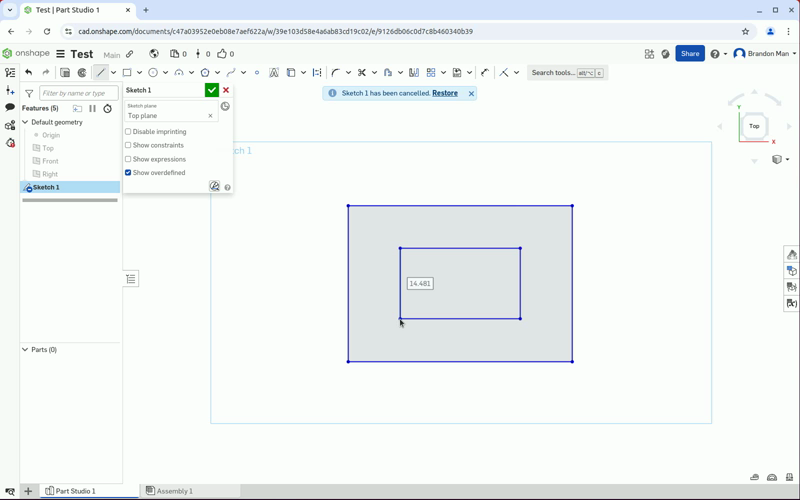
mouse_move(447, 227)
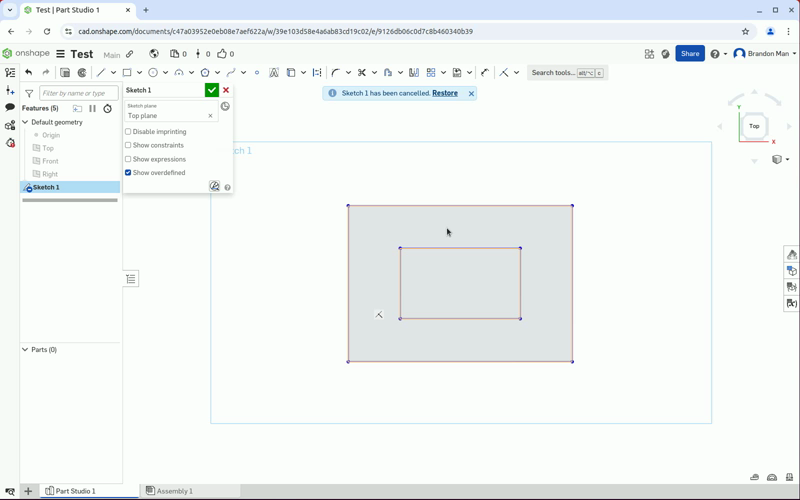
click(447, 227)
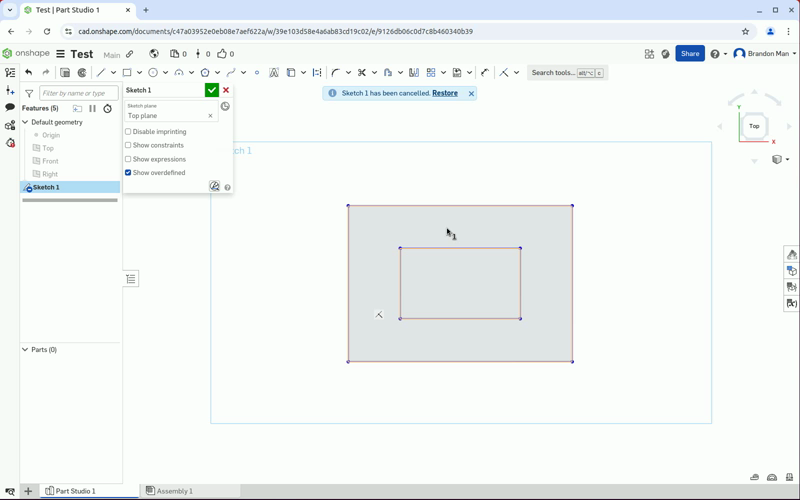
mouse_move(73, 352)
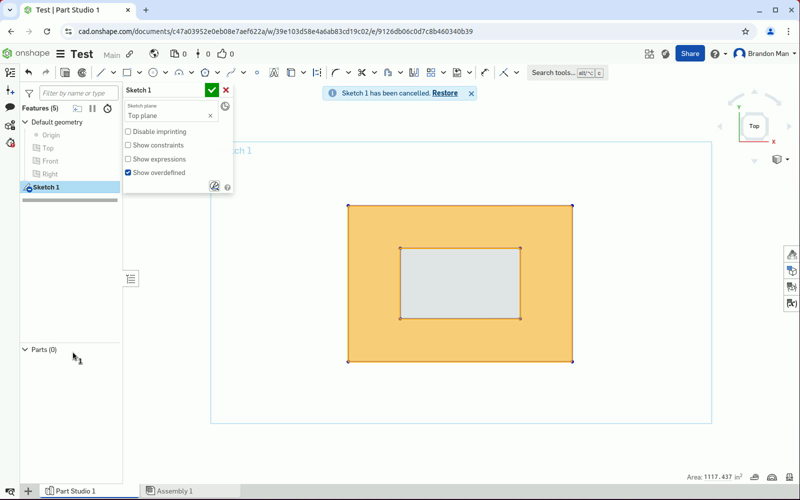
key(shift+y)
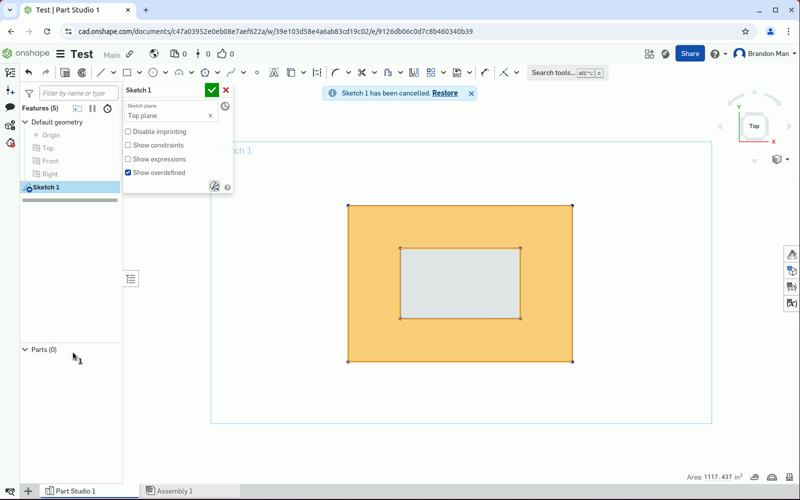
key(shift+e)
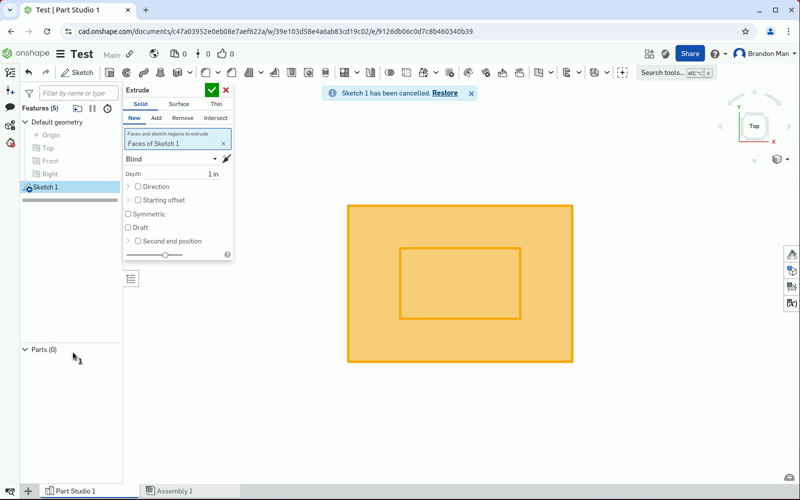
mouse_move(143, 106)
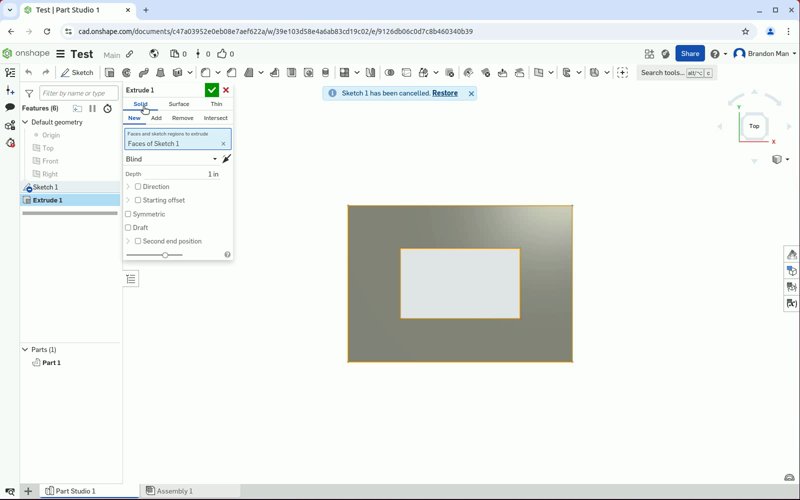
click(143, 106)
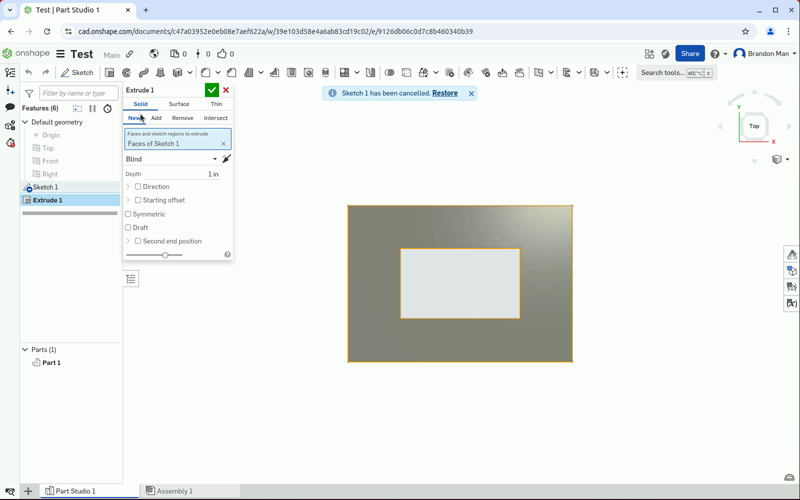
mouse_move(137, 120)
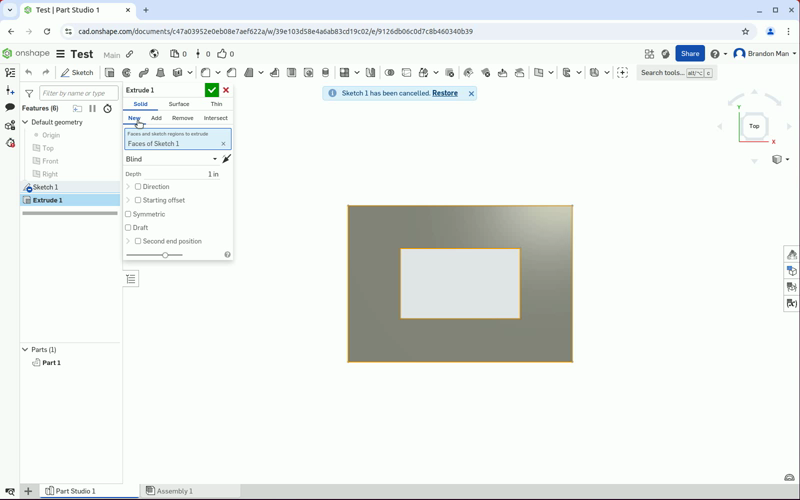
click(137, 120)
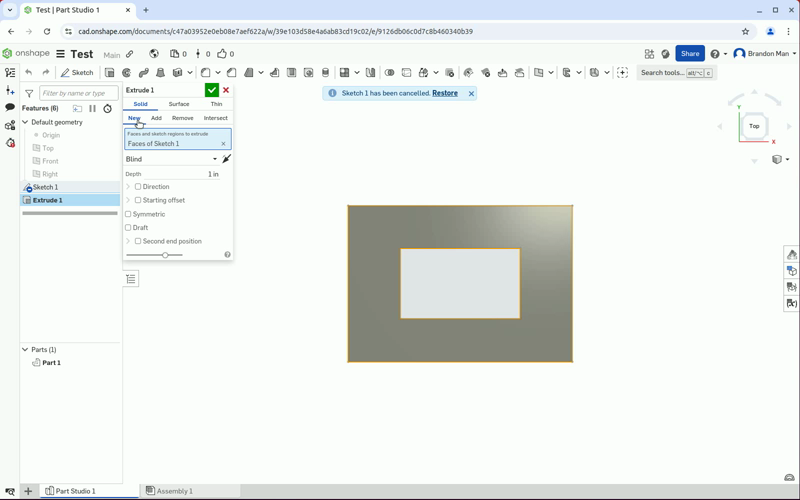
key(tab, 4)
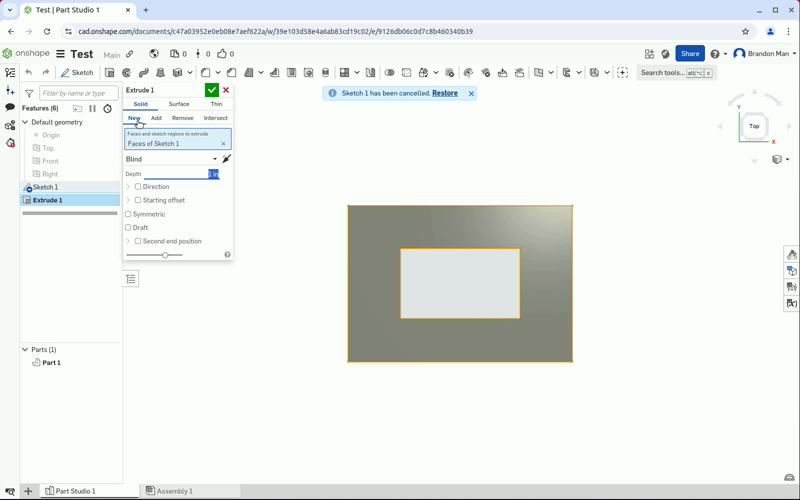
text(4.092)
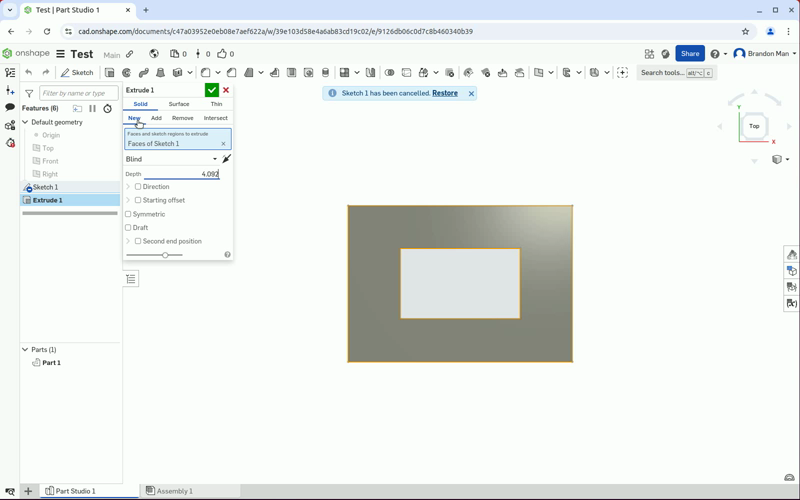
key(enter)
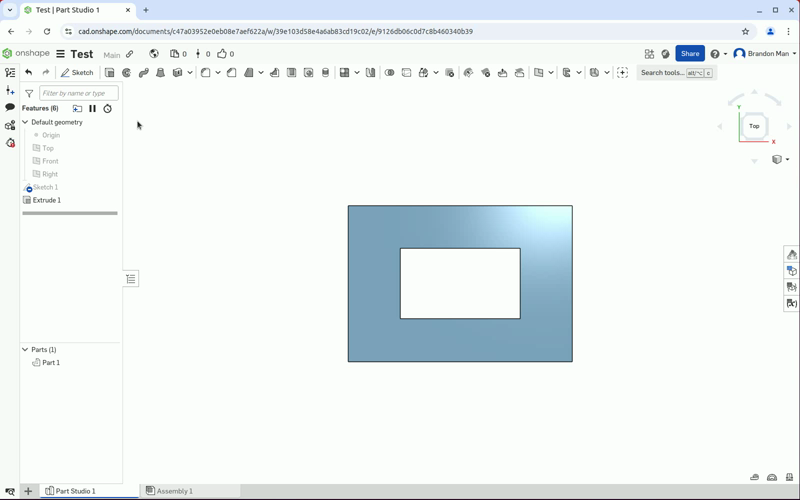
key(shift+h)
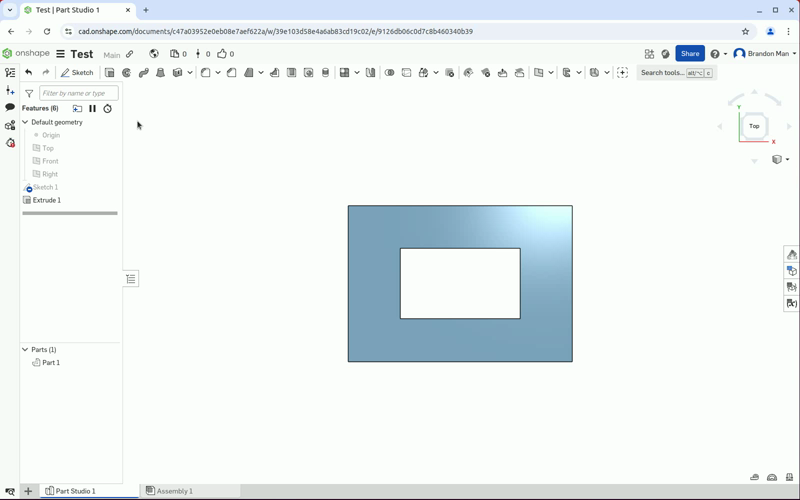
key(shift+h)
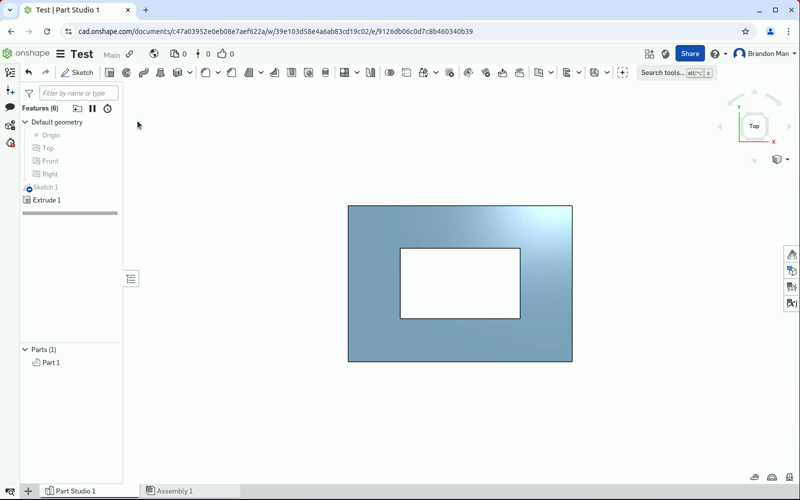
mouse_move(73, 189)
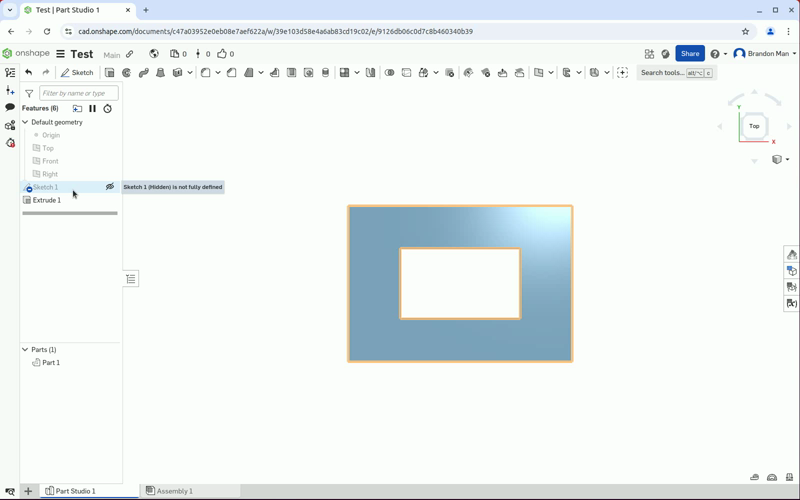
click(73, 189)
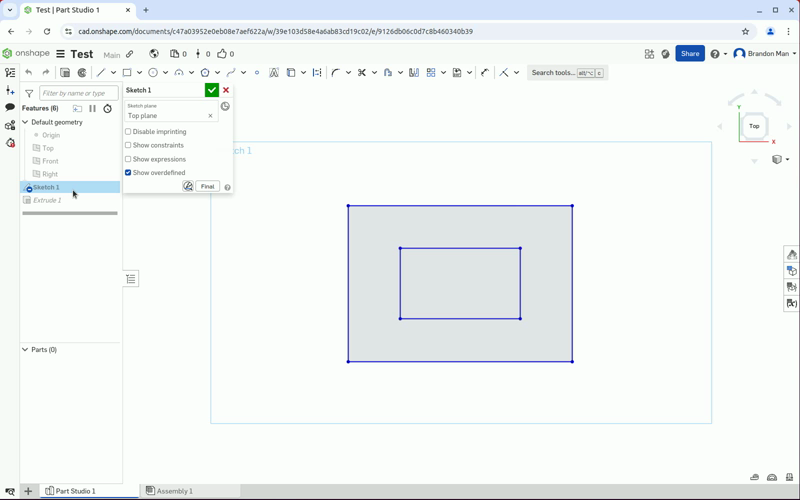
mouse_move(229, 92)
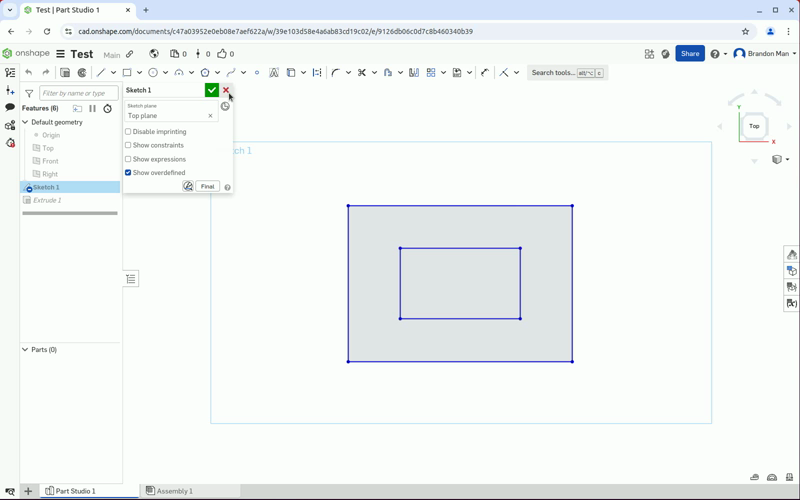
click(229, 92)
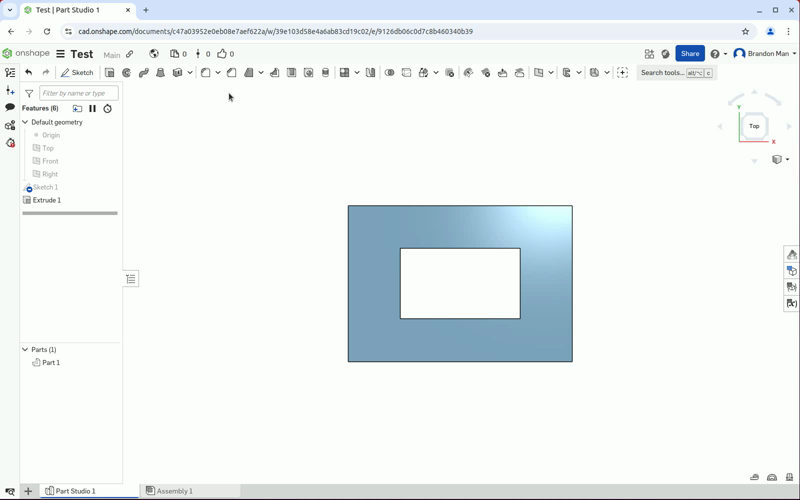
mouse_move(541, 75)
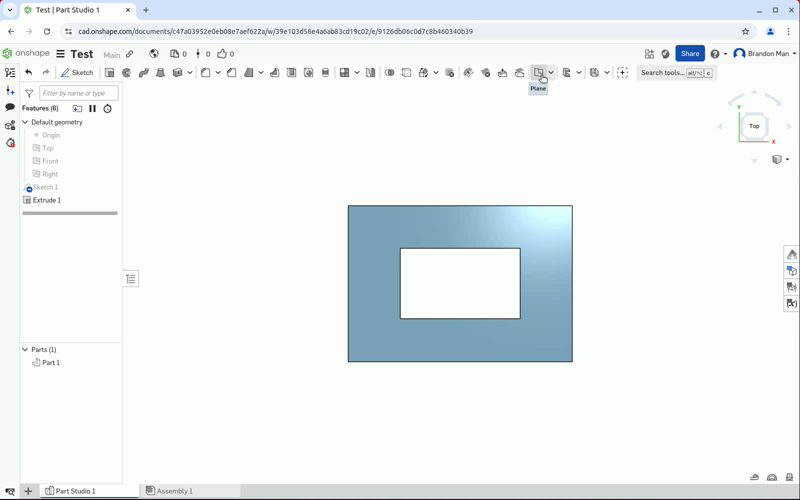
click(541, 75)
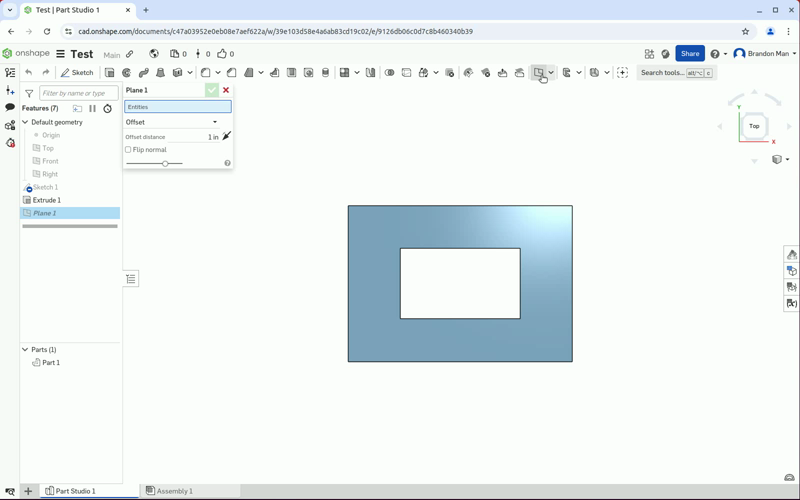
mouse_move(73, 150)
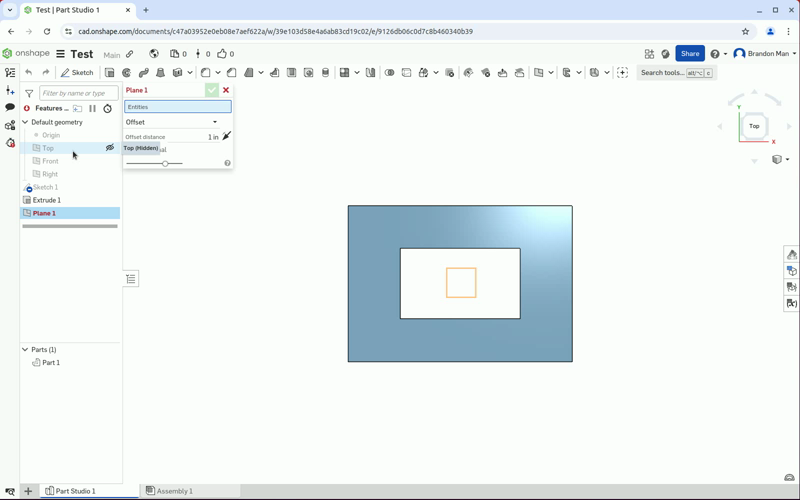
click(73, 150)
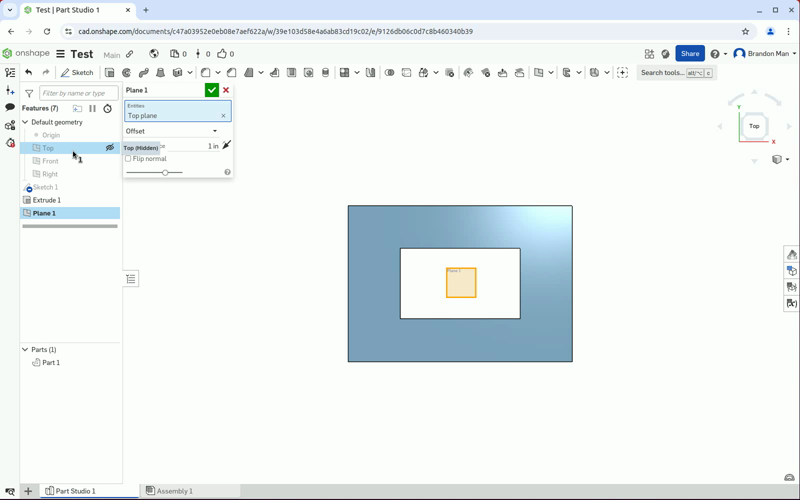
key(tab, 2)
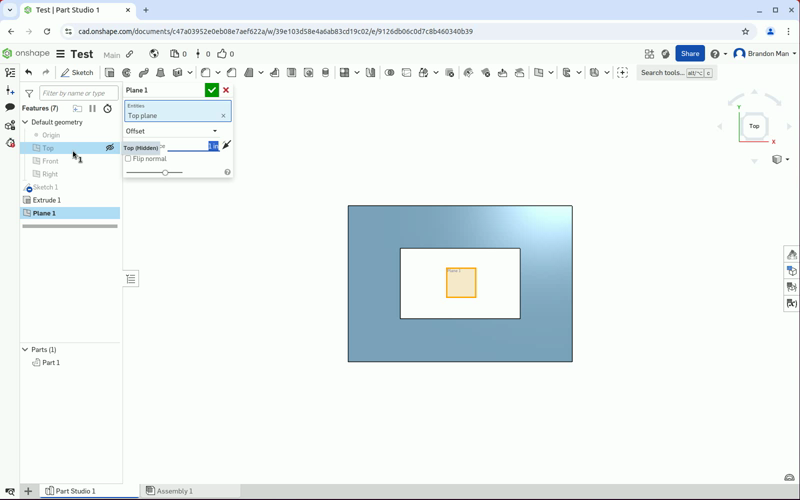
text(4.098)
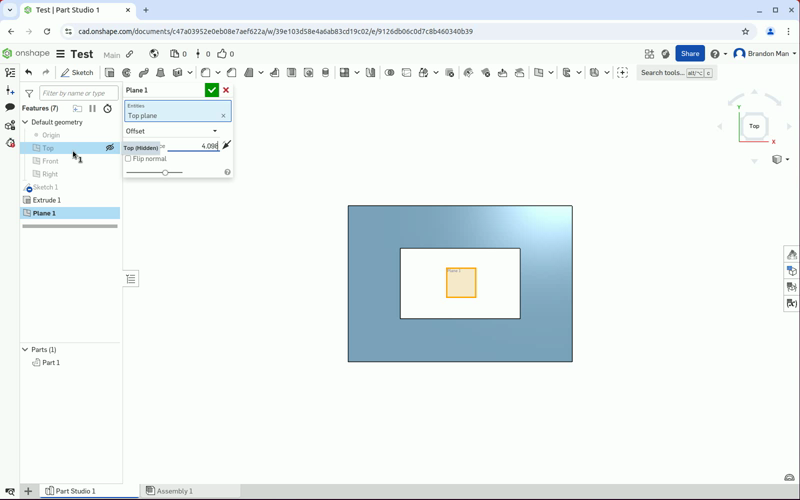
key(enter, 2)
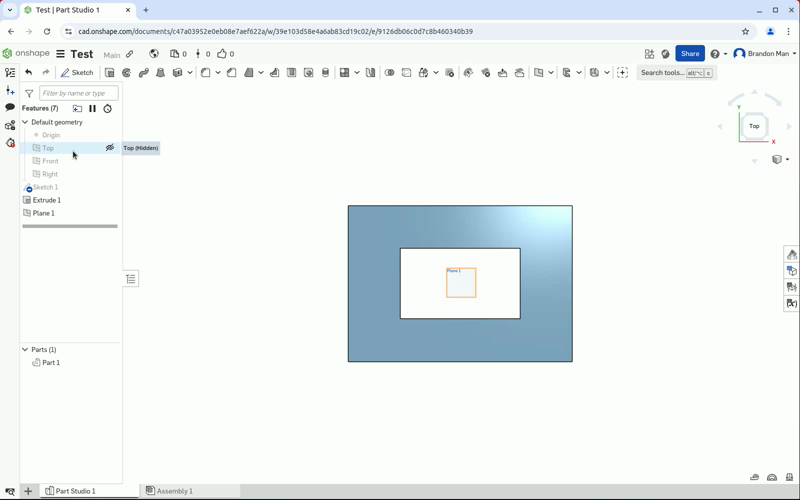
key(shift+s)
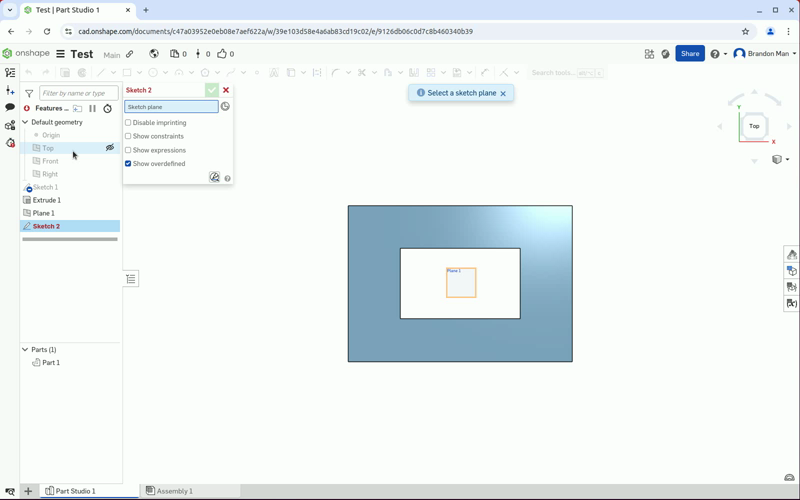
mouse_move(73, 215)
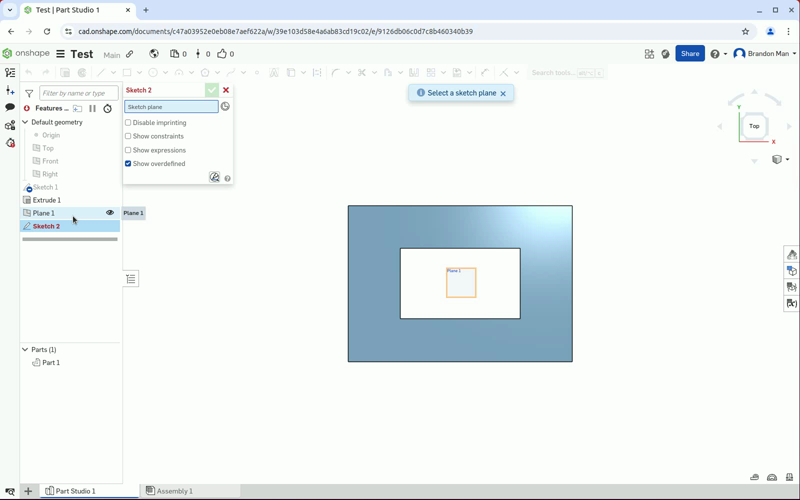
click(73, 215)
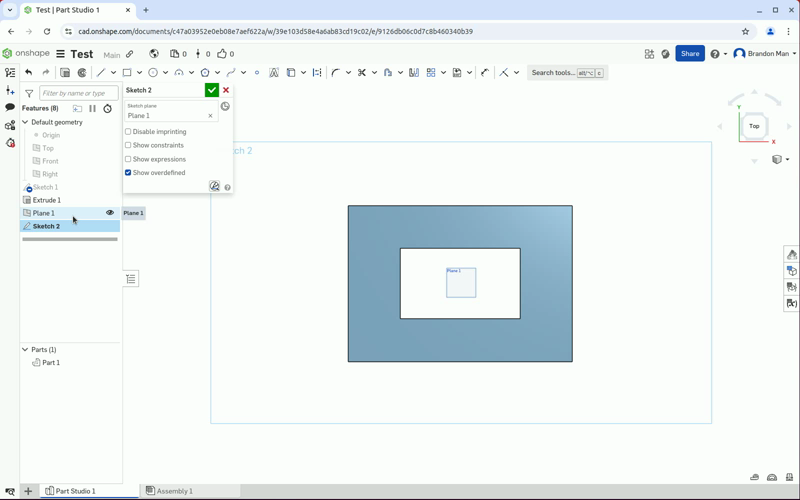
mouse_move(73, 352)
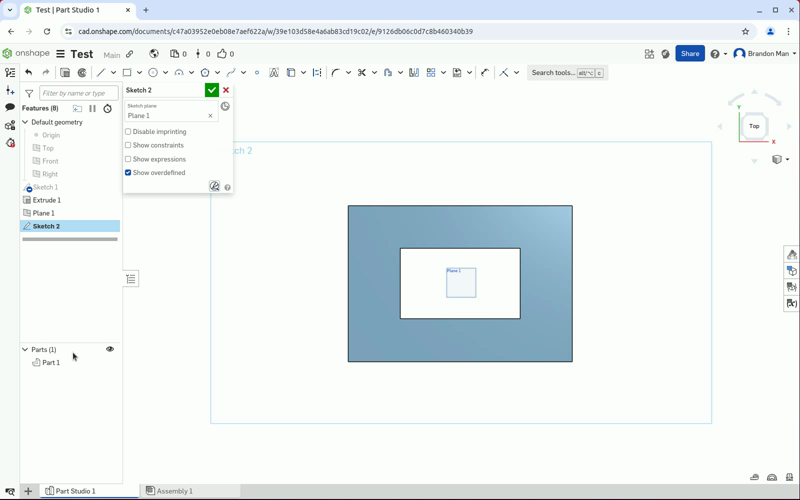
key(y)
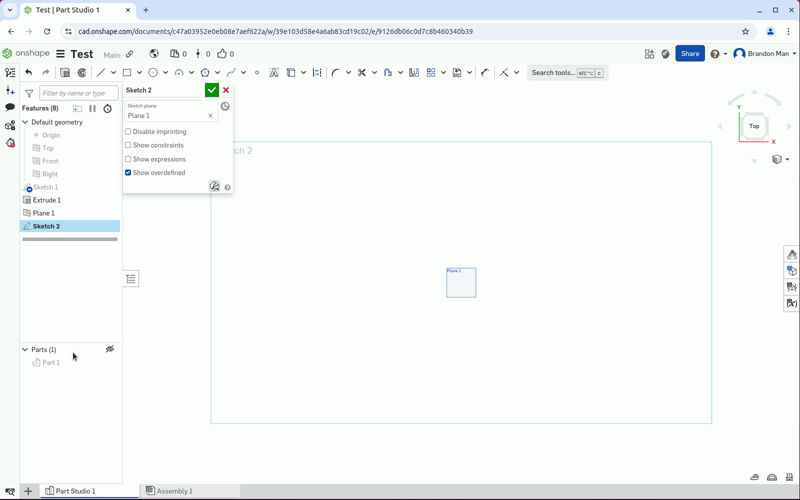
key(l)
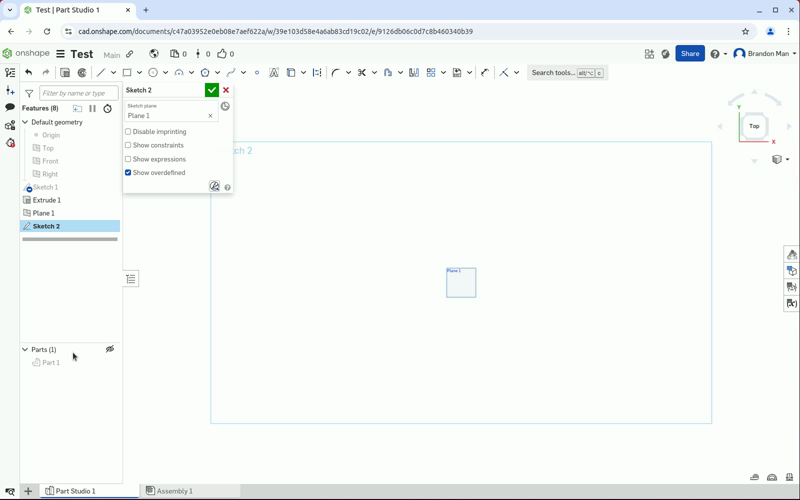
key_down(shift)
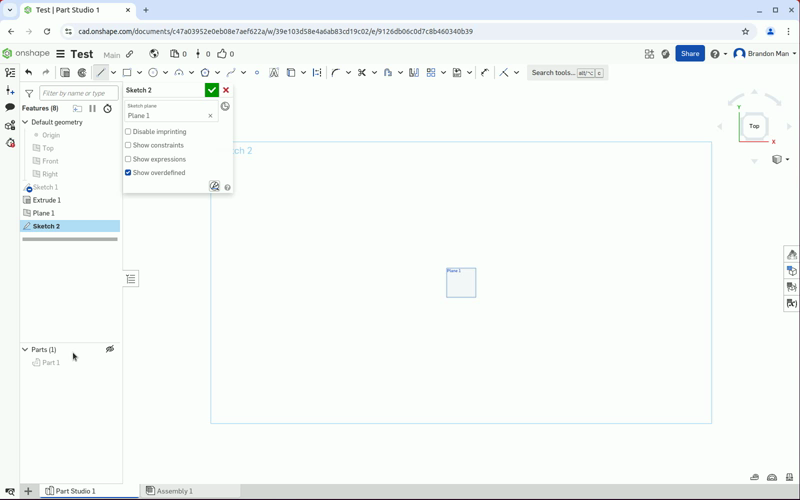
mouse_move(390, 327)
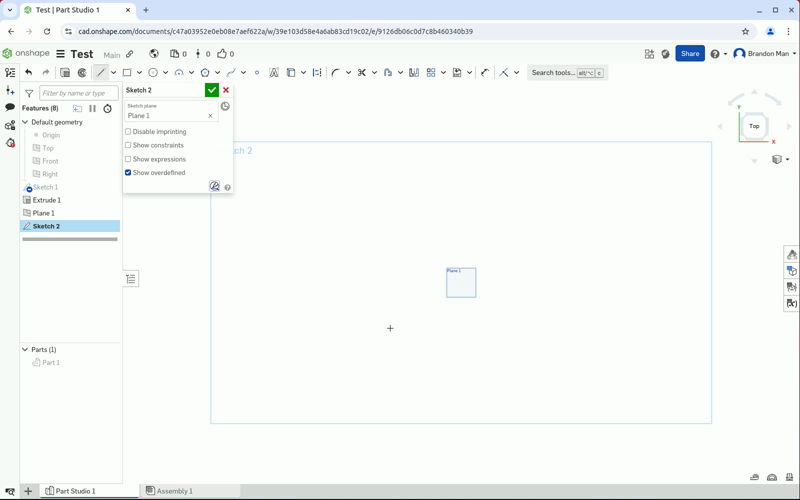
click(390, 327)
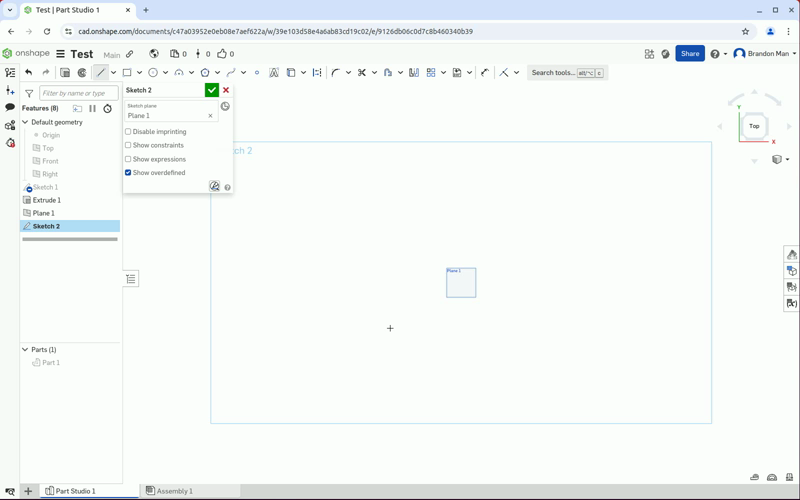
key_up(shift)
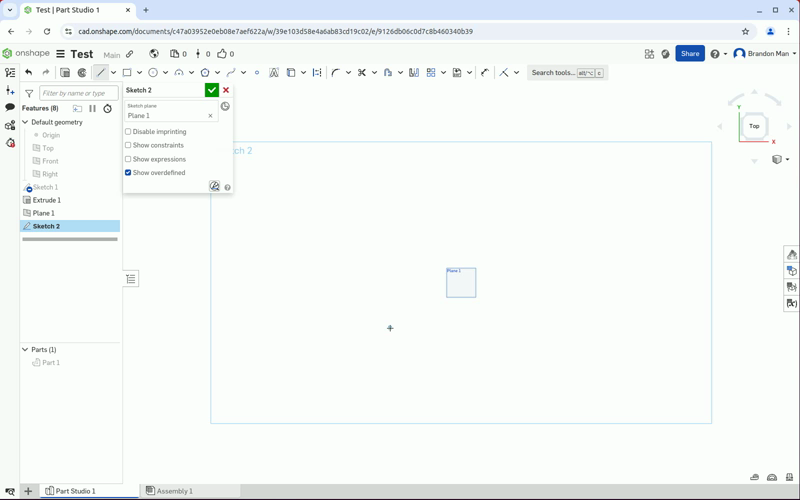
key_down(shift)
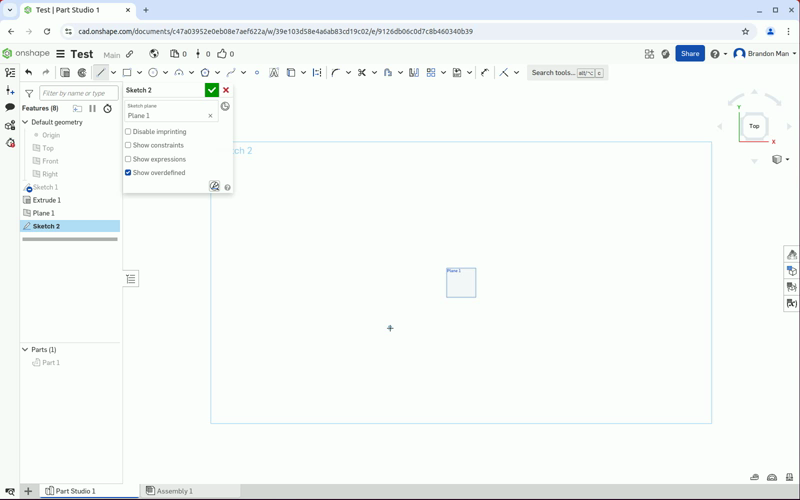
mouse_move(420, 327)
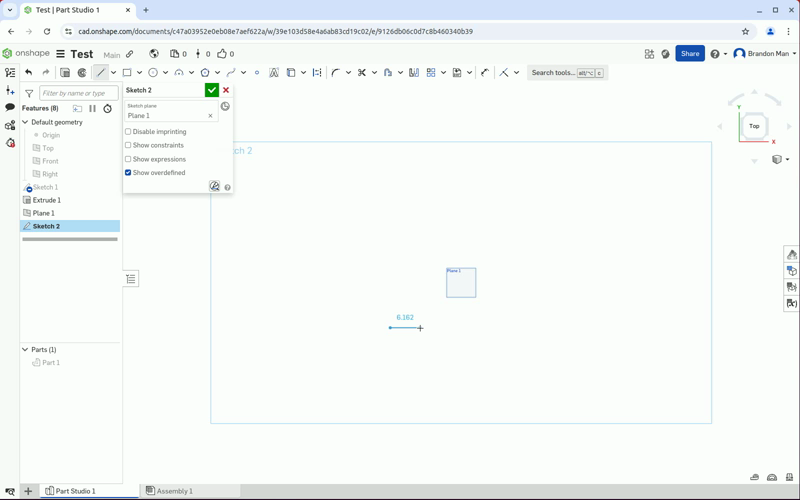
mouse_move(400, 317)
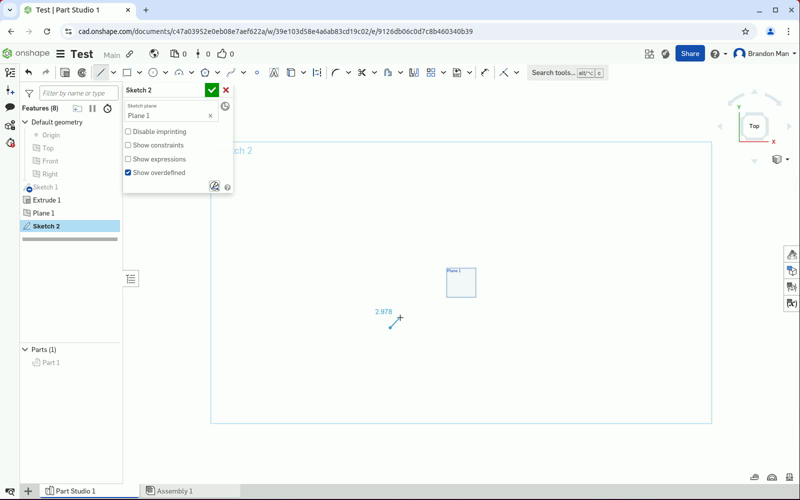
click(400, 317)
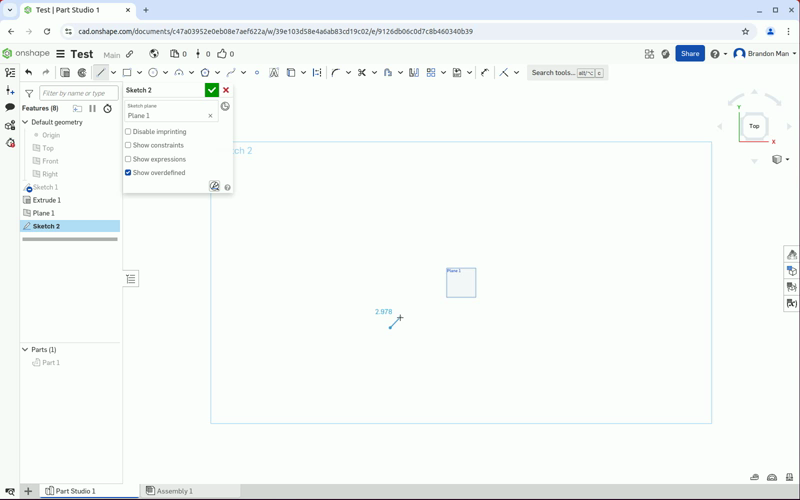
key_up(shift)
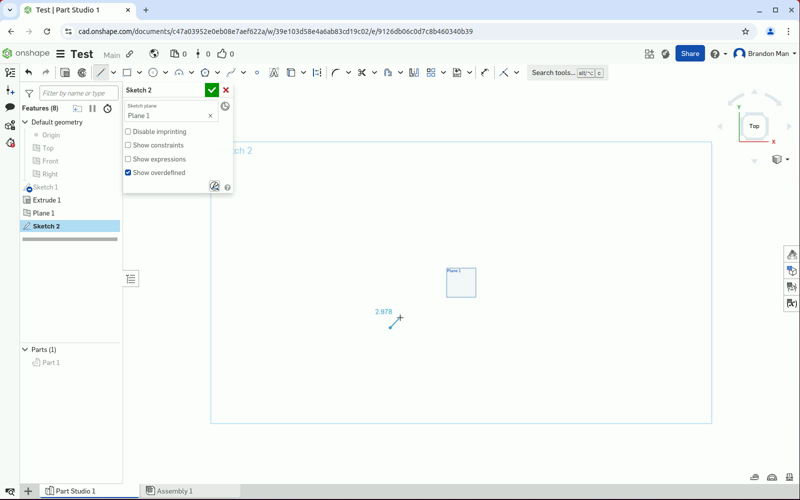
key_down(shift)
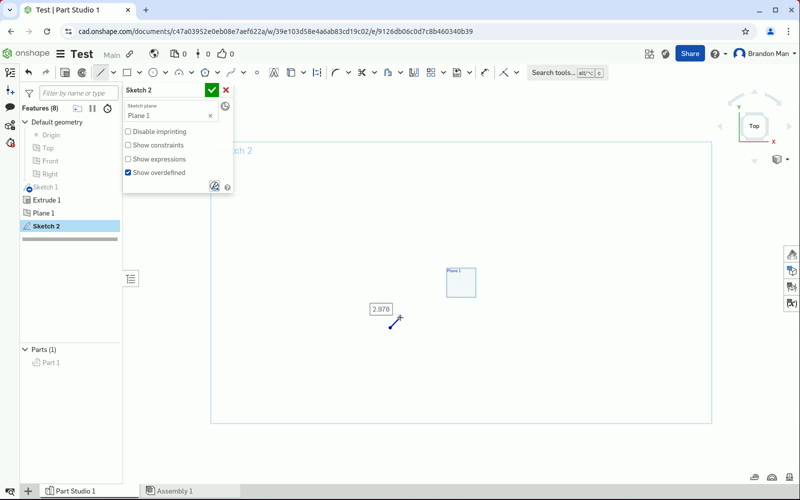
mouse_move(400, 247)
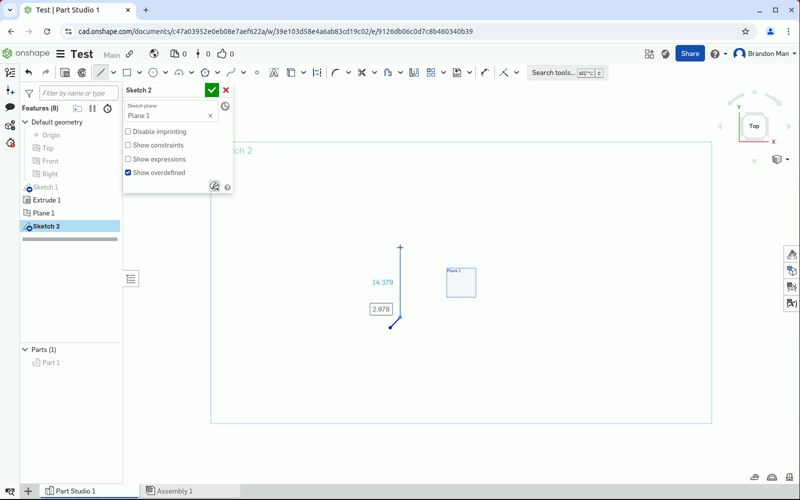
click(400, 247)
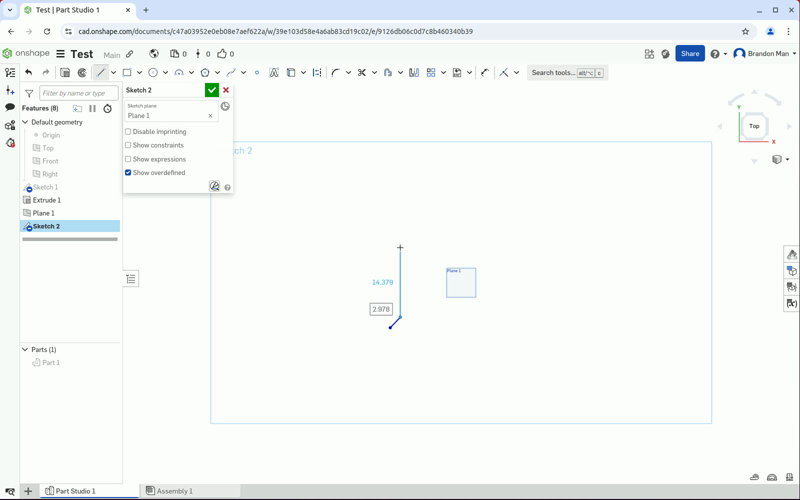
key_up(shift)
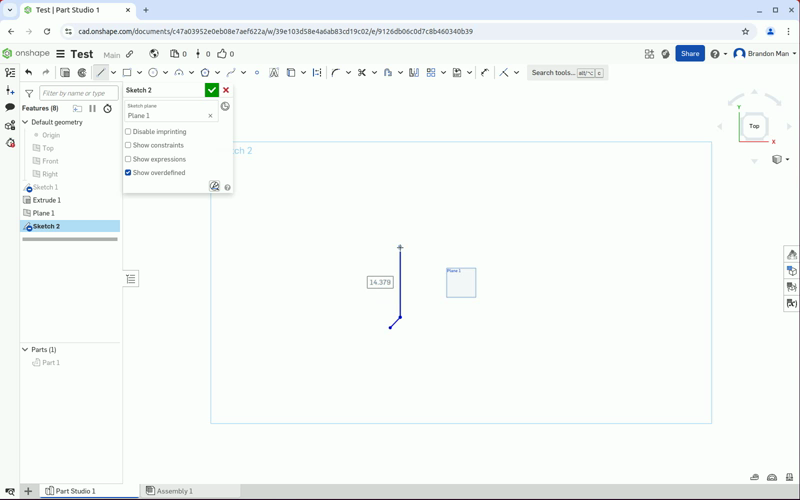
key_down(shift)
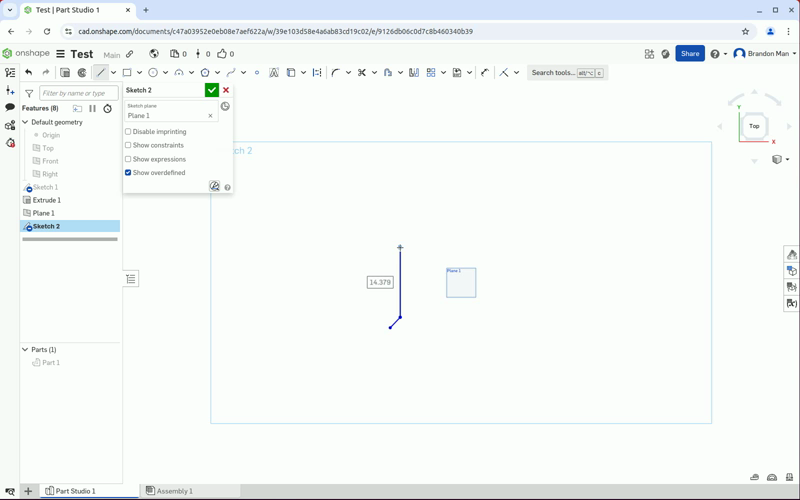
mouse_move(430, 247)
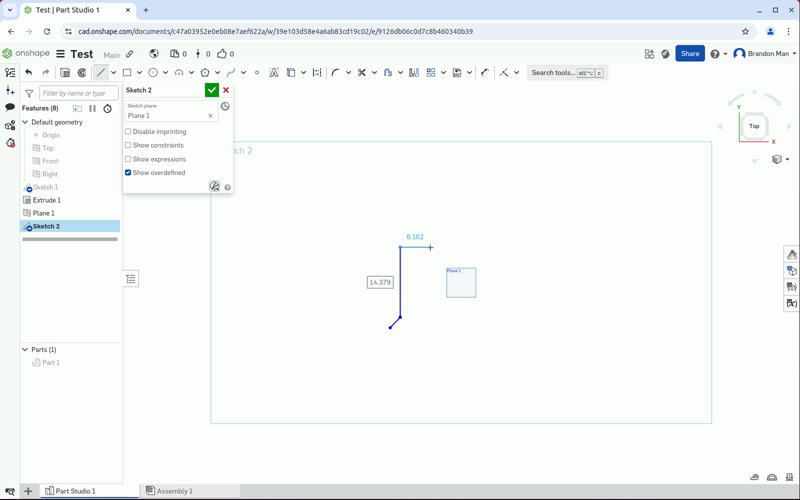
mouse_move(390, 241)
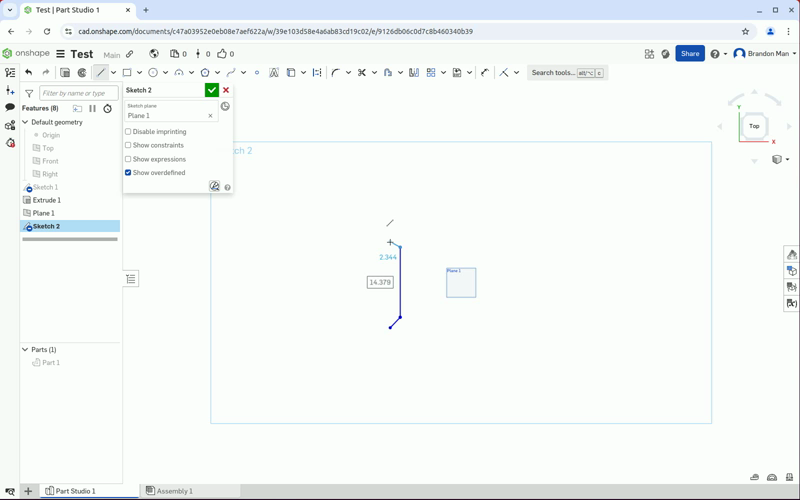
click(390, 241)
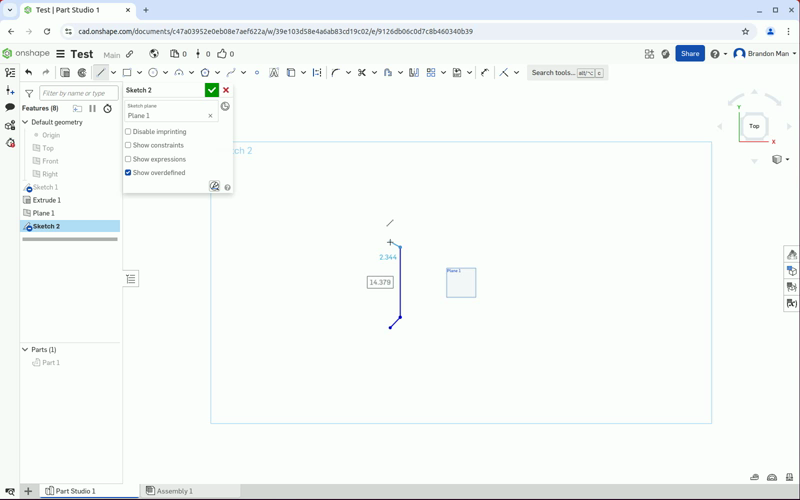
key_up(shift)
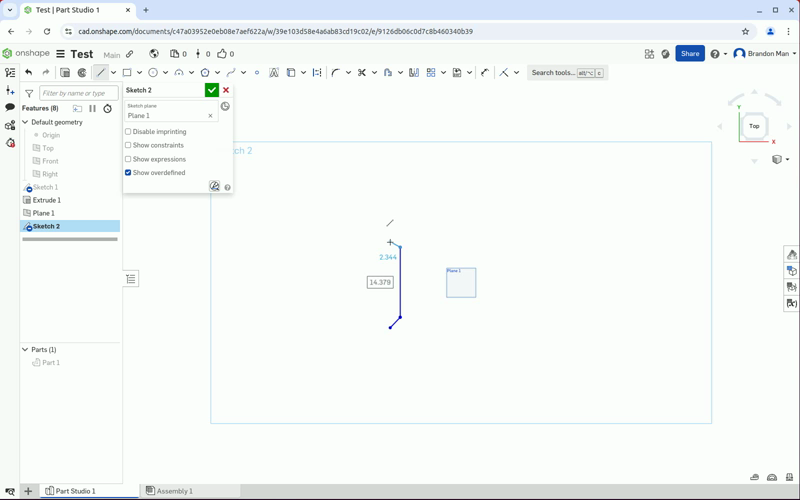
key_down(shift)
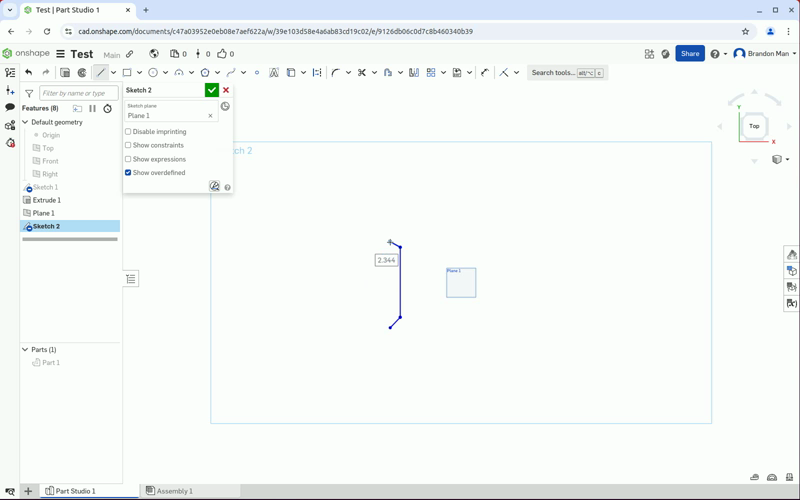
mouse_move(420, 241)
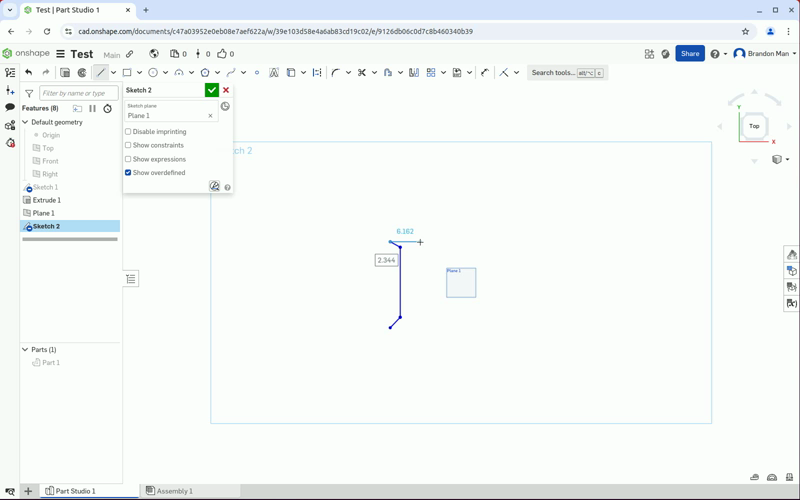
mouse_move(390, 247)
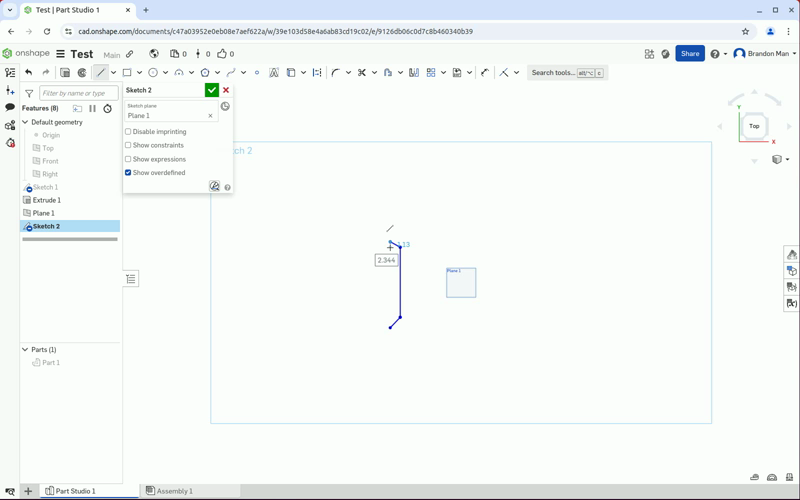
scroll(6)
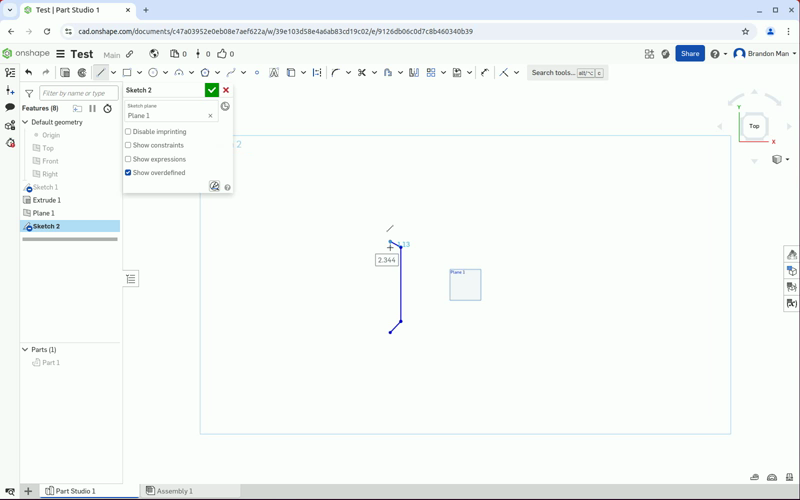
scroll(6)
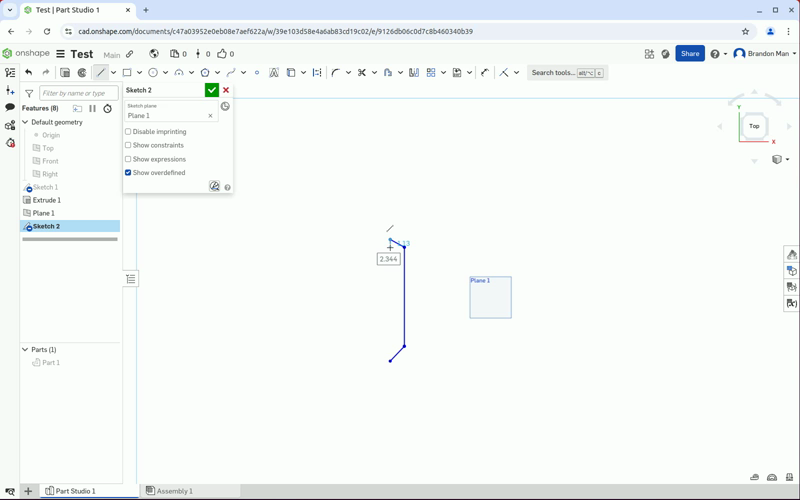
scroll(6)
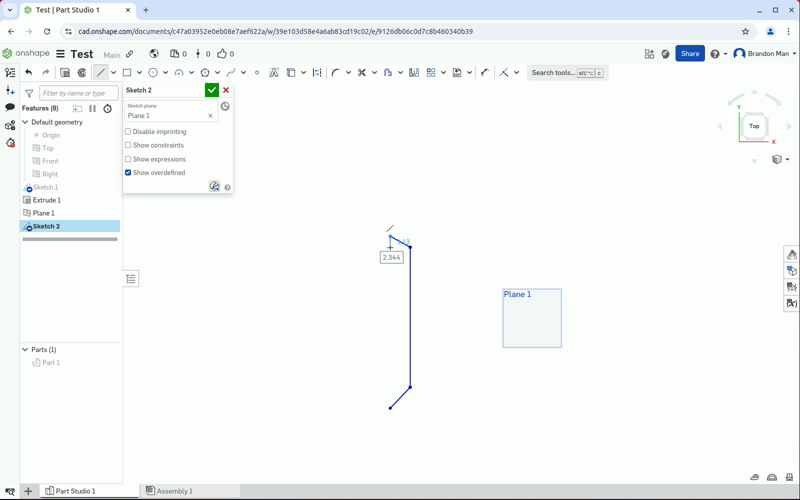
scroll(6)
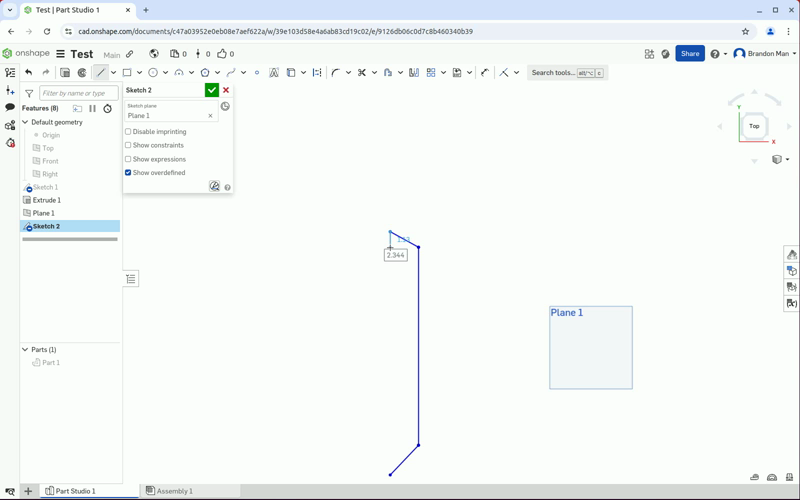
scroll(6)
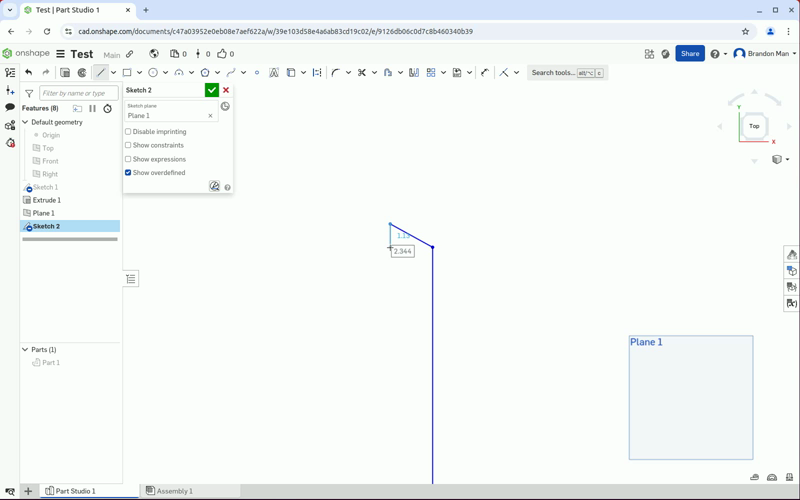
scroll(6)
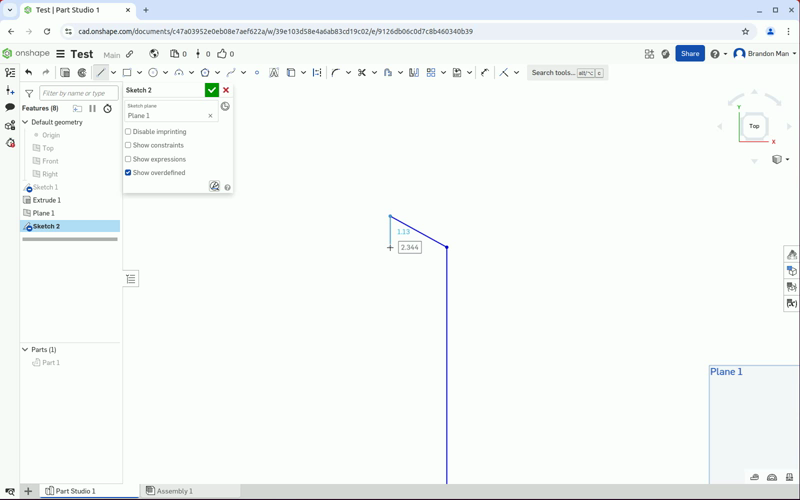
scroll(6)
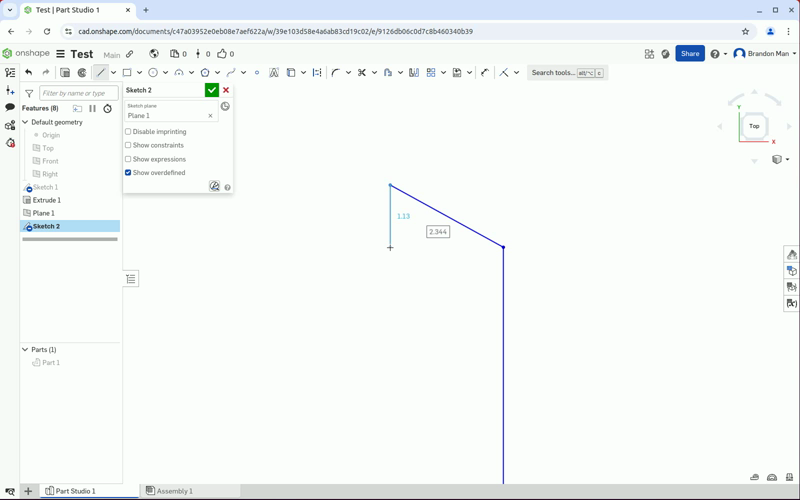
click(390, 247)
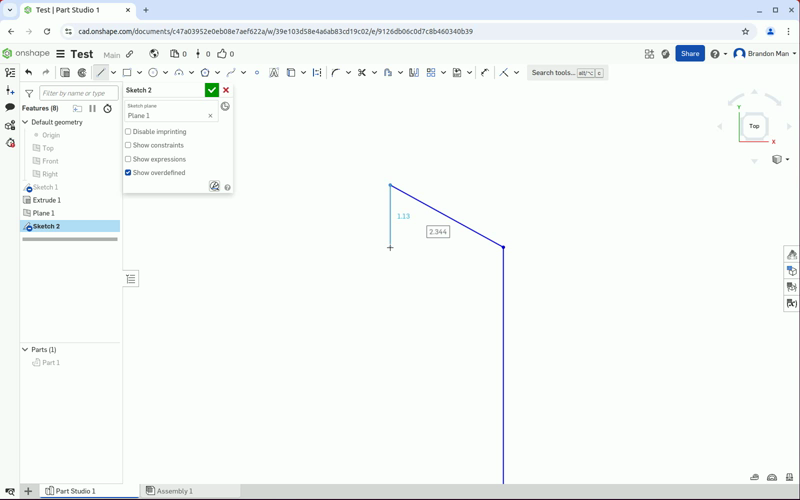
scroll(-6)
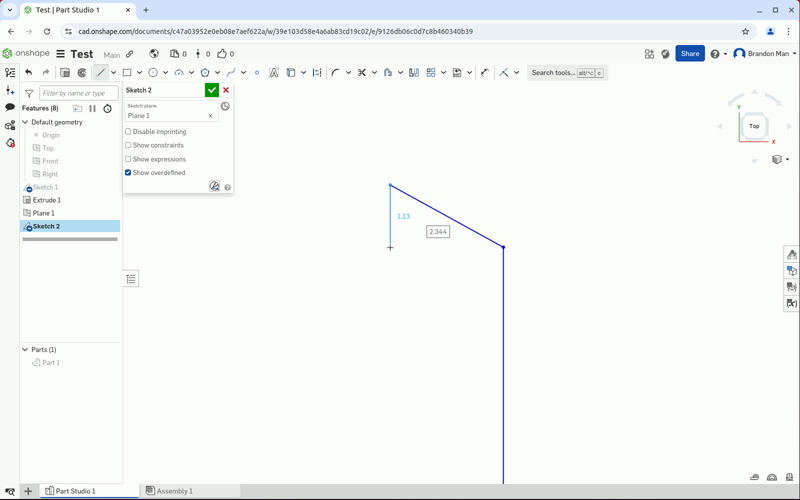
scroll(-6)
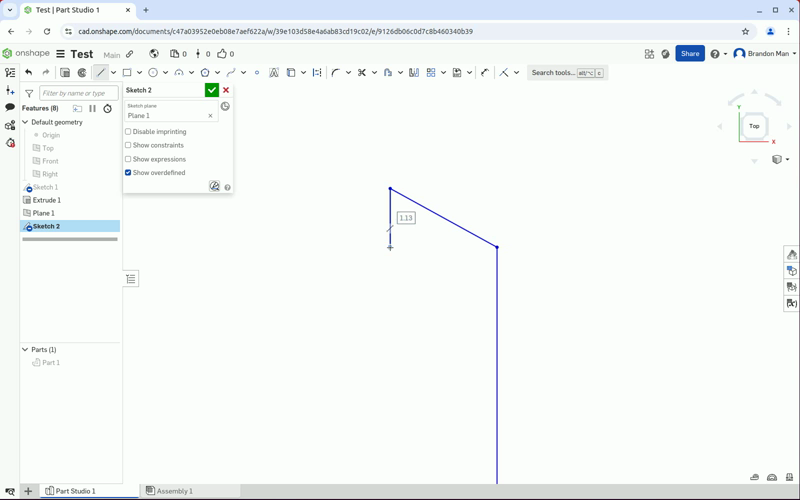
scroll(-6)
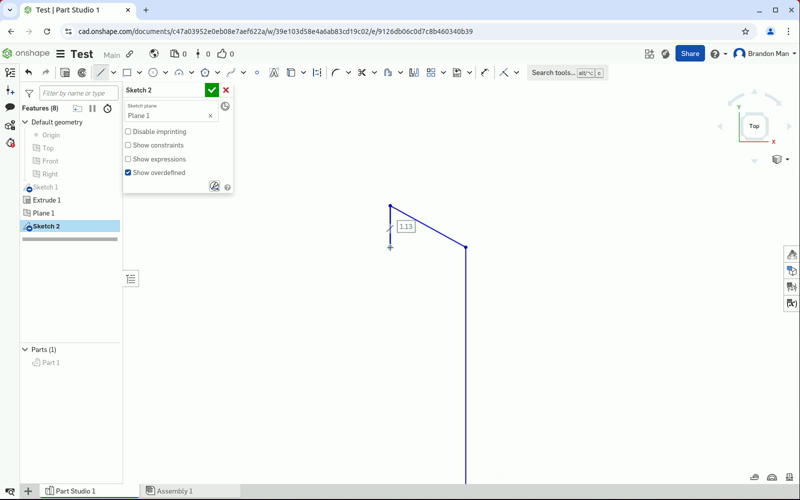
scroll(-6)
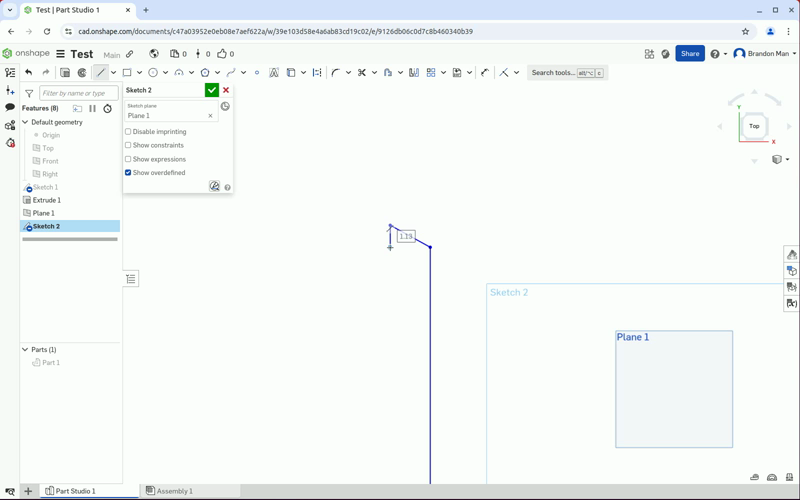
scroll(-6)
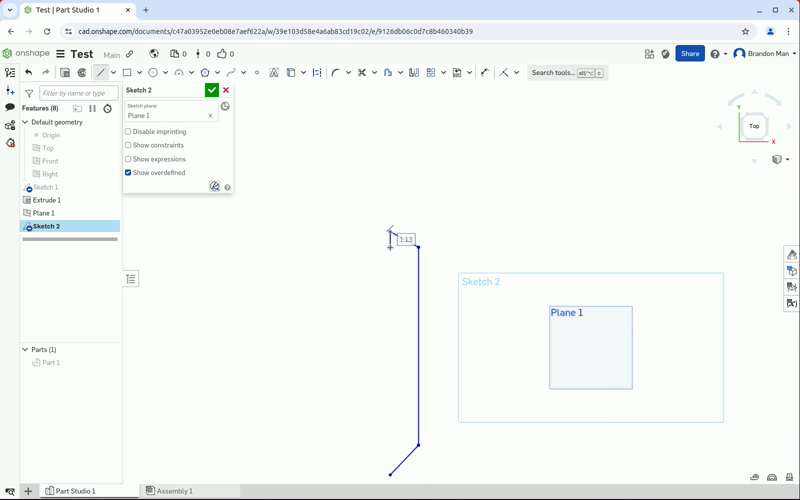
scroll(-6)
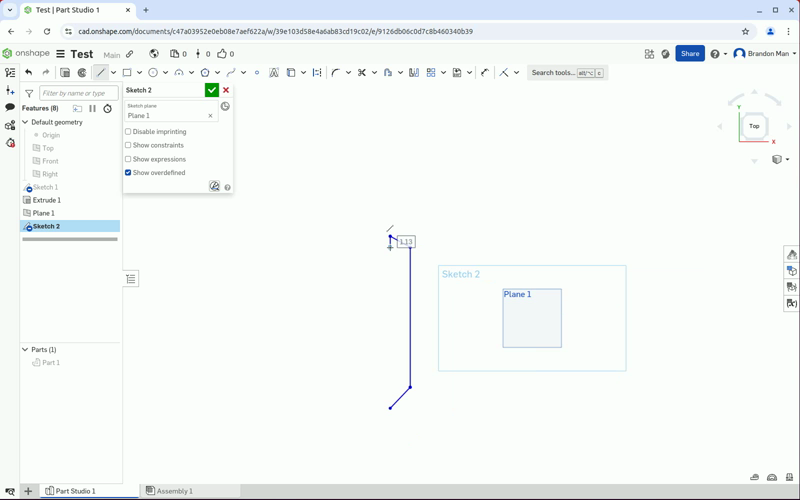
scroll(-6)
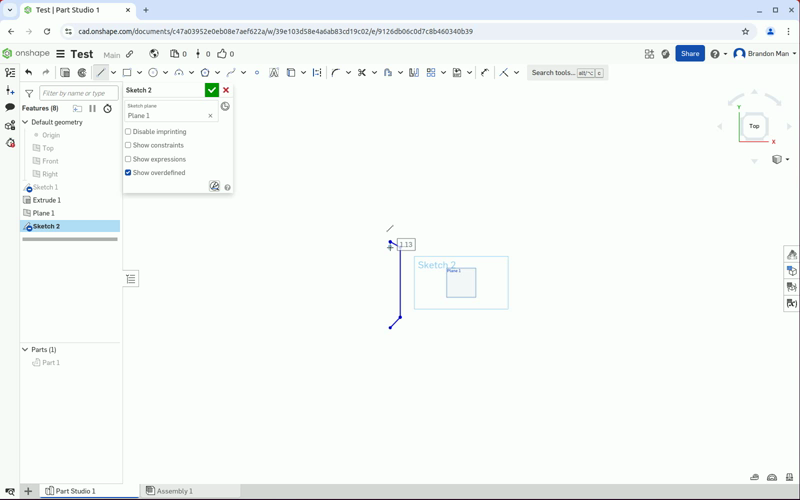
key_up(shift)
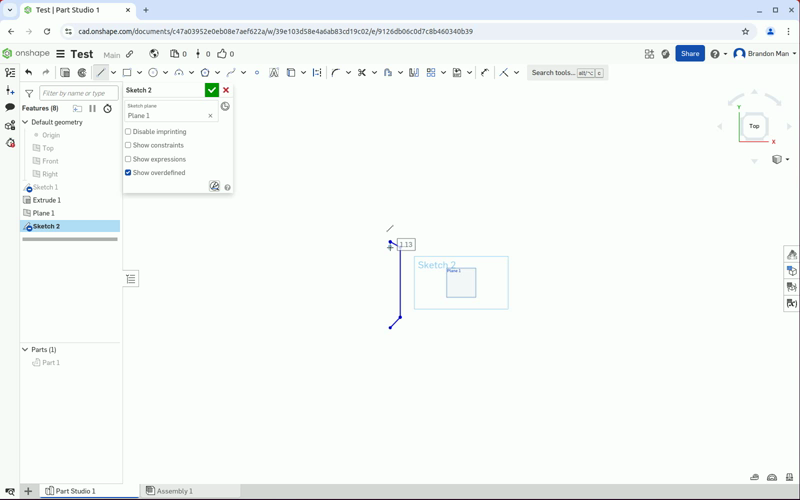
key_down(shift)
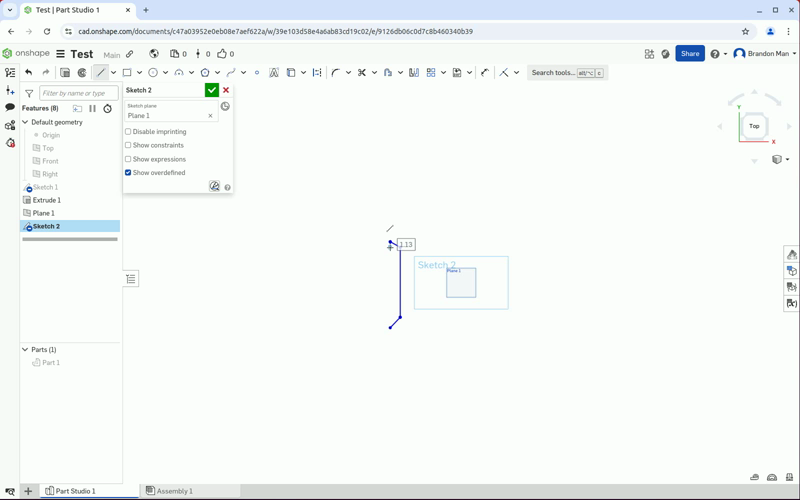
mouse_move(390, 317)
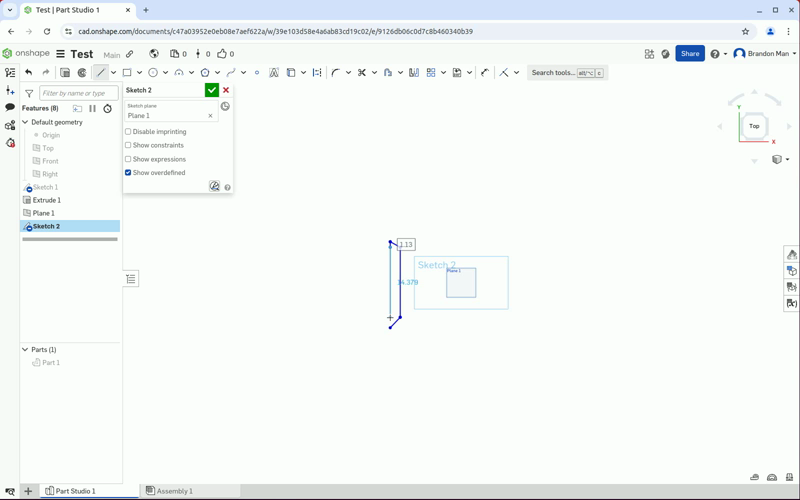
click(390, 317)
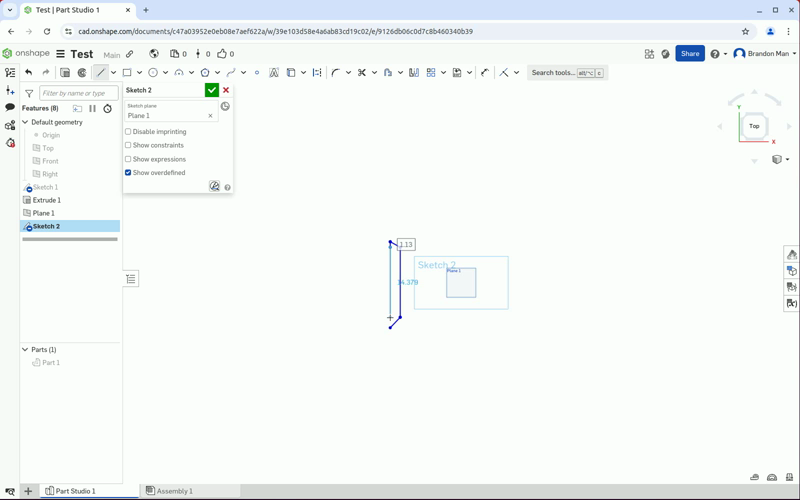
key_up(shift)
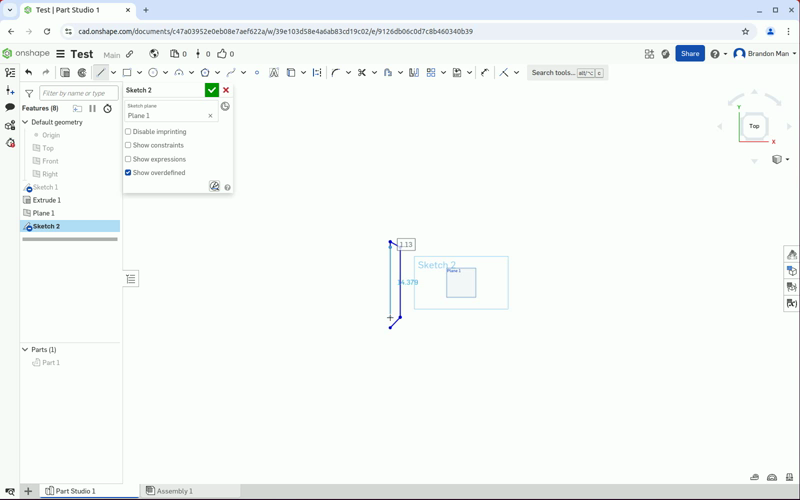
mouse_move(420, 317)
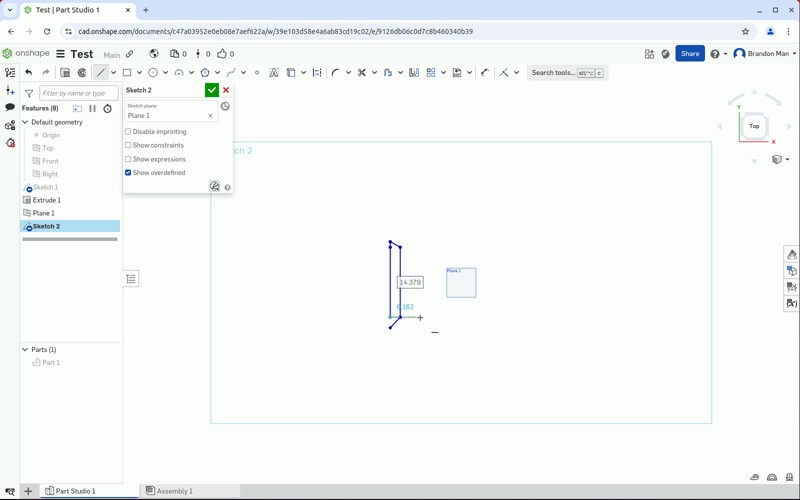
key_down(shift)
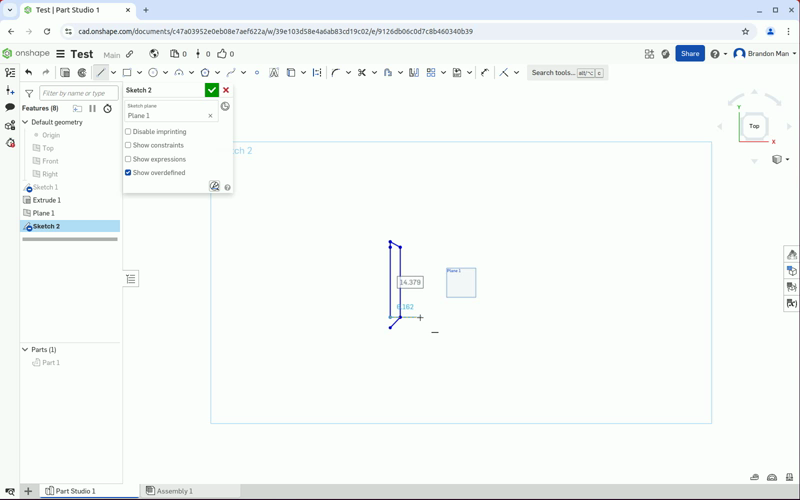
mouse_move(390, 327)
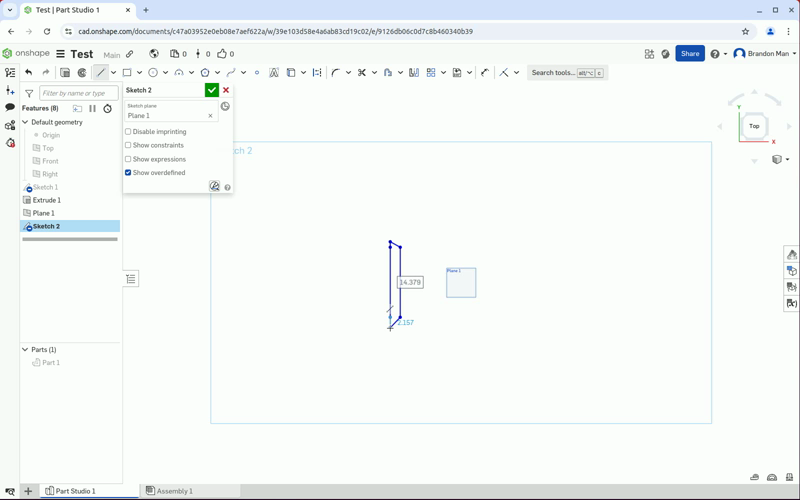
key_up(shift)
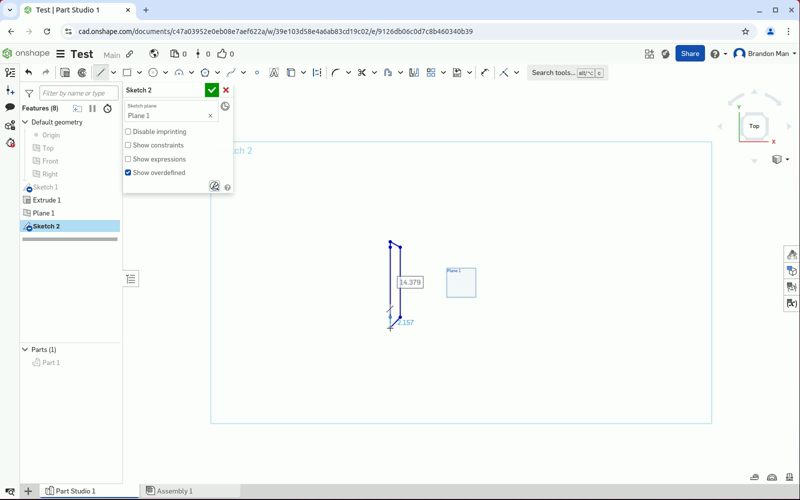
click(390, 327)
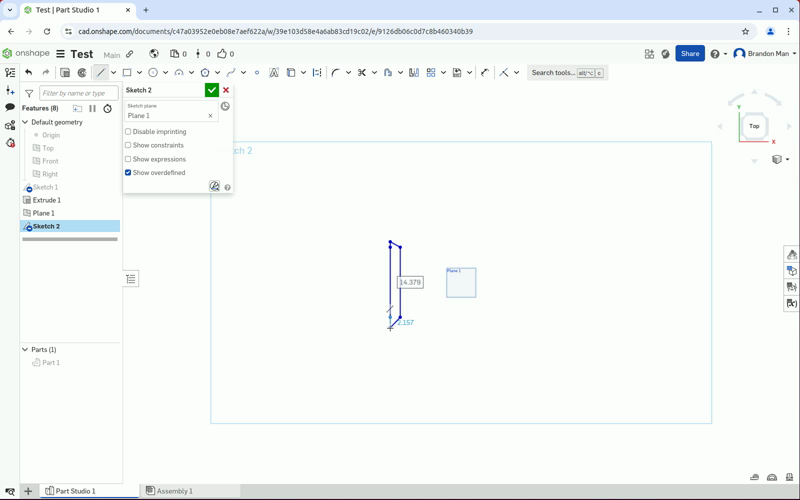
key(esc)
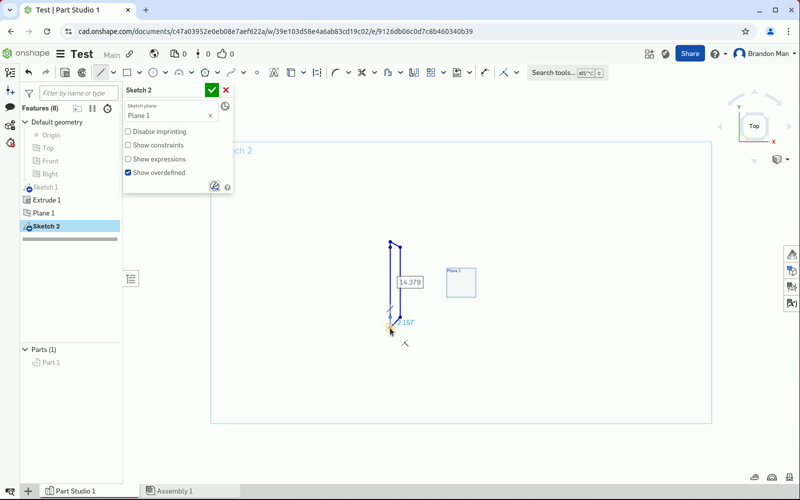
mouse_move(394, 293)
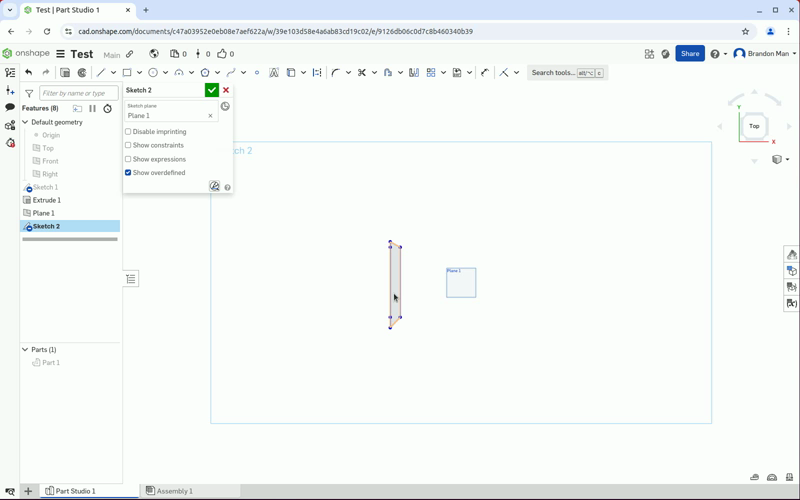
scroll(6)
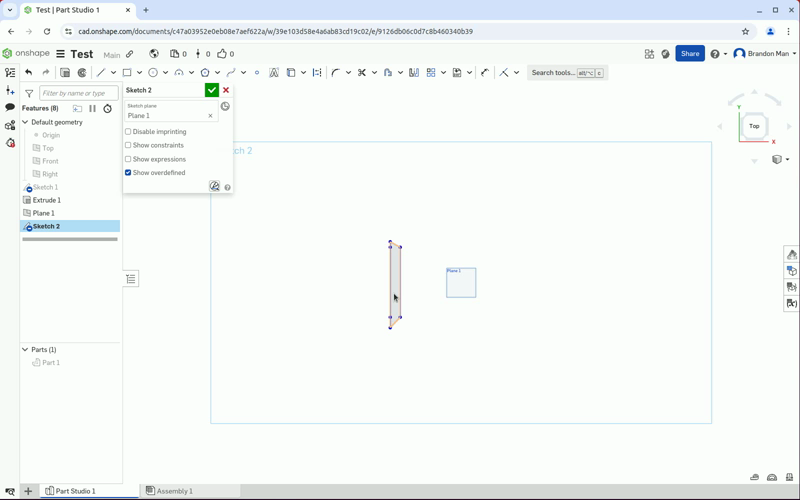
scroll(6)
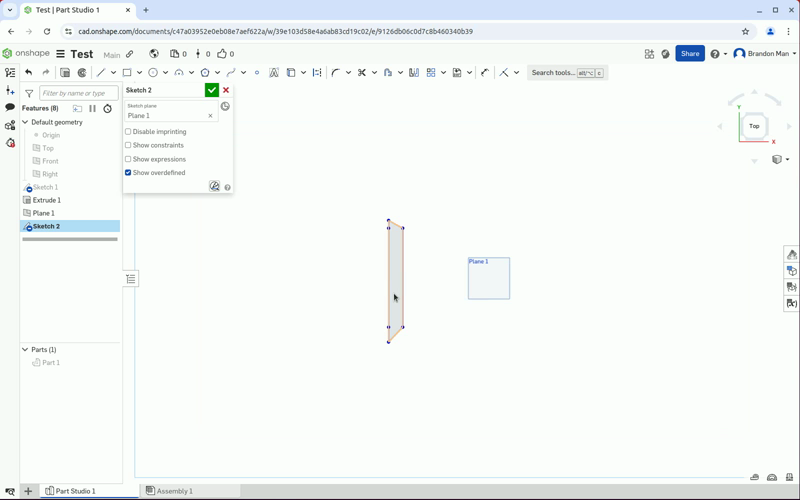
scroll(6)
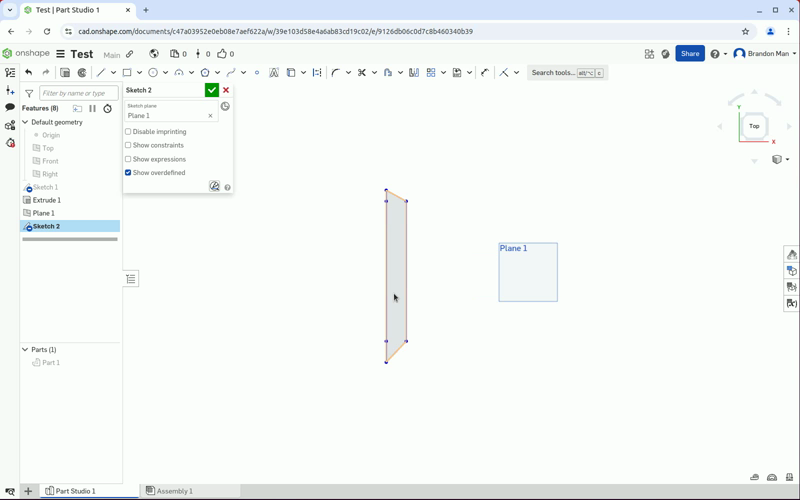
scroll(6)
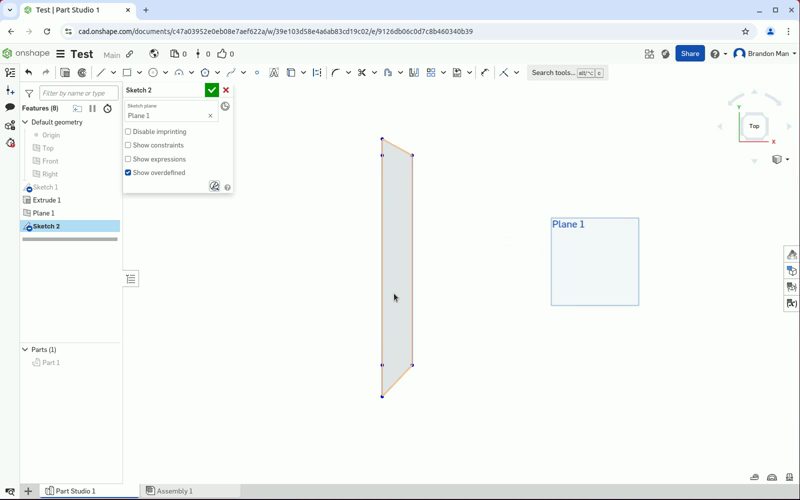
scroll(6)
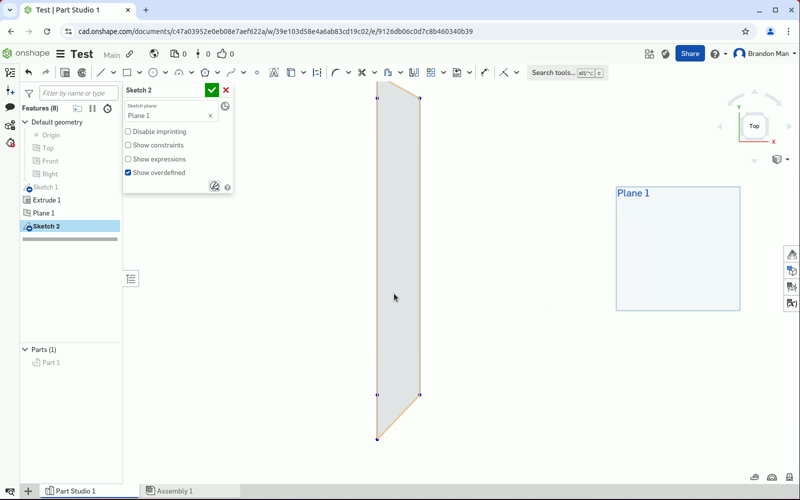
scroll(6)
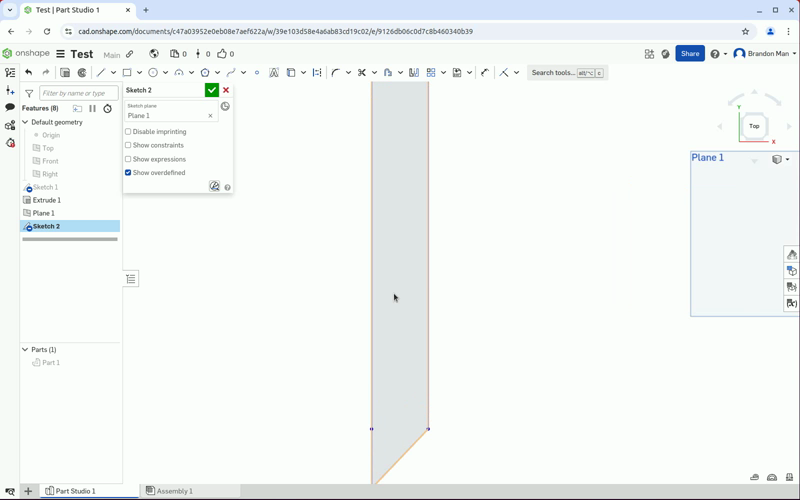
scroll(6)
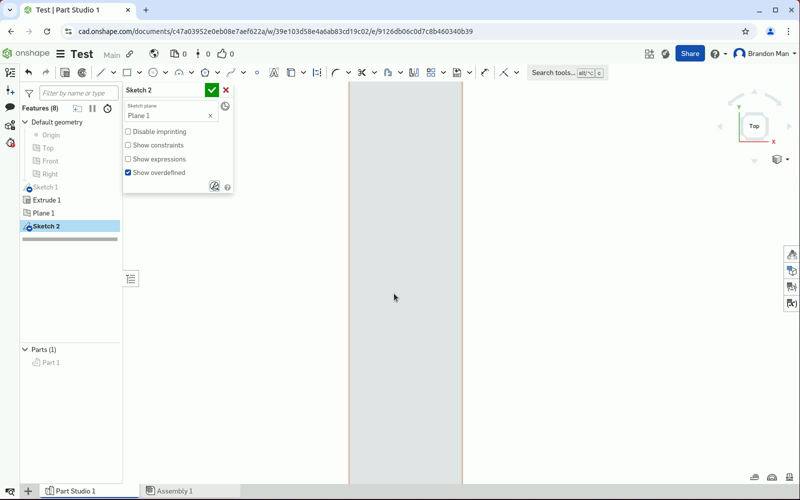
click(394, 293)
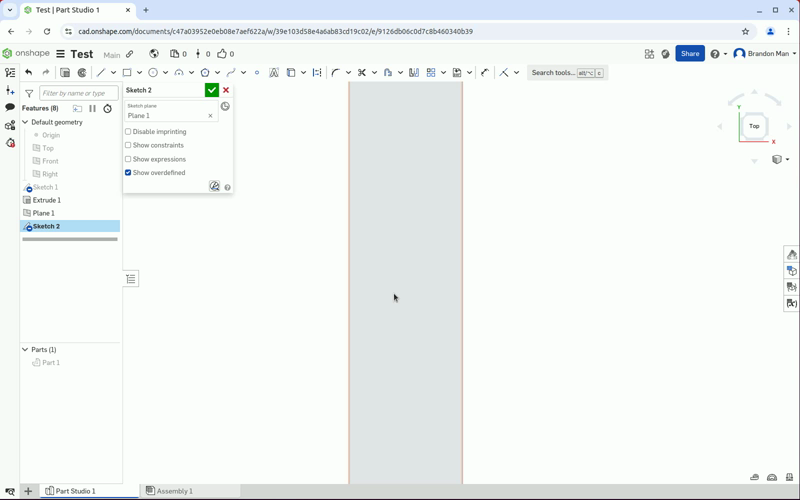
scroll(-6)
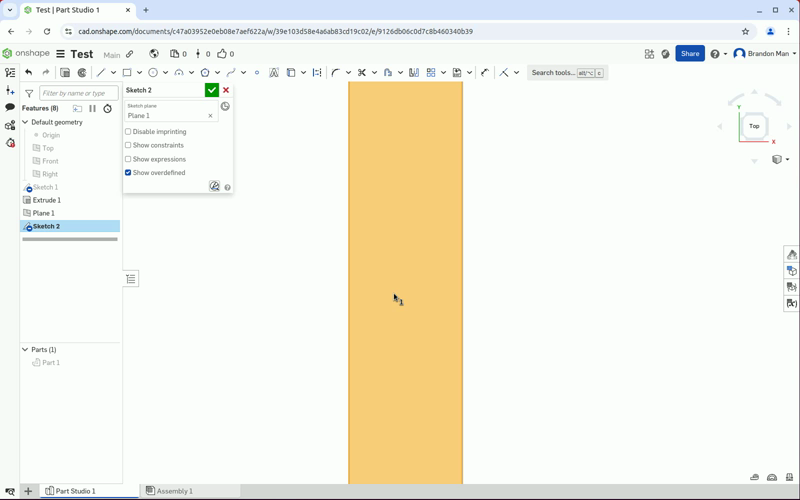
scroll(-6)
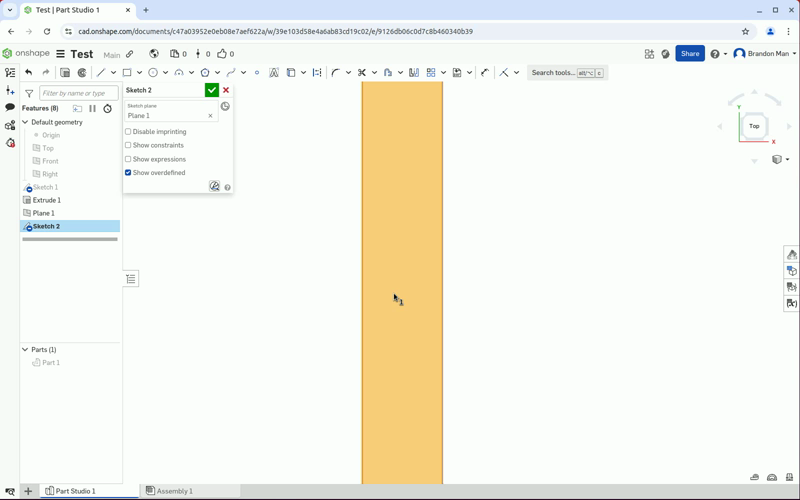
scroll(-6)
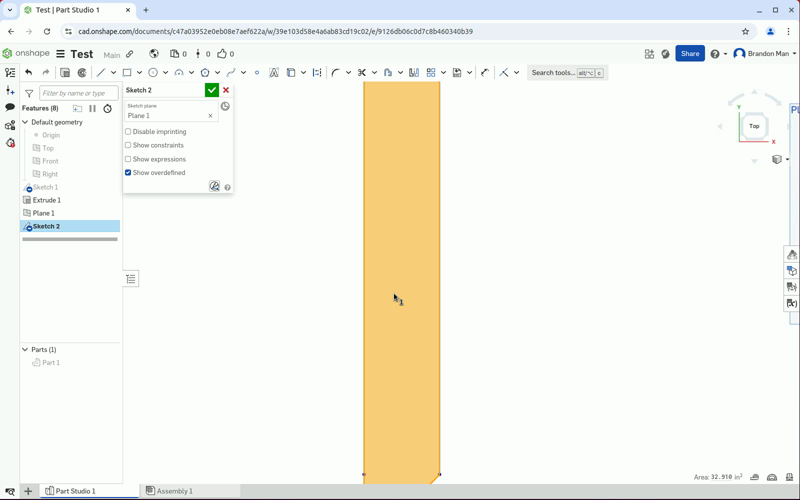
scroll(-6)
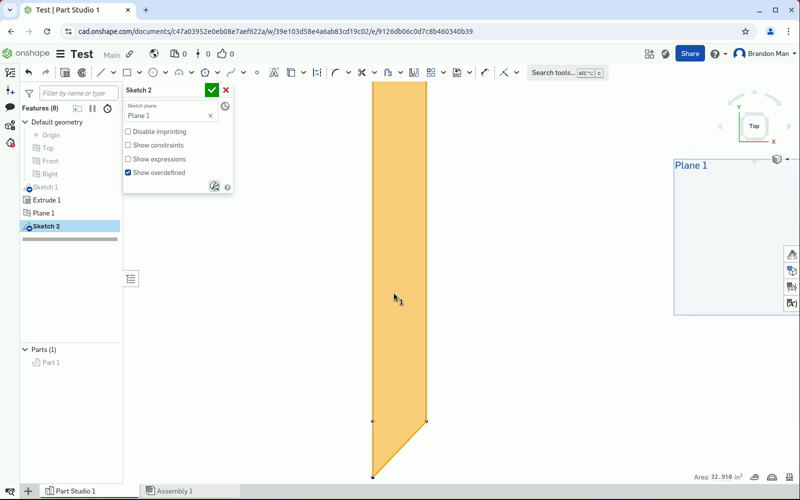
scroll(-6)
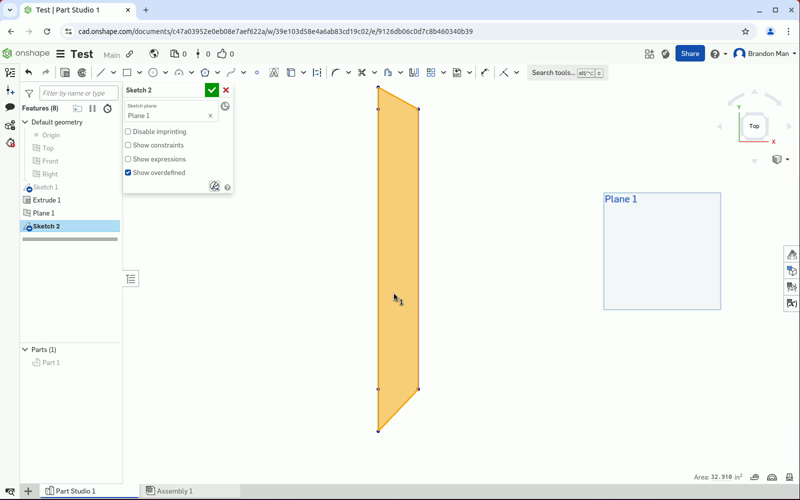
scroll(-6)
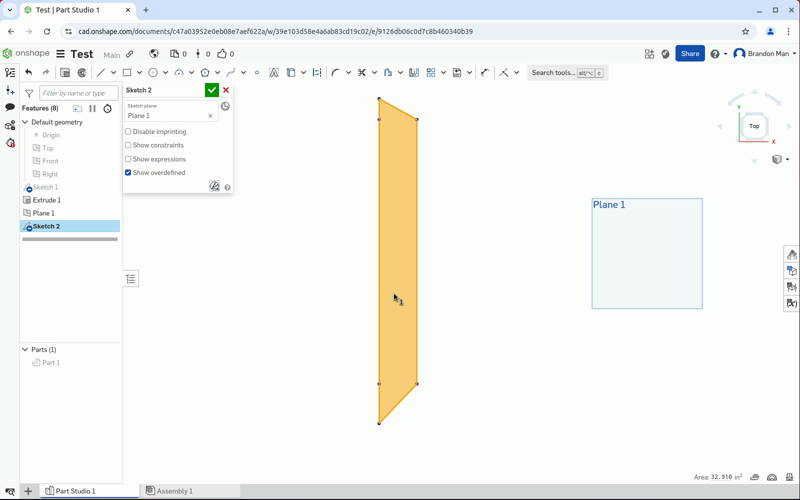
scroll(-6)
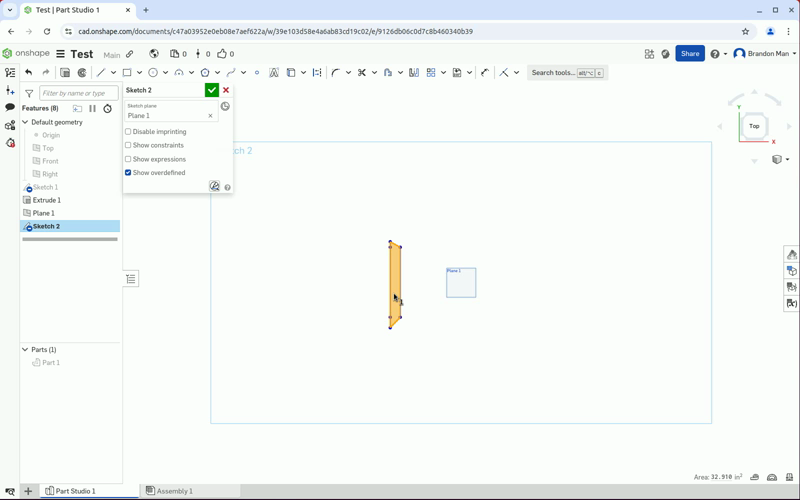
mouse_move(73, 352)
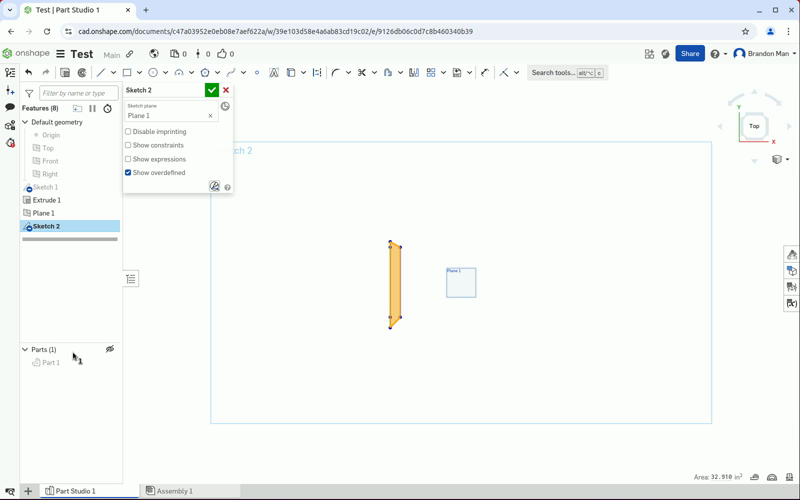
key(shift+y)
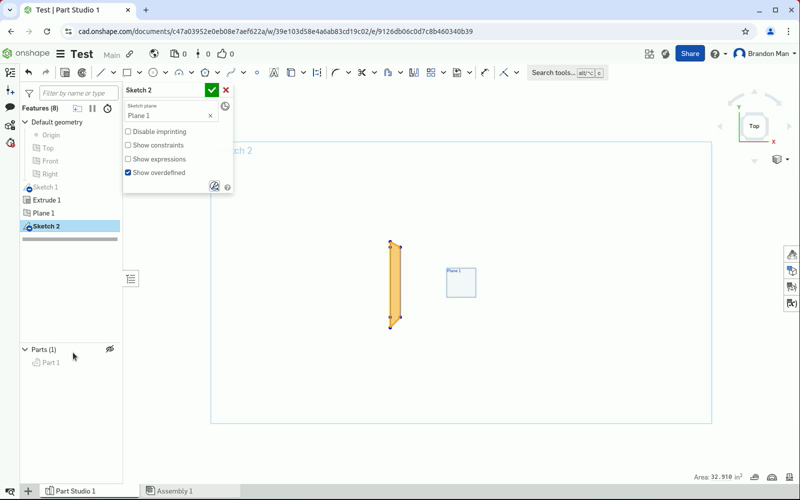
key(shift+e)
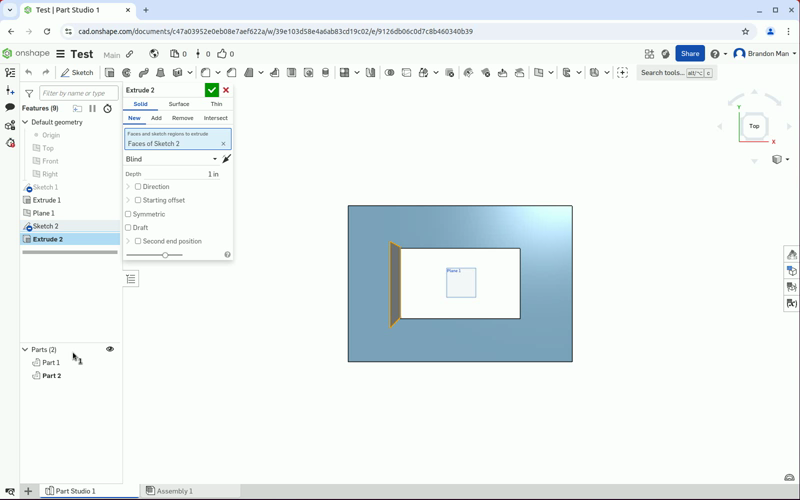
mouse_move(143, 106)
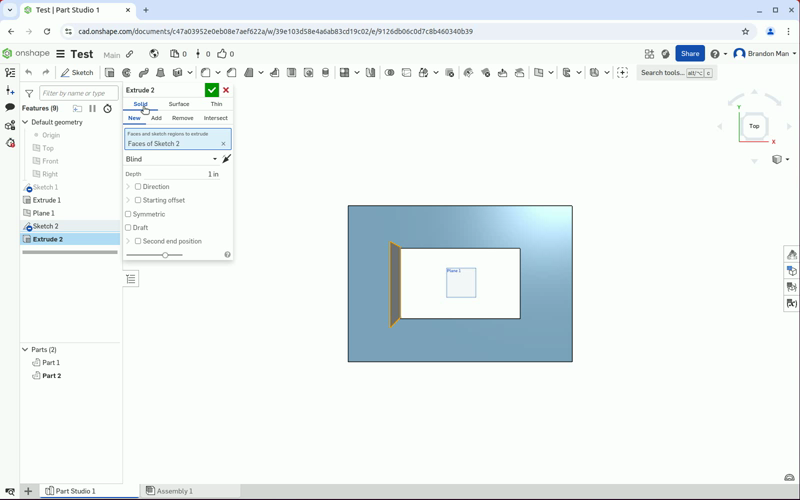
click(143, 106)
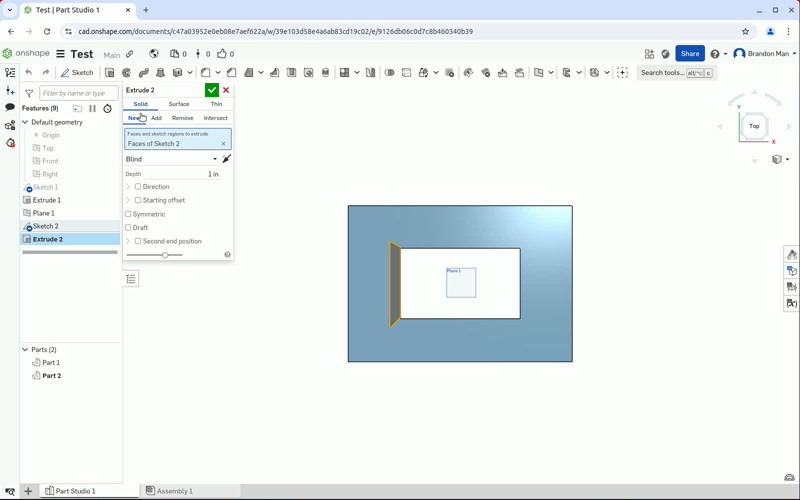
mouse_move(137, 120)
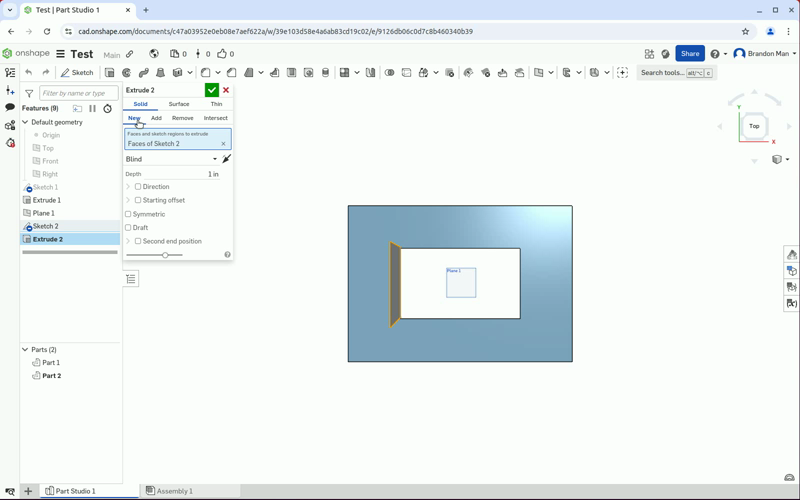
click(137, 120)
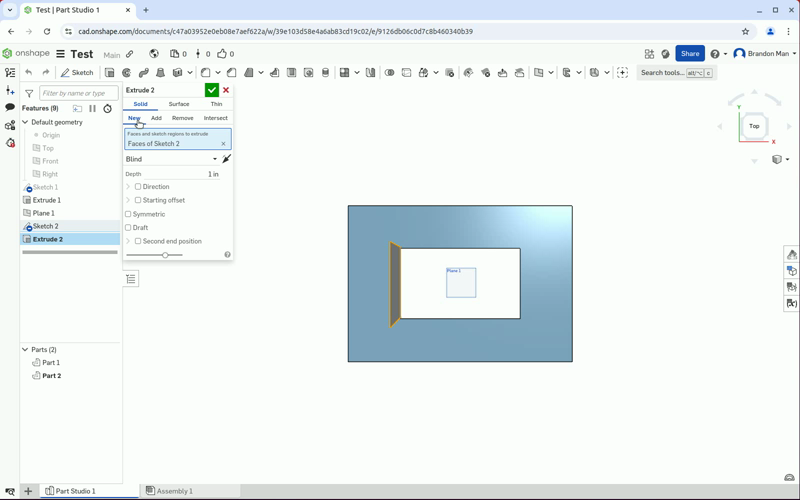
key(tab, 4)
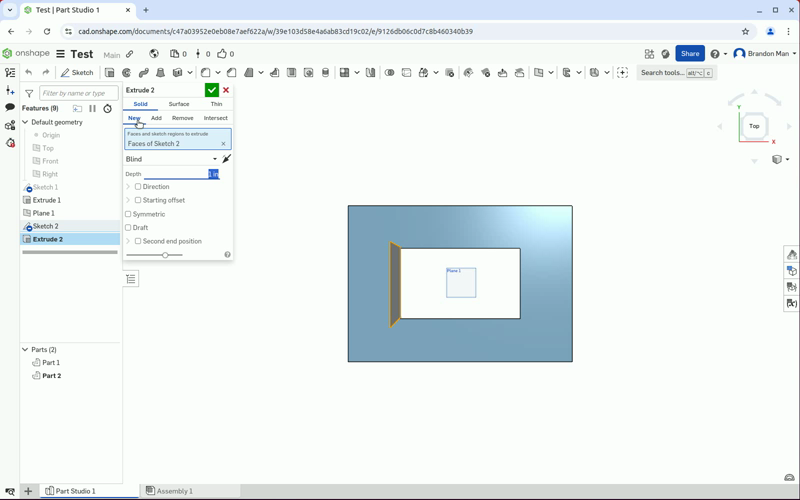
text(0.722)
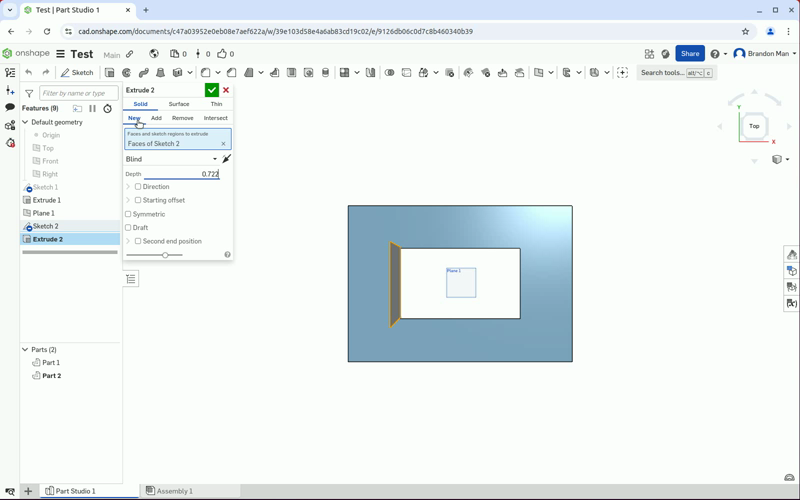
key(enter)
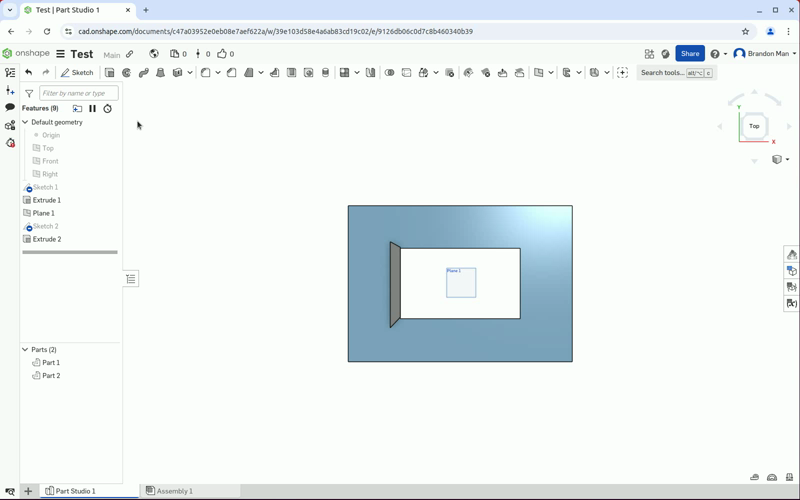
key(shift+h)
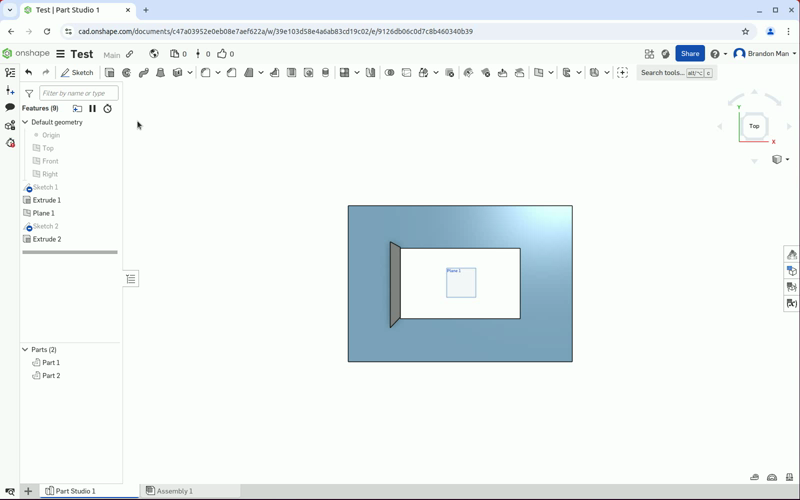
key(shift+h)
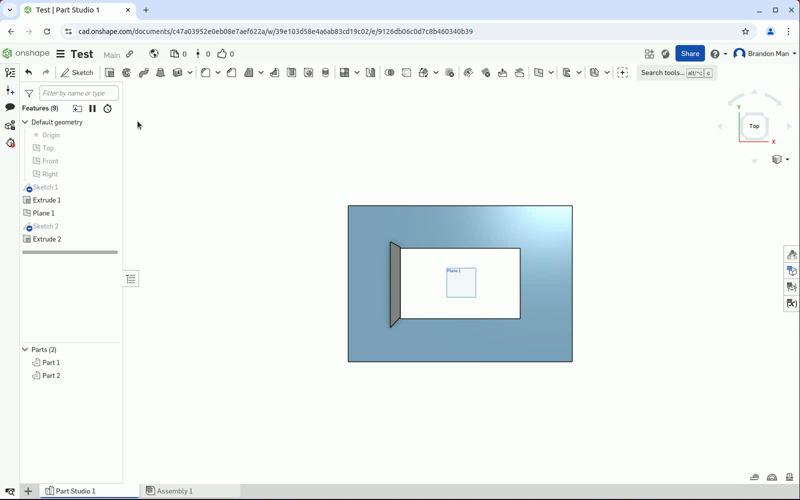
mouse_move(73, 189)
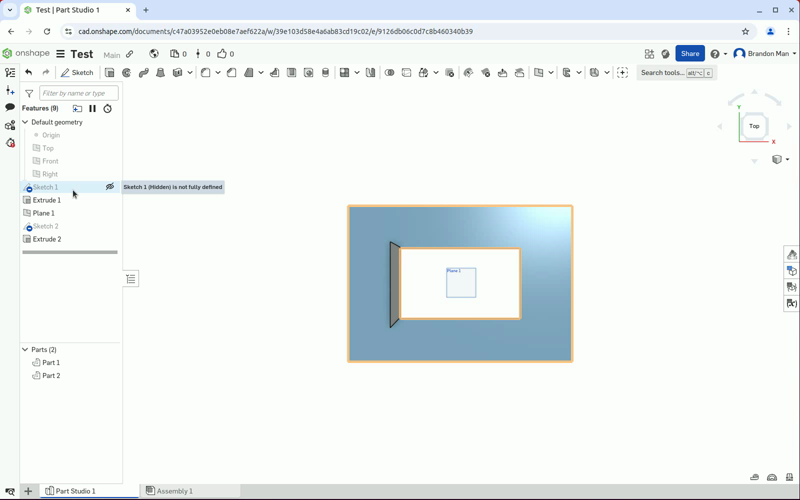
click(73, 189)
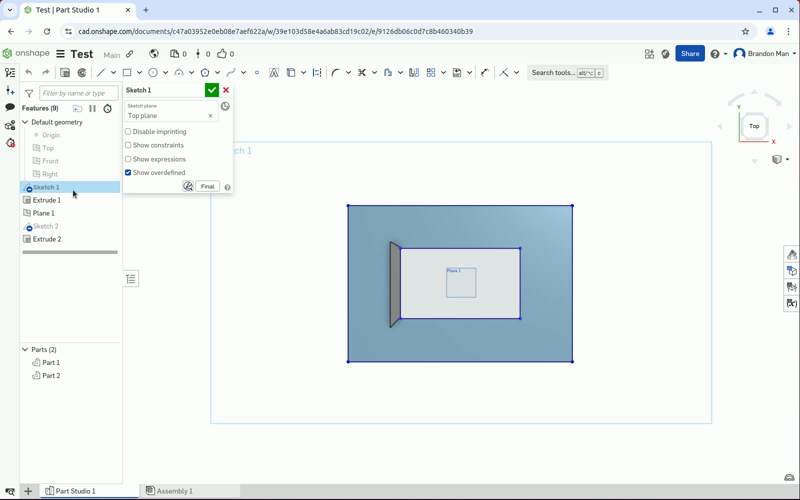
mouse_move(229, 92)
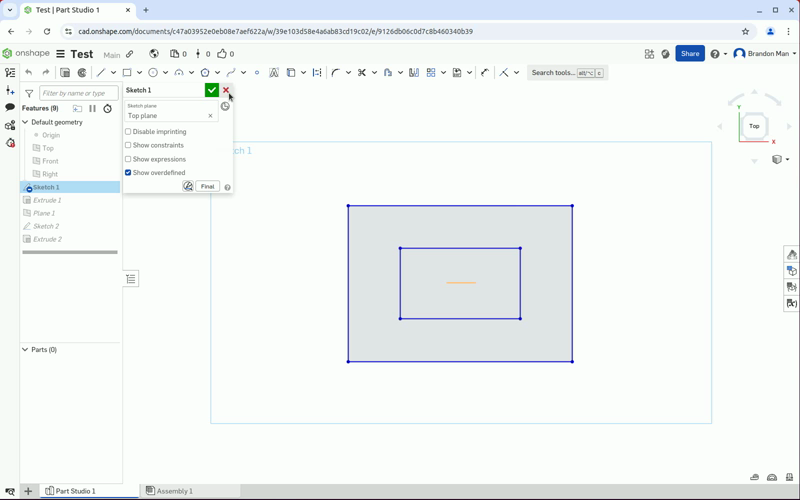
click(229, 92)
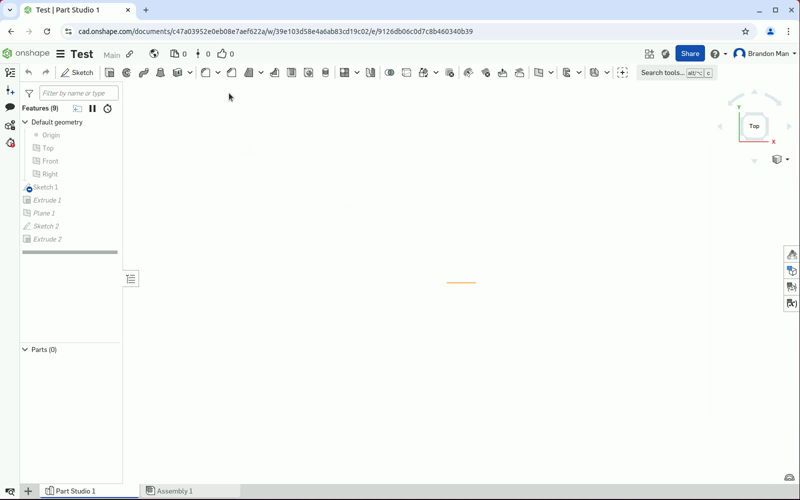
key(shift+s)
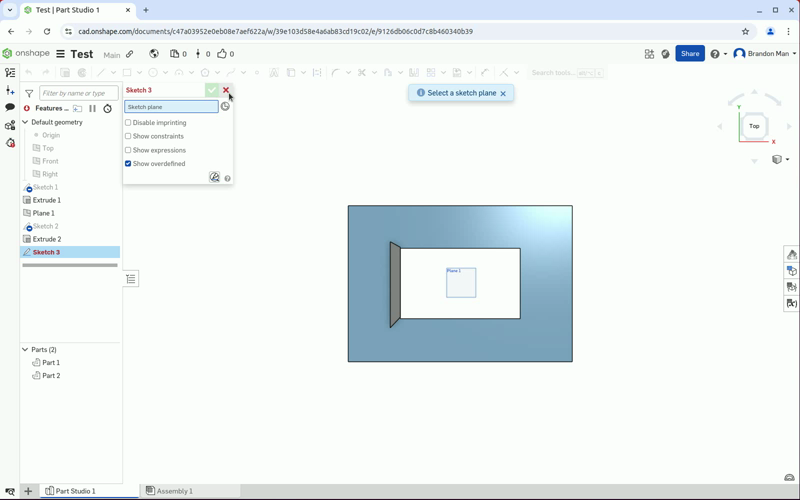
mouse_move(73, 215)
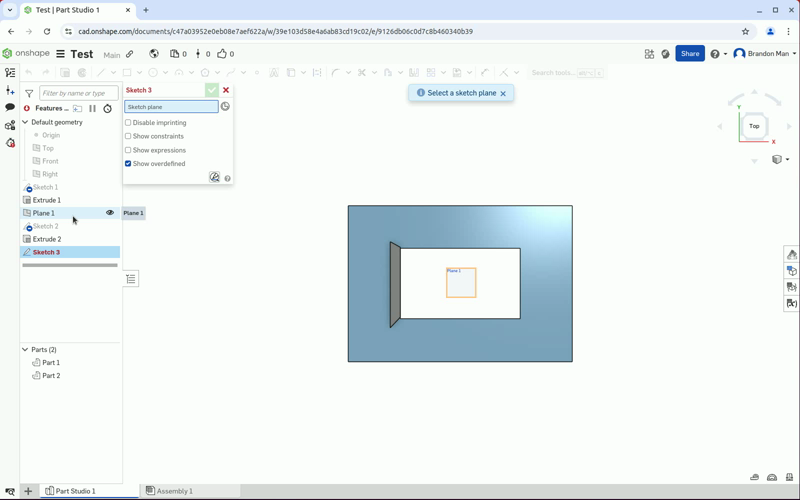
click(73, 215)
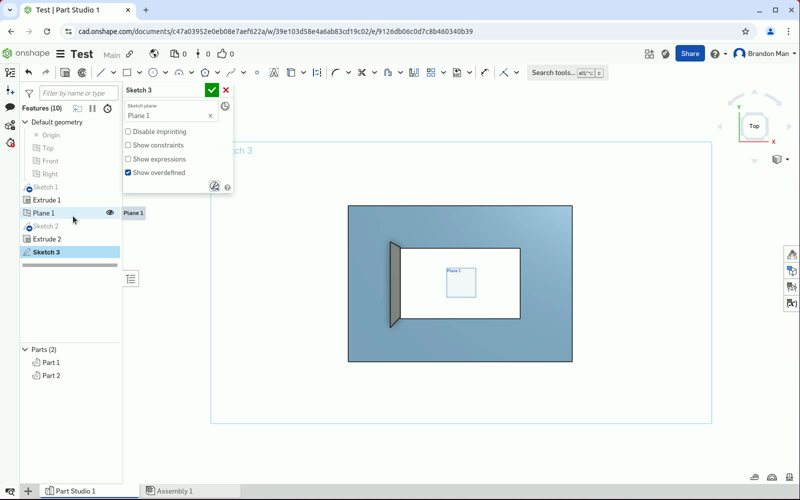
mouse_move(73, 352)
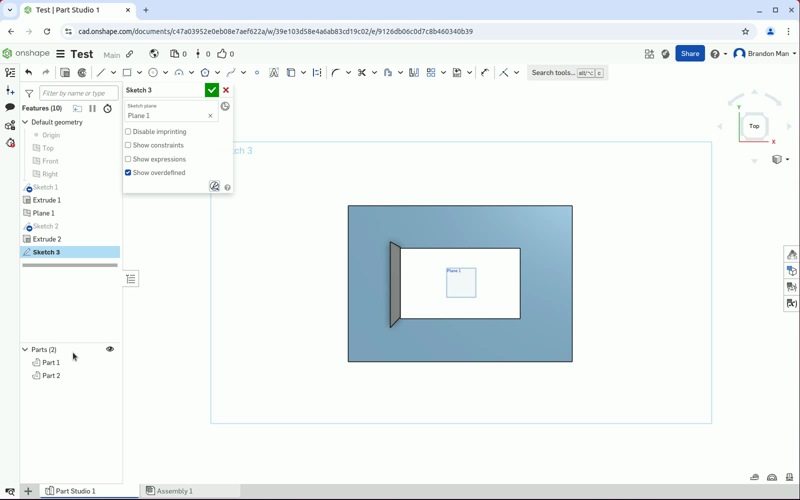
key(y)
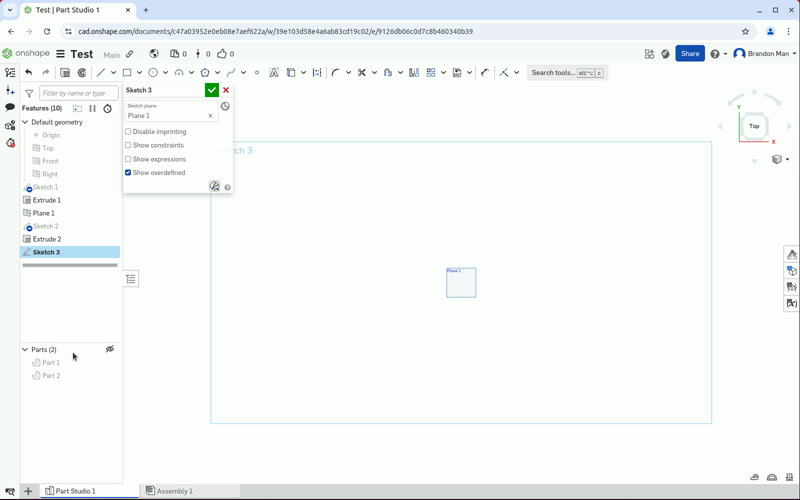
key(l)
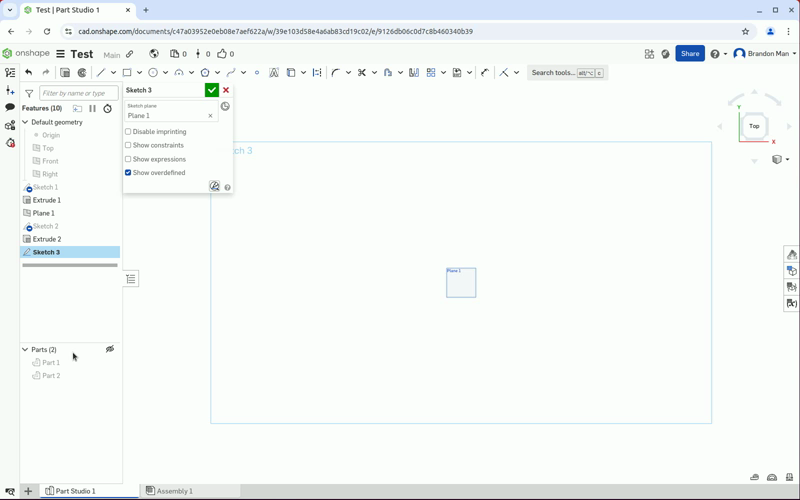
key_down(shift)
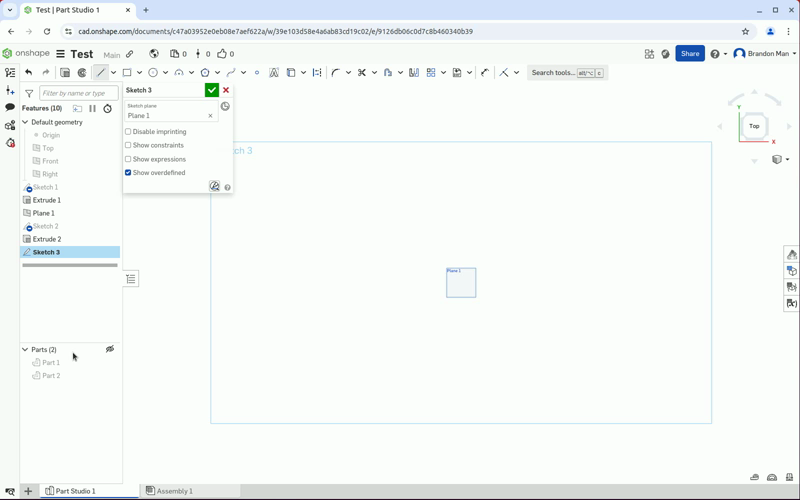
mouse_move(390, 241)
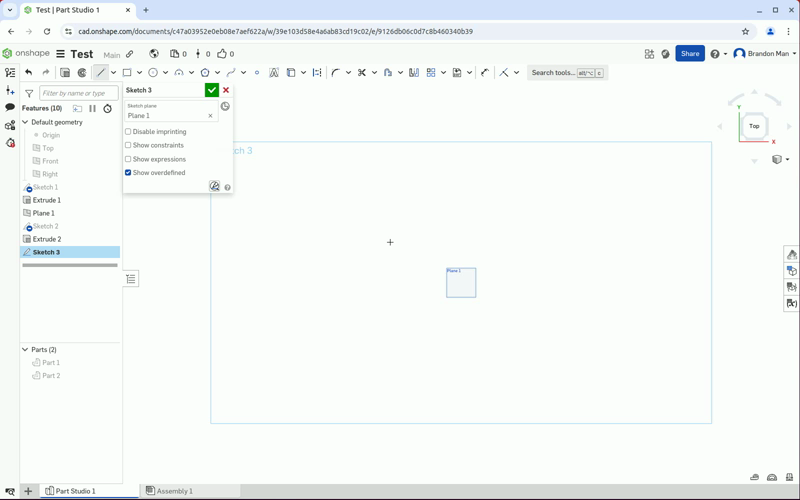
click(390, 241)
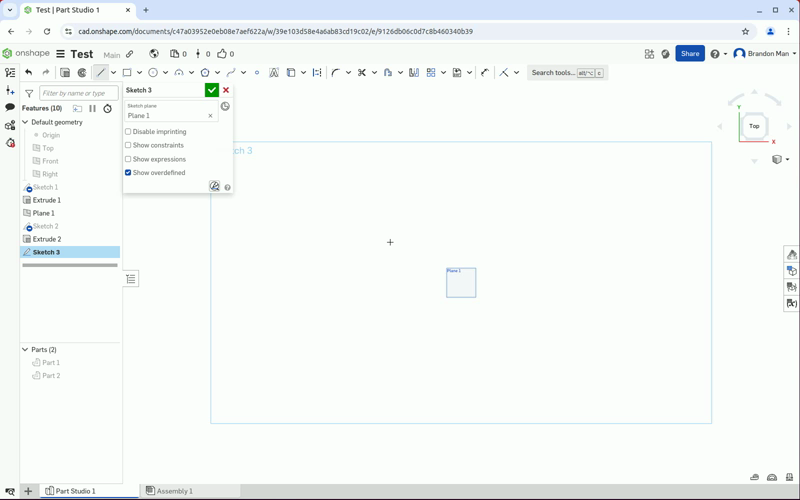
key_up(shift)
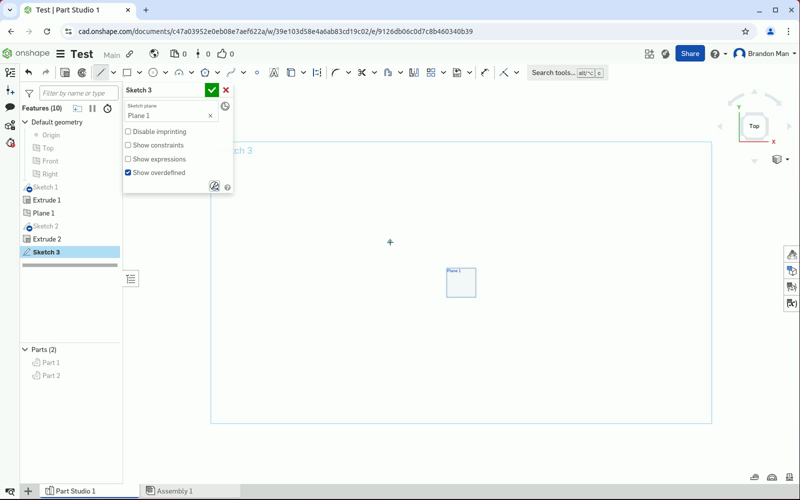
key_down(shift)
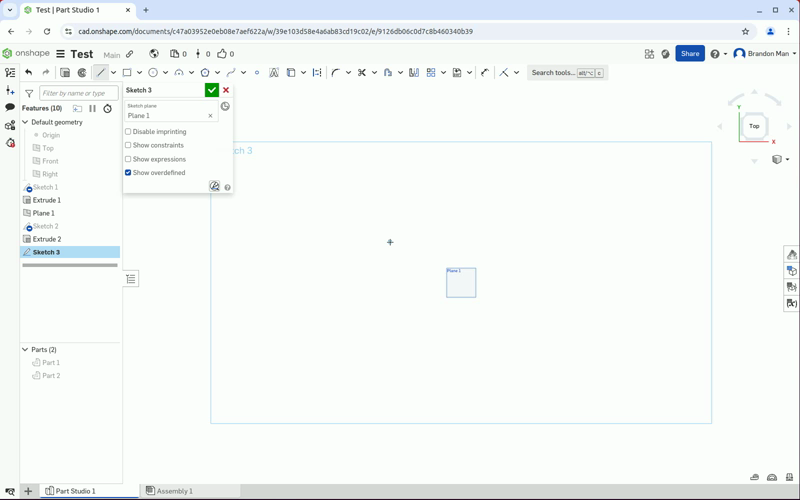
mouse_move(420, 241)
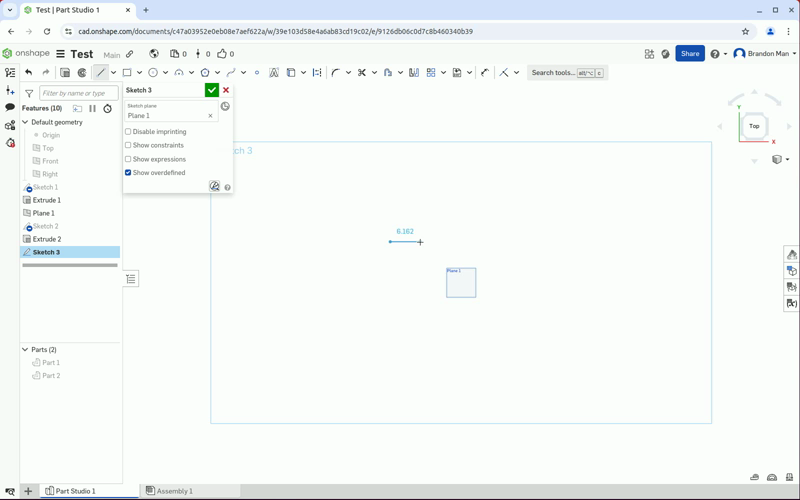
mouse_move(400, 247)
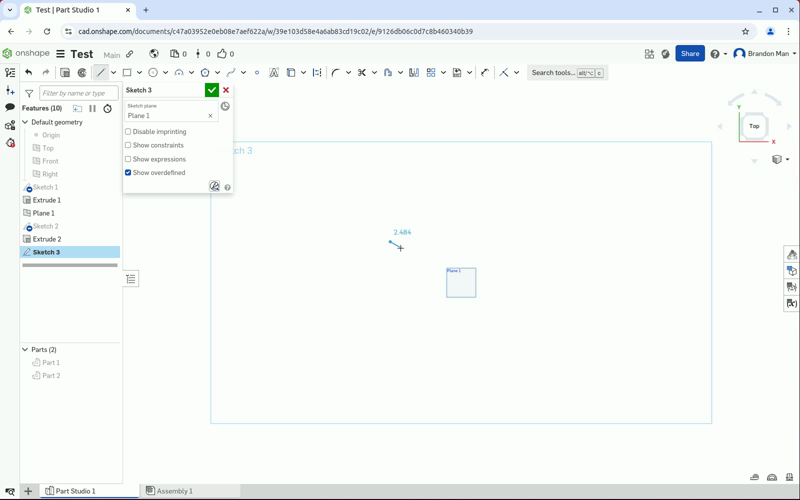
click(400, 247)
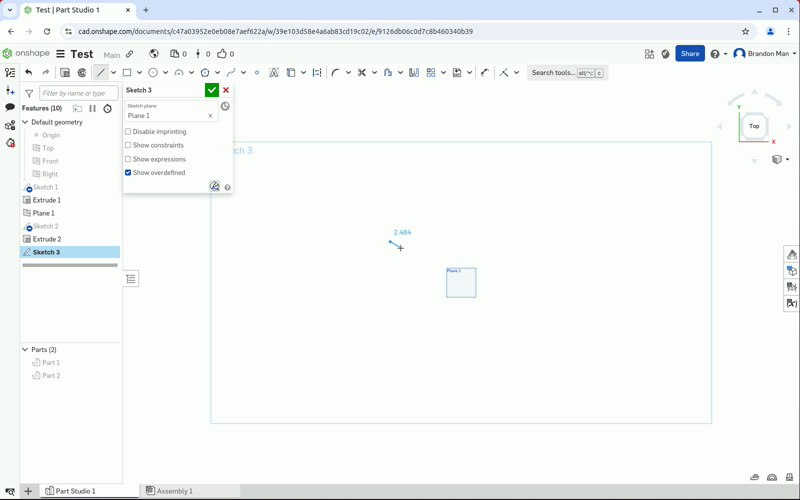
key_up(shift)
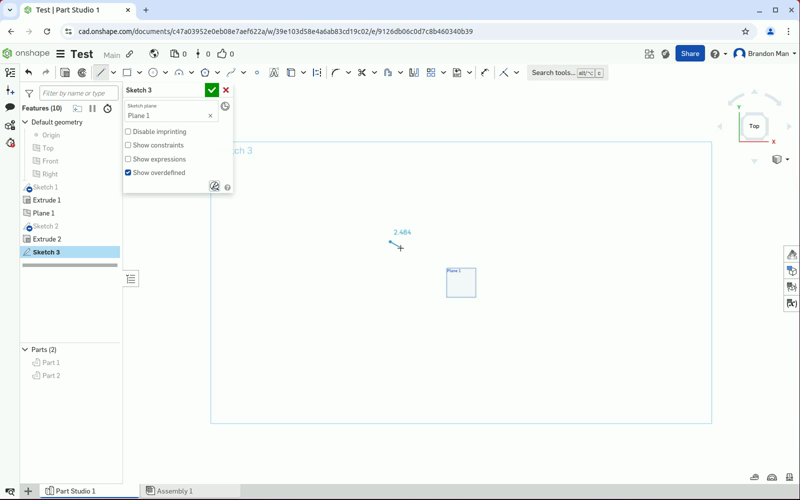
key_down(shift)
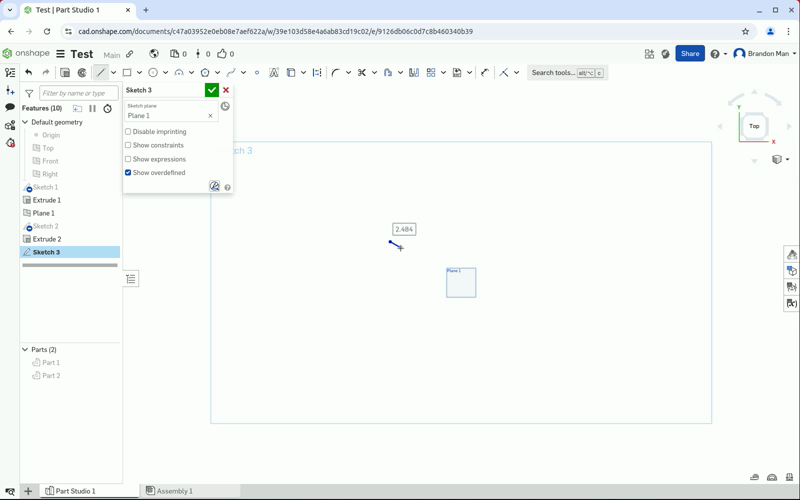
mouse_move(521, 247)
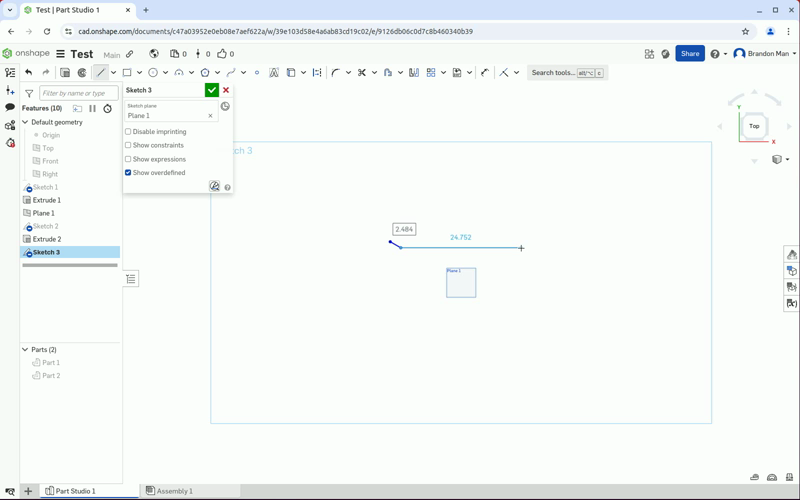
click(521, 247)
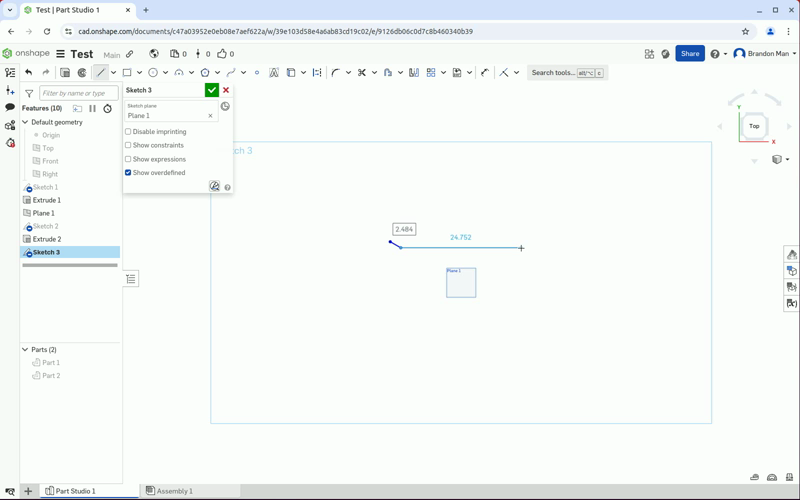
key_up(shift)
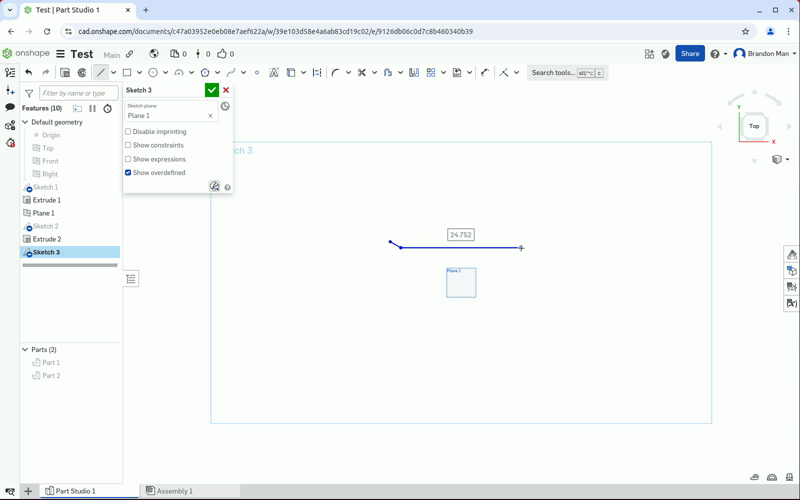
key_down(shift)
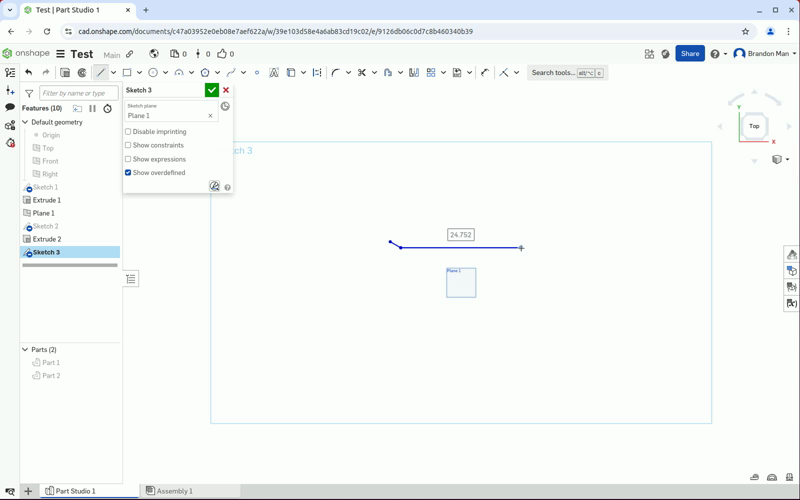
mouse_move(551, 247)
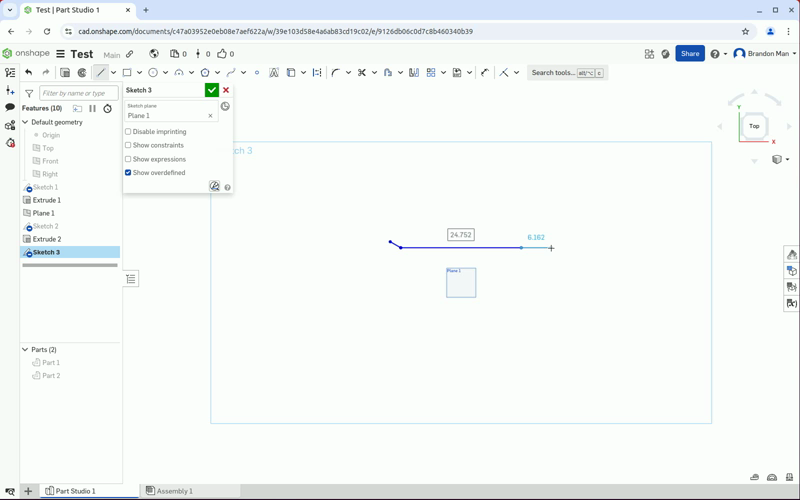
mouse_move(531, 241)
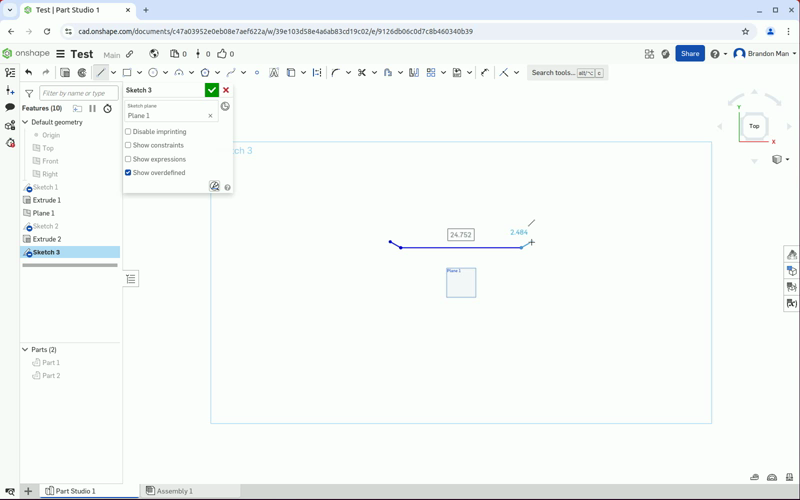
click(531, 241)
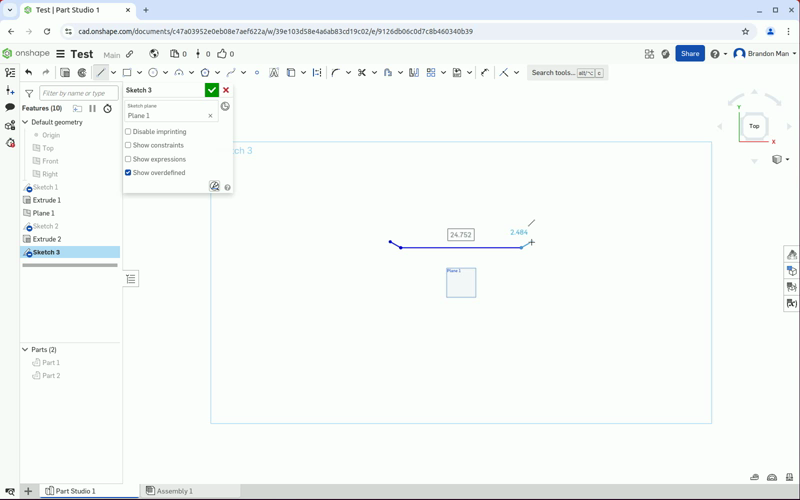
key_up(shift)
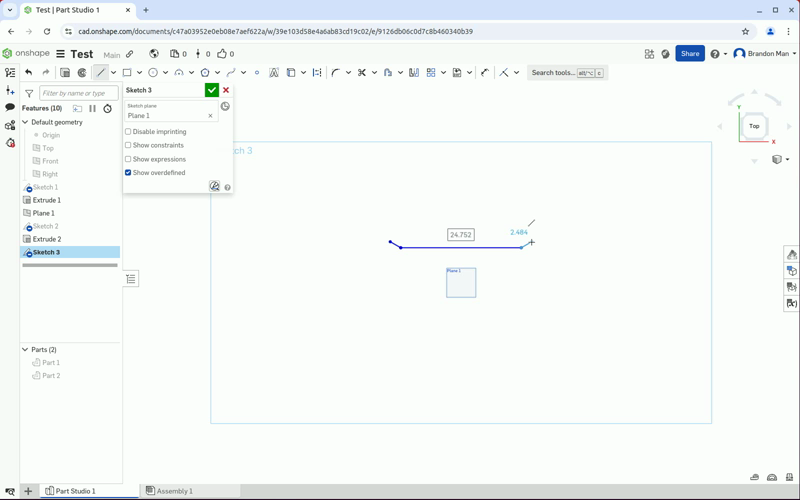
key_down(shift)
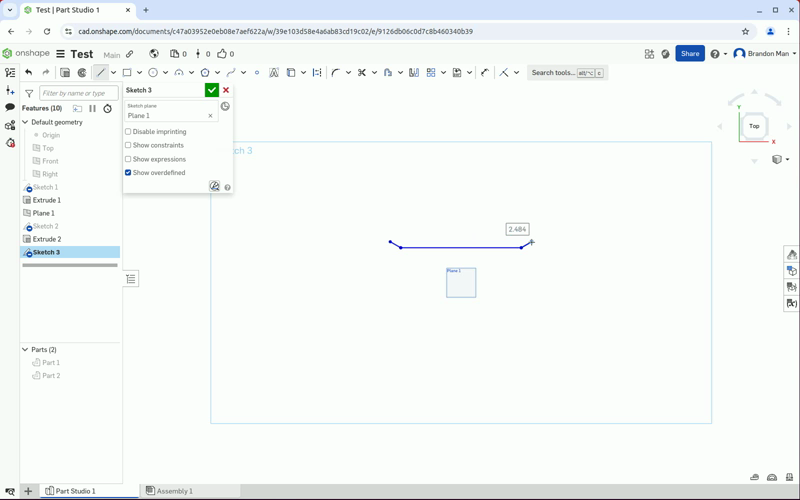
mouse_move(561, 241)
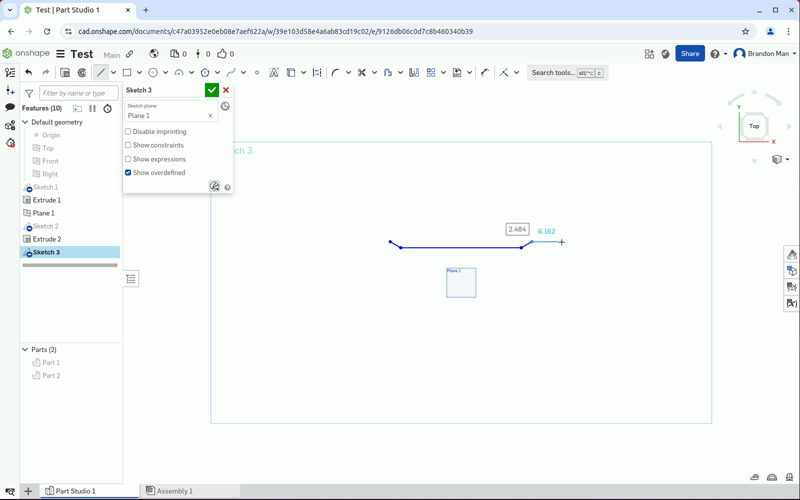
mouse_move(521, 241)
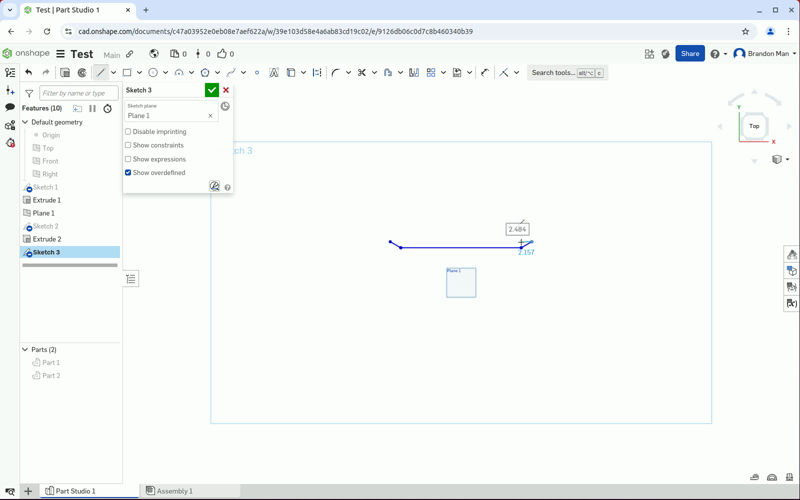
click(521, 241)
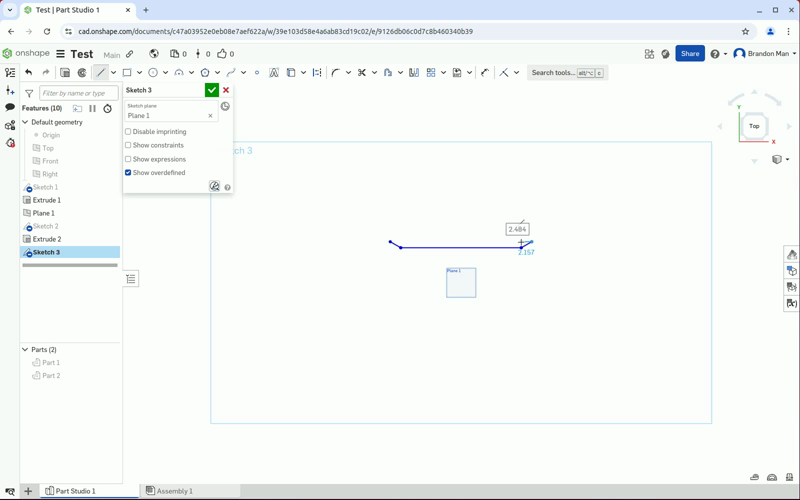
key_up(shift)
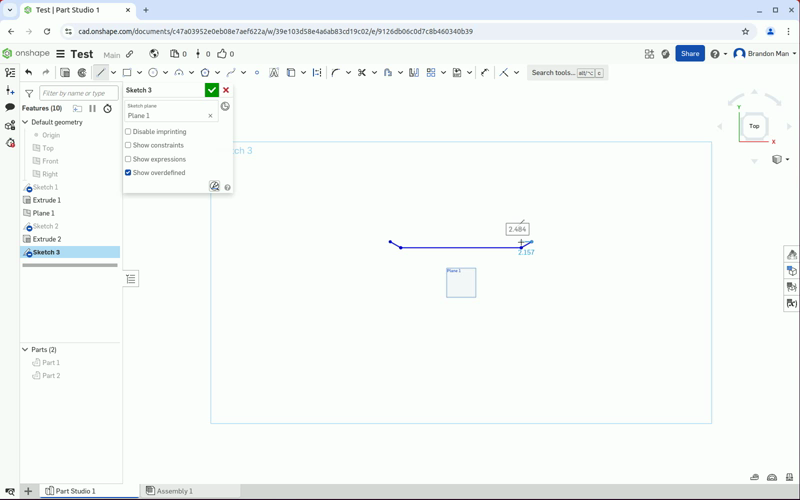
key_down(shift)
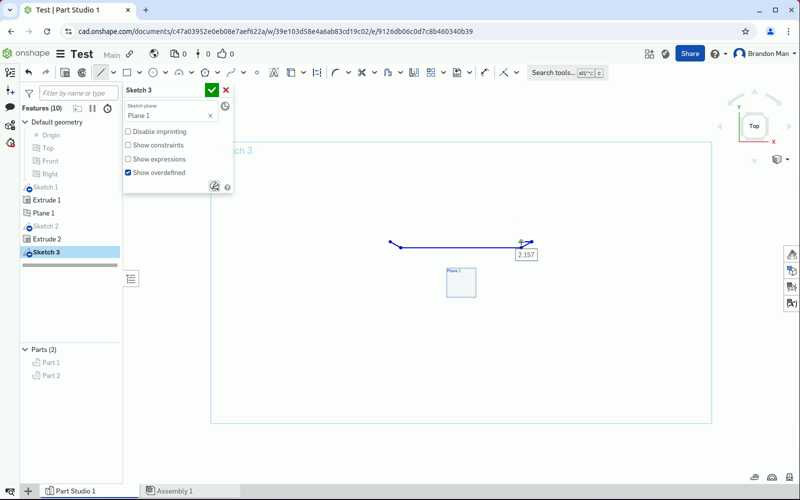
mouse_move(400, 241)
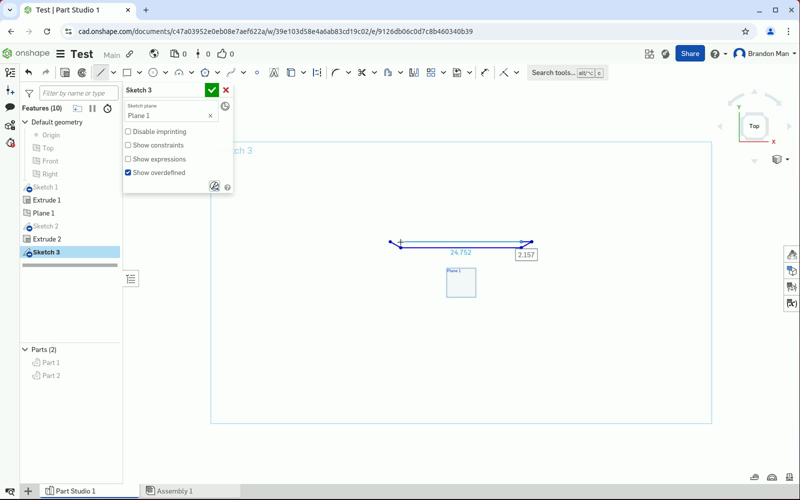
click(400, 241)
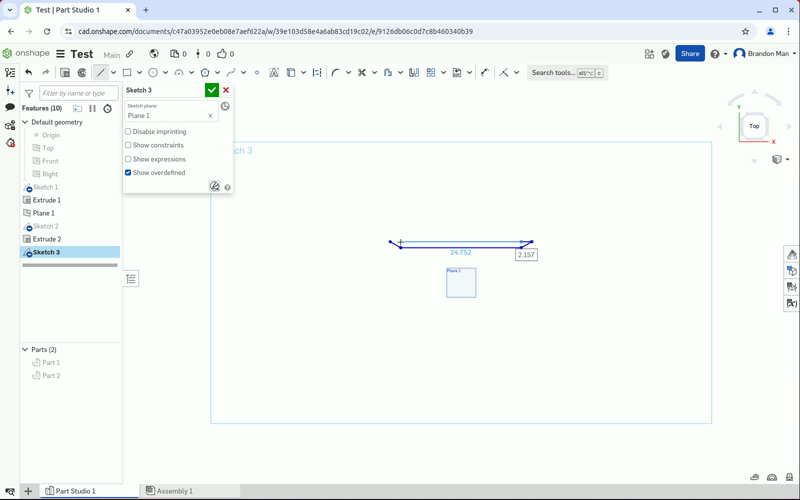
key_up(shift)
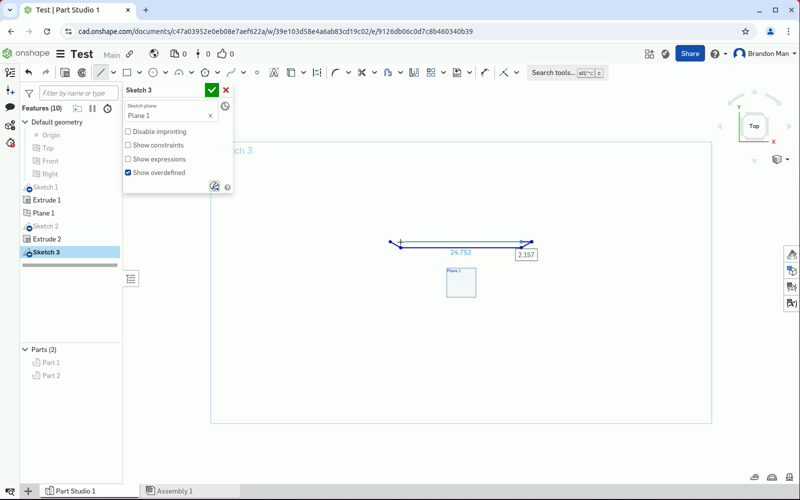
mouse_move(430, 241)
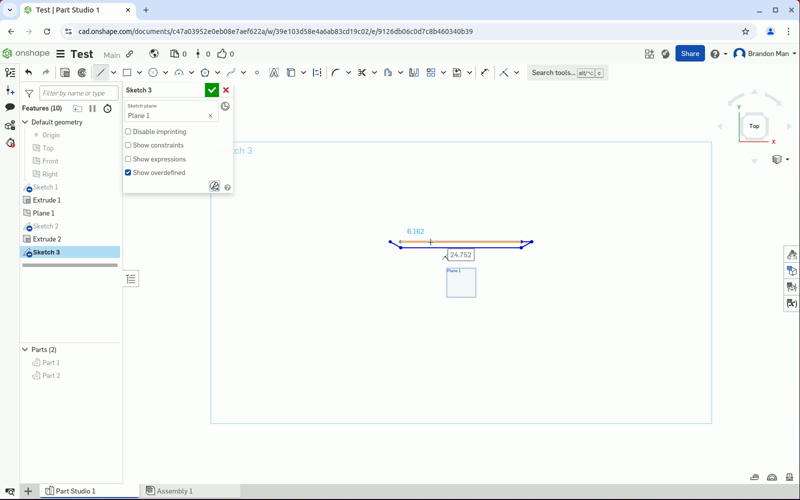
key_down(shift)
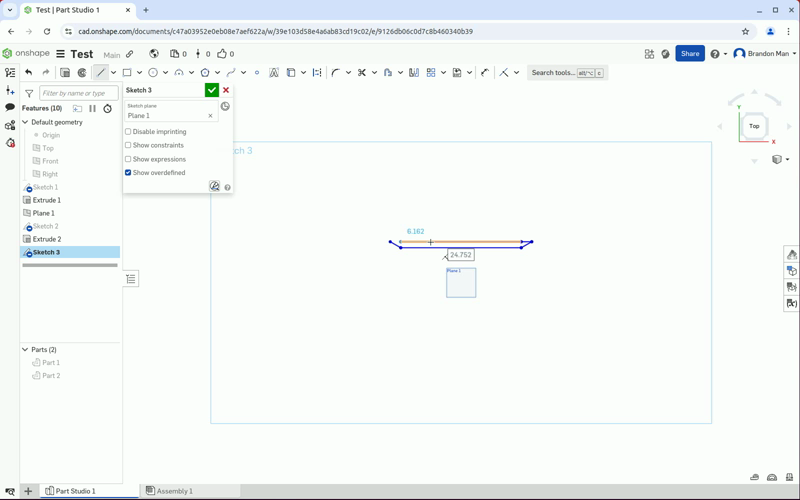
mouse_move(390, 241)
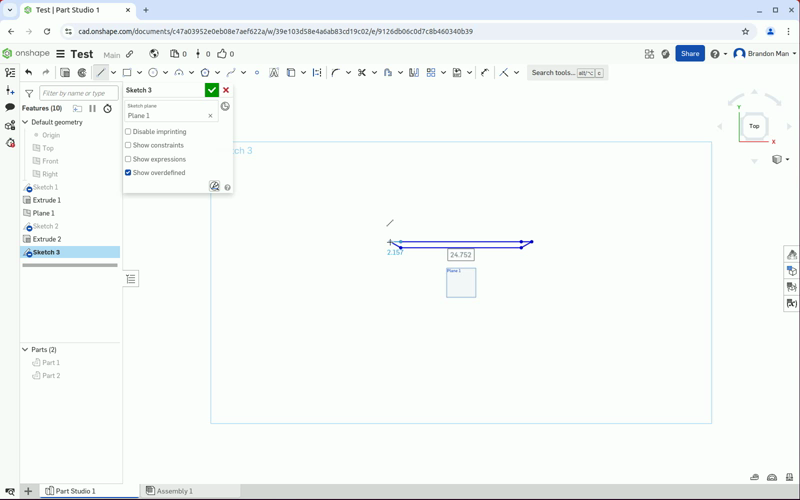
key_up(shift)
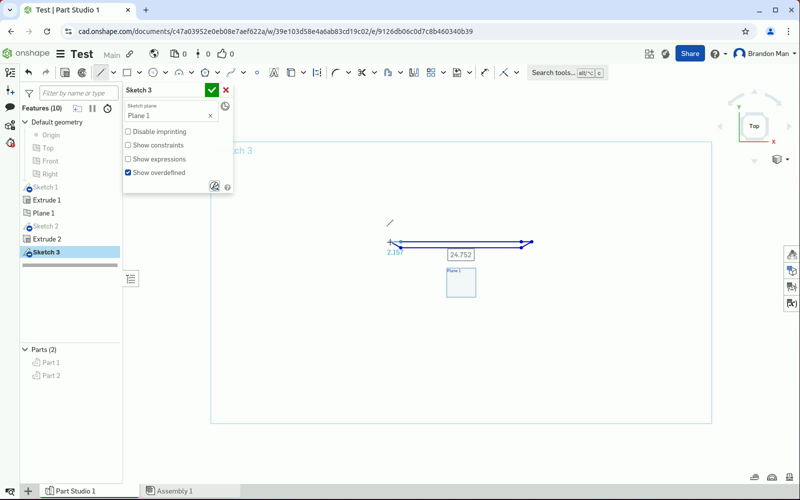
click(390, 241)
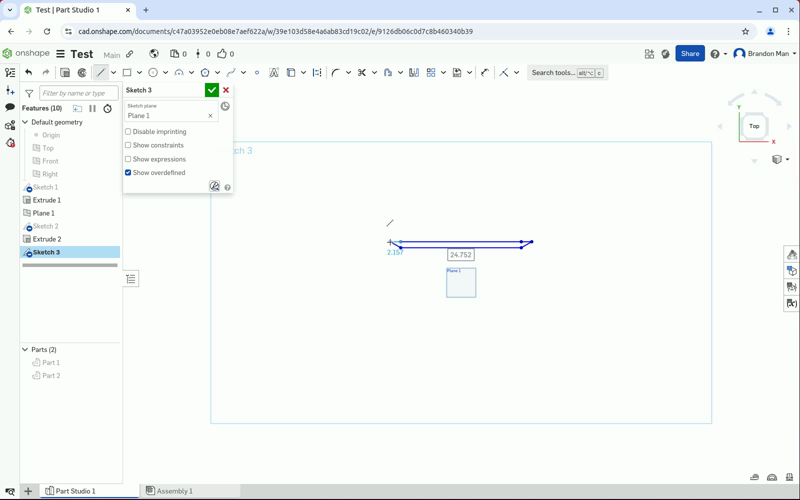
key(esc)
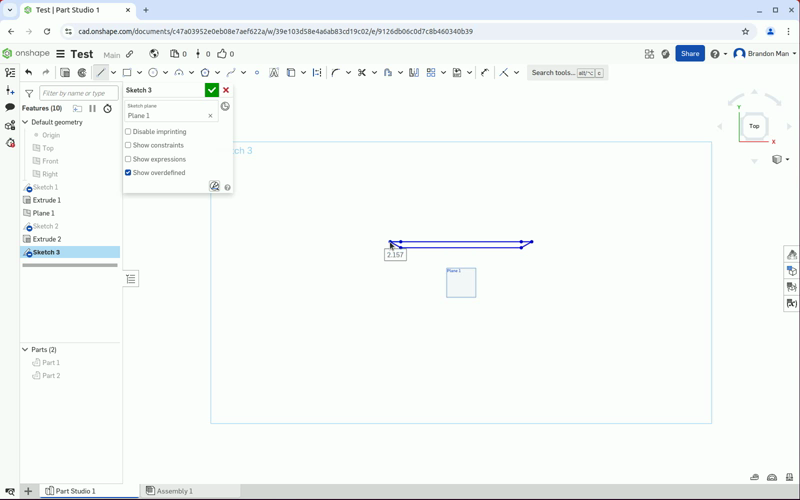
mouse_move(476, 247)
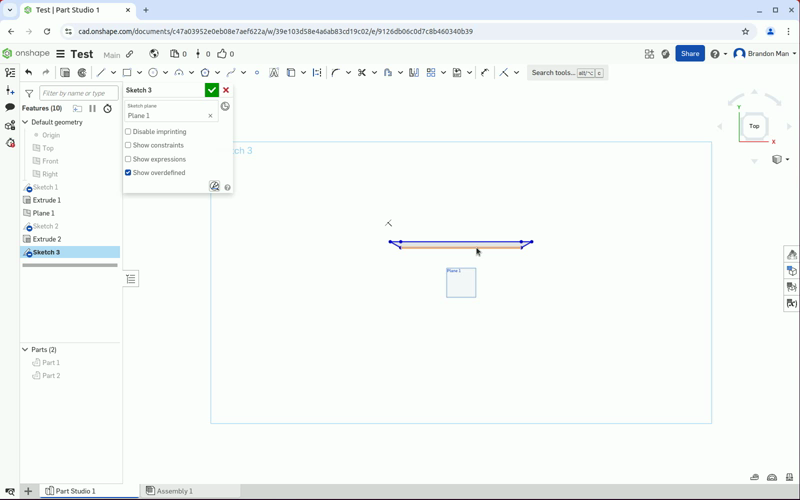
scroll(6)
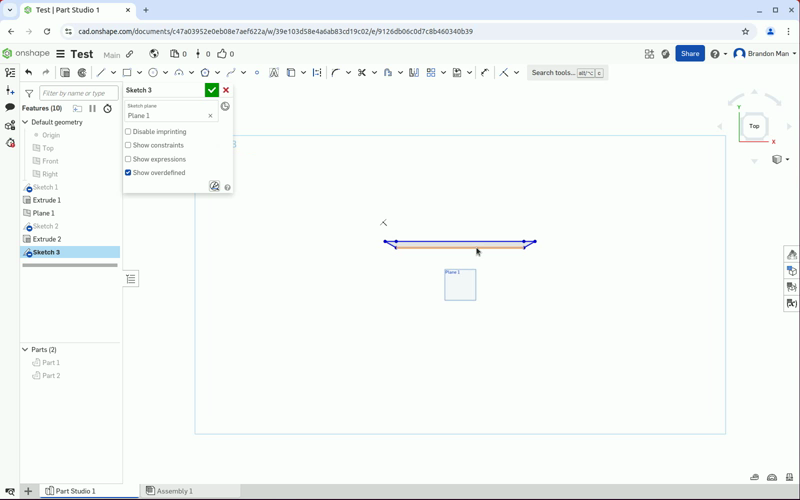
scroll(6)
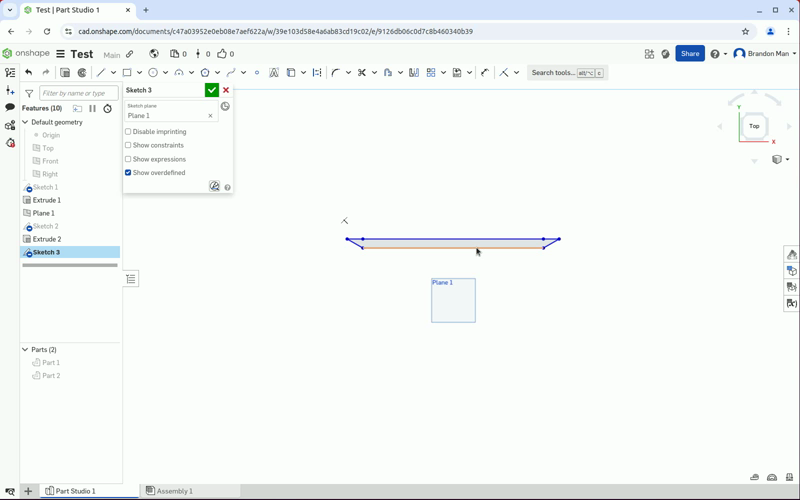
scroll(6)
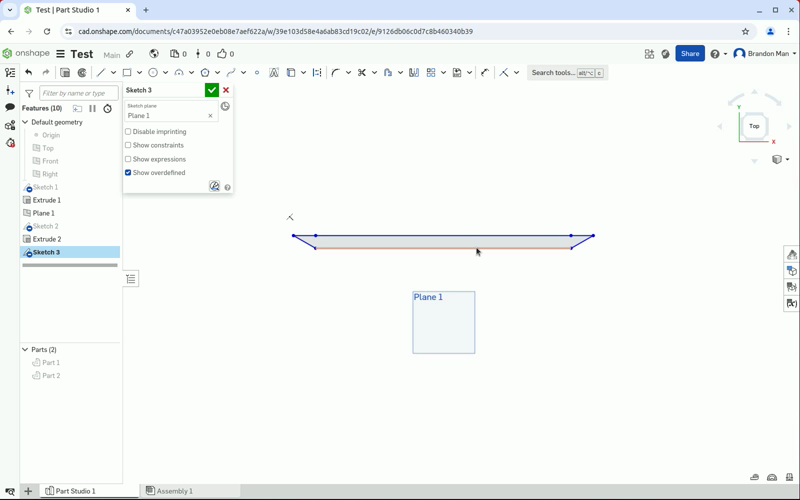
scroll(6)
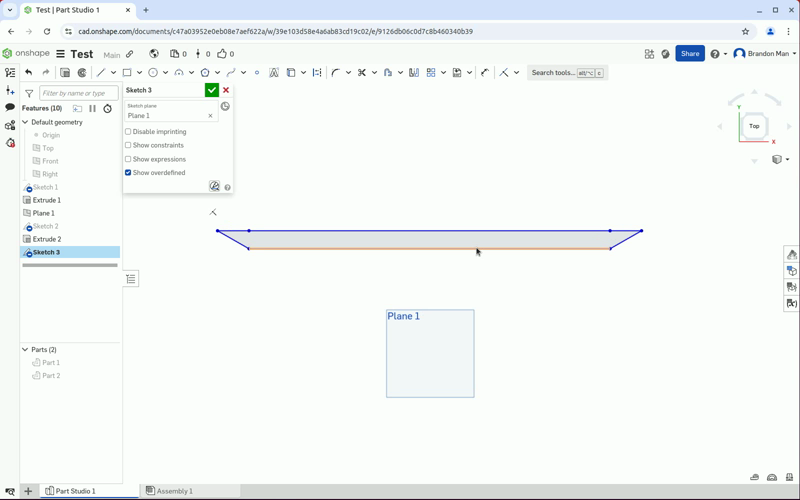
scroll(6)
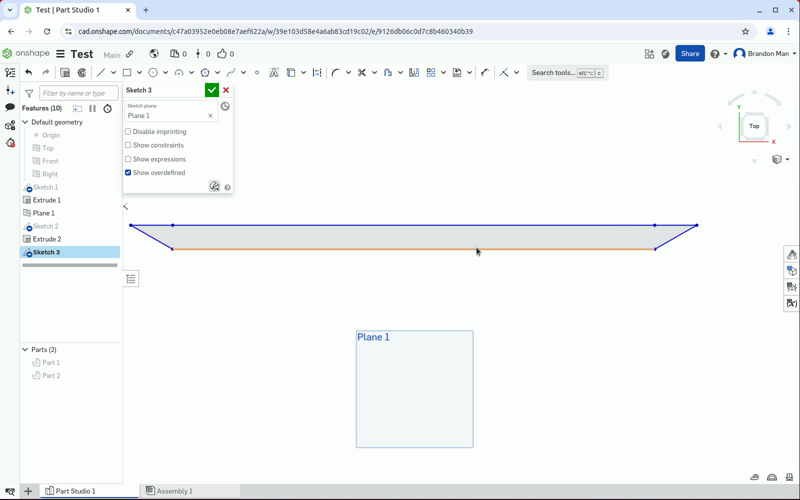
scroll(6)
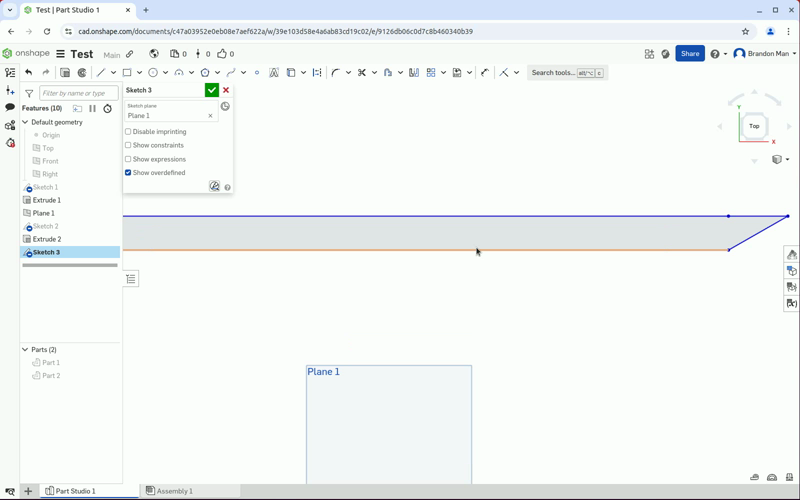
scroll(6)
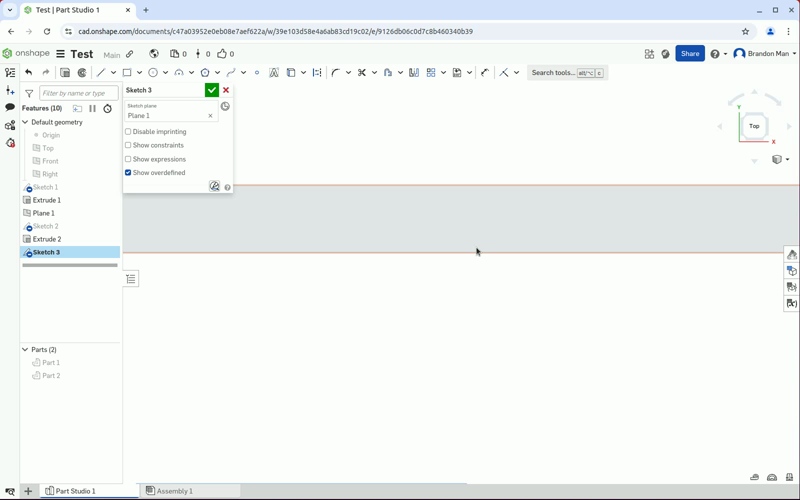
click(476, 247)
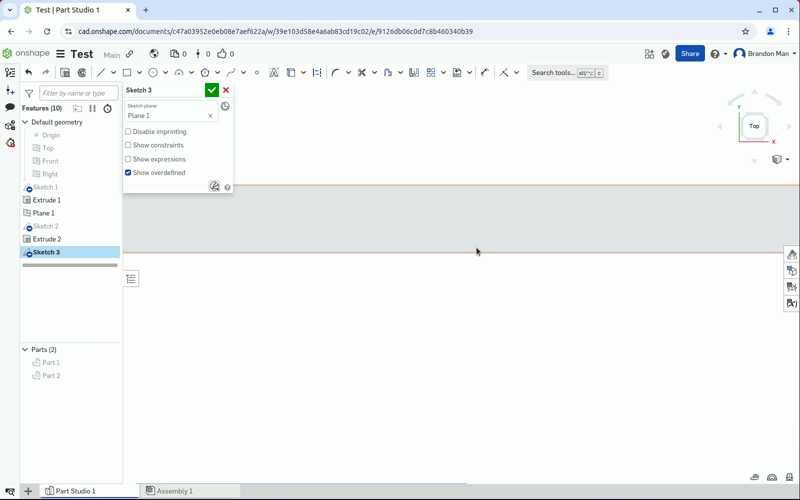
scroll(-6)
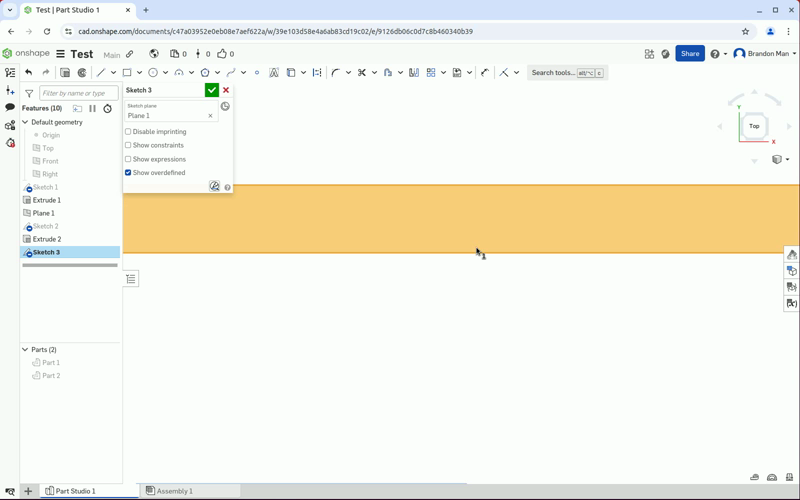
scroll(-6)
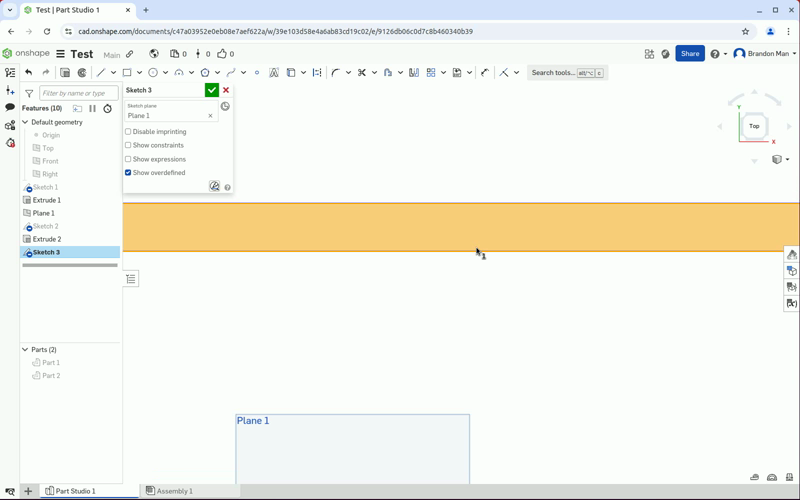
scroll(-6)
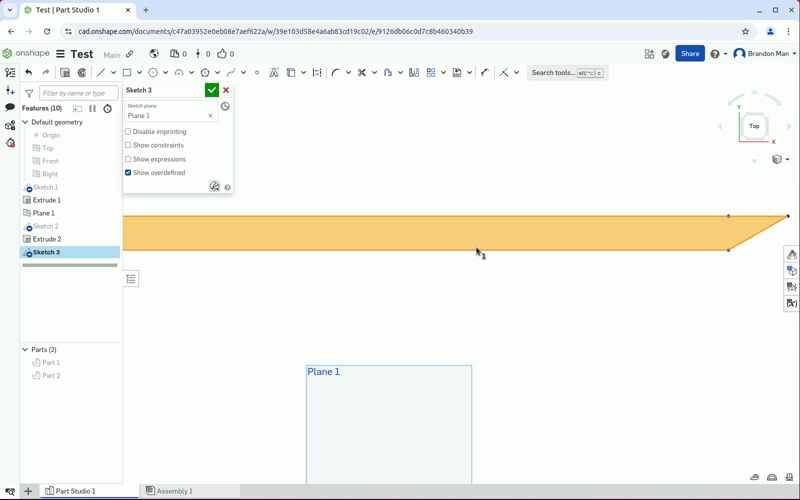
scroll(-6)
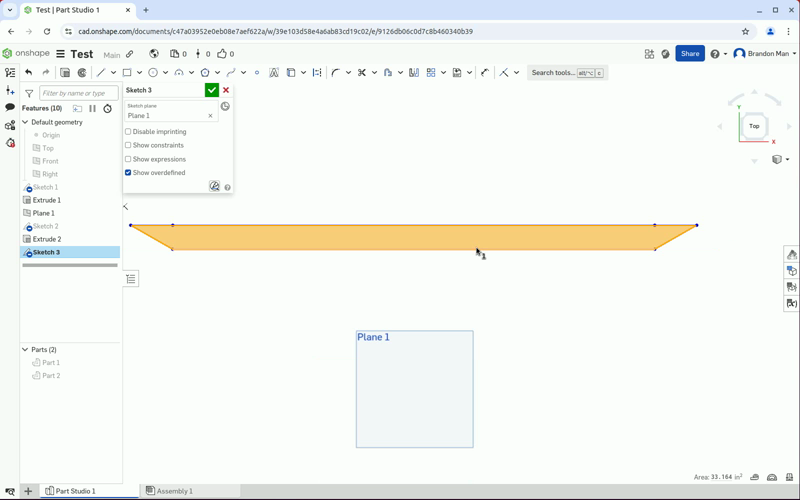
scroll(-6)
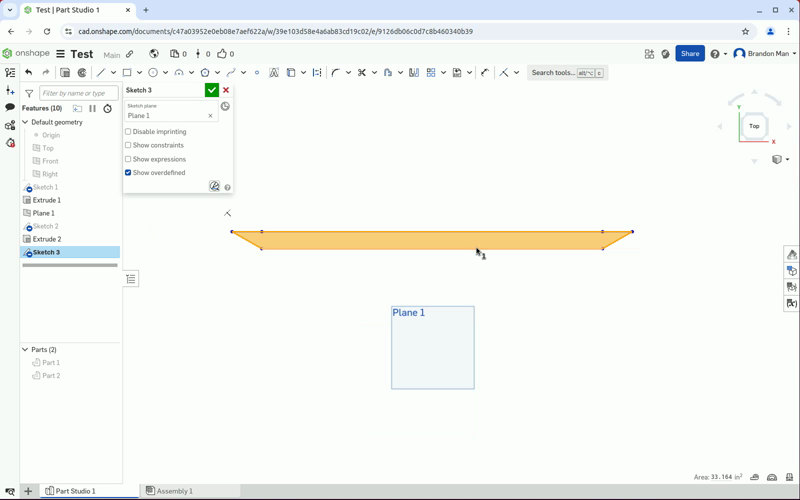
scroll(-6)
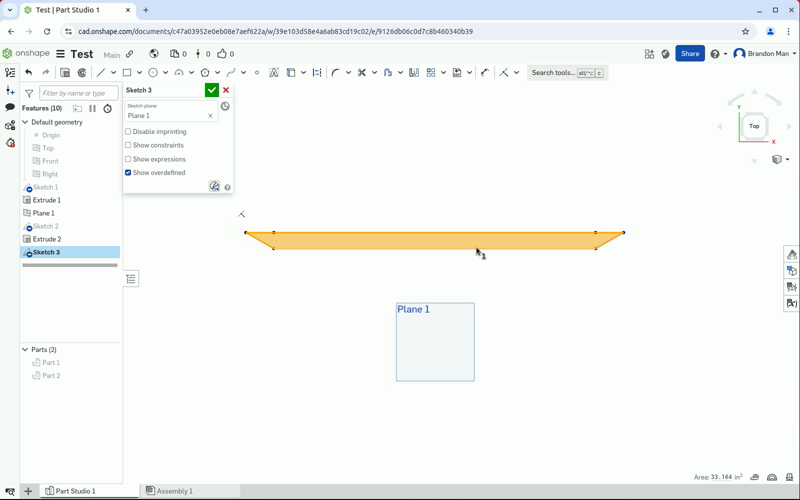
scroll(-6)
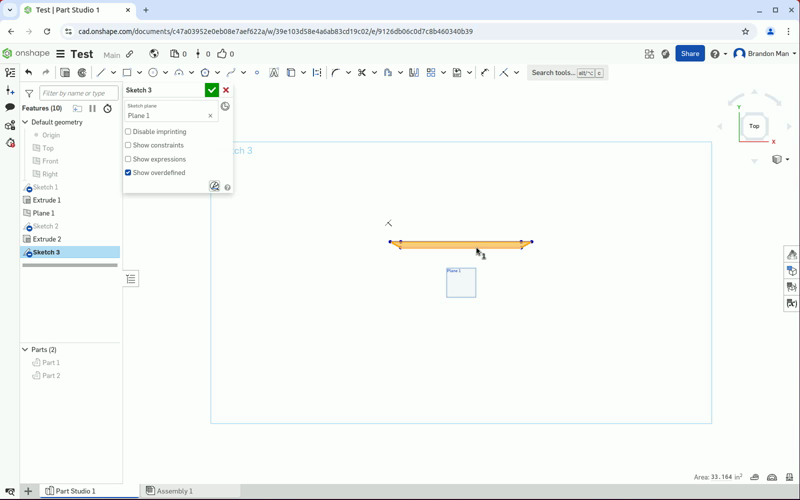
mouse_move(73, 352)
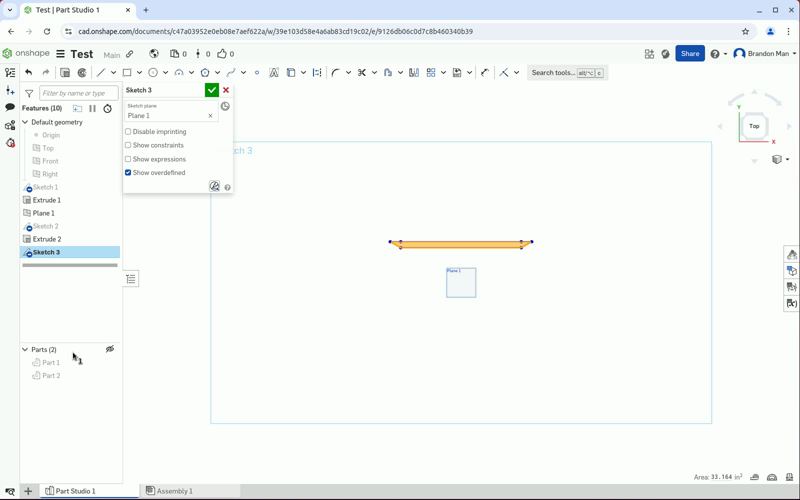
key(shift+y)
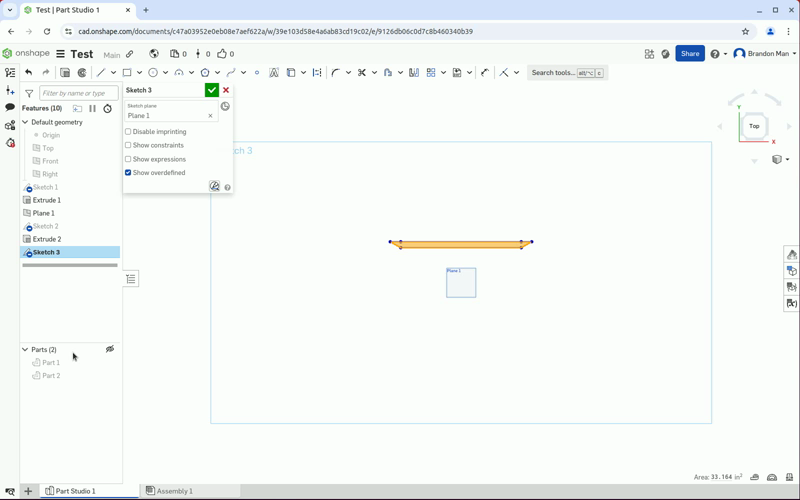
key(shift+e)
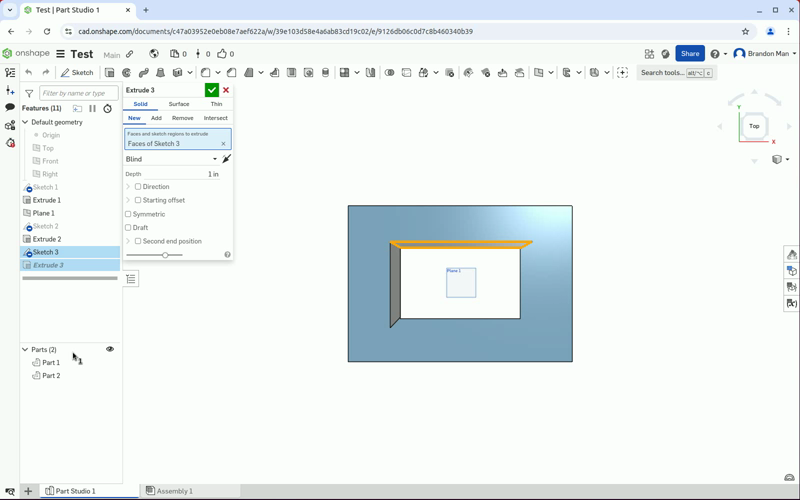
mouse_move(143, 106)
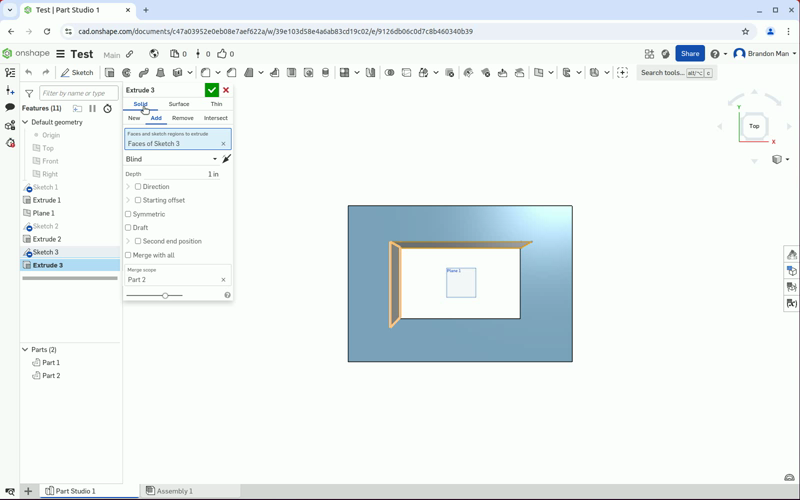
click(143, 106)
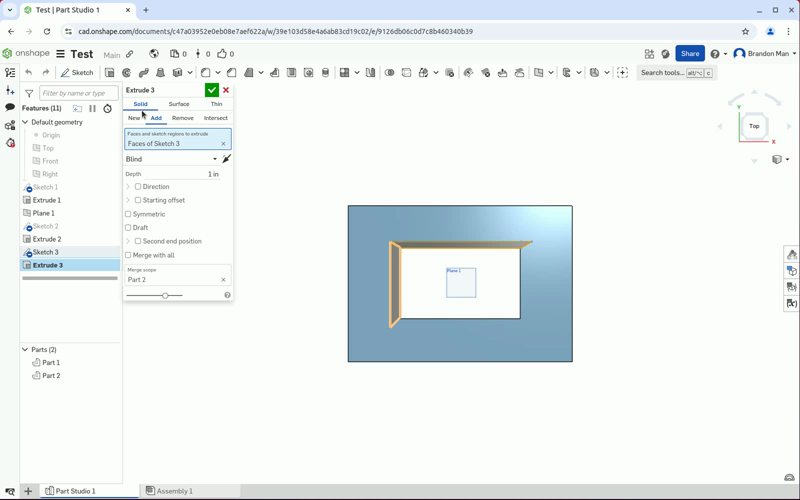
mouse_move(137, 120)
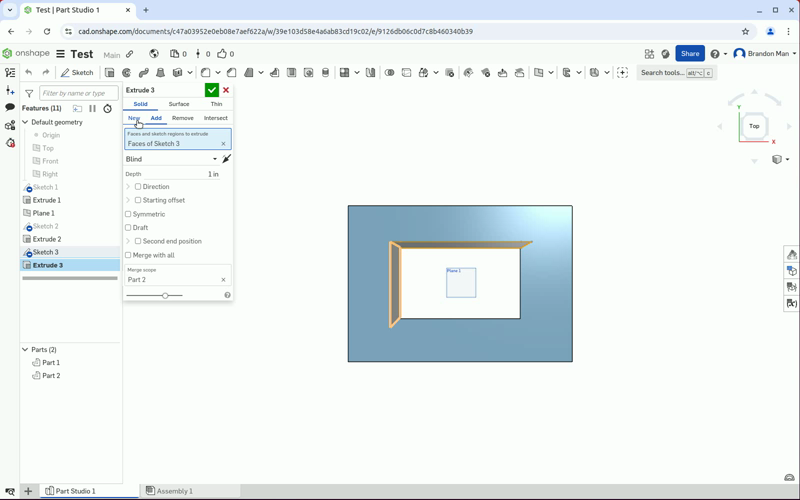
click(137, 120)
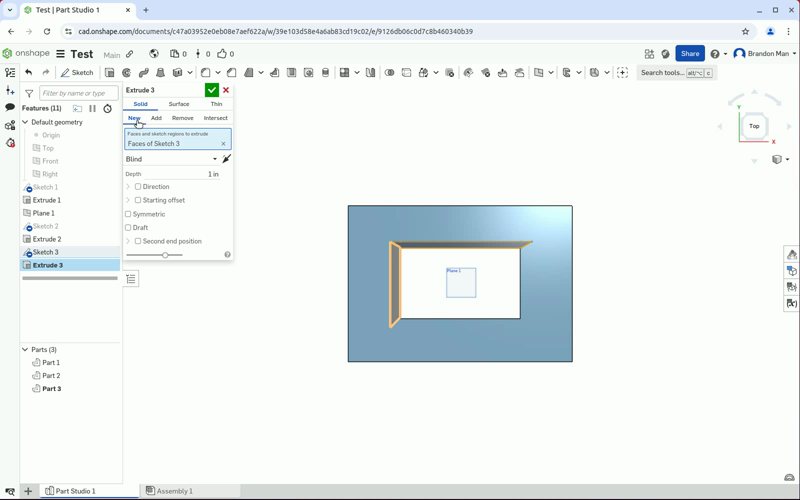
key(tab, 4)
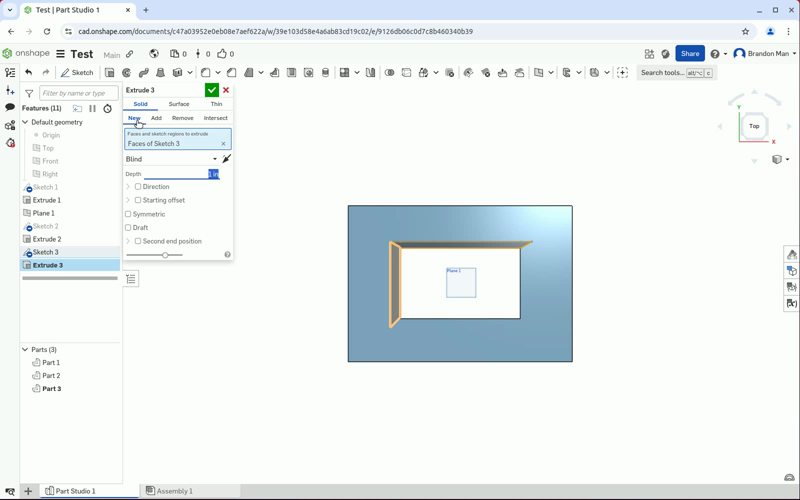
text(0.722)
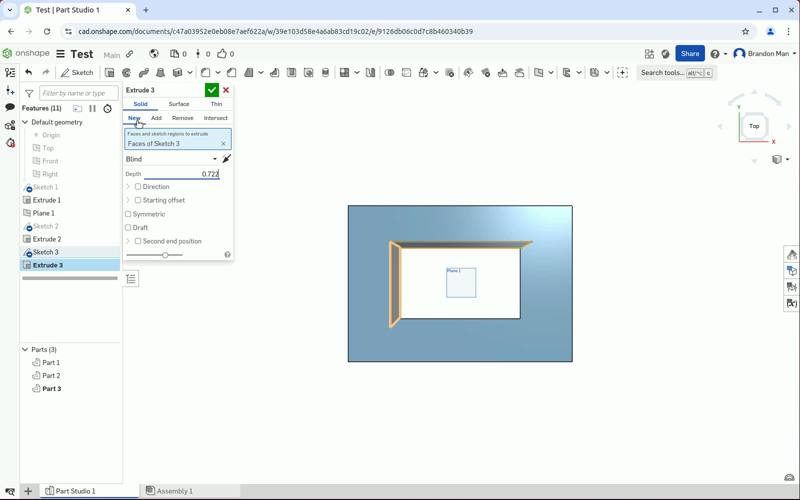
key(enter)
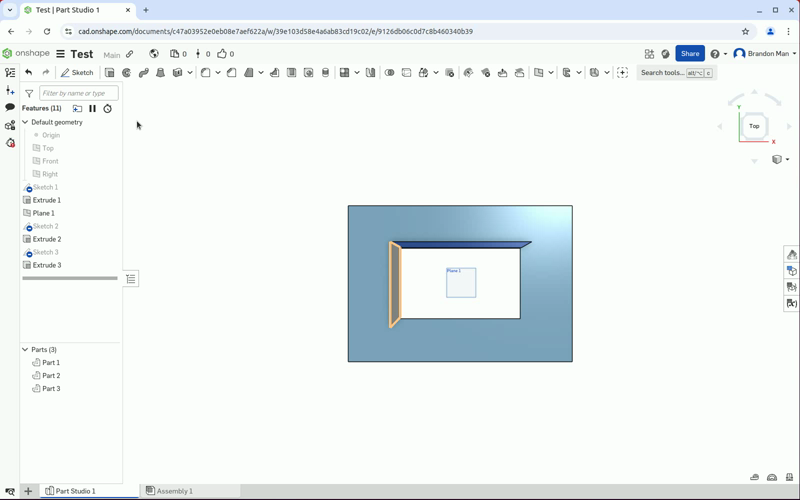
key(shift+h)
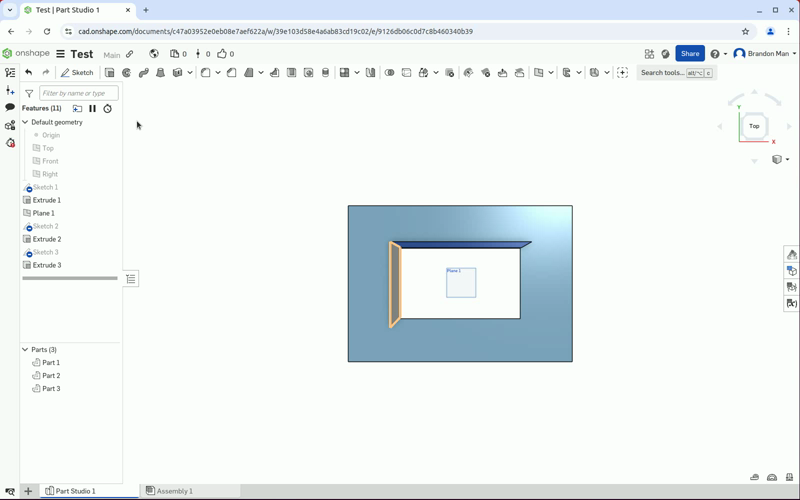
key(shift+h)
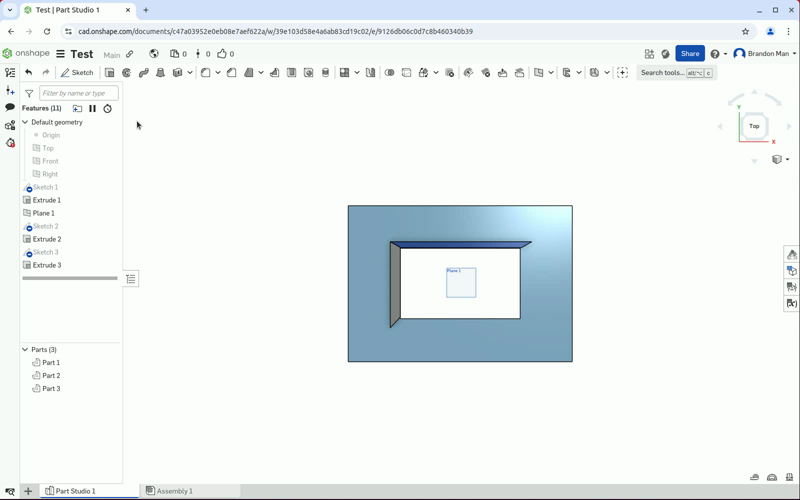
mouse_move(73, 189)
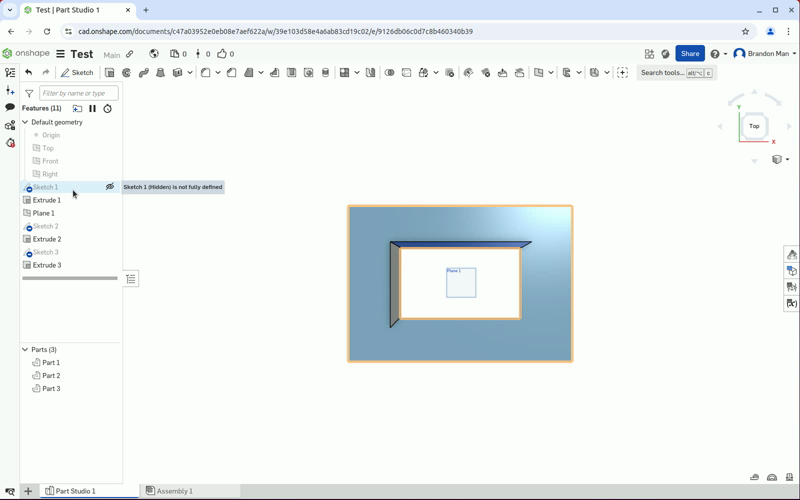
click(73, 189)
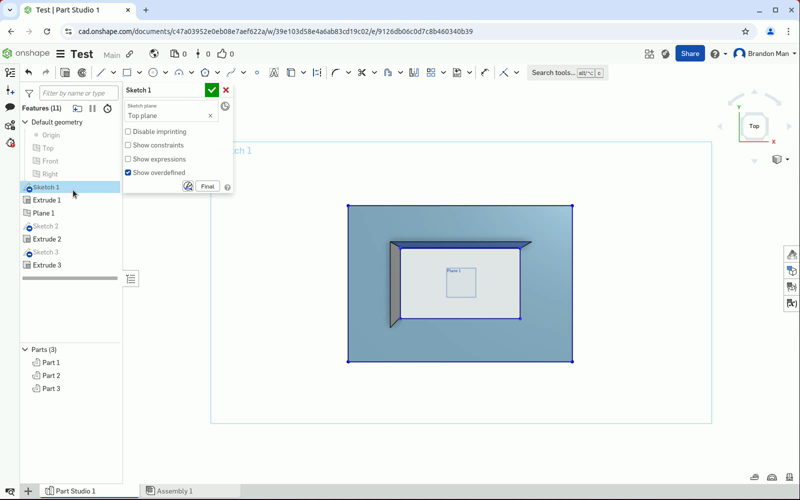
mouse_move(229, 92)
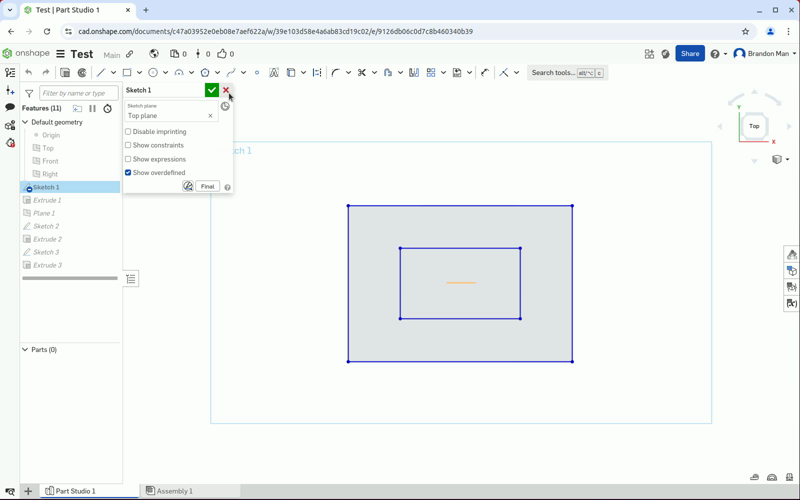
click(229, 92)
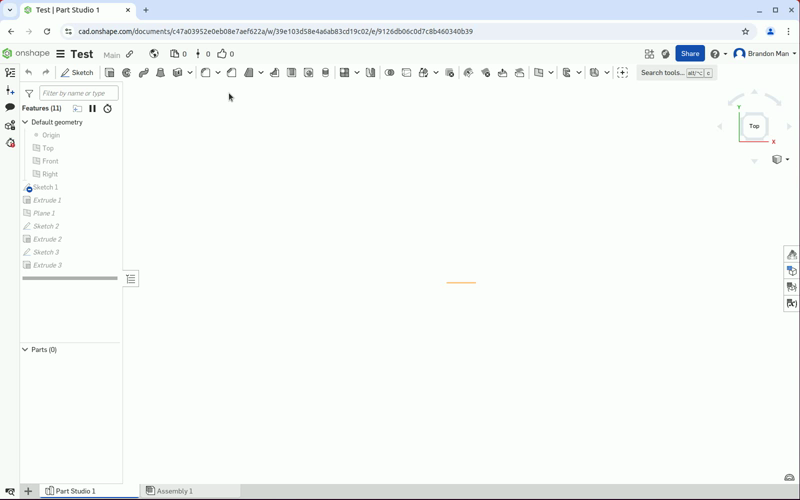
key(shift+s)
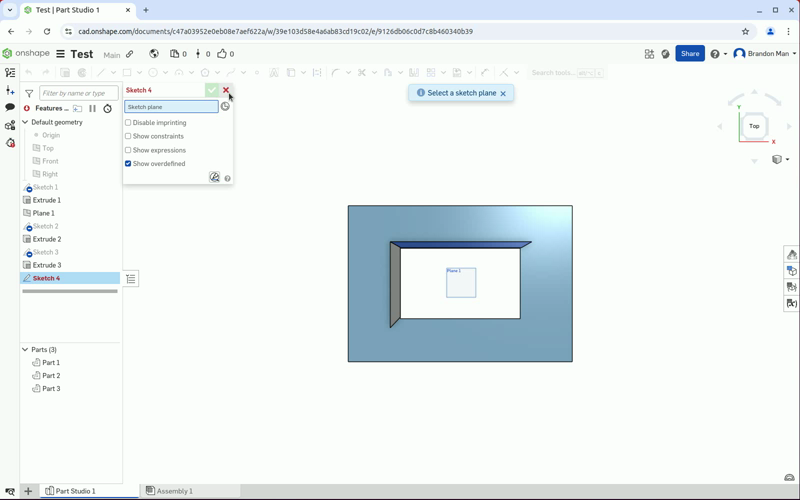
mouse_move(73, 215)
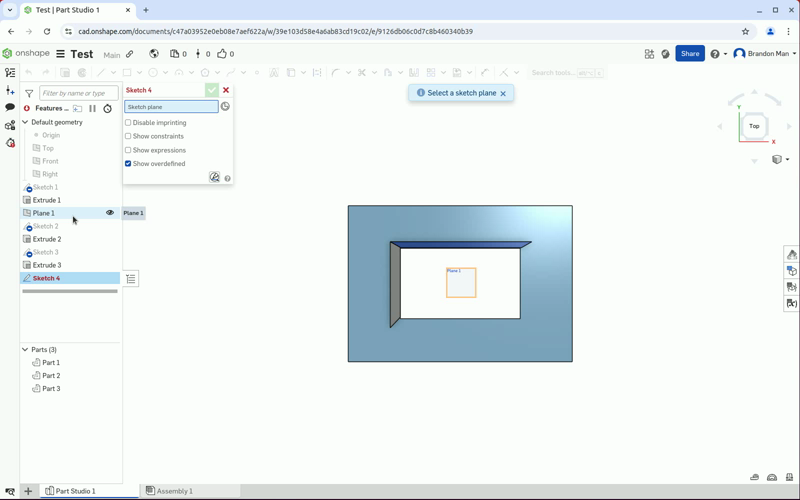
click(73, 215)
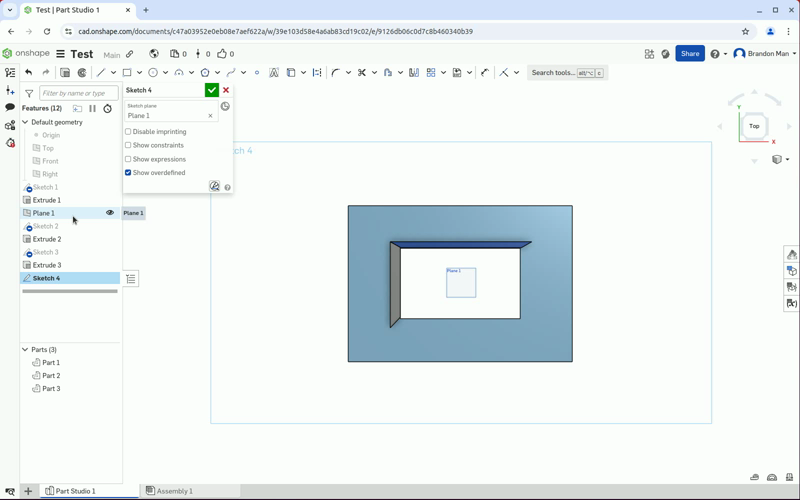
mouse_move(73, 352)
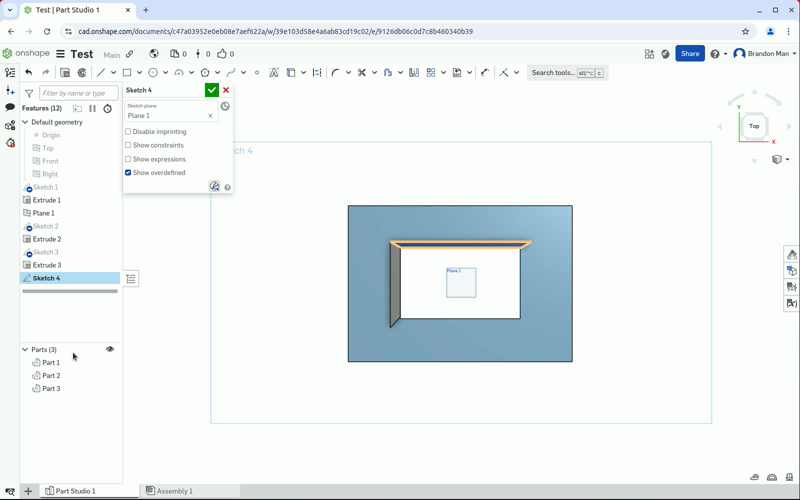
key(y)
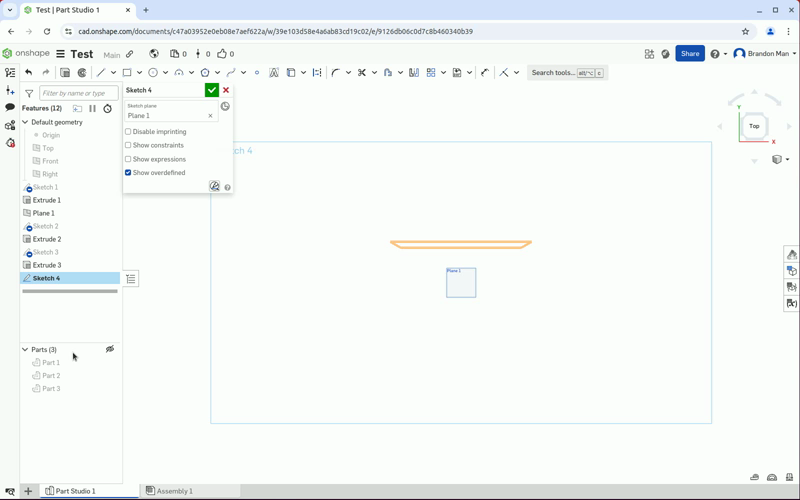
key(l)
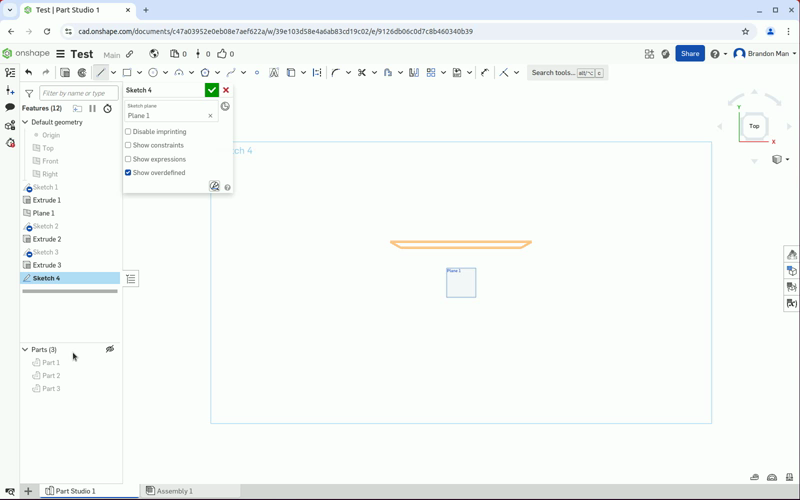
key_down(shift)
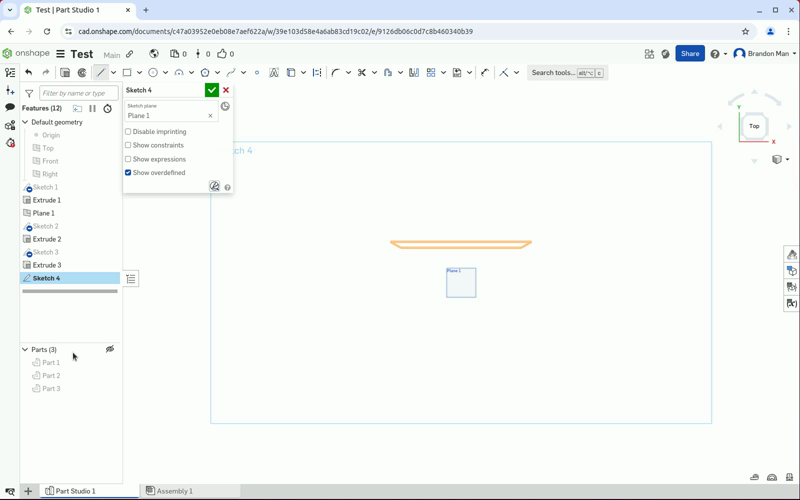
mouse_move(521, 318)
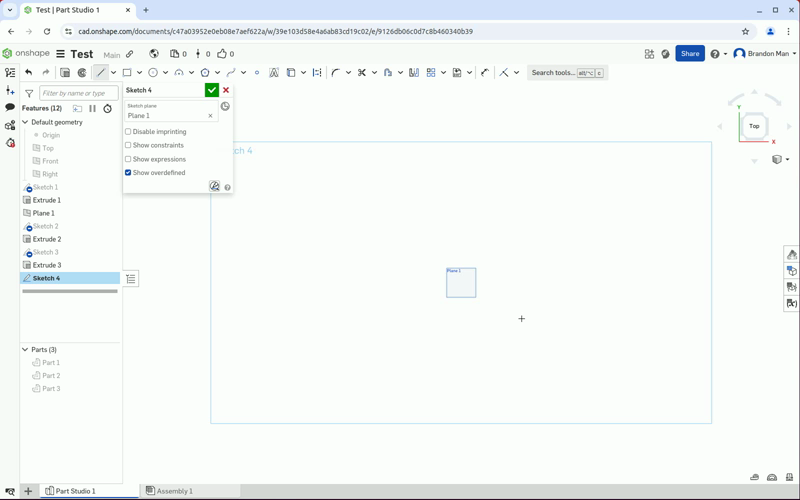
click(521, 318)
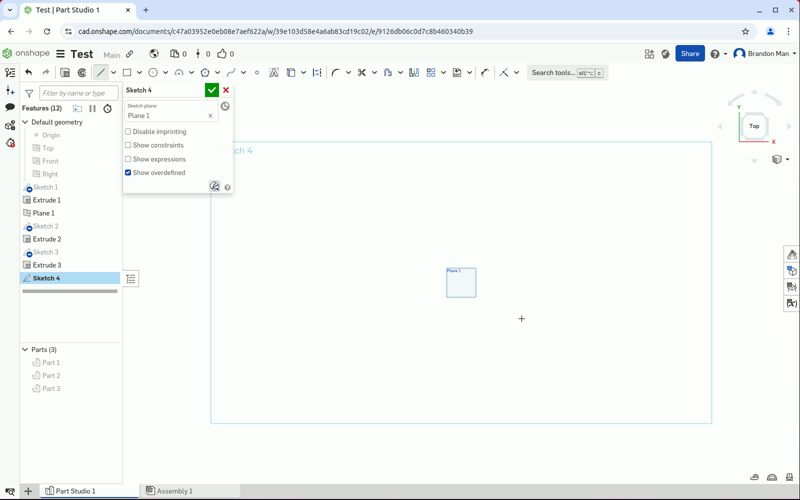
key_up(shift)
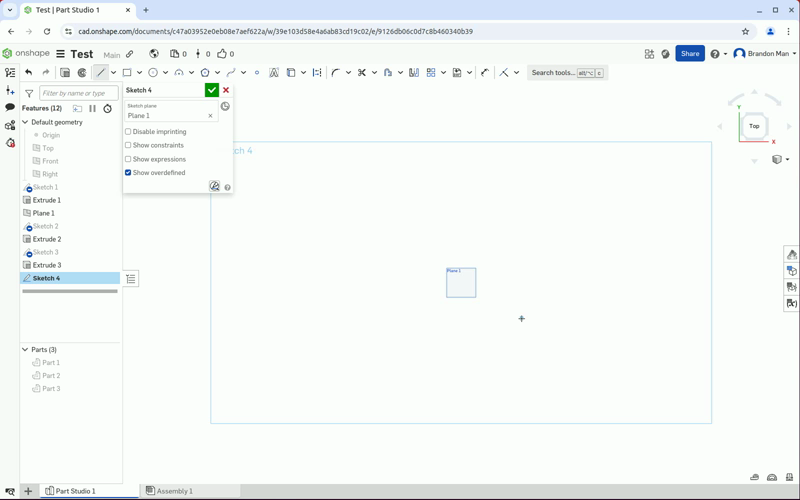
key_down(shift)
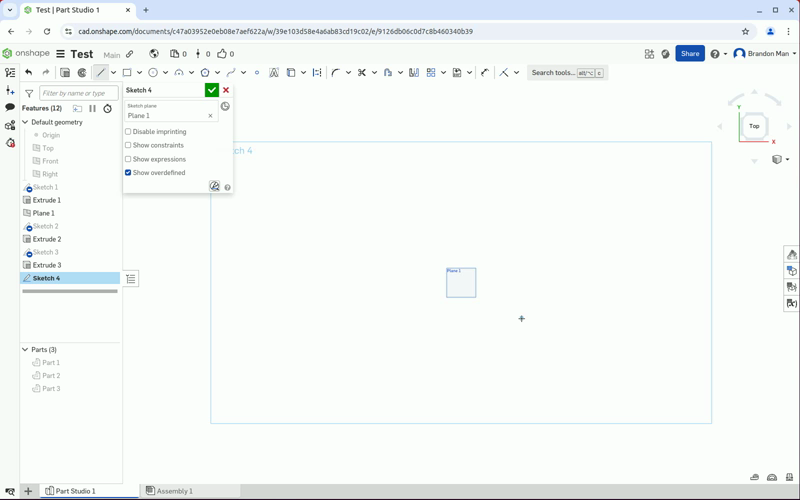
mouse_move(551, 318)
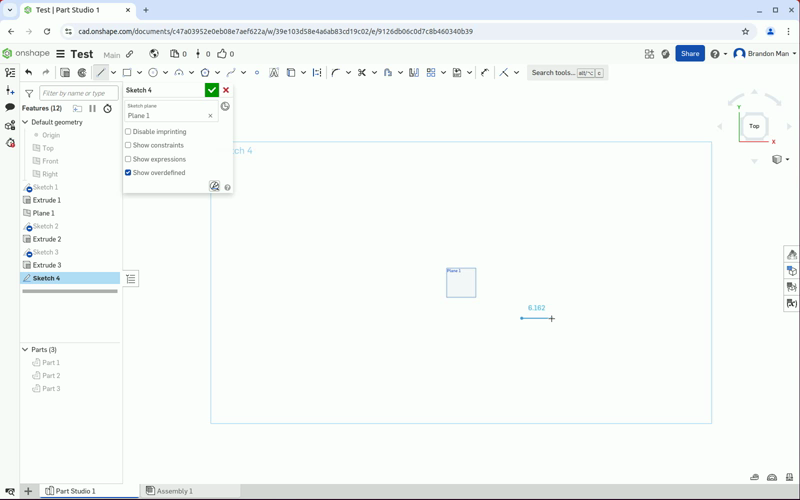
mouse_move(531, 327)
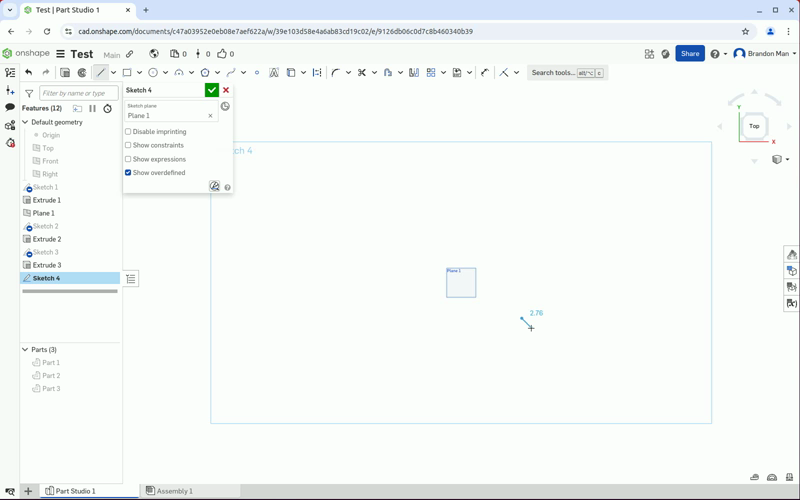
click(531, 327)
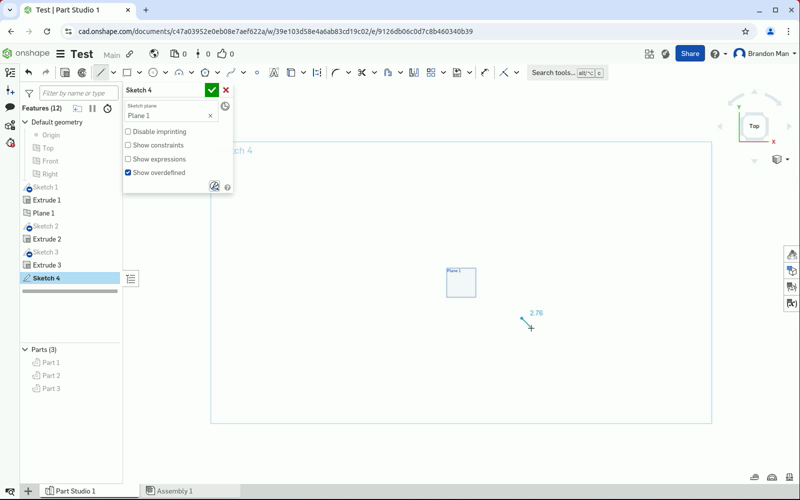
key_up(shift)
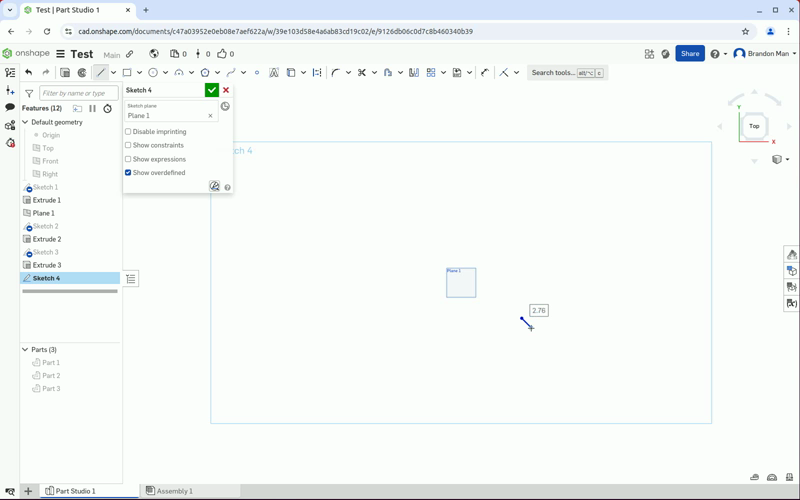
key_down(shift)
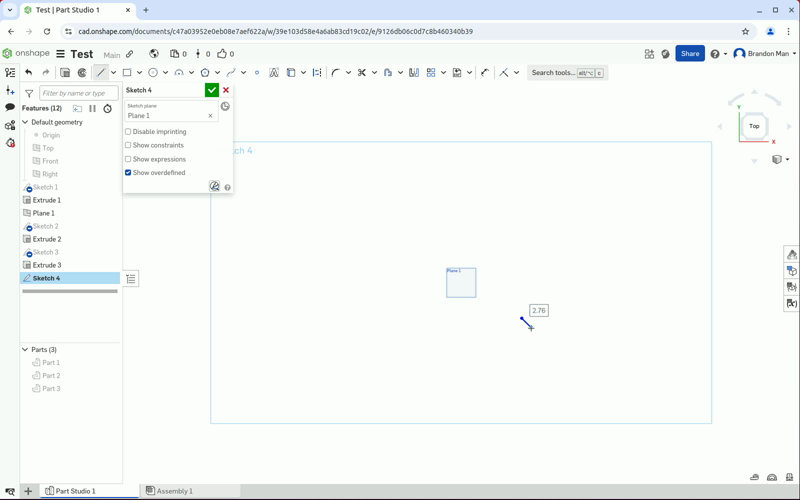
mouse_move(561, 327)
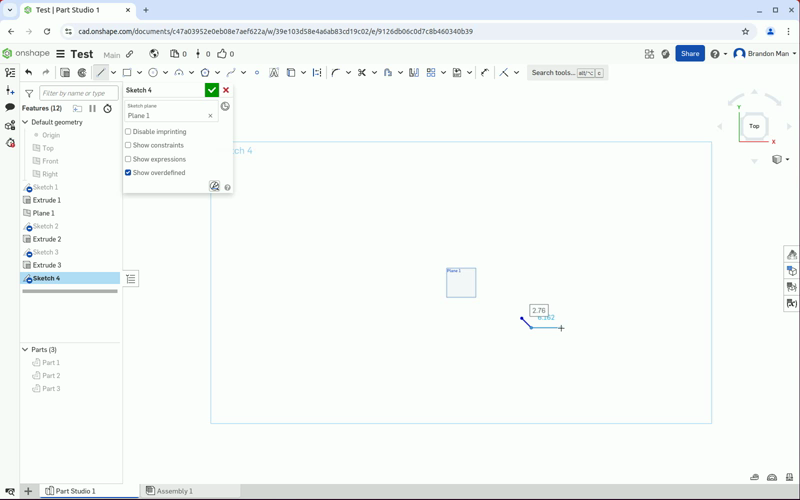
mouse_move(531, 318)
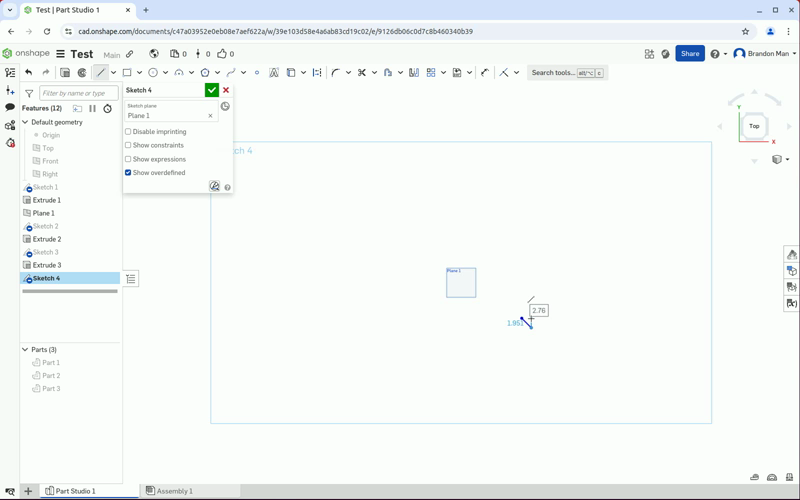
click(531, 318)
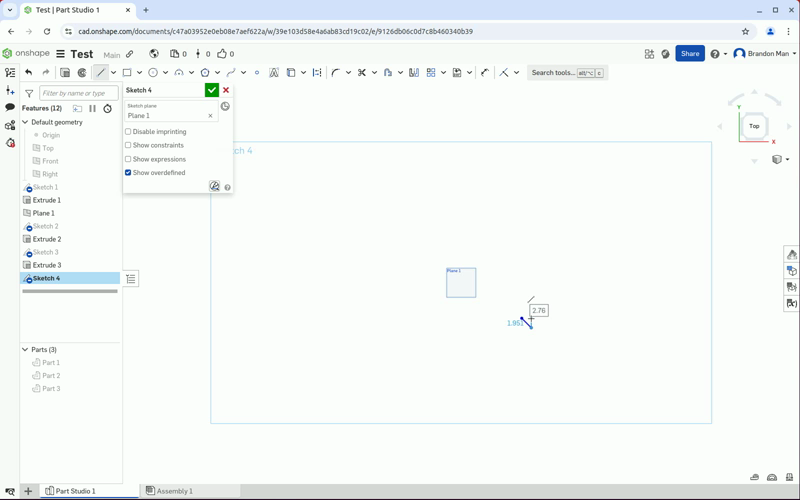
key_up(shift)
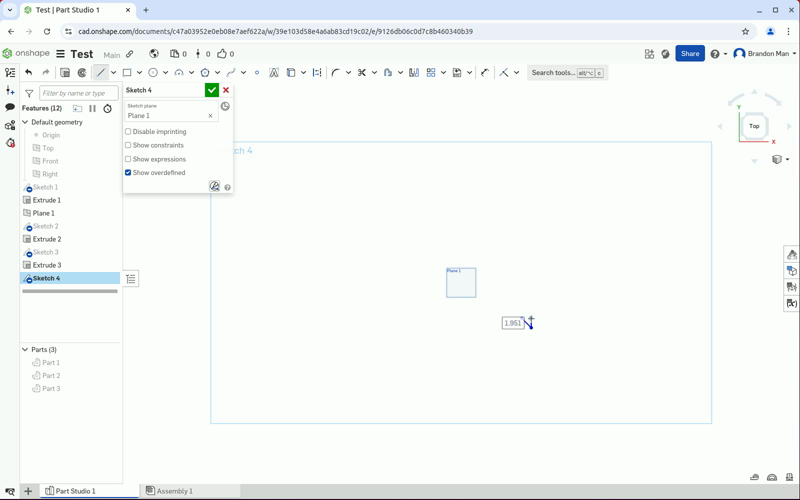
key_down(shift)
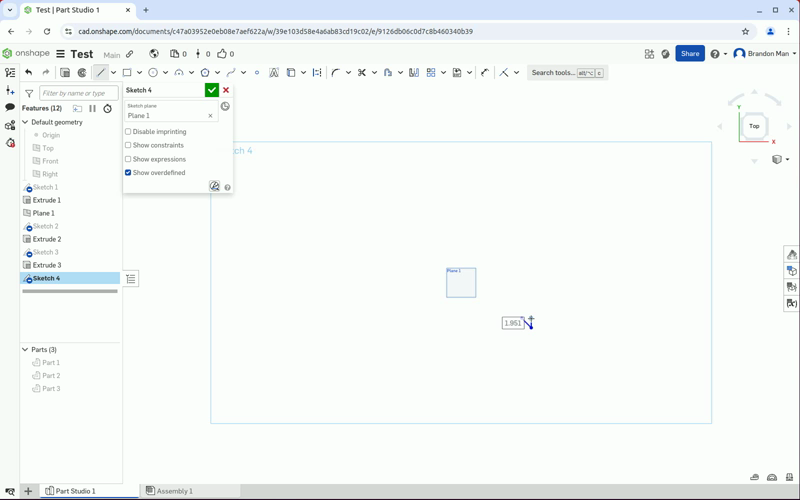
mouse_move(531, 242)
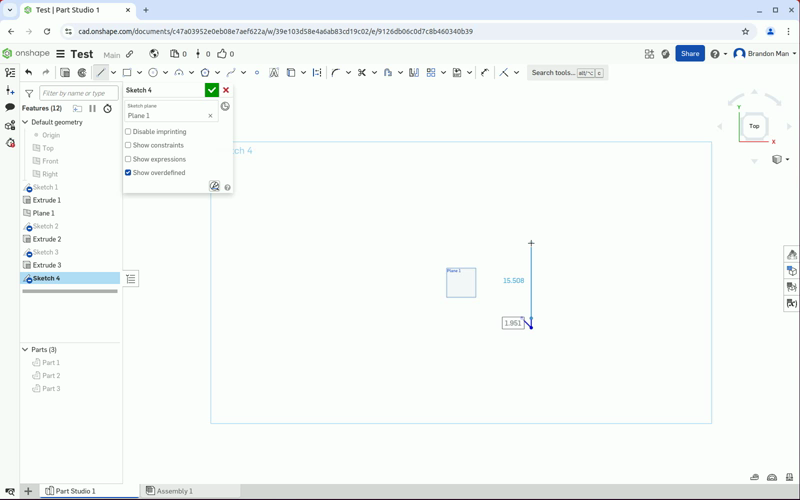
click(531, 242)
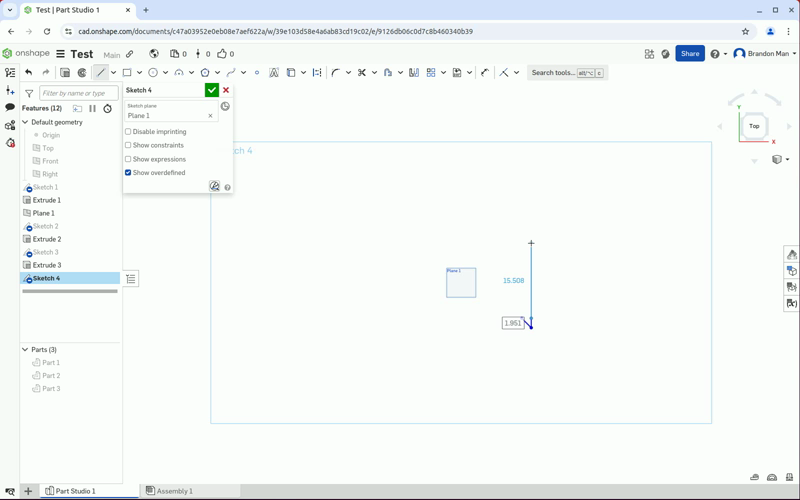
key_up(shift)
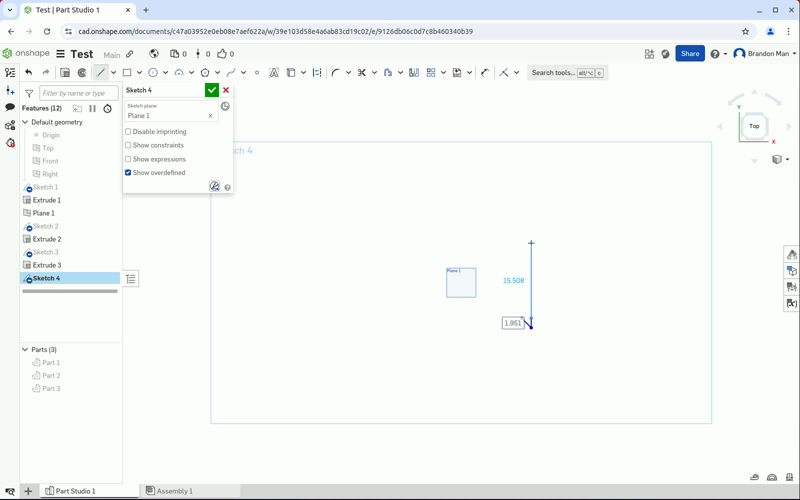
key_down(shift)
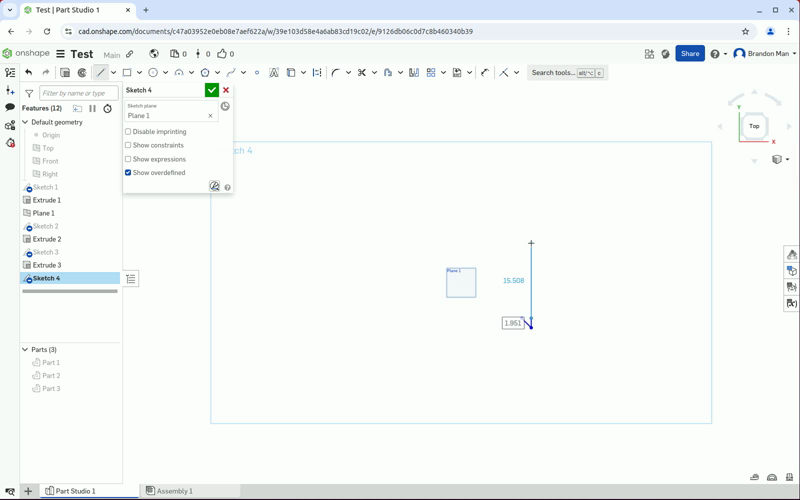
mouse_move(561, 242)
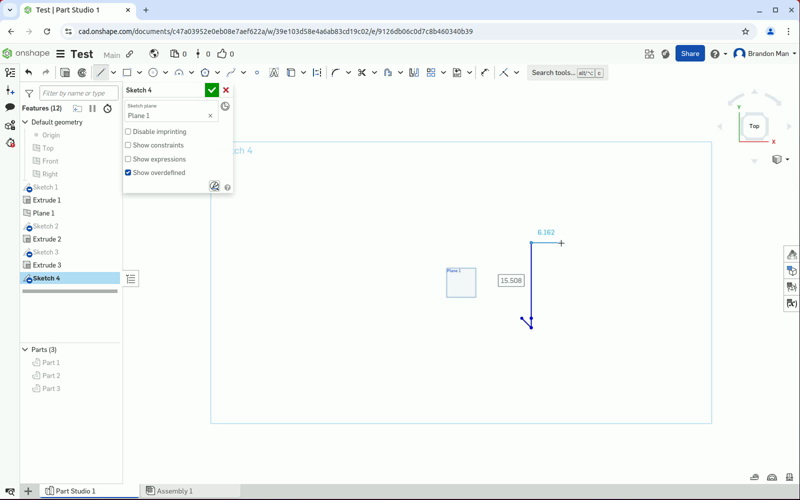
mouse_move(521, 248)
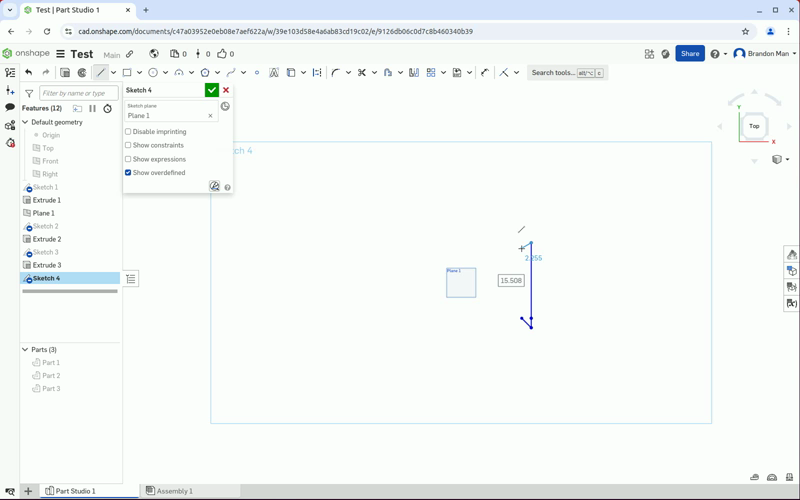
click(521, 248)
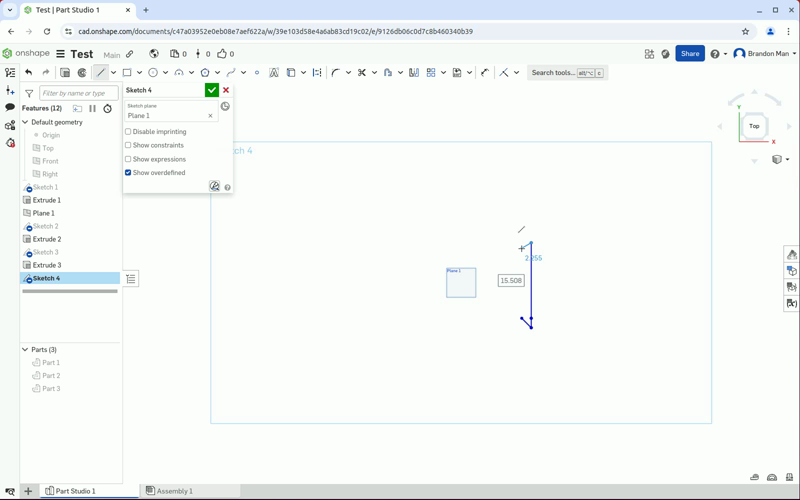
key_up(shift)
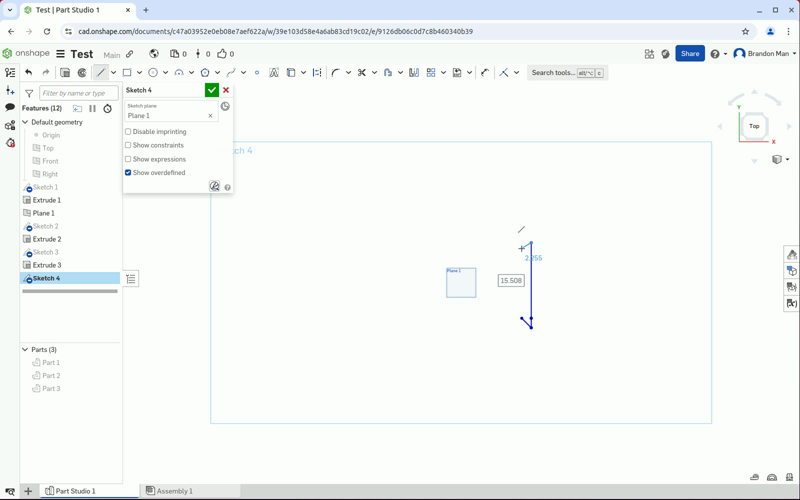
key_down(shift)
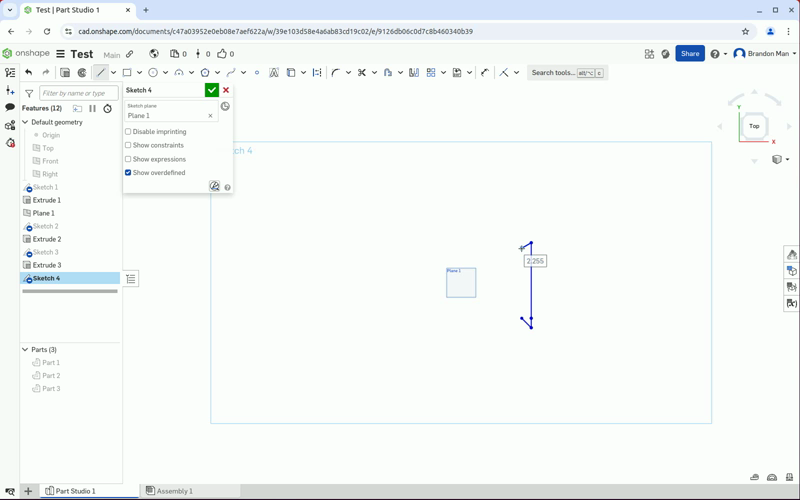
mouse_move(521, 318)
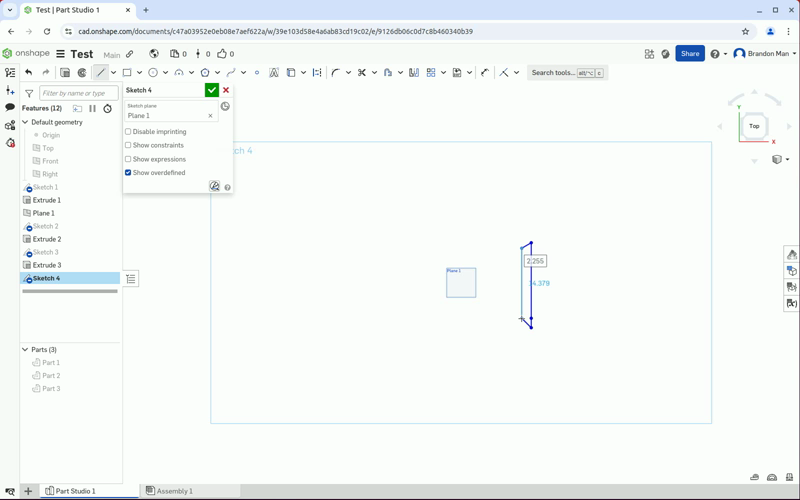
key_up(shift)
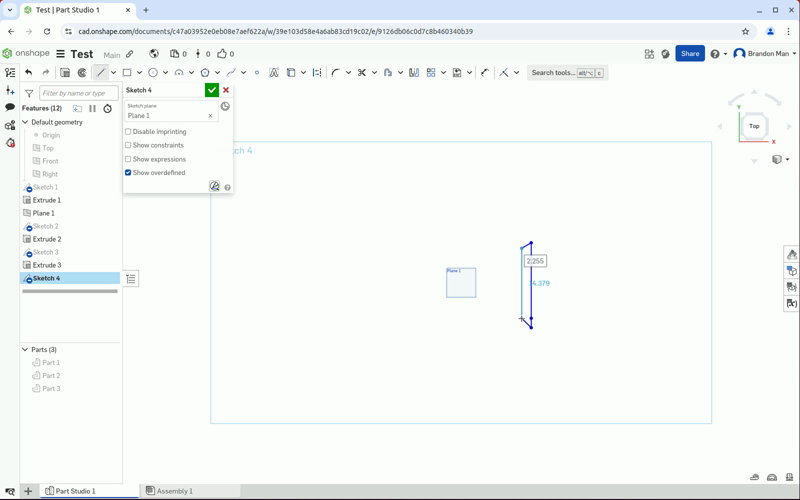
click(521, 318)
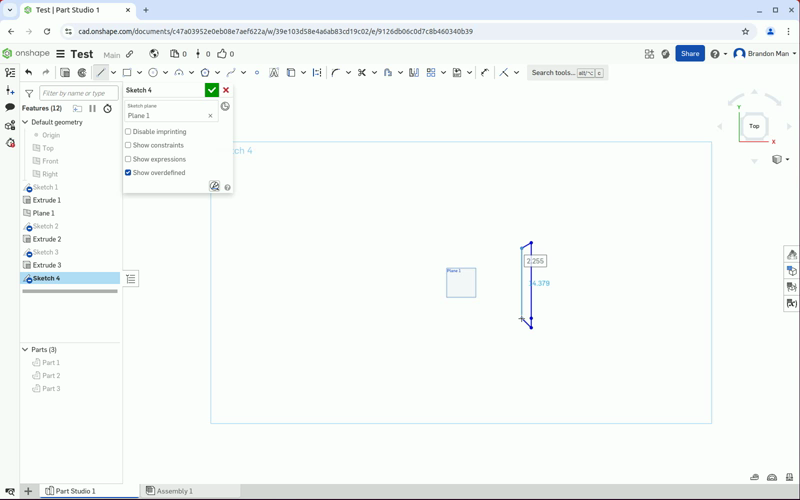
key(esc)
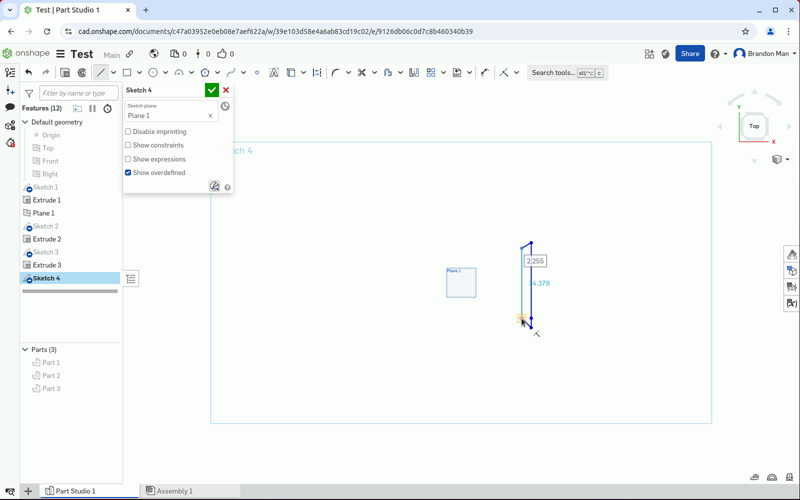
mouse_move(530, 260)
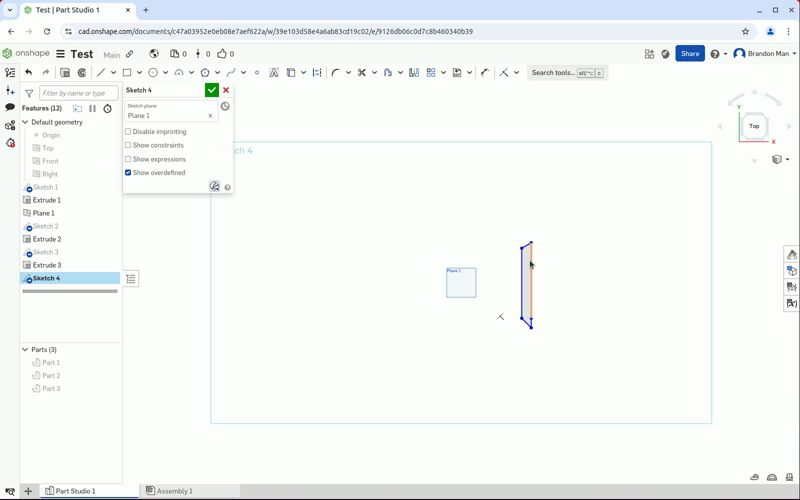
scroll(6)
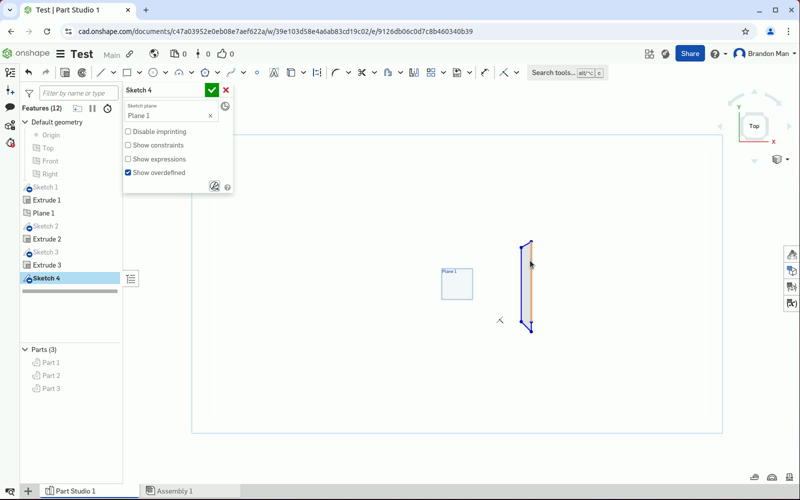
scroll(6)
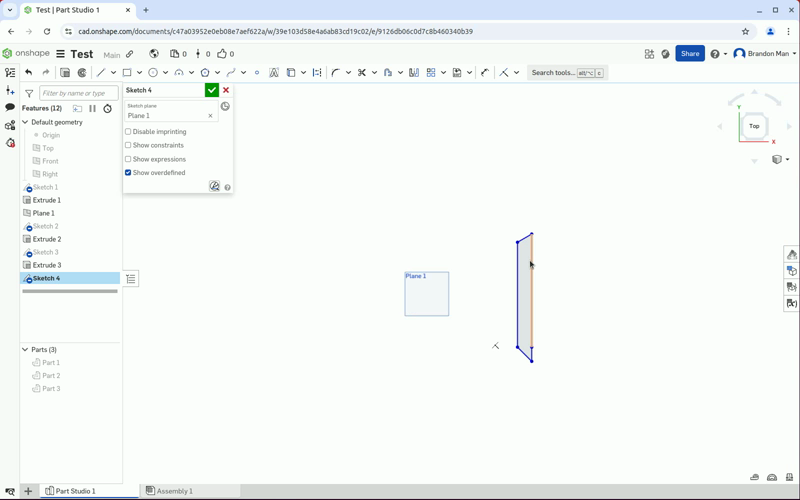
scroll(6)
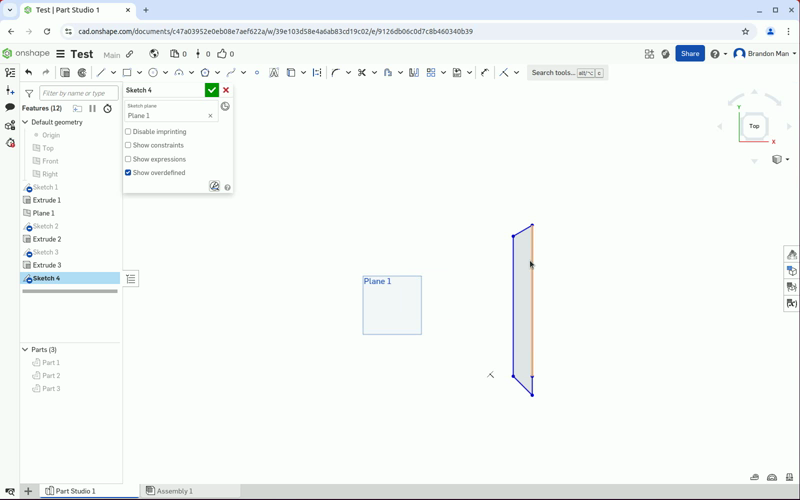
scroll(6)
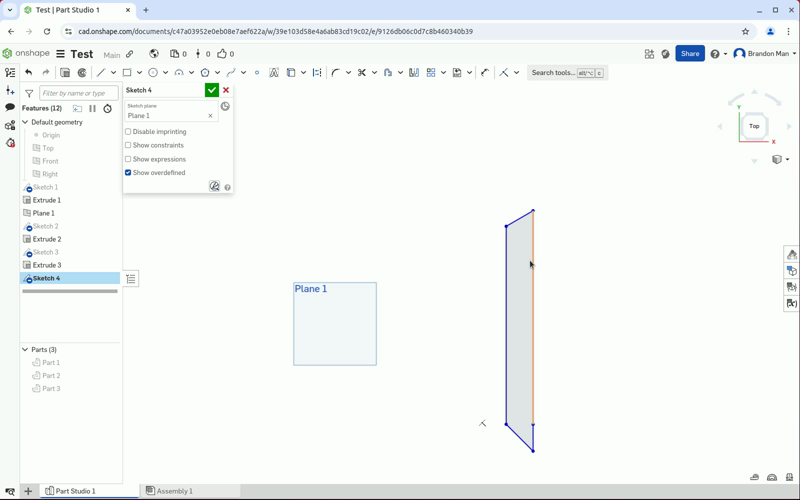
scroll(6)
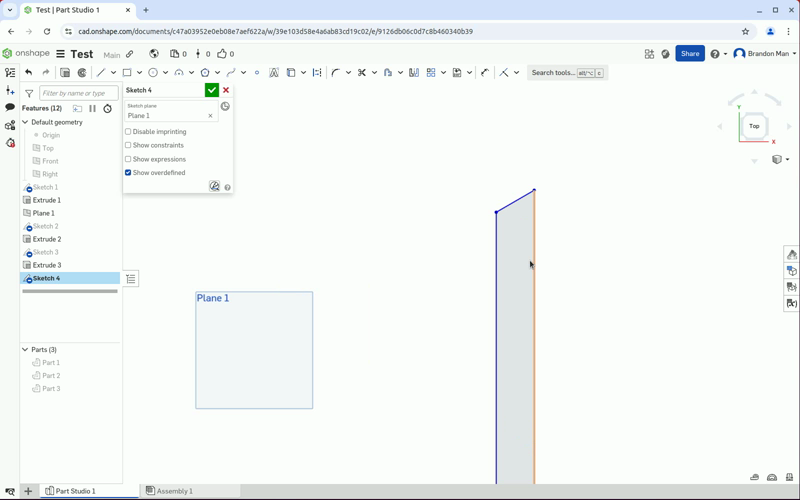
scroll(6)
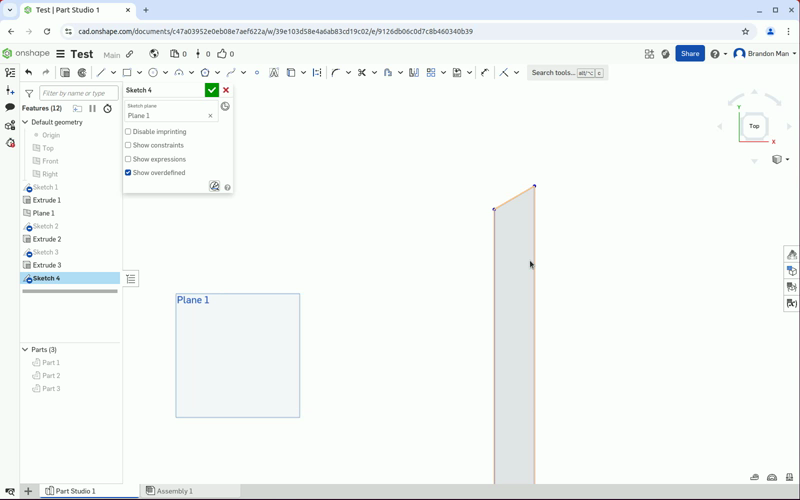
scroll(6)
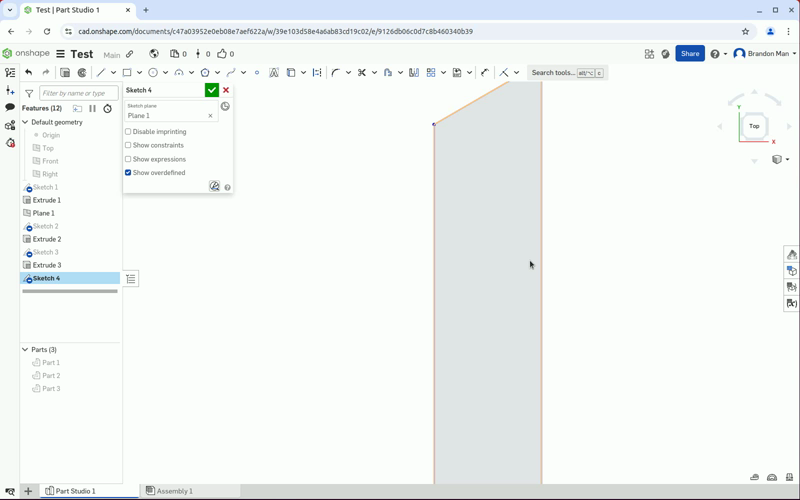
click(530, 260)
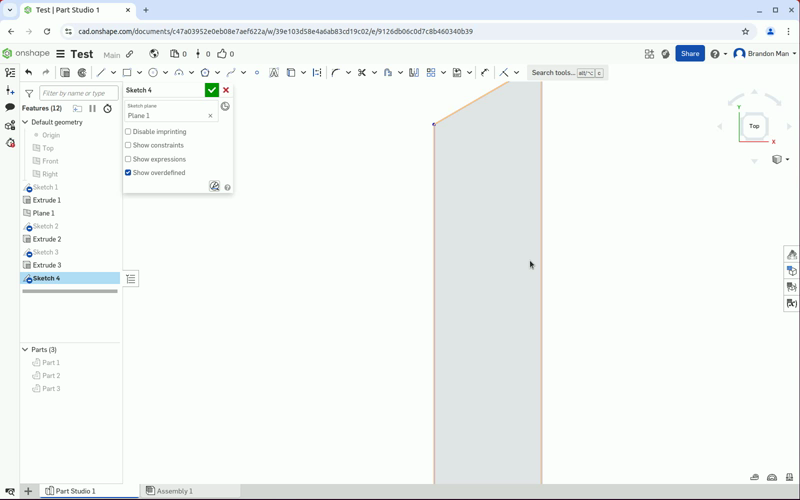
scroll(-6)
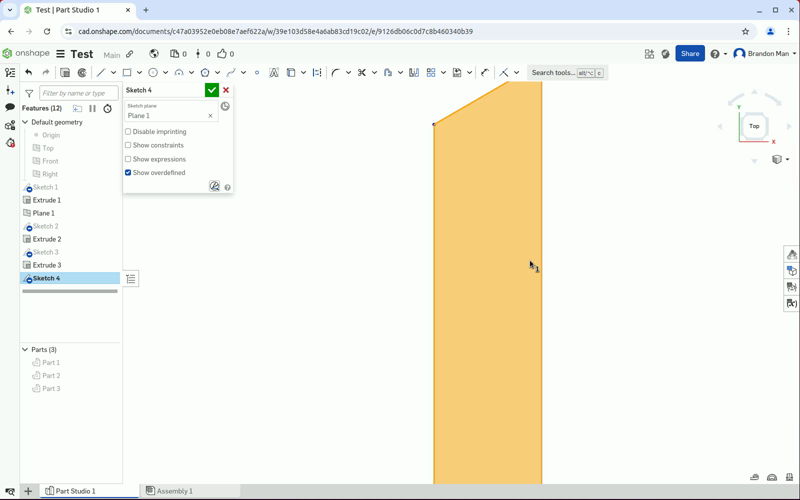
scroll(-6)
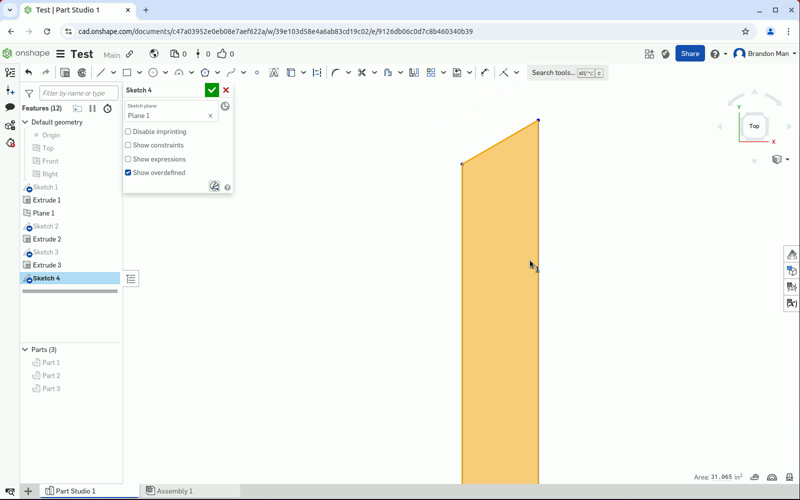
scroll(-6)
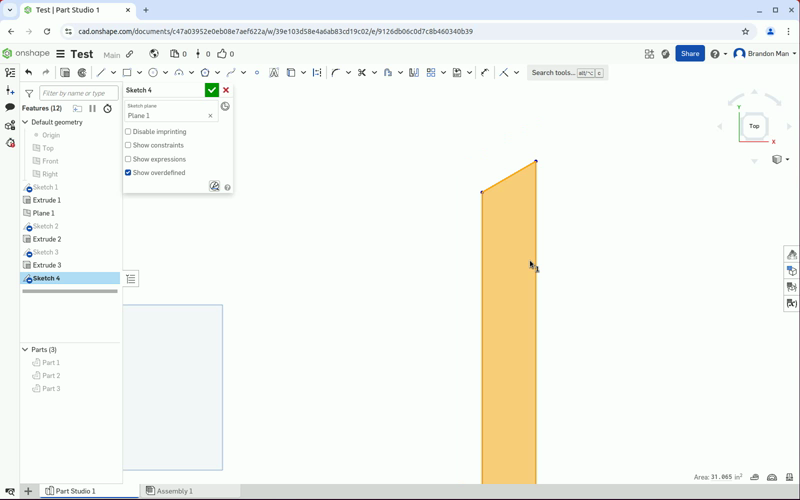
scroll(-6)
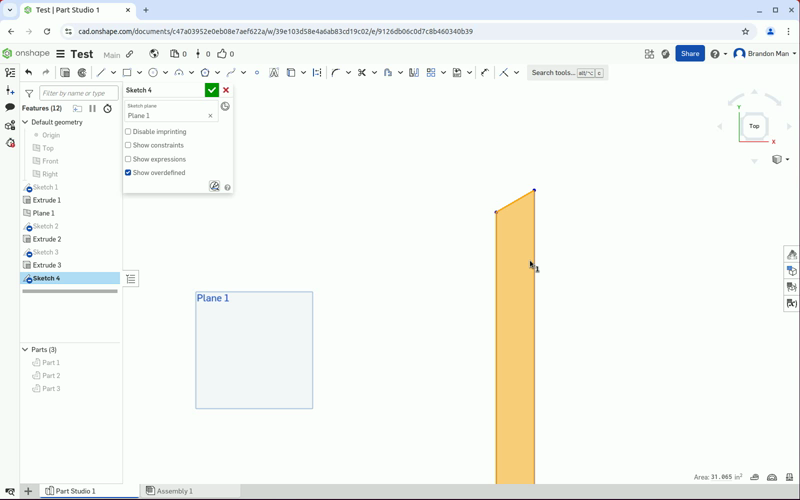
scroll(-6)
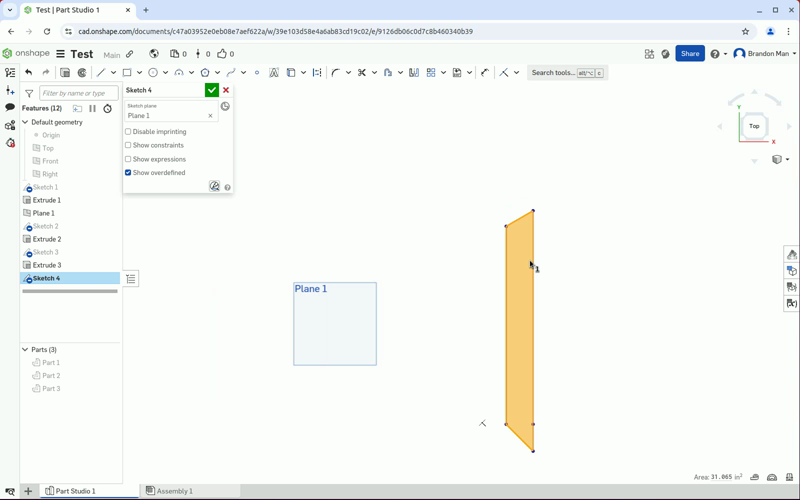
scroll(-6)
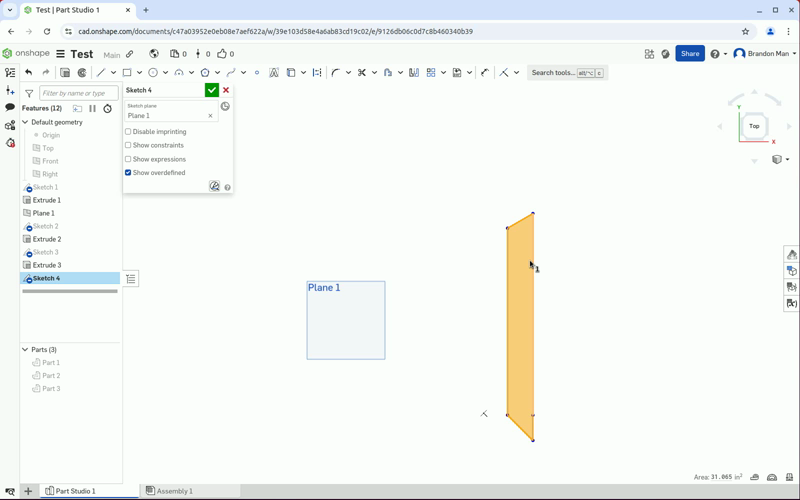
scroll(-6)
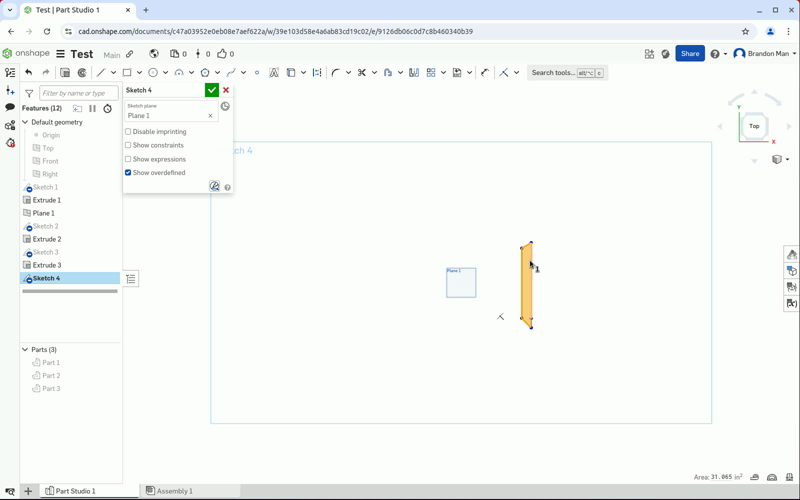
mouse_move(73, 352)
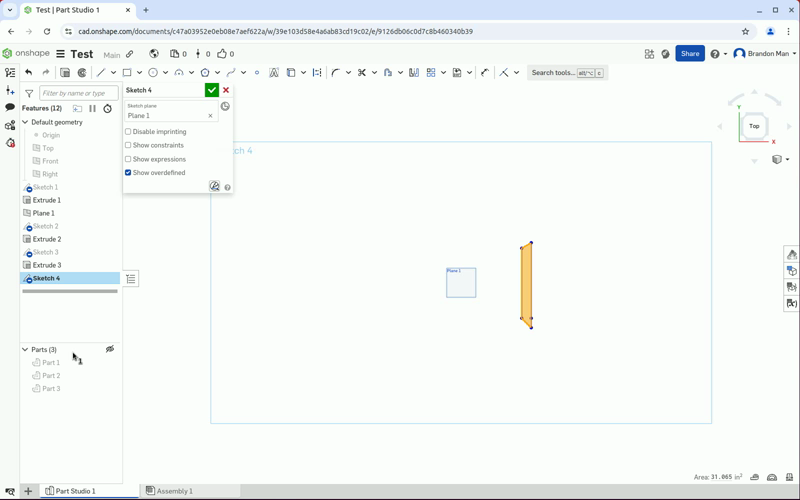
key(shift+y)
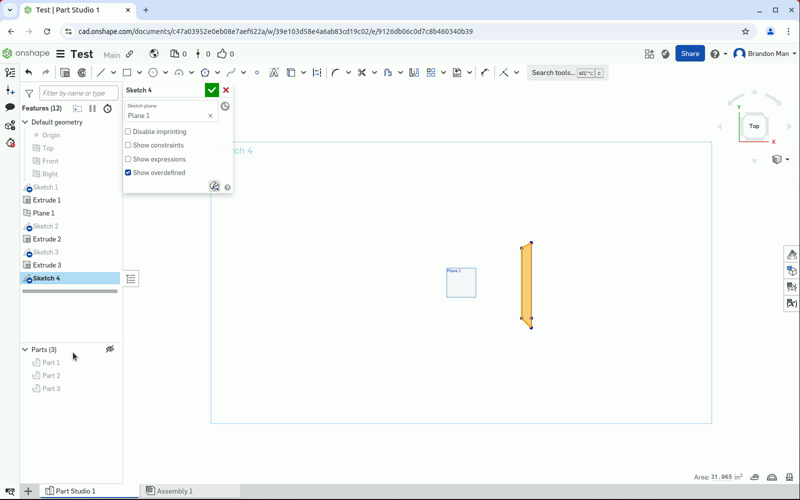
key(shift+e)
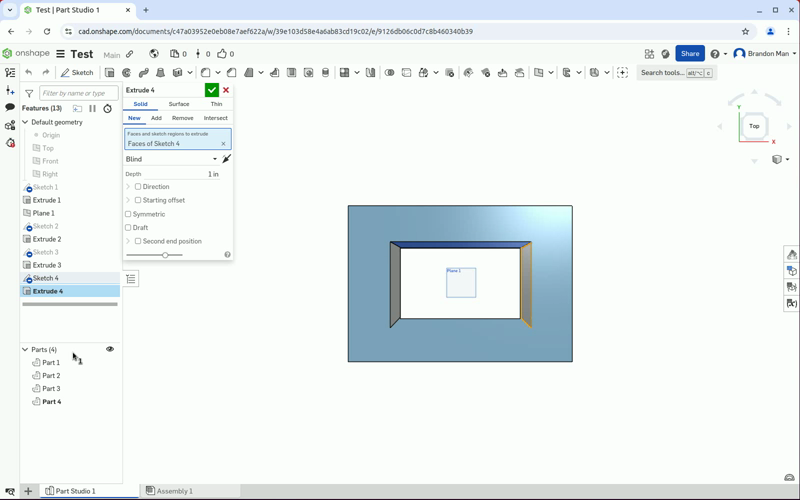
mouse_move(143, 106)
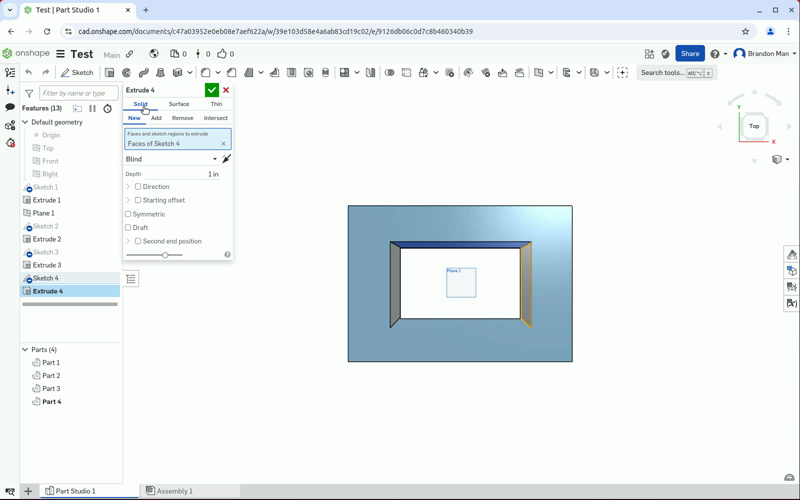
click(143, 106)
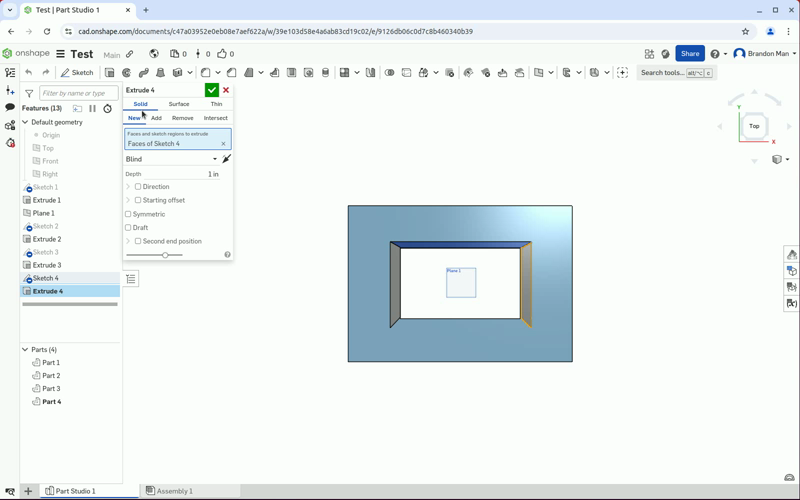
mouse_move(137, 120)
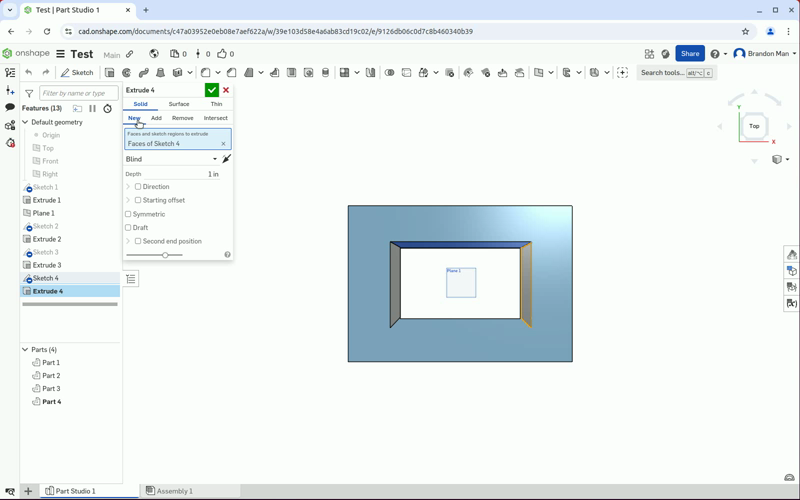
click(137, 120)
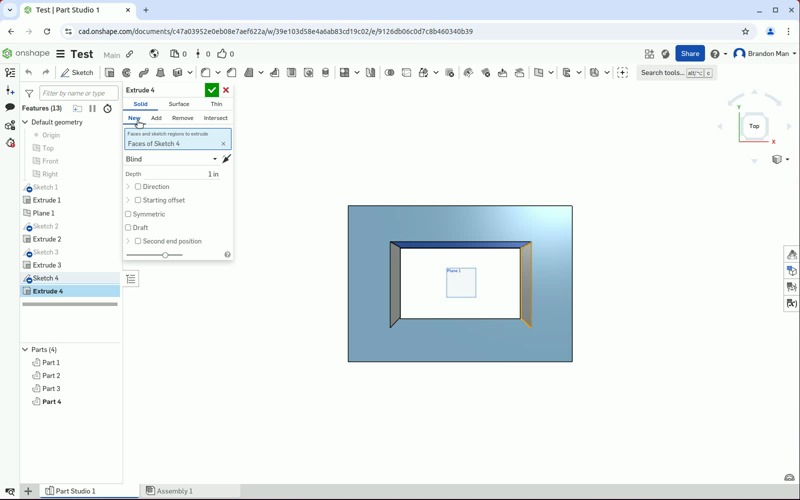
key(tab, 4)
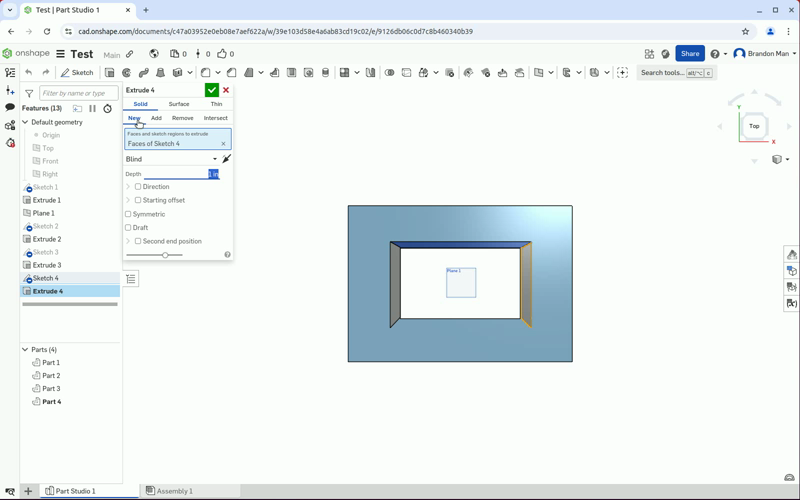
text(0.722)
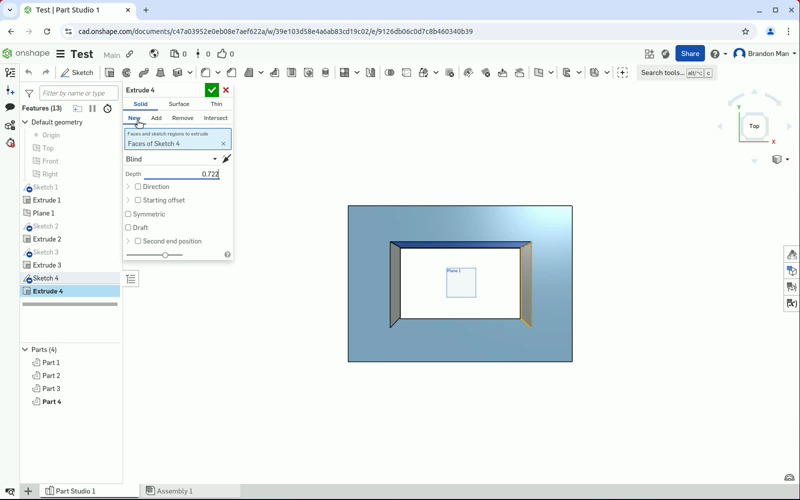
key(enter)
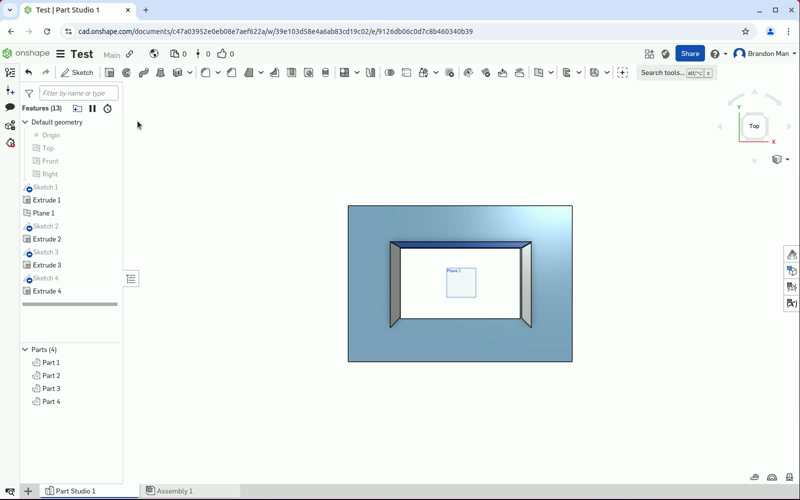
key(shift+h)
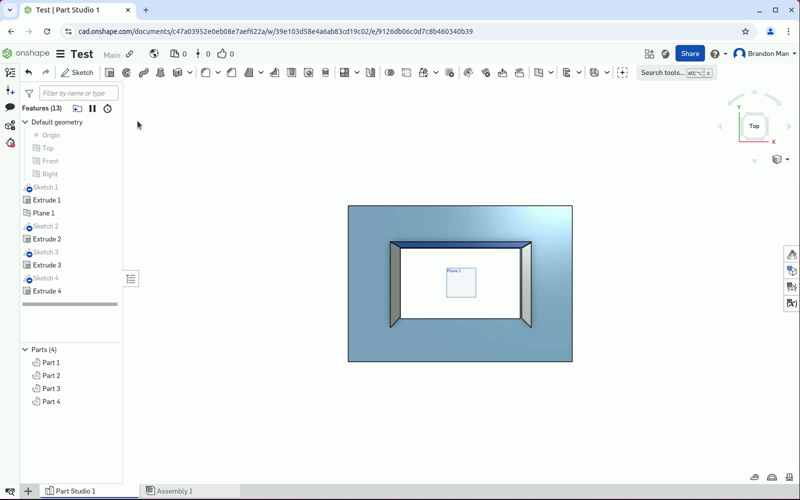
key(shift+h)
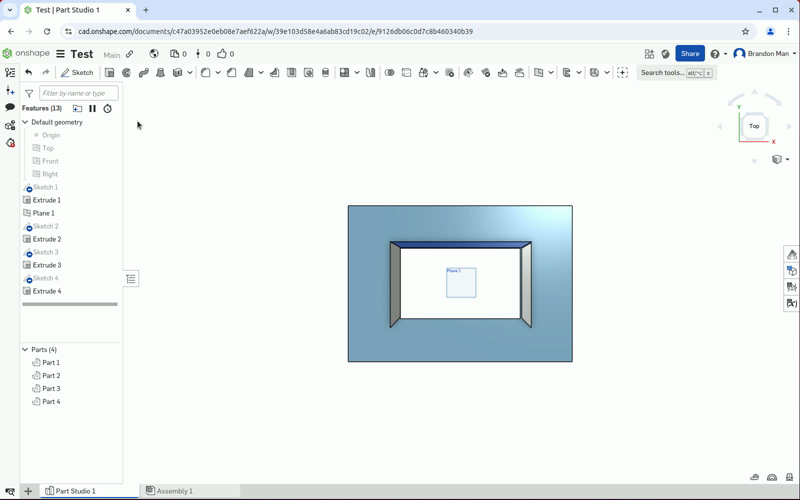
mouse_move(73, 189)
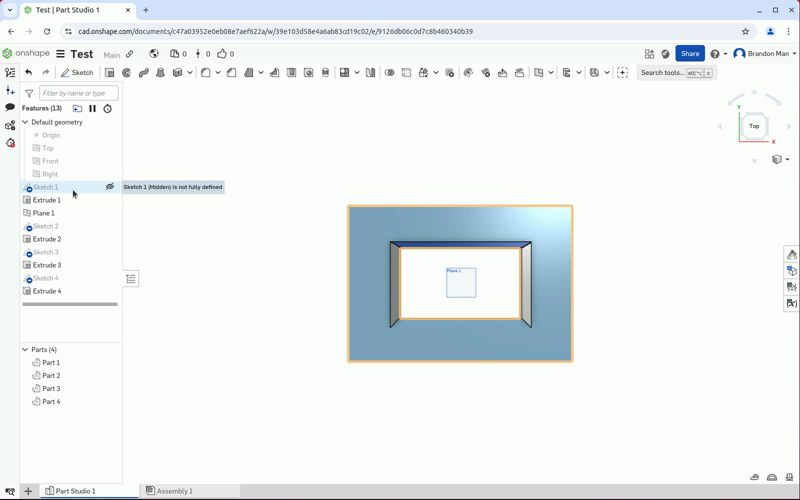
click(73, 189)
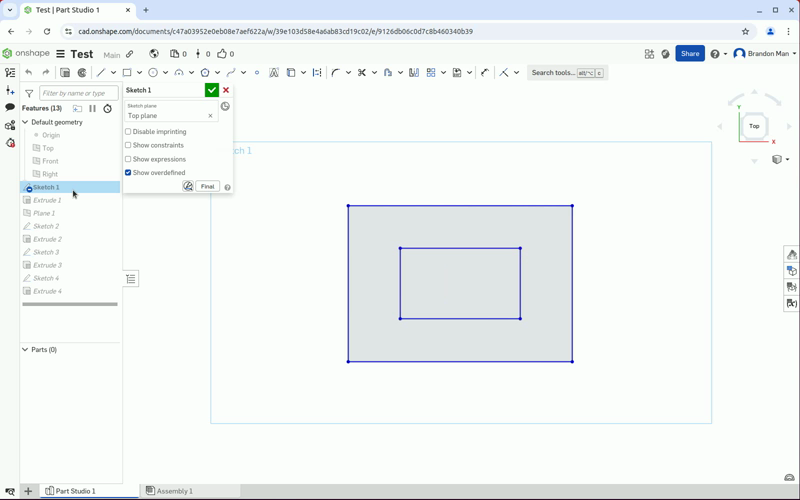
mouse_move(229, 92)
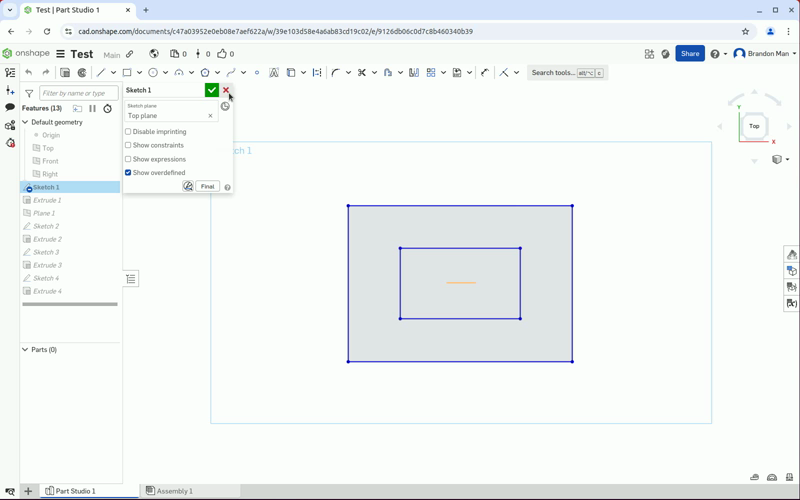
click(229, 92)
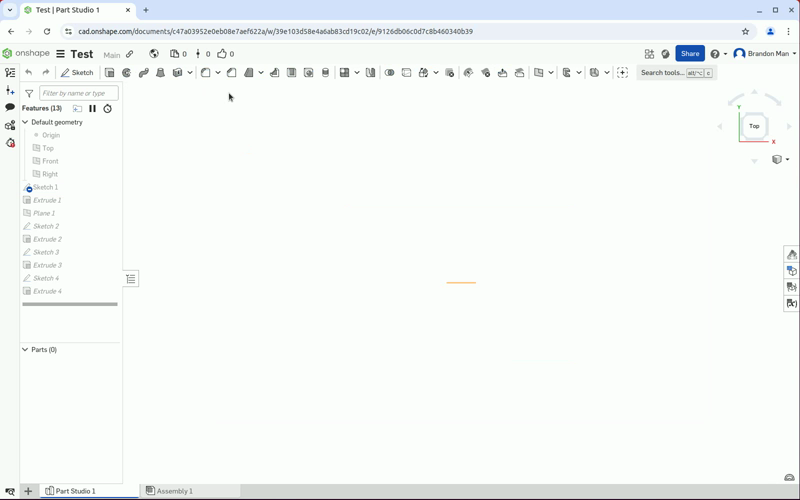
key(shift+s)
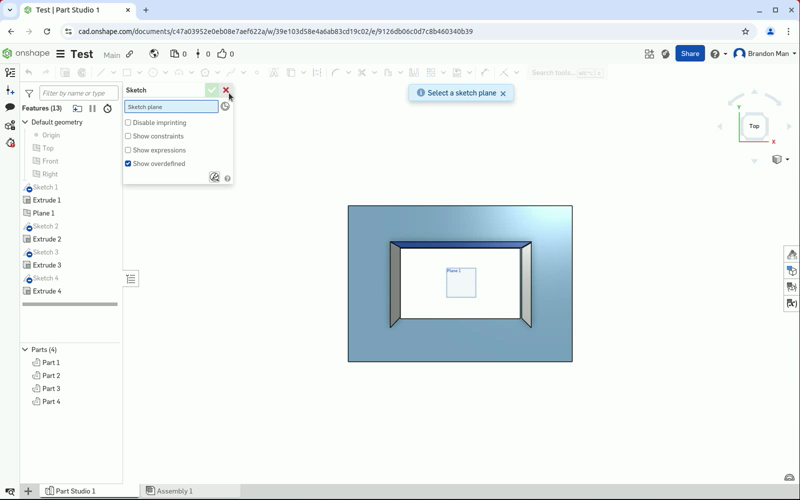
mouse_move(73, 215)
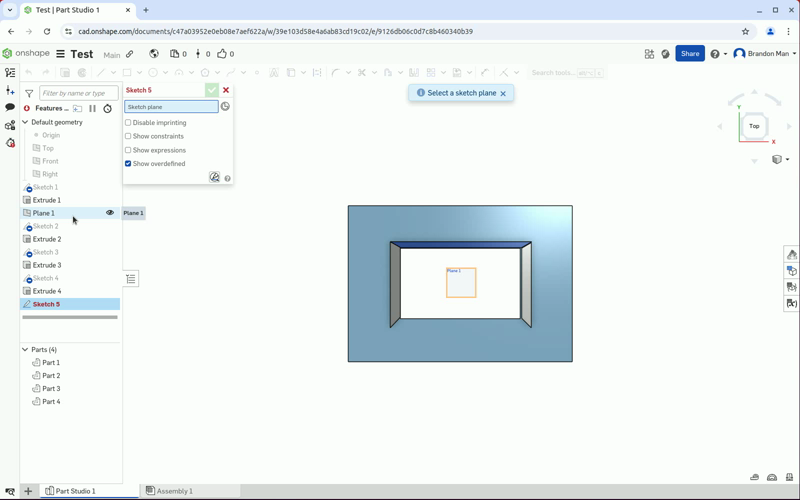
click(73, 215)
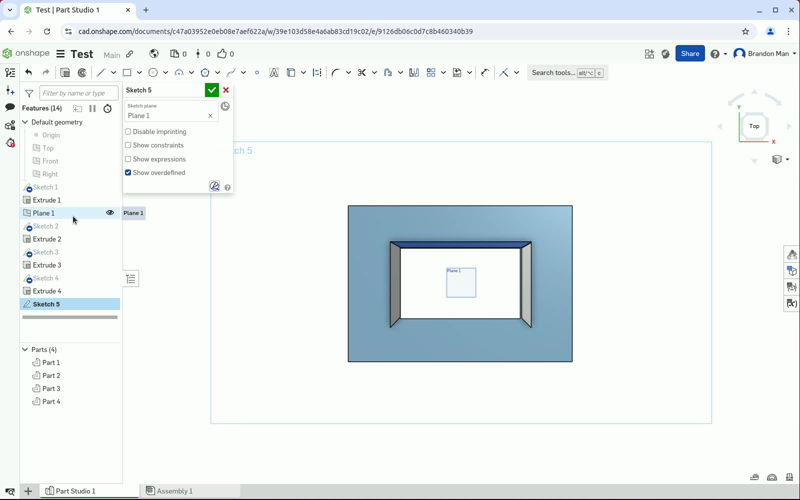
mouse_move(73, 352)
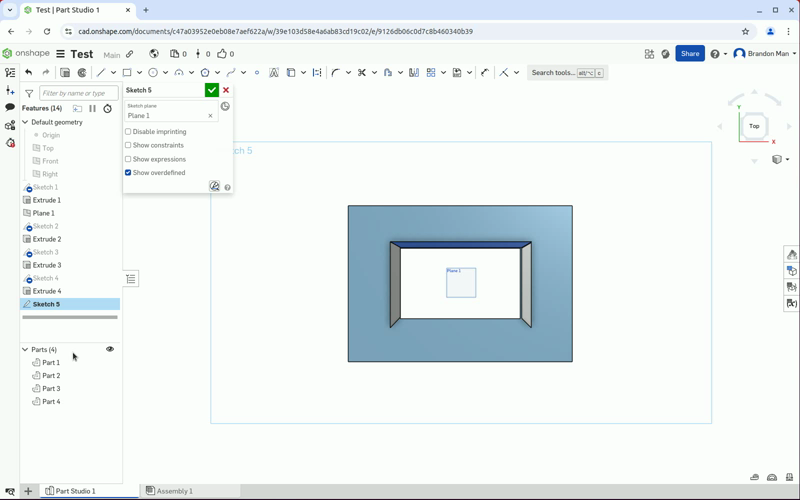
key(y)
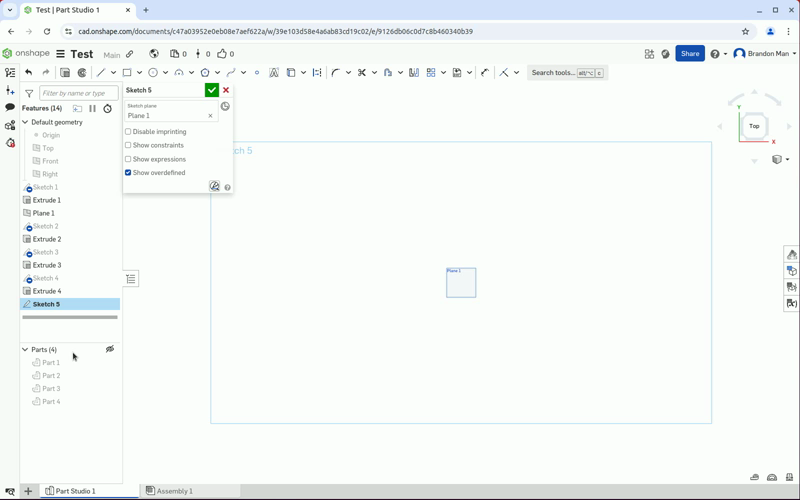
key(l)
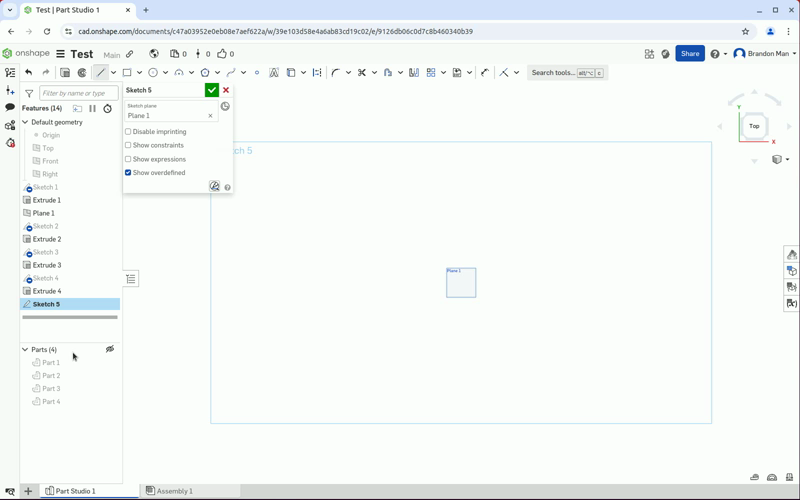
key_down(shift)
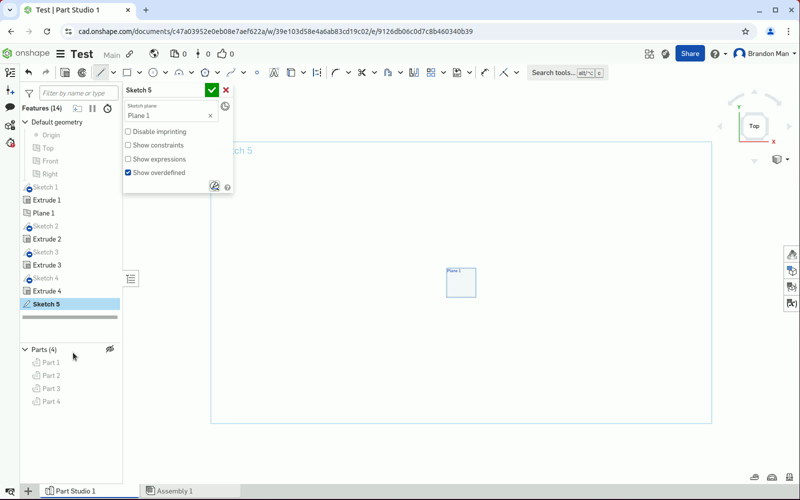
mouse_move(390, 327)
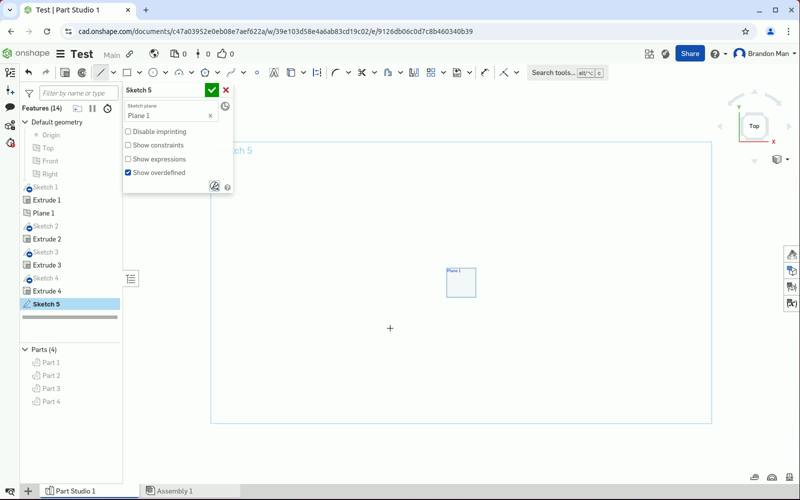
click(390, 327)
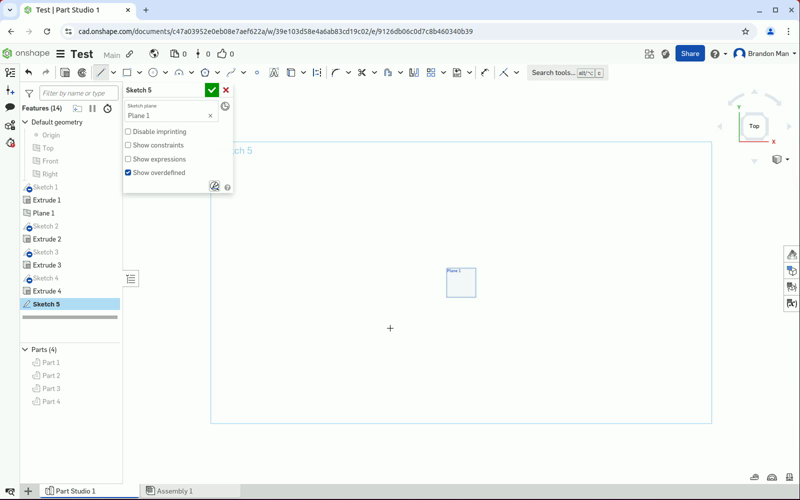
key_up(shift)
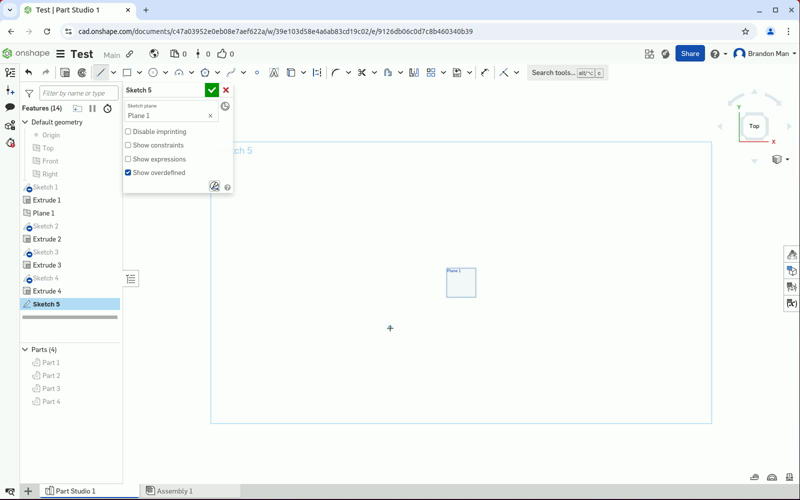
key_down(shift)
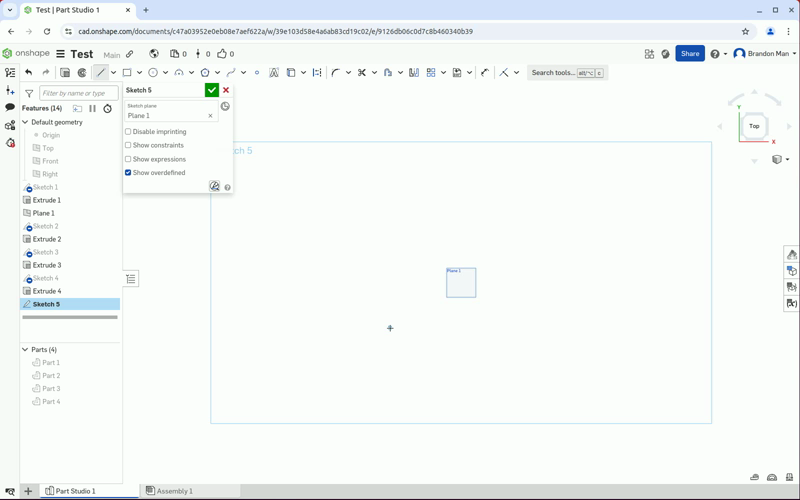
mouse_move(531, 327)
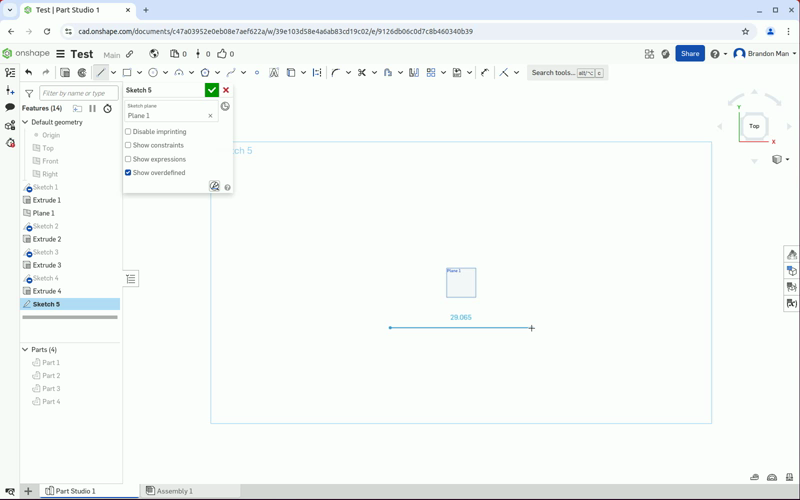
click(531, 327)
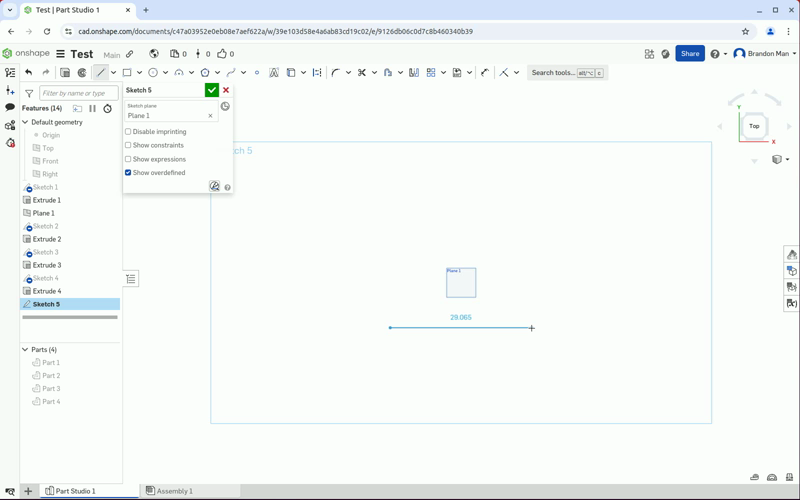
key_up(shift)
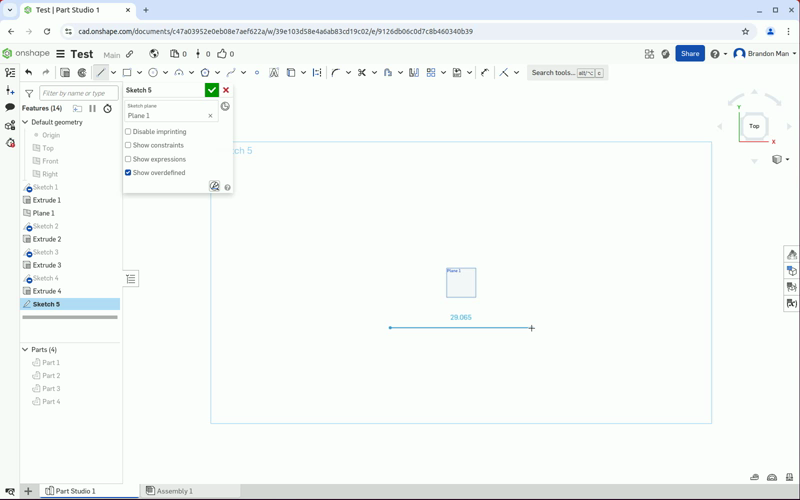
key_down(shift)
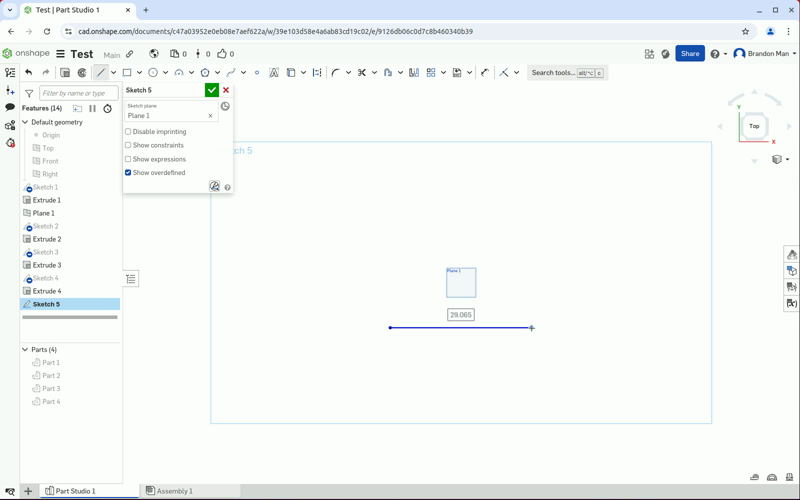
mouse_move(561, 327)
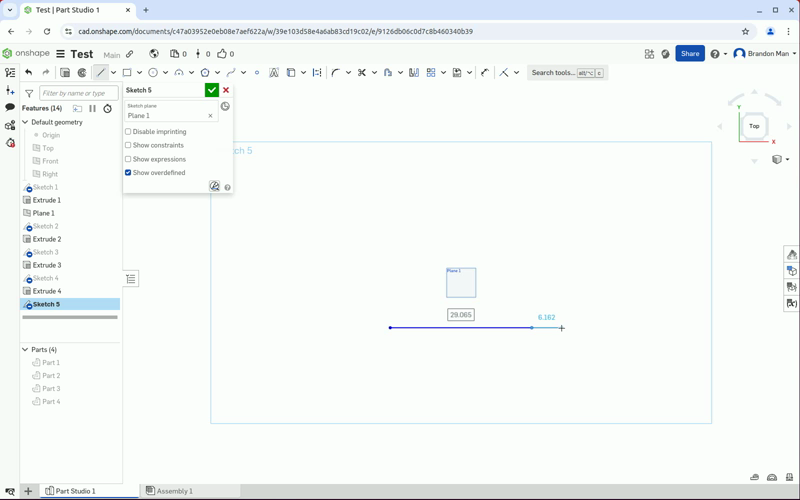
mouse_move(521, 317)
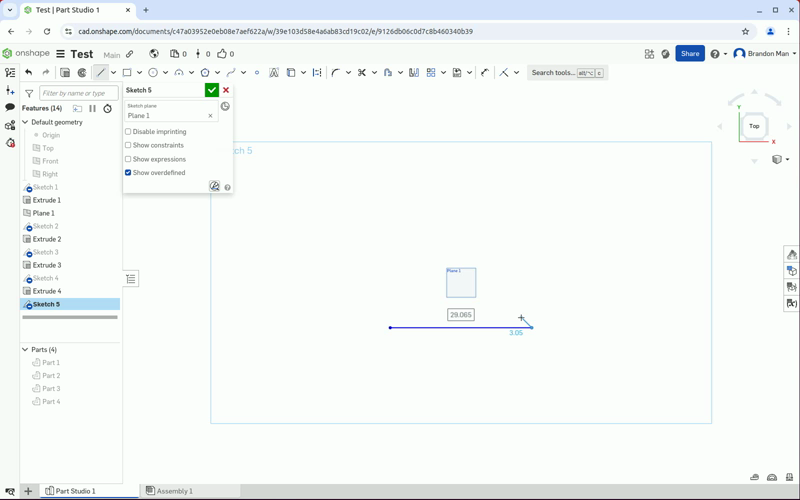
click(521, 317)
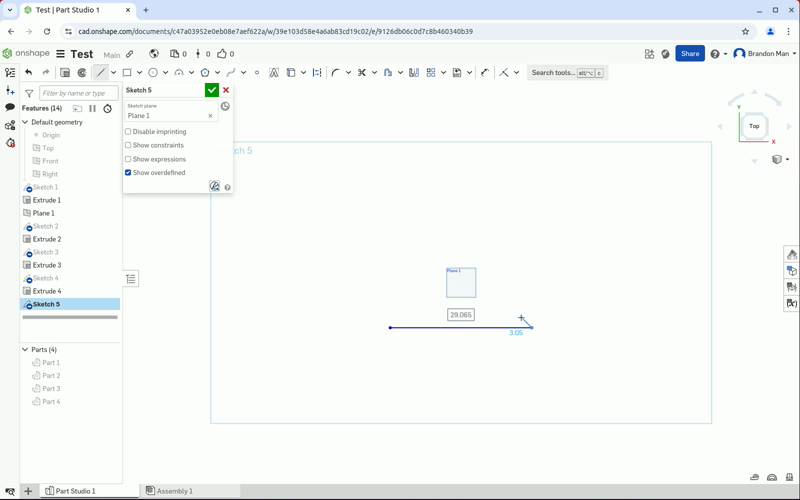
key_up(shift)
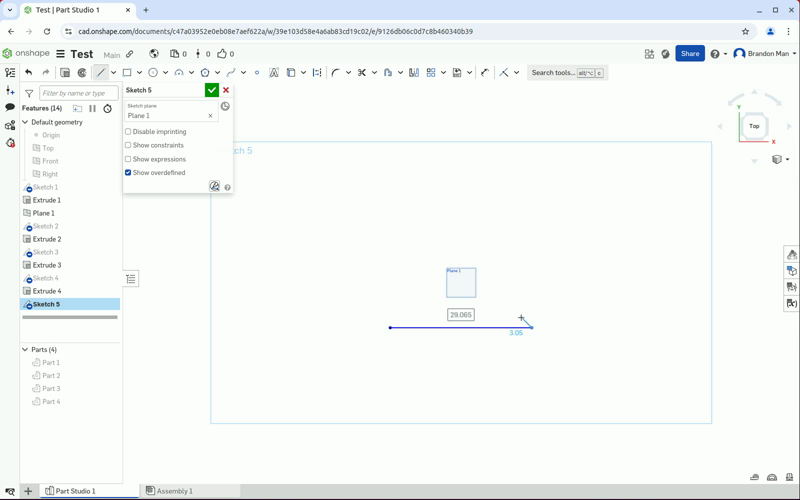
key_down(shift)
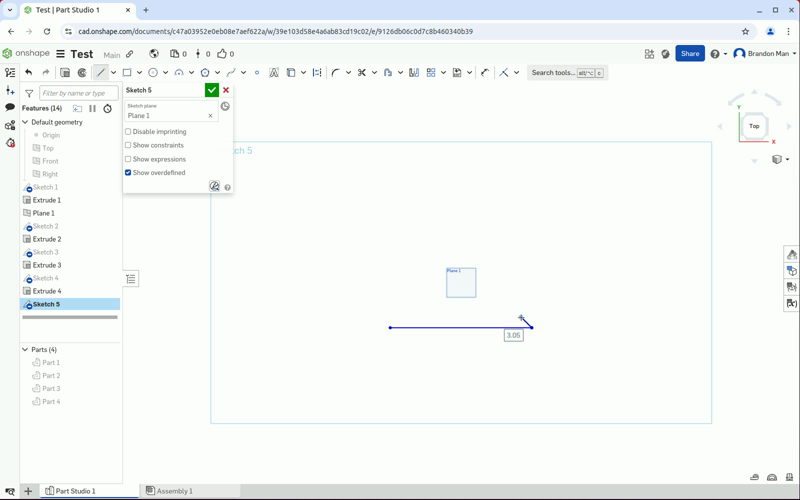
mouse_move(400, 317)
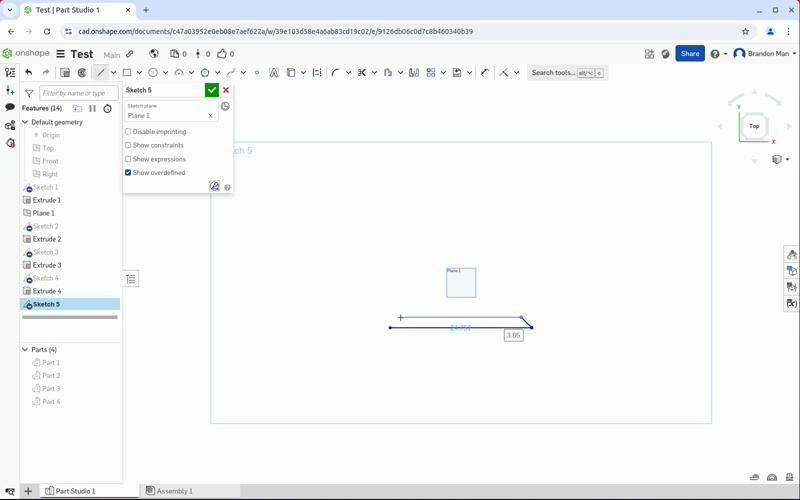
click(400, 317)
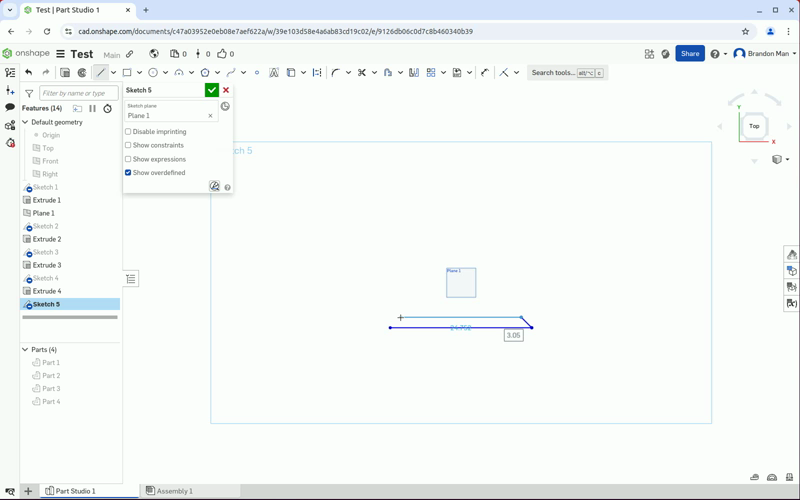
key_up(shift)
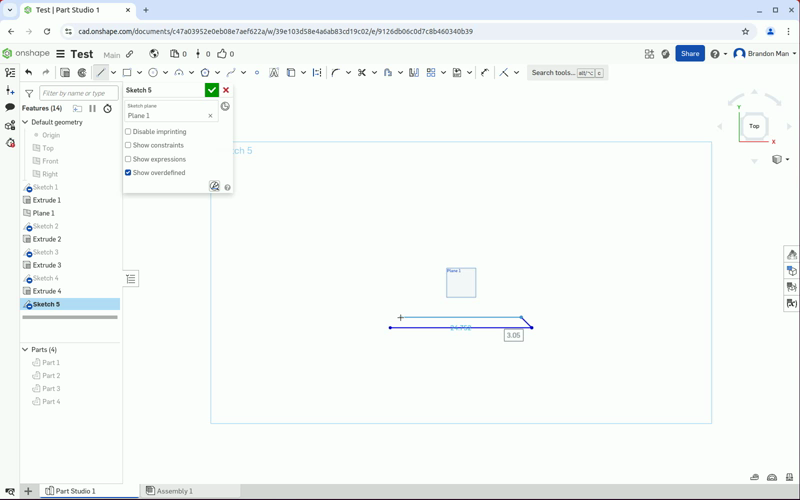
mouse_move(430, 317)
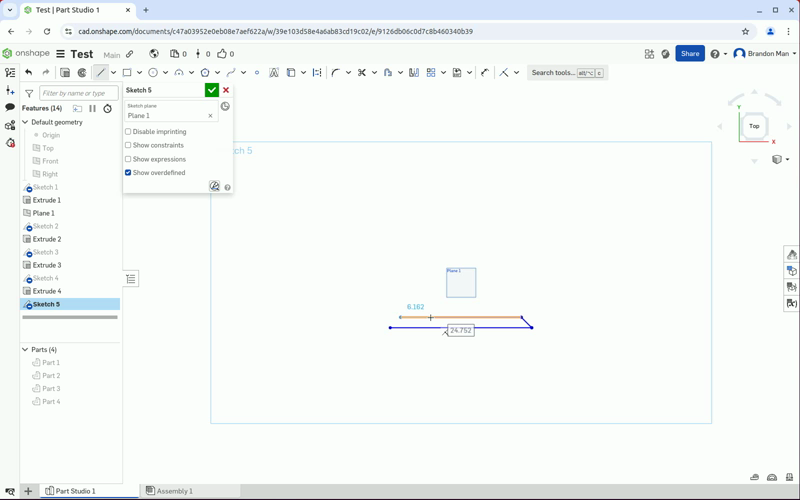
key_down(shift)
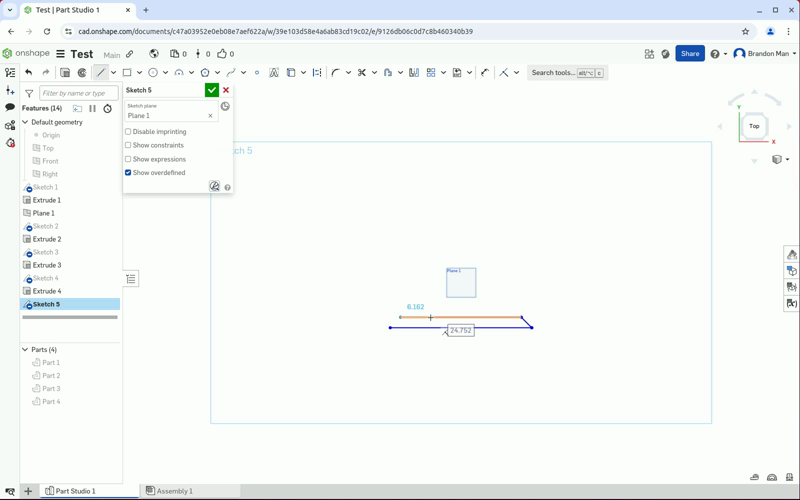
mouse_move(390, 327)
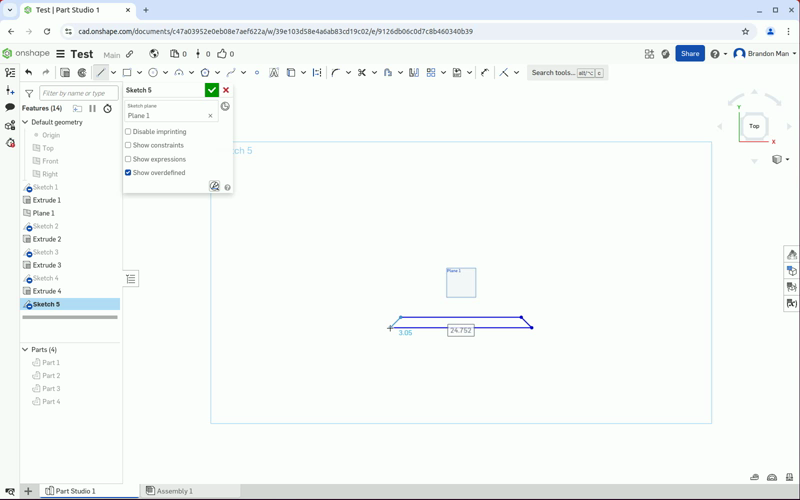
key_up(shift)
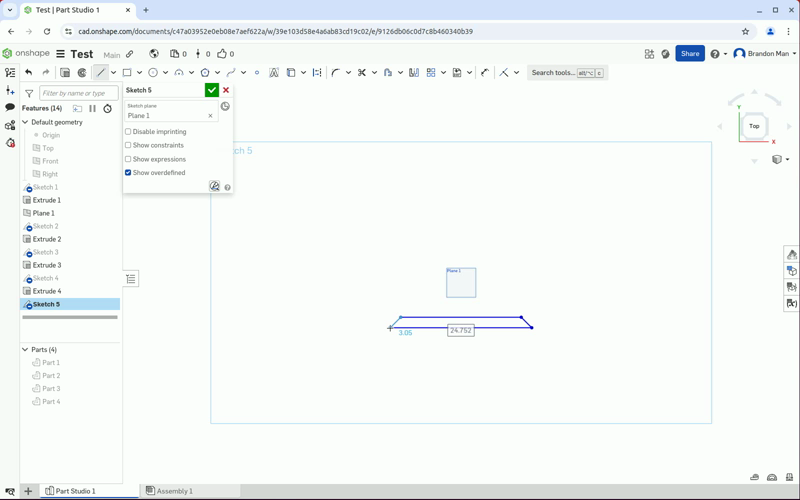
click(390, 327)
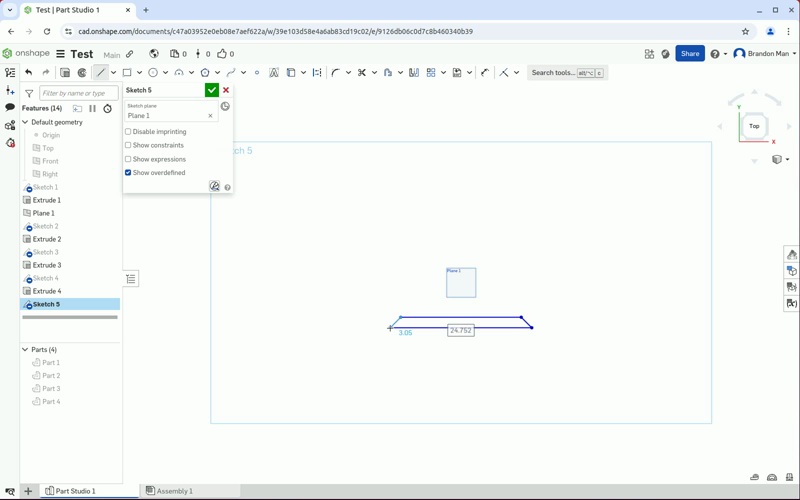
key(esc)
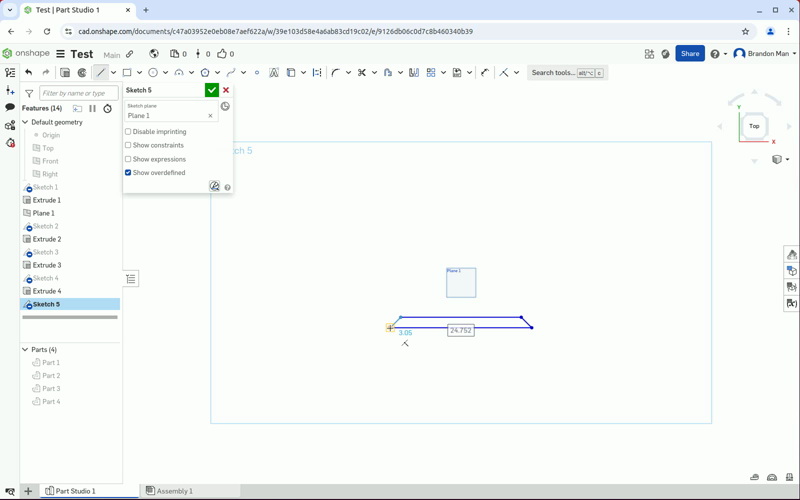
mouse_move(440, 323)
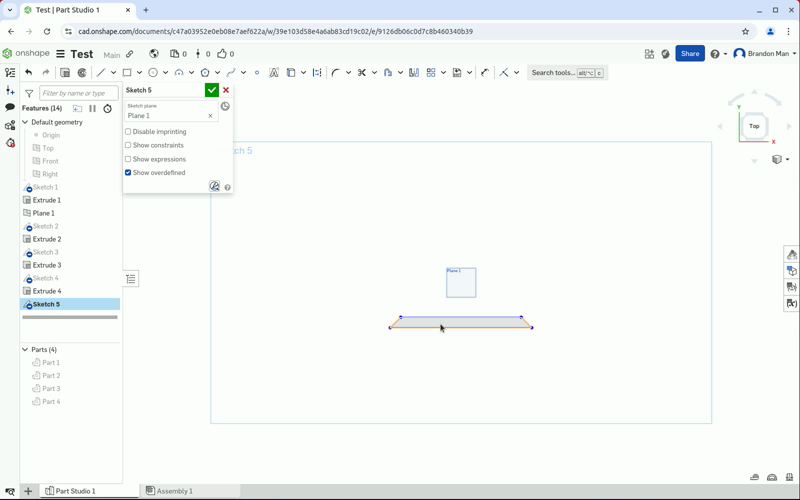
scroll(6)
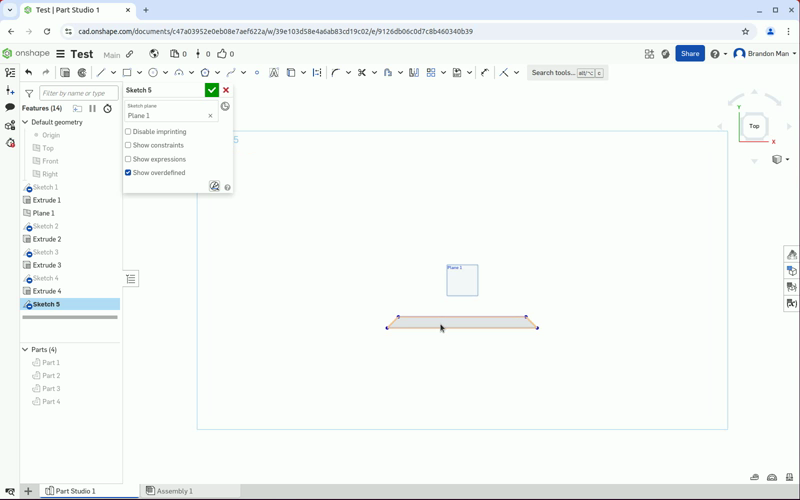
scroll(6)
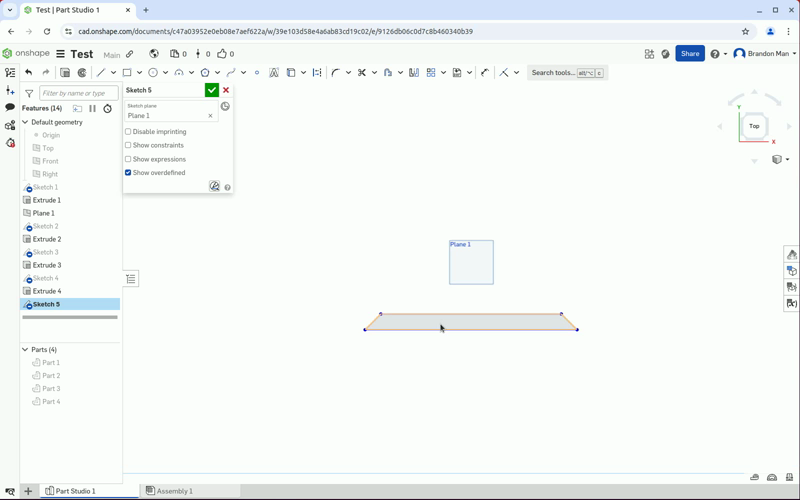
scroll(6)
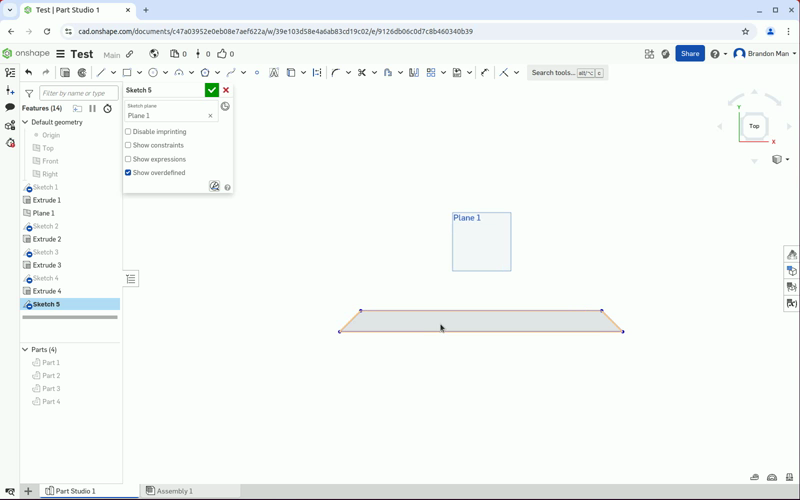
scroll(6)
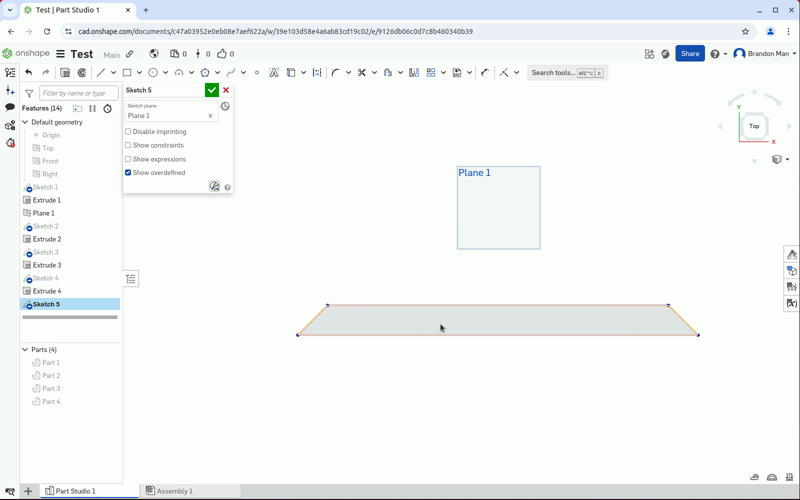
scroll(6)
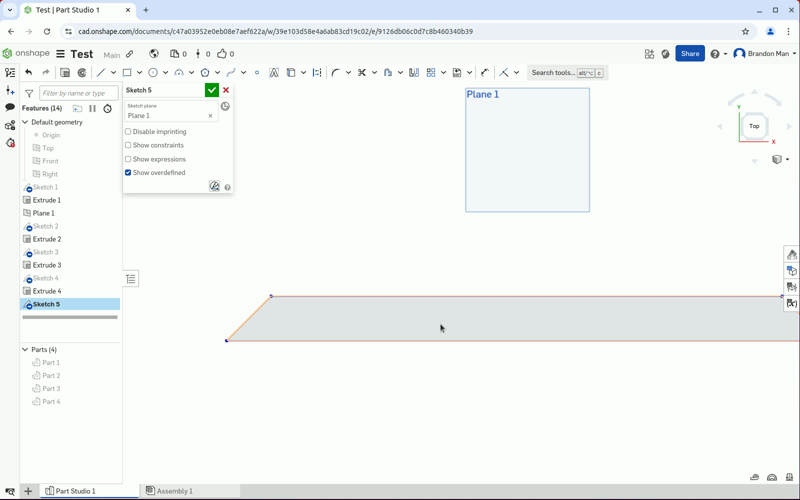
scroll(6)
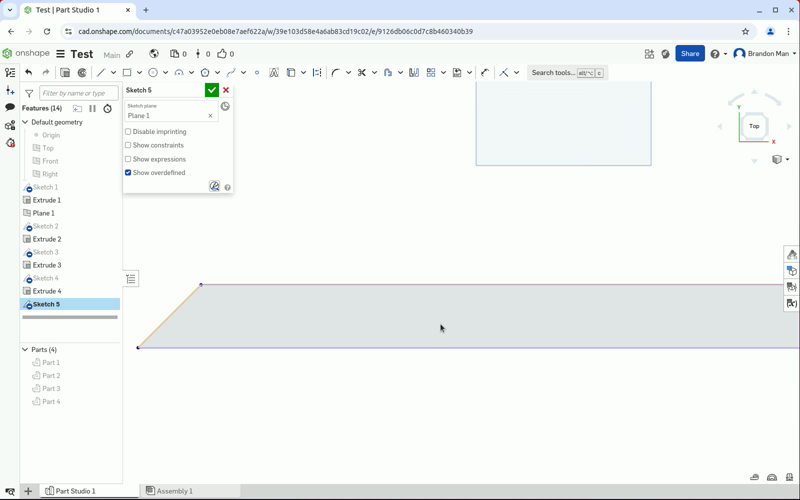
scroll(6)
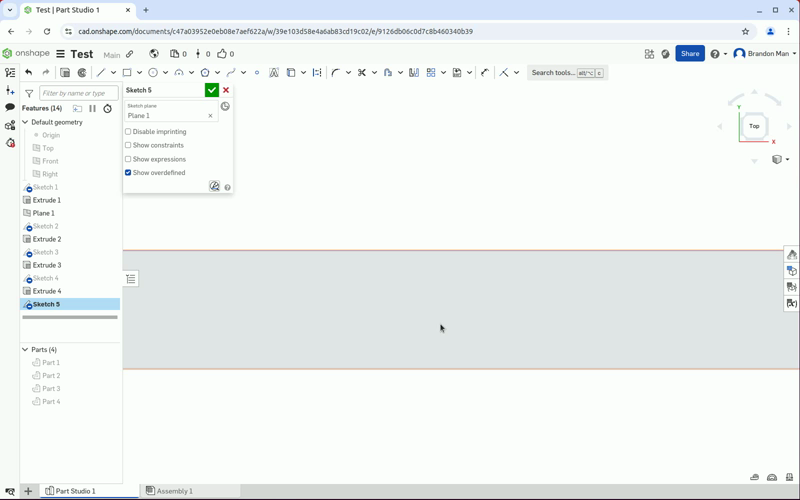
click(440, 323)
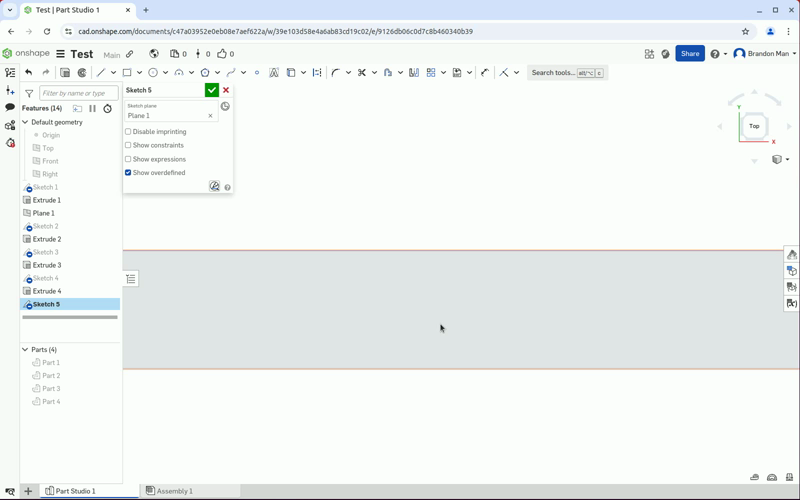
scroll(-6)
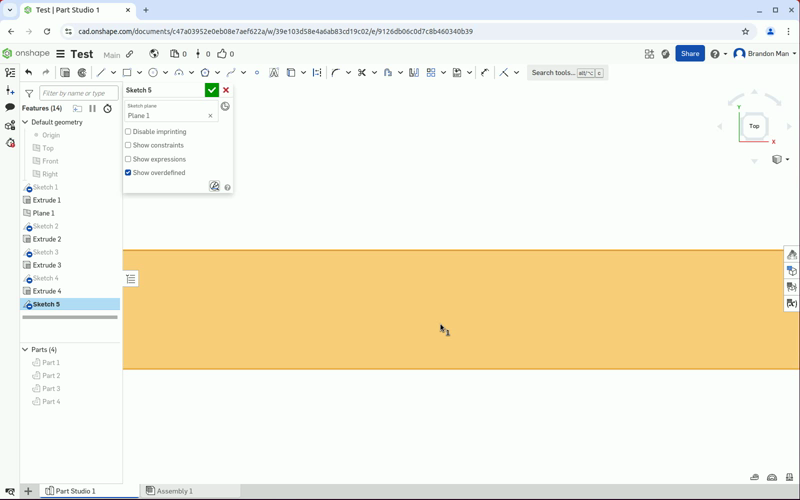
scroll(-6)
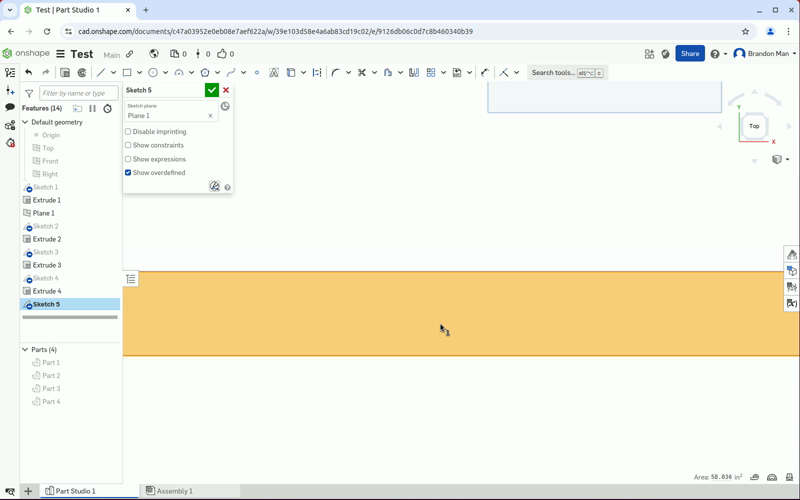
scroll(-6)
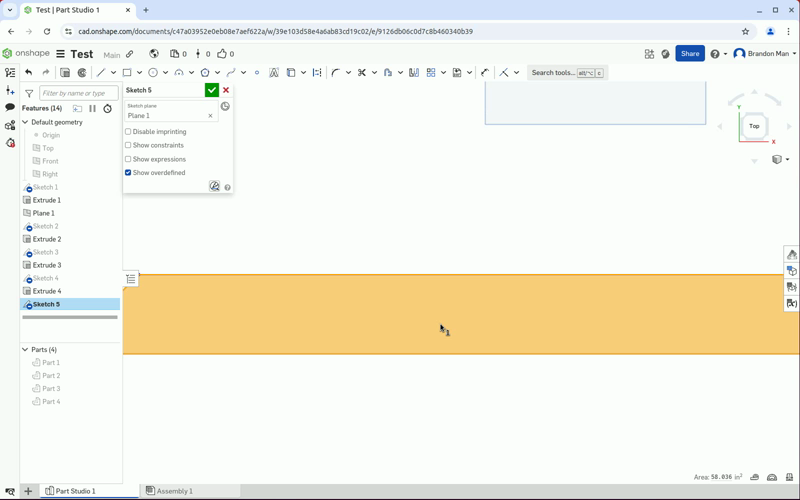
scroll(-6)
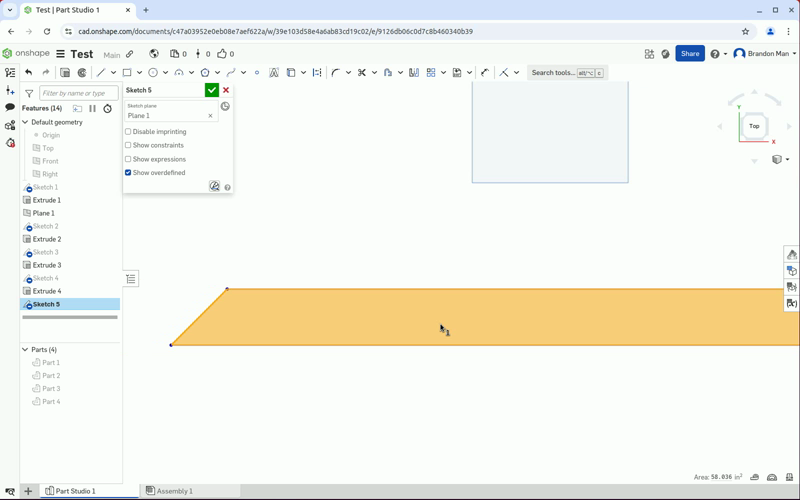
scroll(-6)
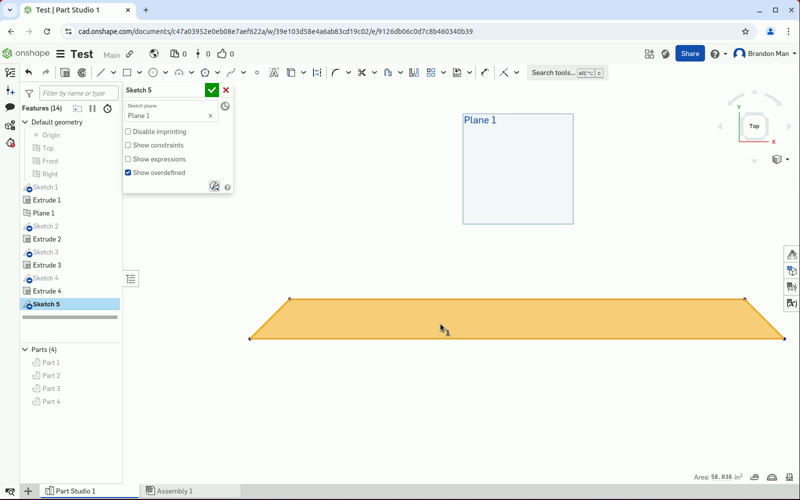
scroll(-6)
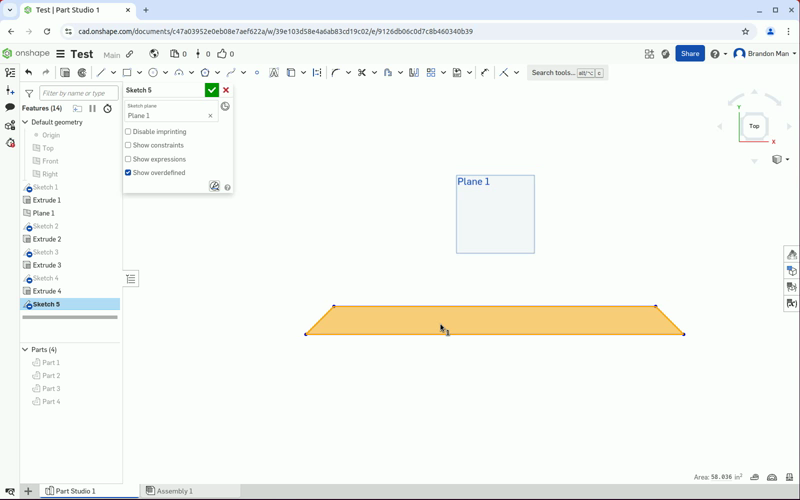
scroll(-6)
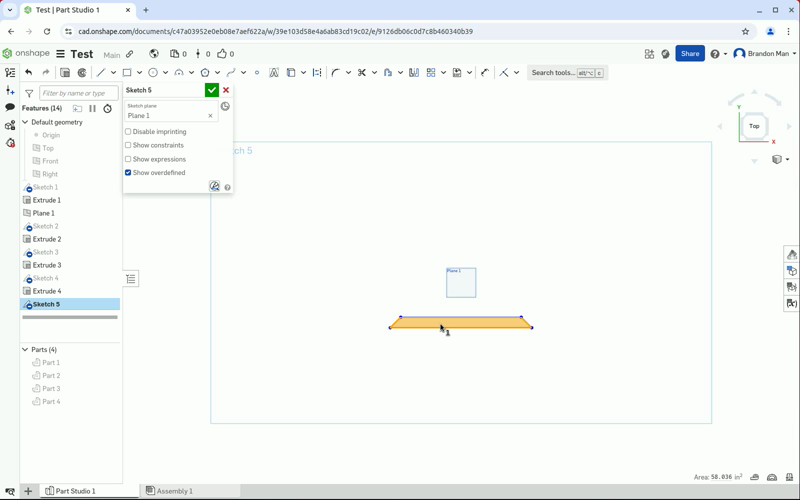
mouse_move(73, 352)
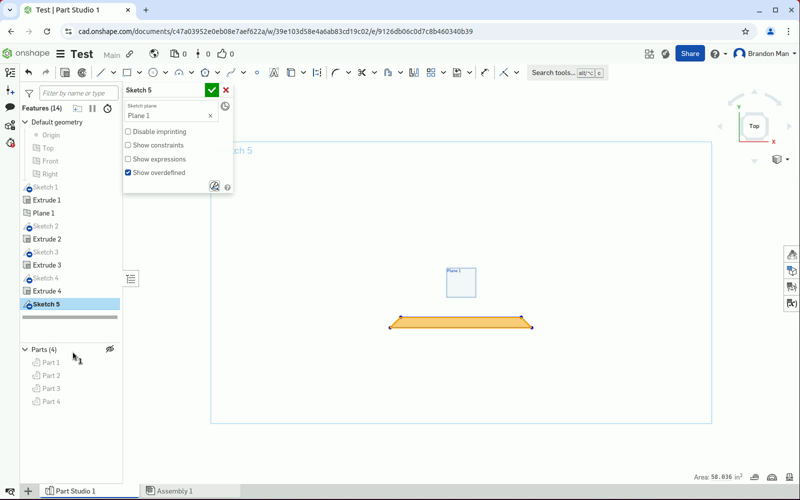
key(shift+y)
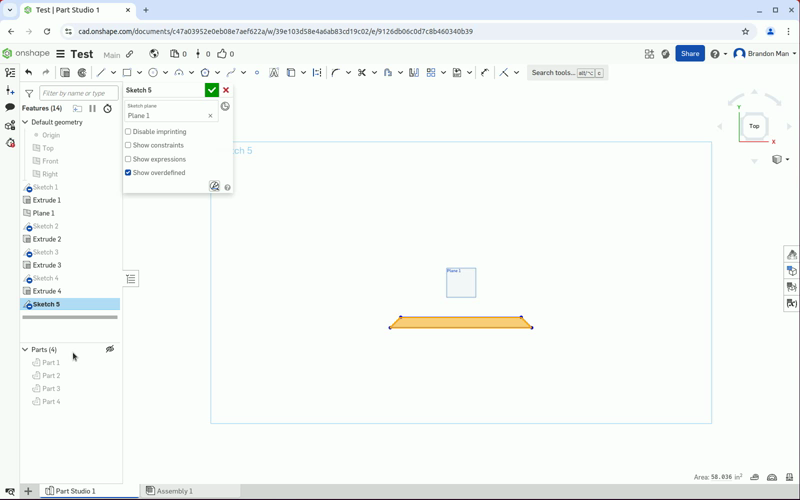
key(shift+e)
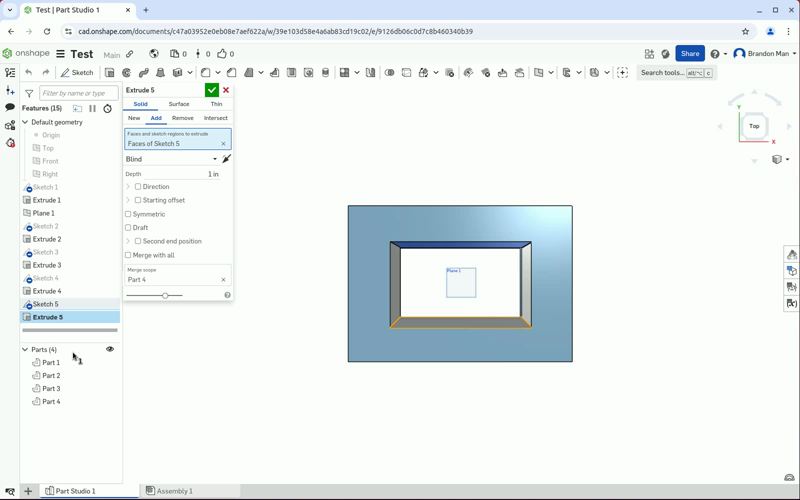
mouse_move(143, 106)
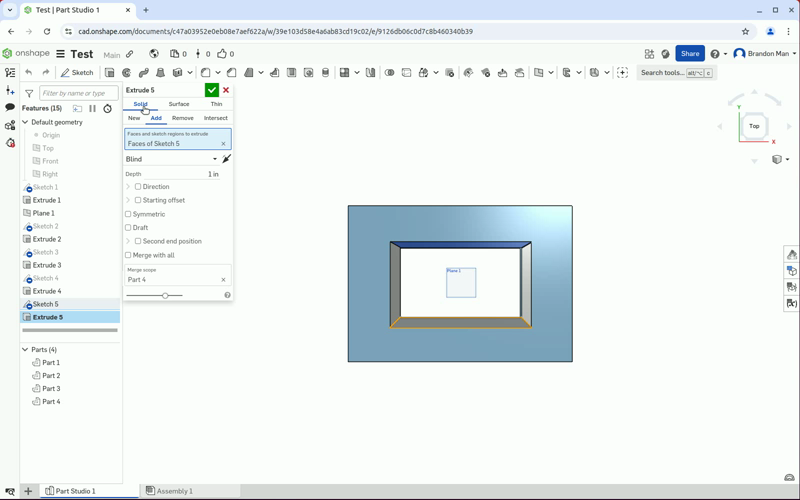
click(143, 106)
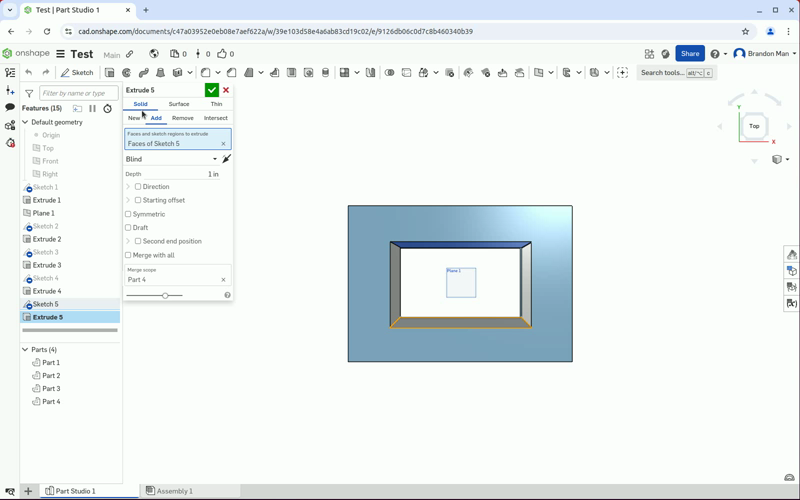
mouse_move(137, 120)
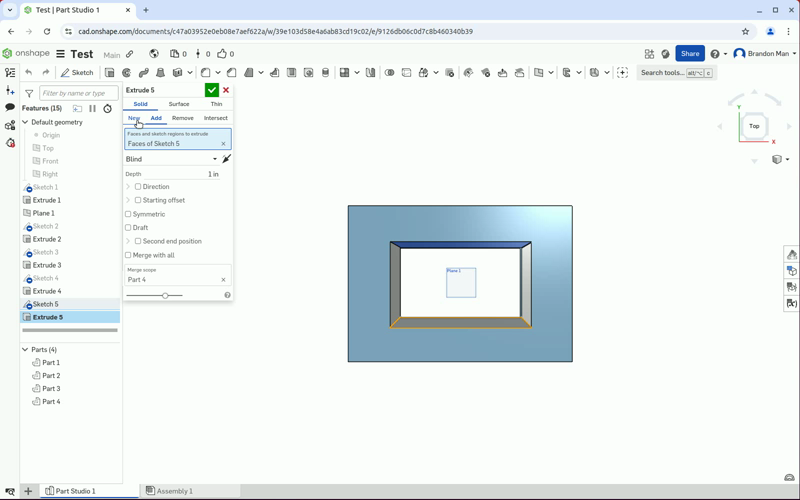
click(137, 120)
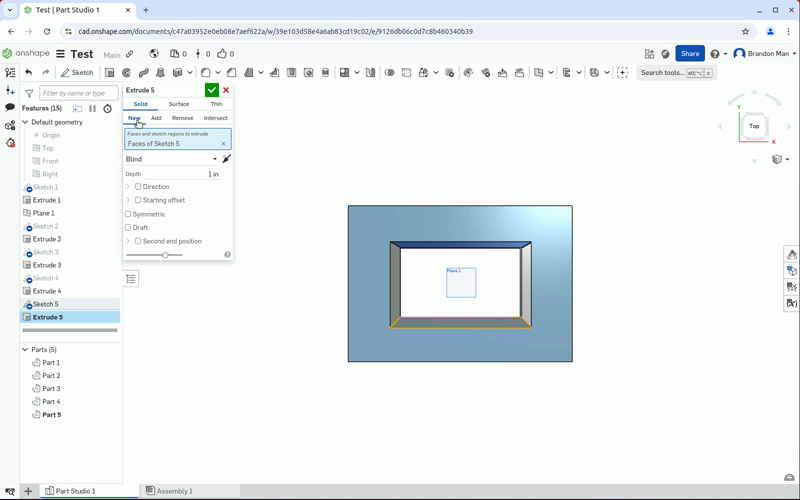
key(tab, 4)
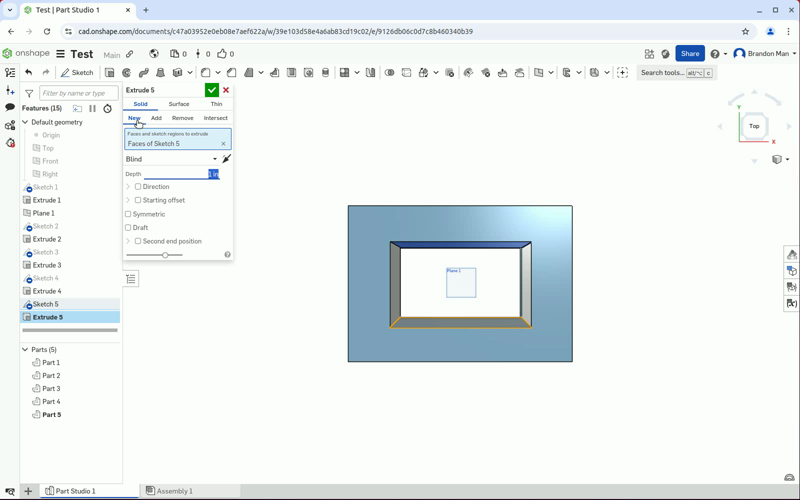
text(0.722)
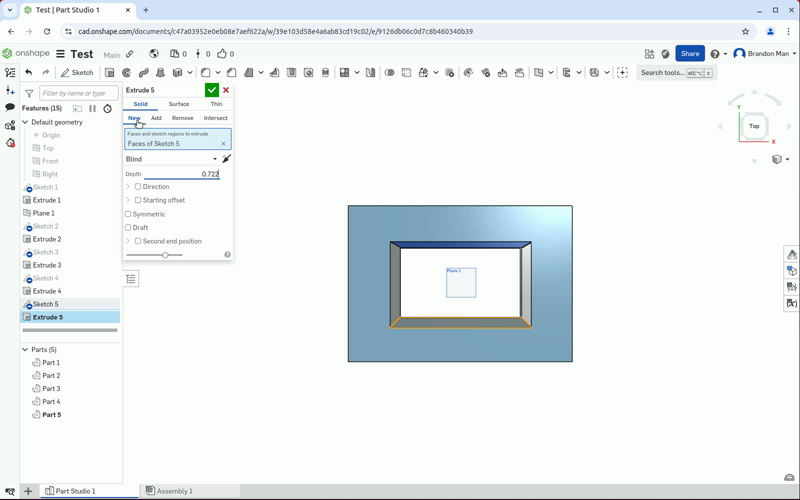
key(enter)
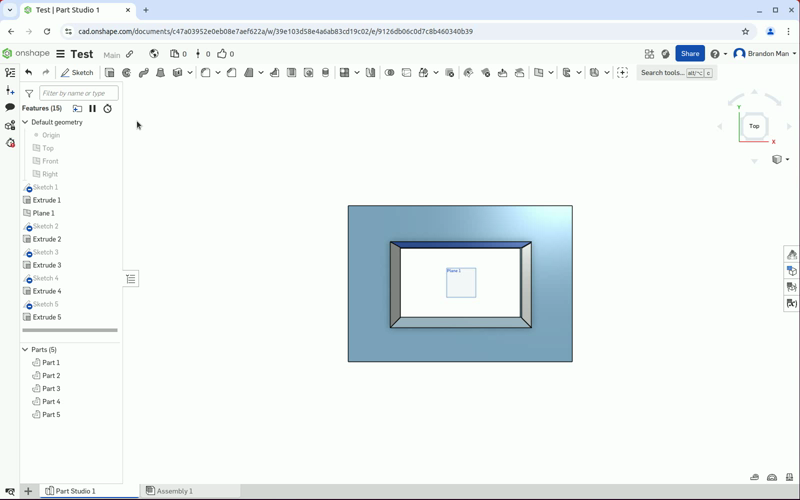
key(shift+h)
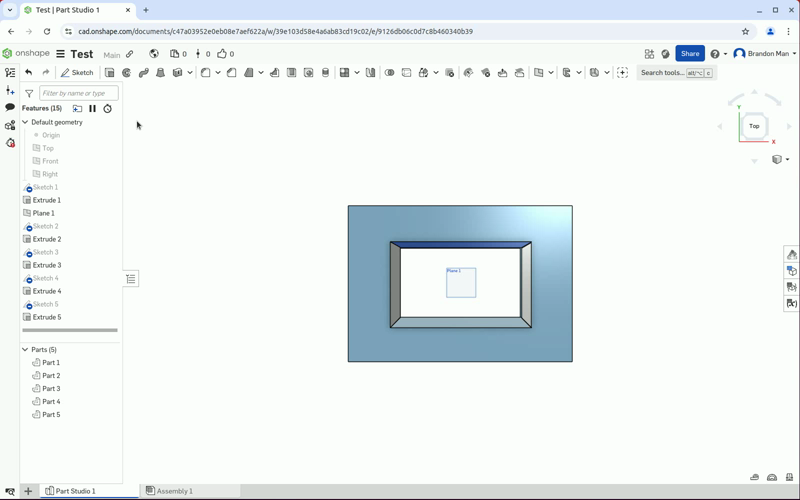
key(shift+h)
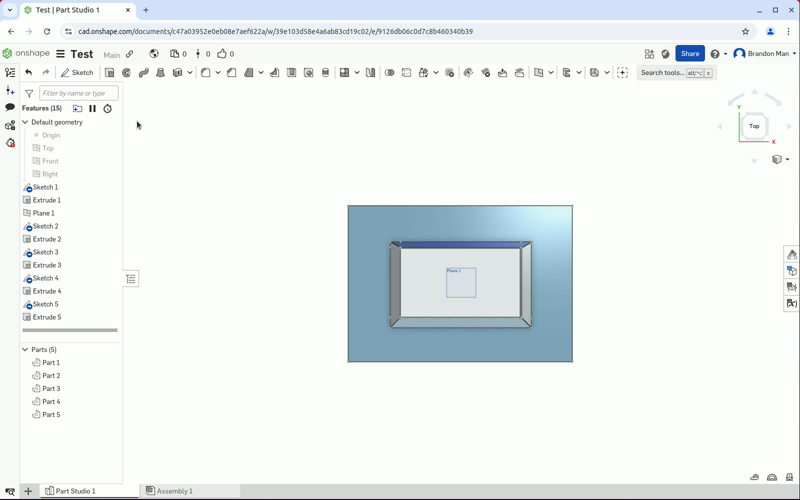
key(shift+7)
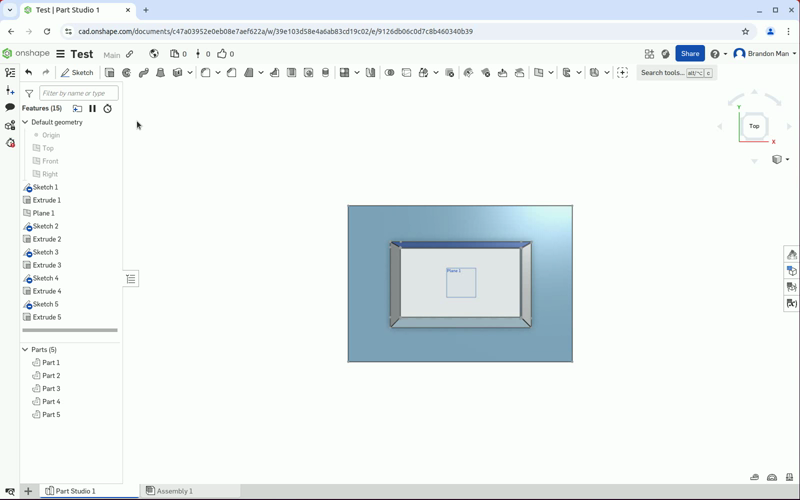
key(up, 3)
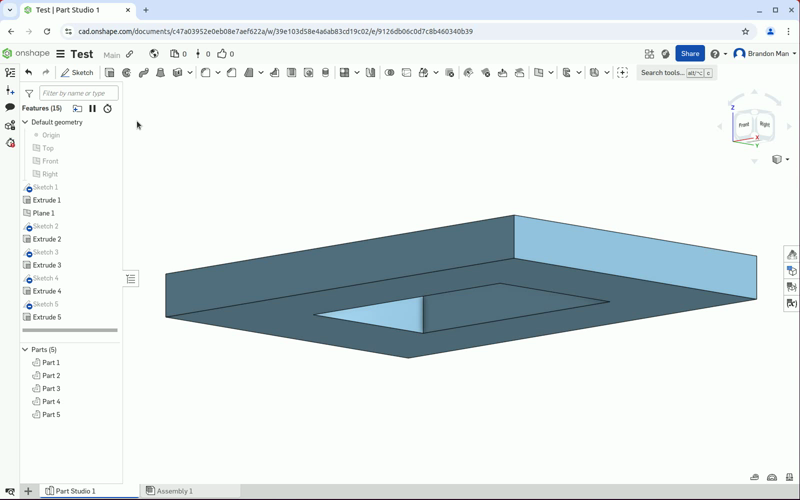
key(left, 3)
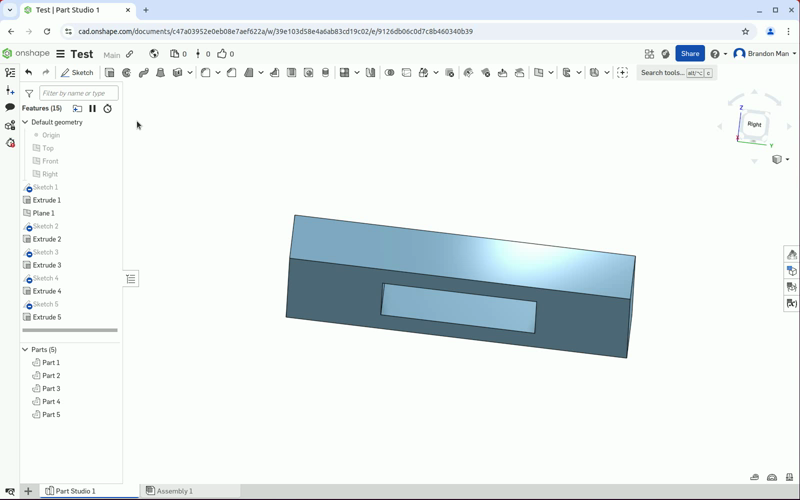
key(right, 3)
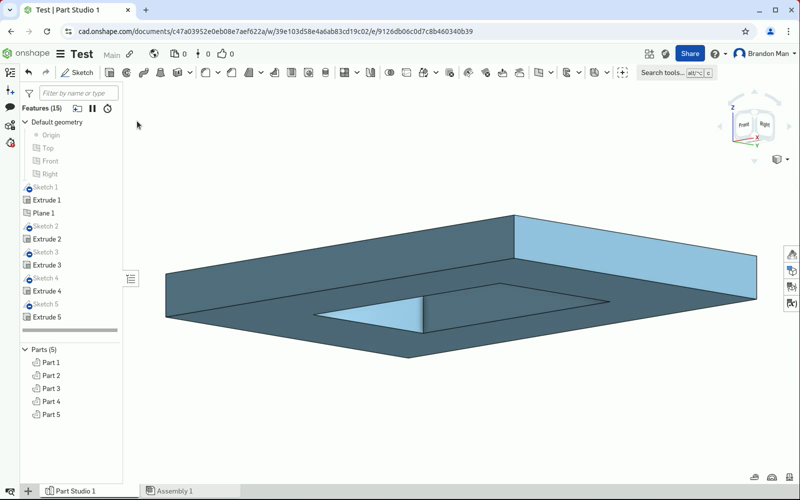
key(down, 3)
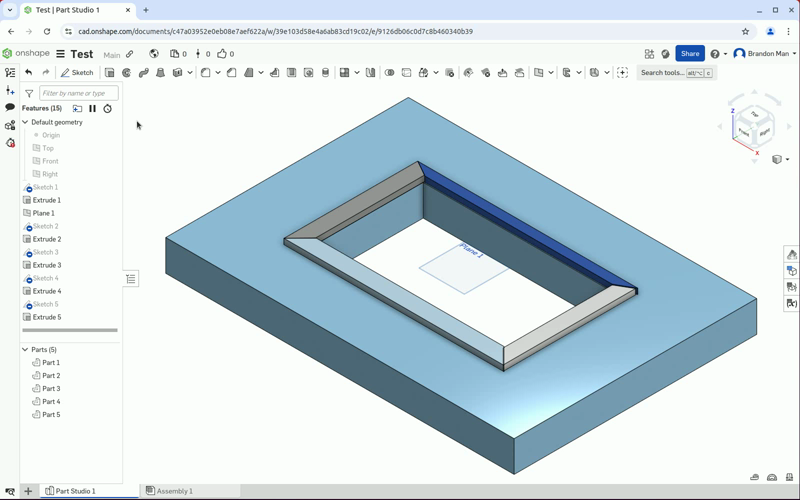
mouse_move(73, 189)
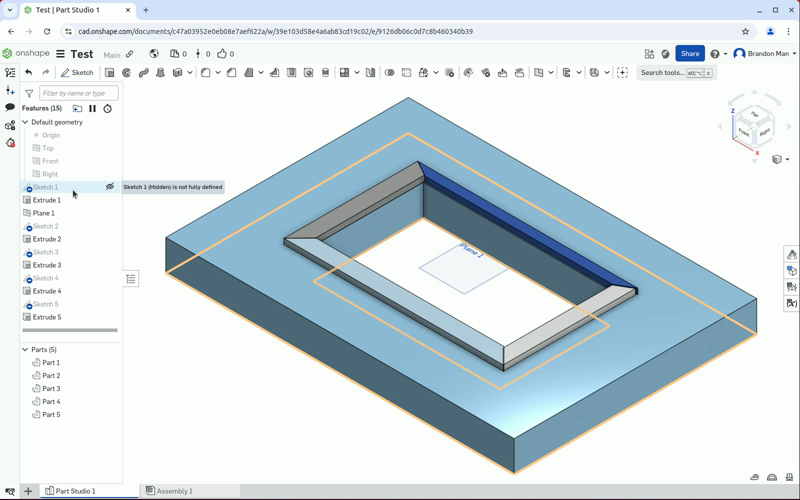
click(73, 189)